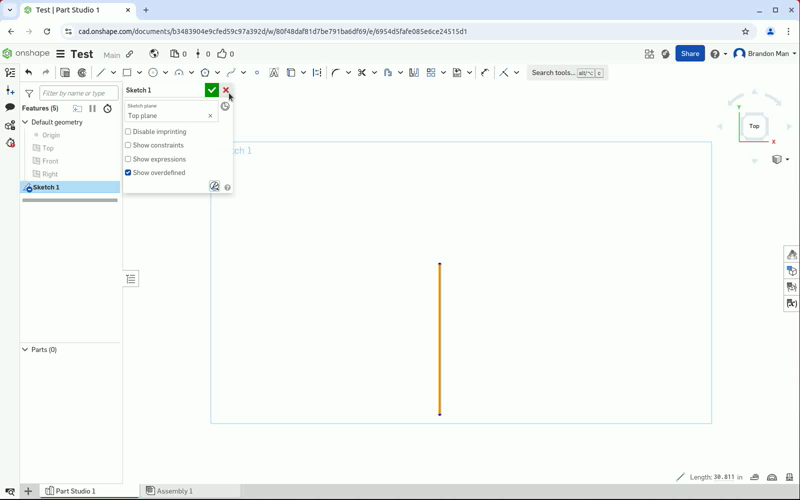
key(shift+h)
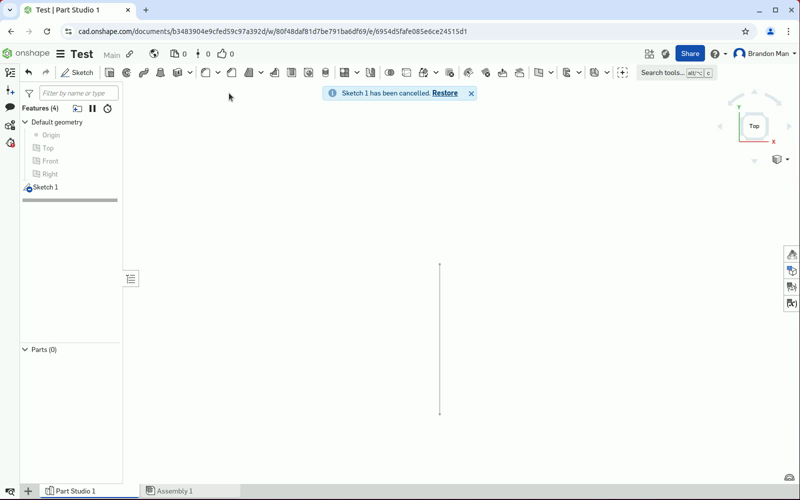
mouse_move(73, 352)
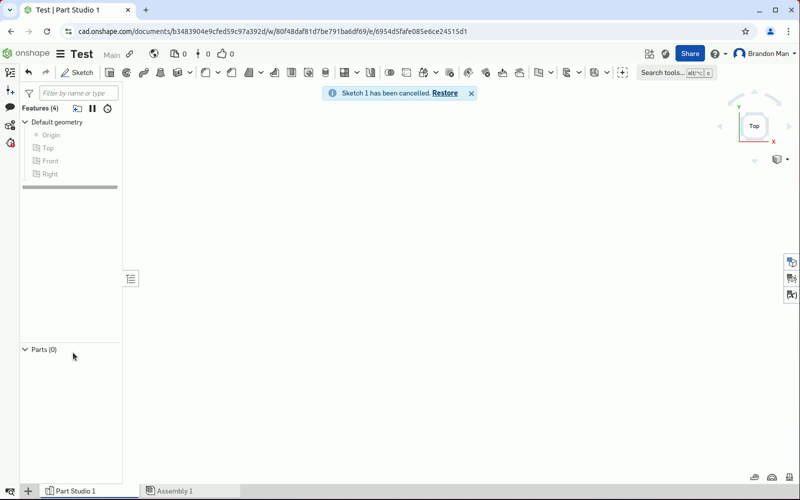
key(y)
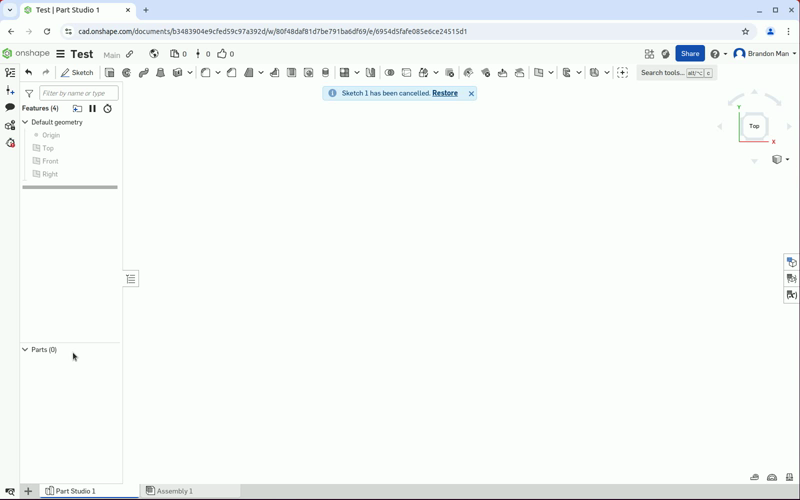
key(shift+p)
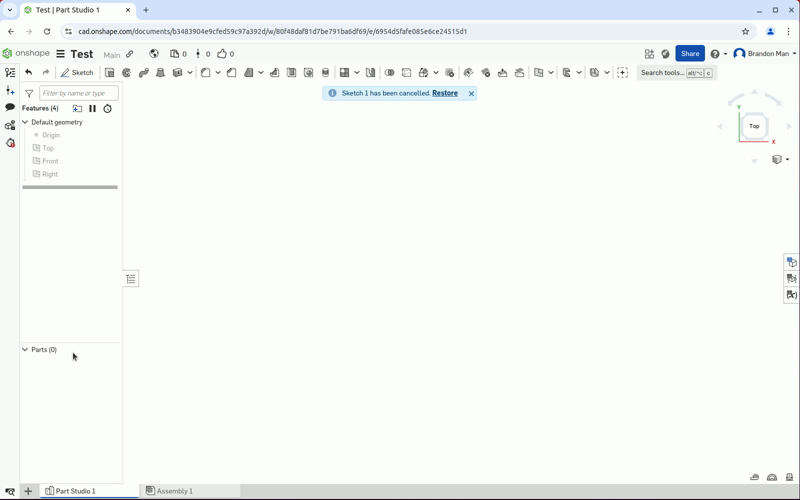
key(space)
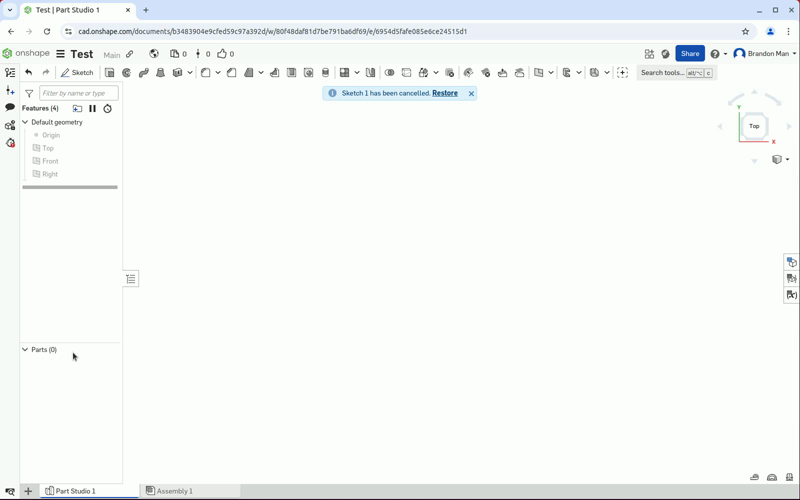
key_down(shift)
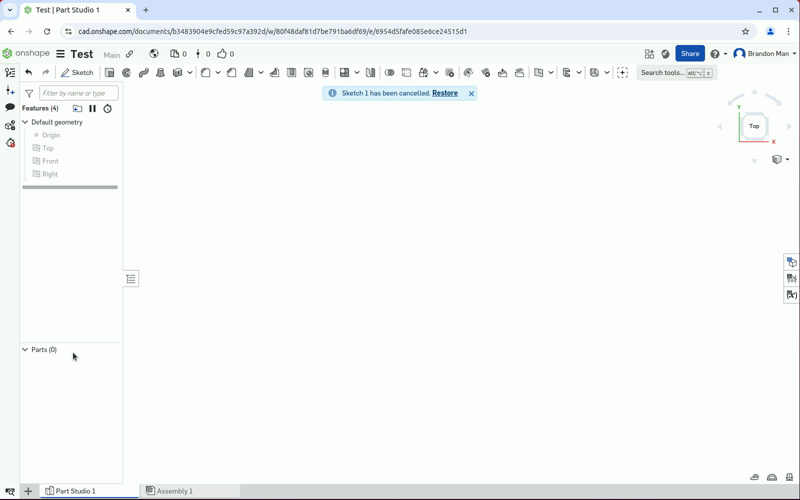
key(up)
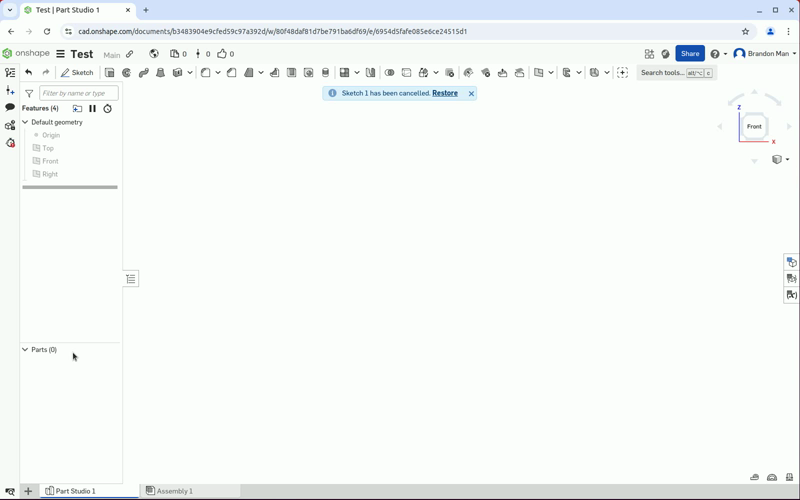
key_up(shift)
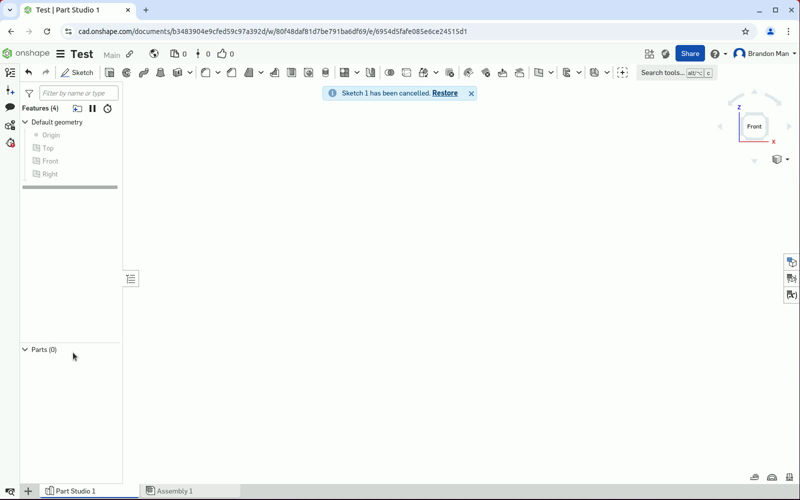
mouse_move(73, 352)
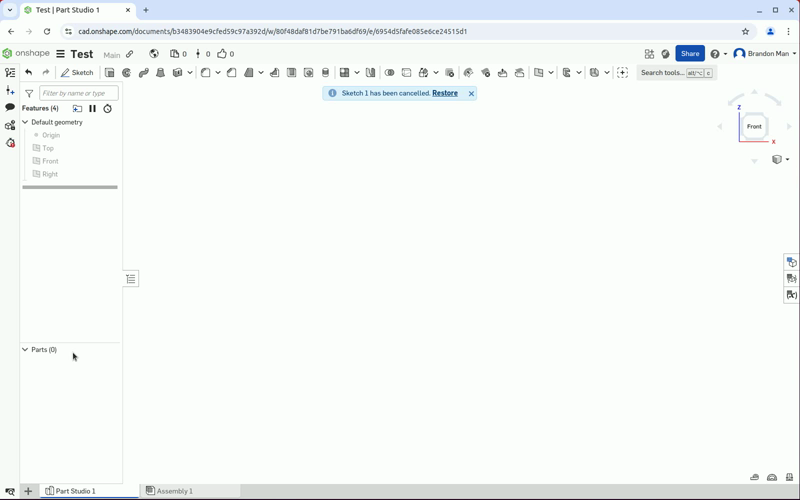
key(shift+y)
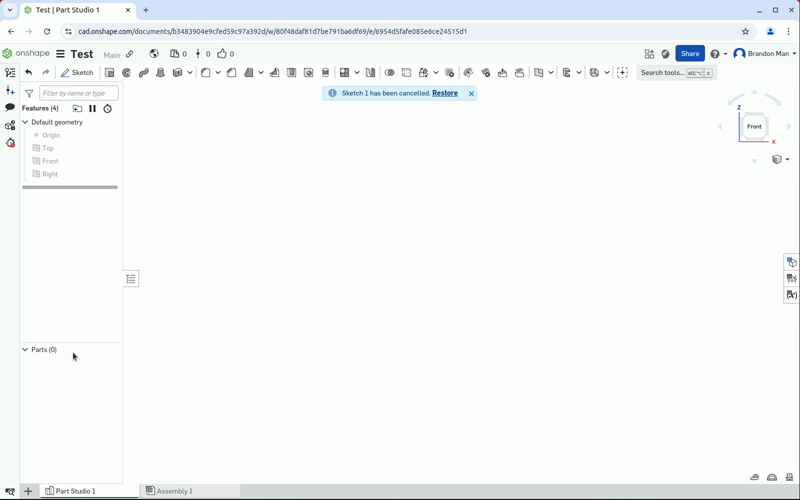
key(shift+s)
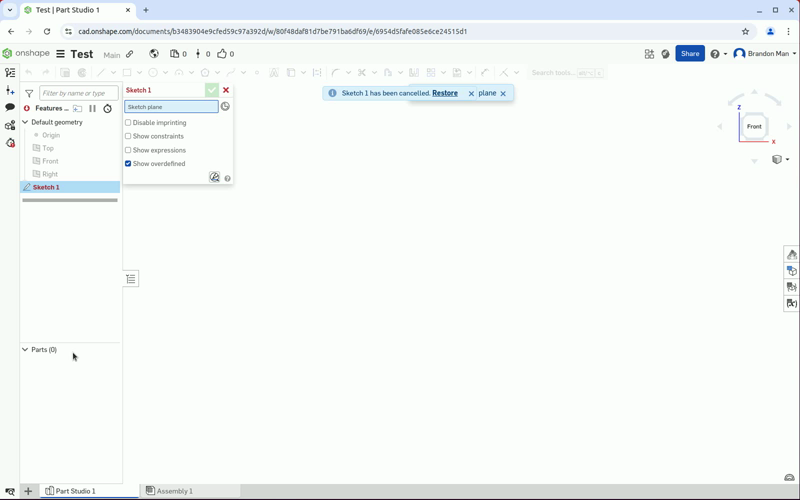
mouse_move(73, 163)
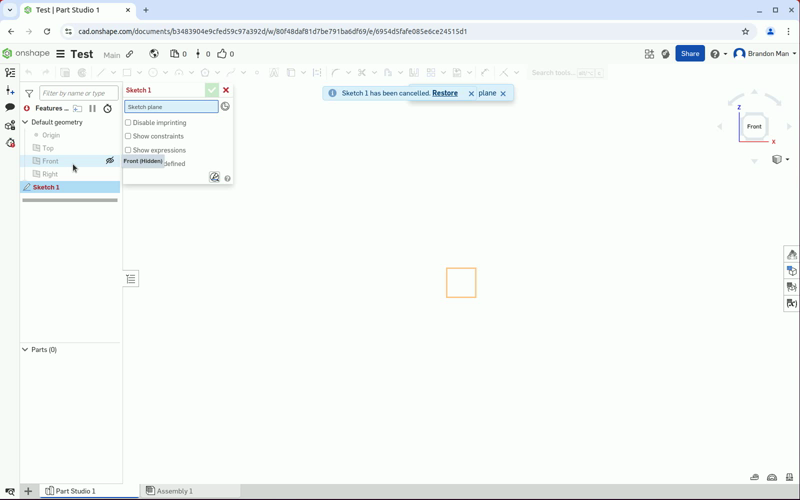
click(73, 163)
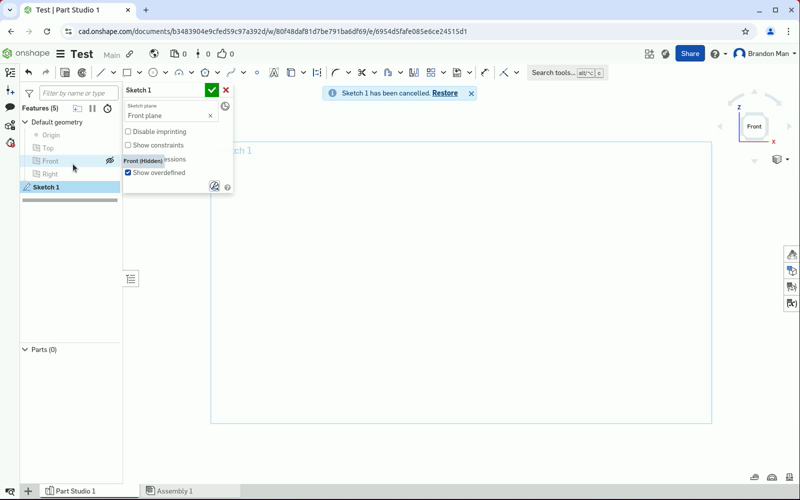
mouse_move(73, 352)
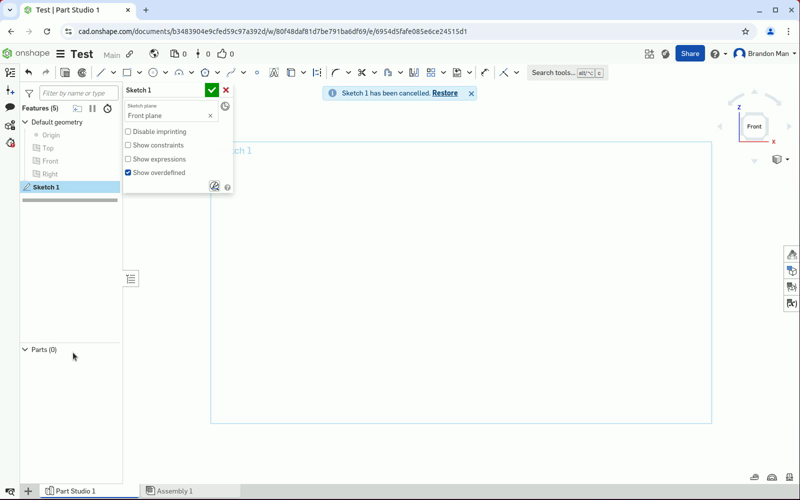
key(y)
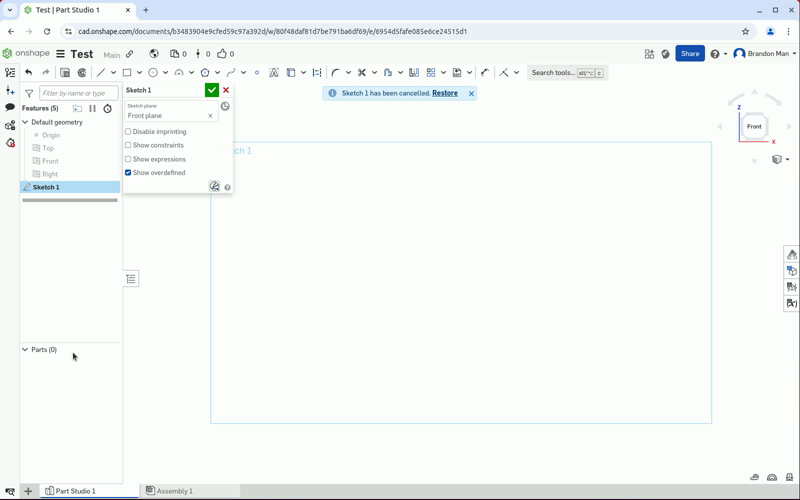
key(l)
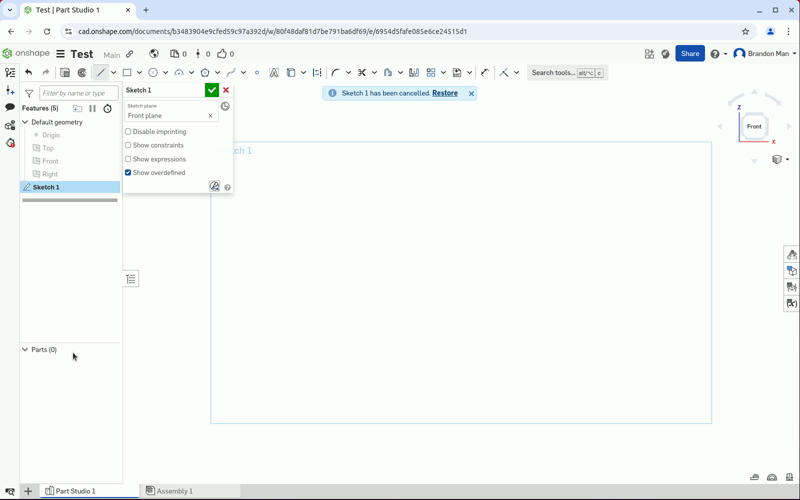
key_down(shift)
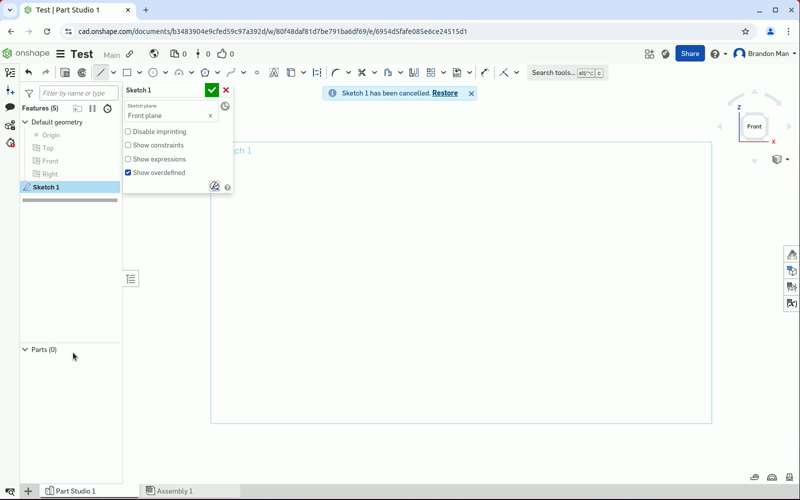
mouse_move(350, 345)
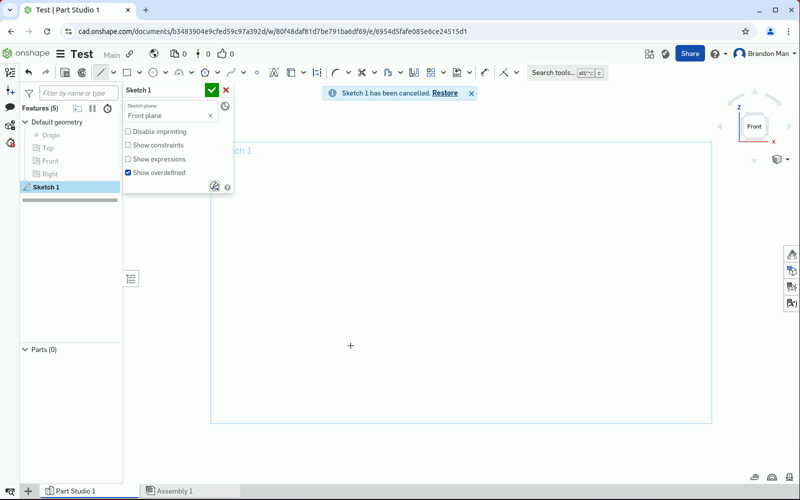
click(350, 345)
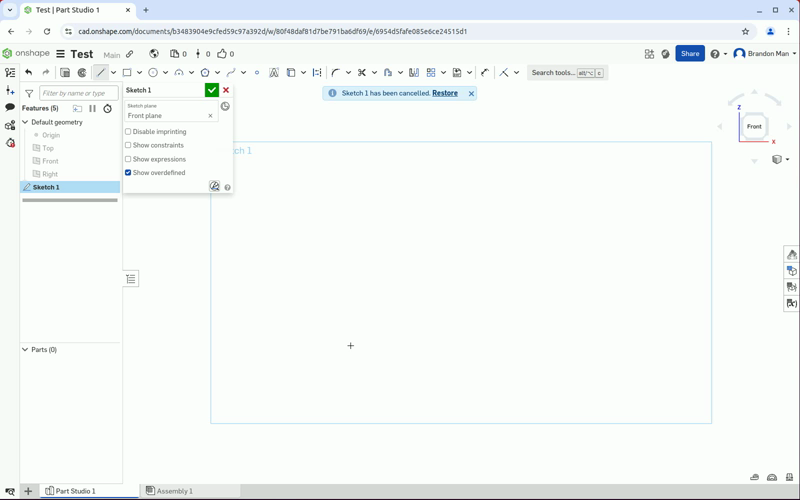
key_up(shift)
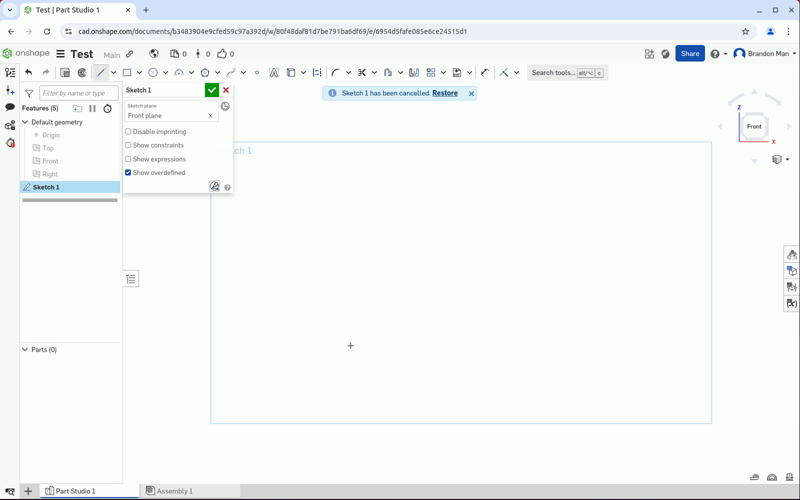
key_down(shift)
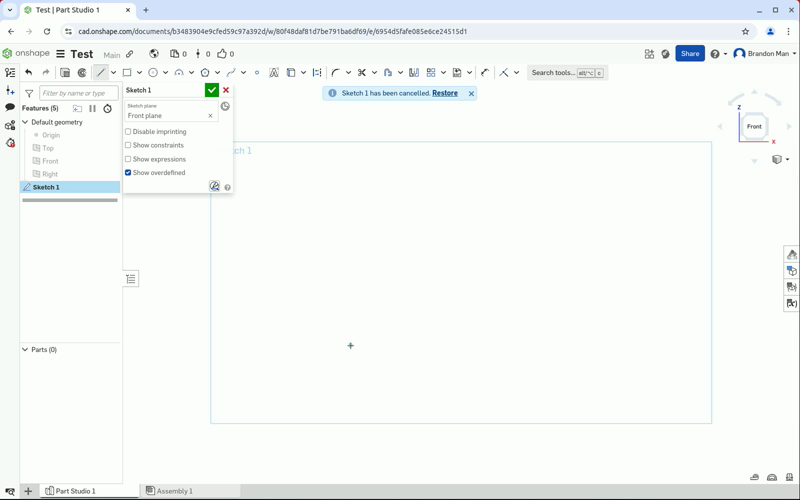
mouse_move(457, 314)
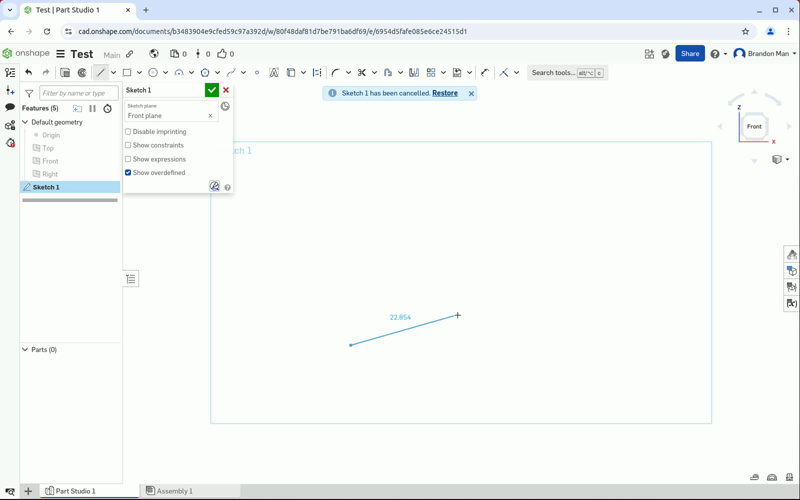
click(457, 314)
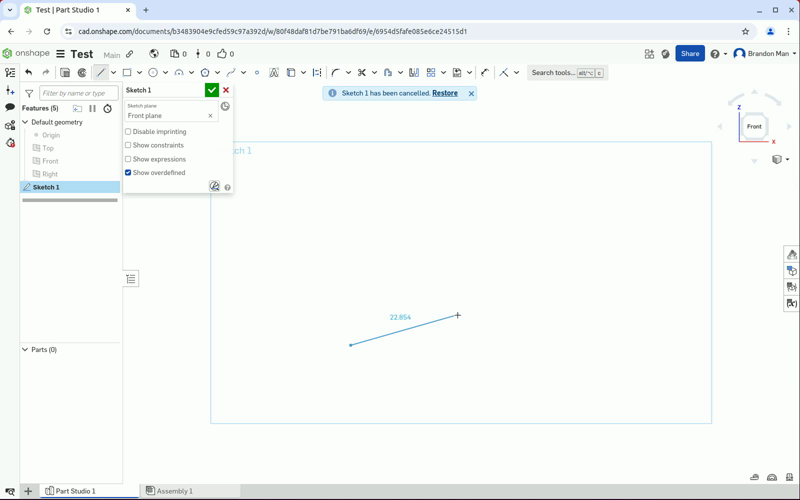
key_up(shift)
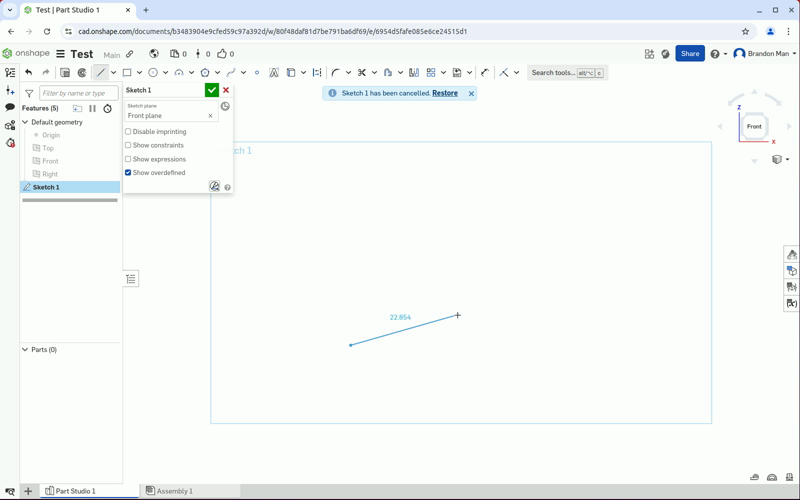
key_down(shift)
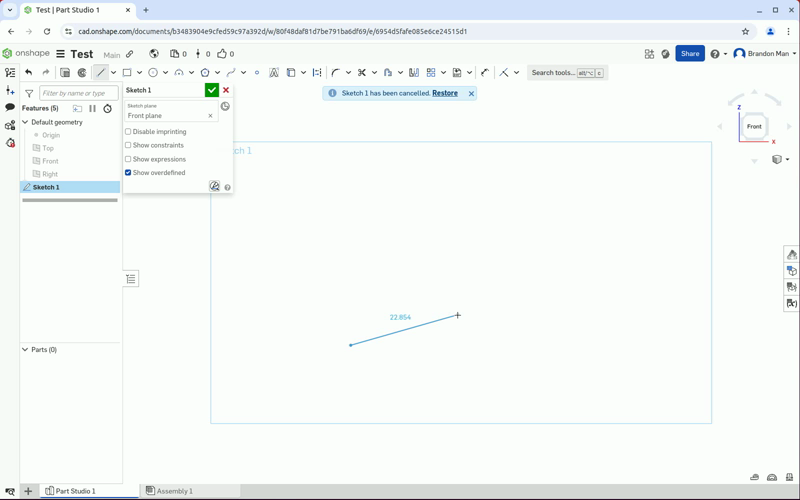
mouse_move(487, 314)
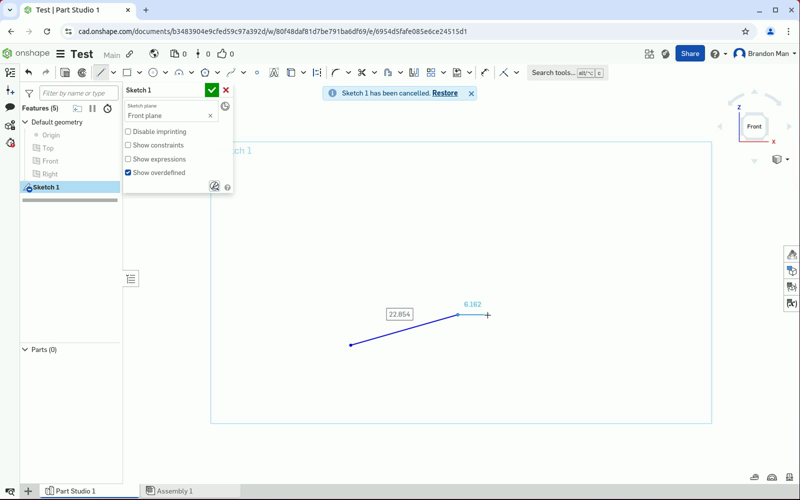
mouse_move(421, 284)
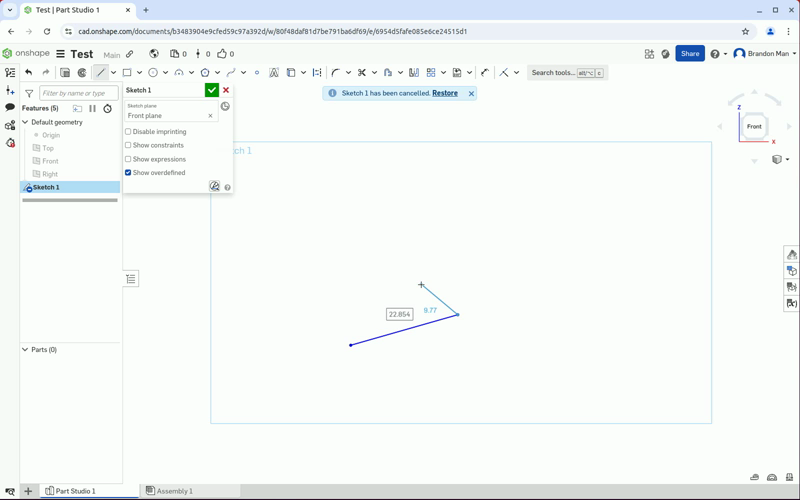
click(421, 284)
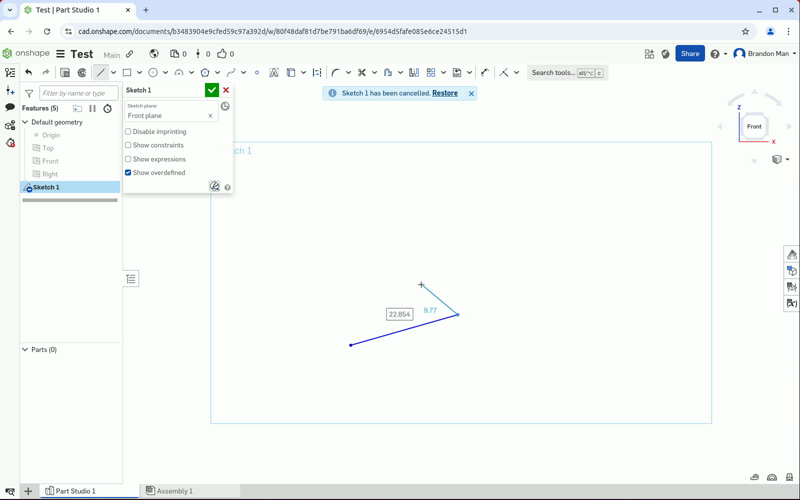
key_up(shift)
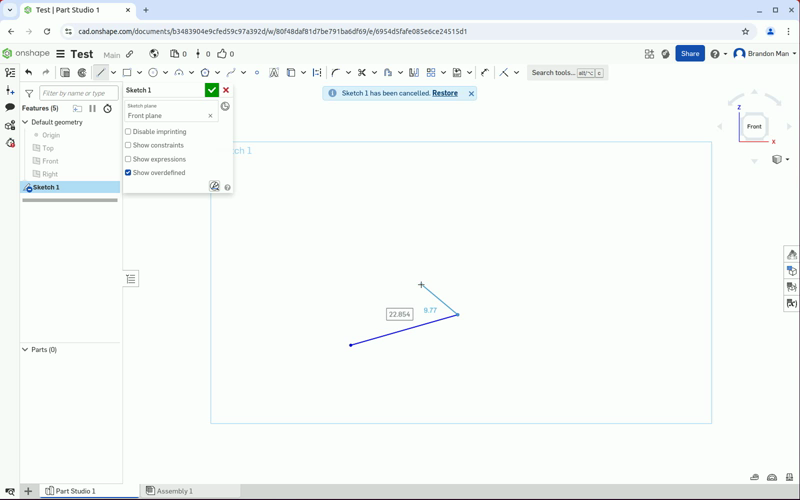
key_down(shift)
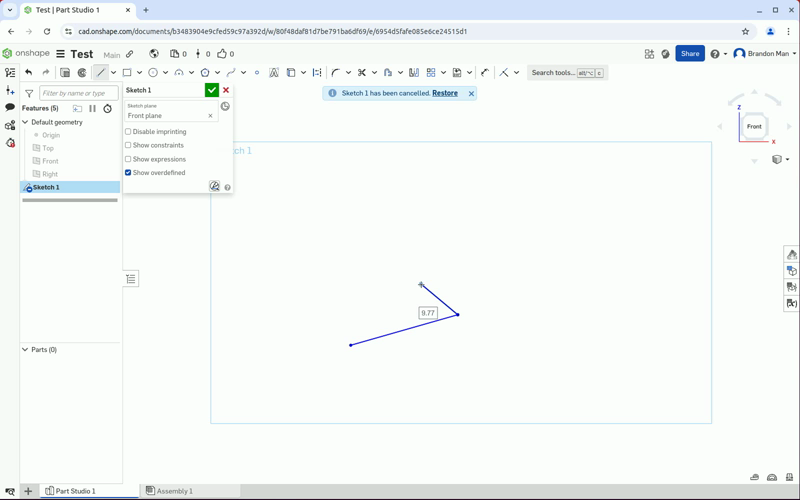
mouse_move(350, 345)
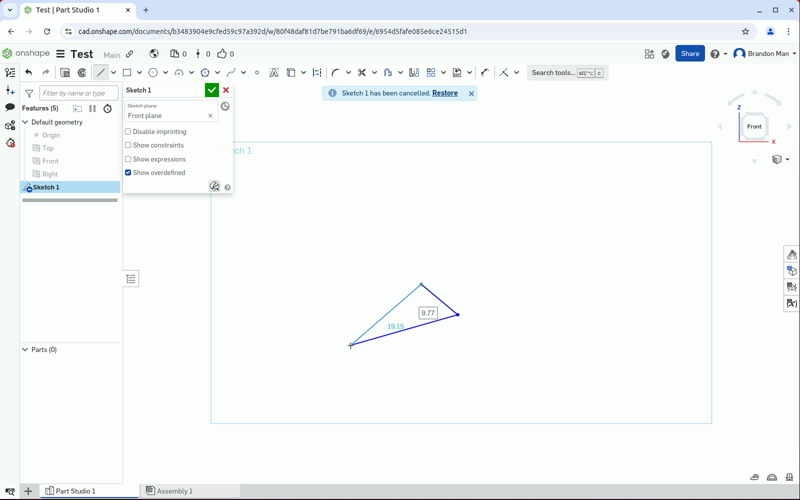
key_up(shift)
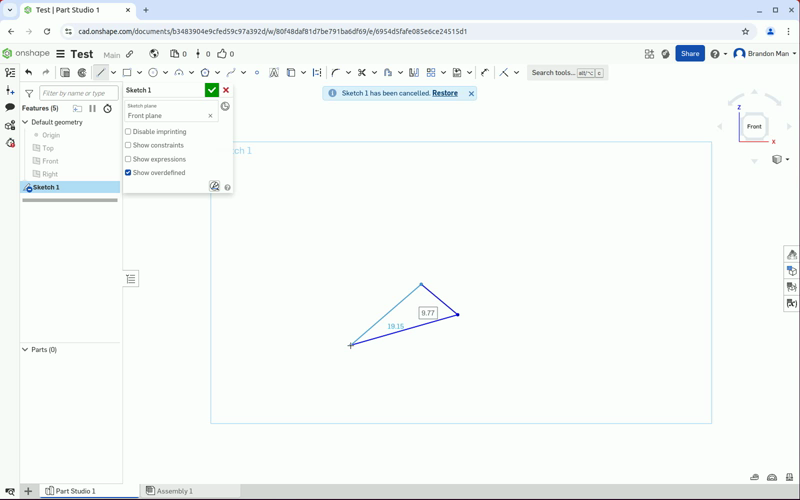
click(350, 345)
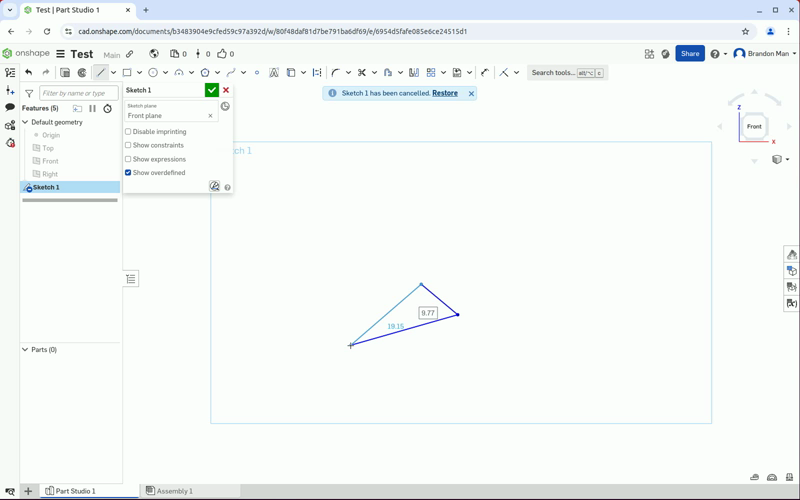
key(esc)
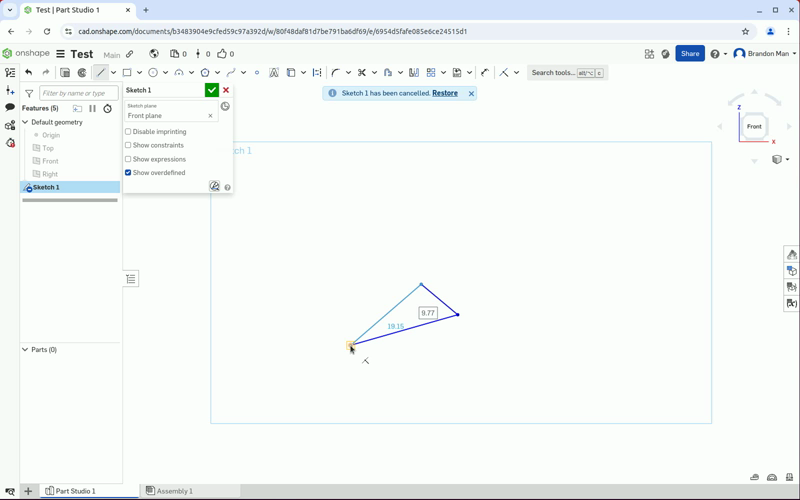
key(c)
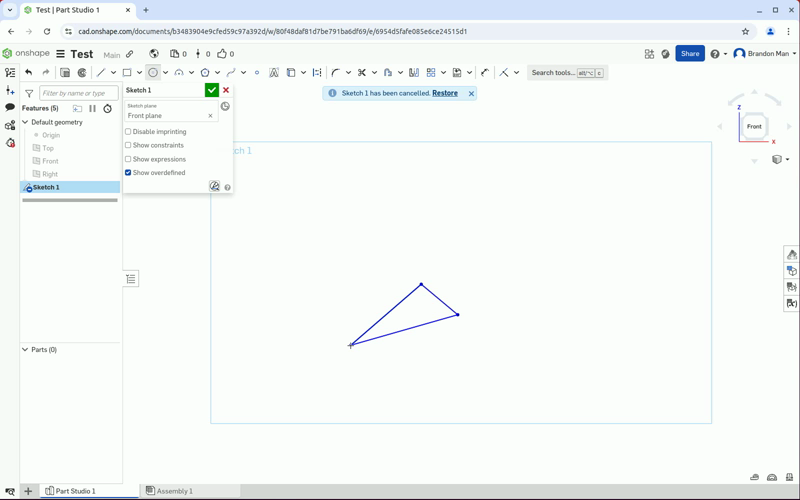
key_down(shift)
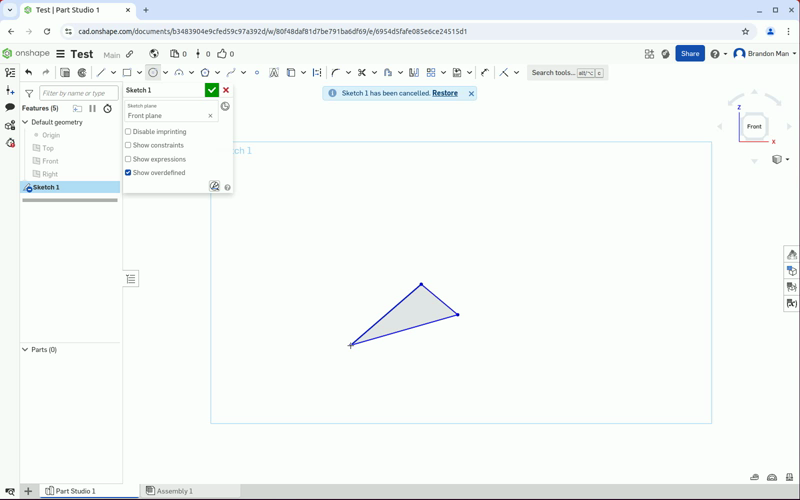
mouse_move(407, 307)
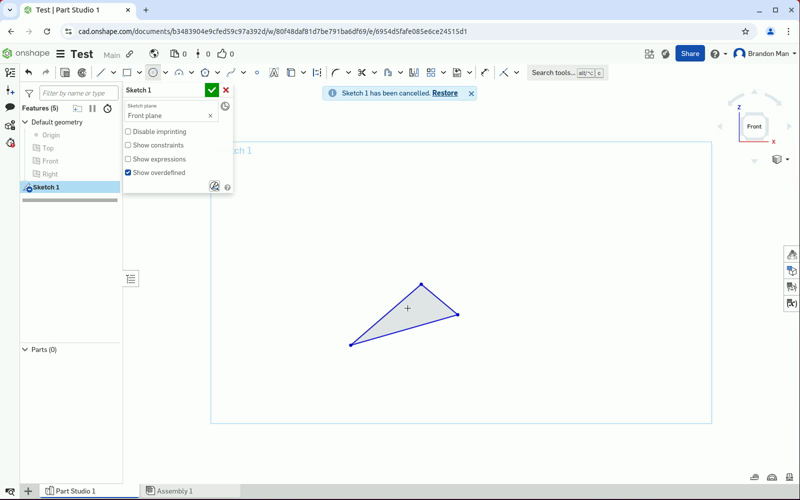
click(407, 307)
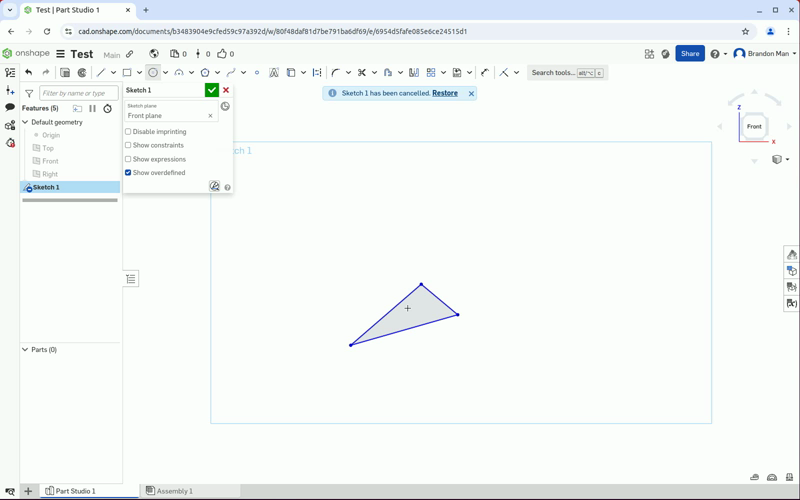
key_up(shift)
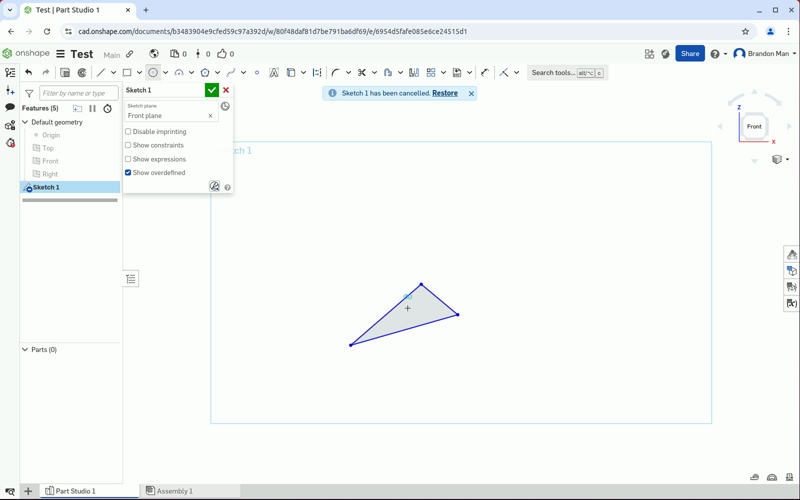
mouse_move(415, 307)
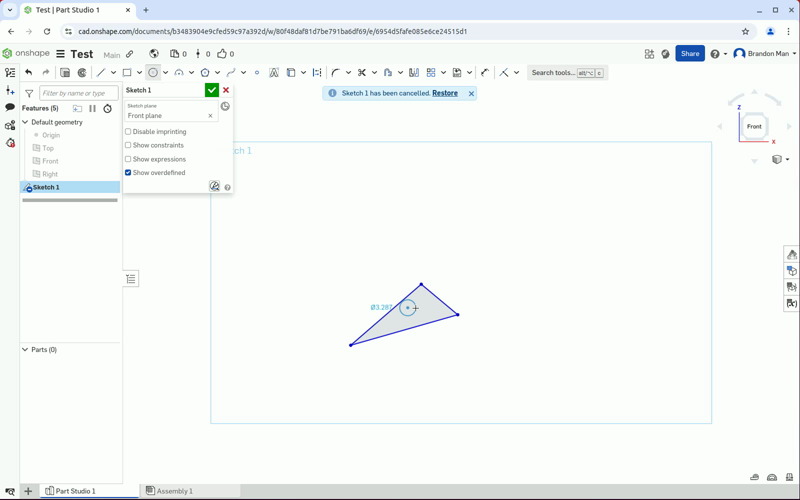
click(415, 307)
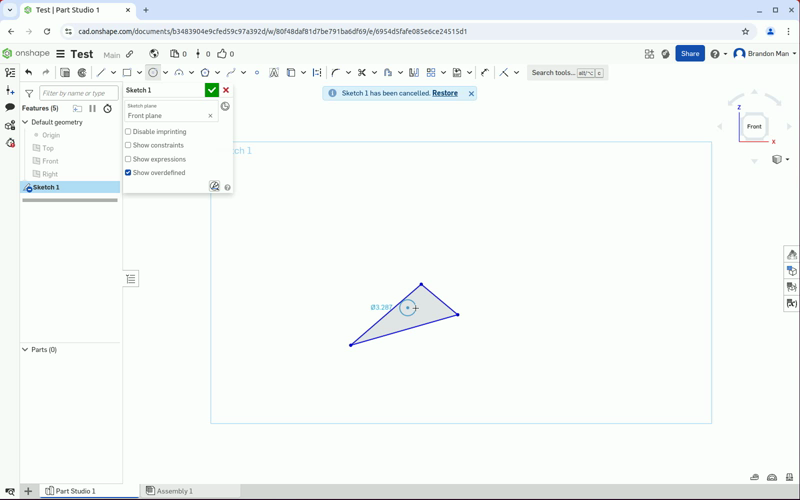
key(esc)
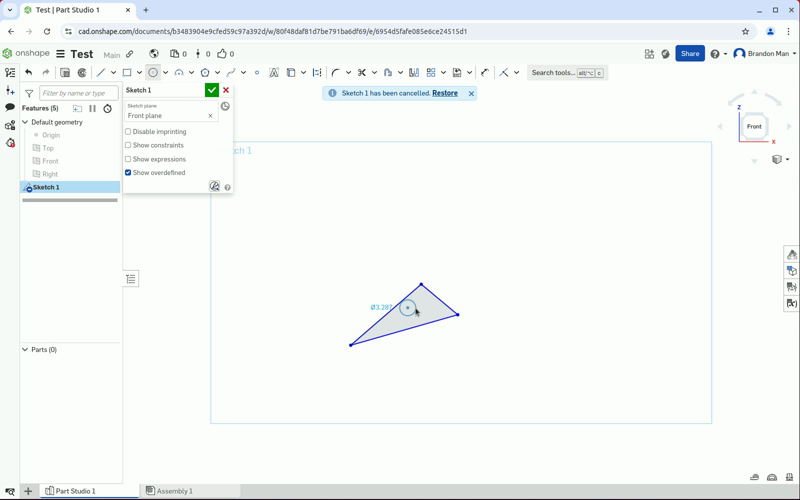
mouse_move(432, 311)
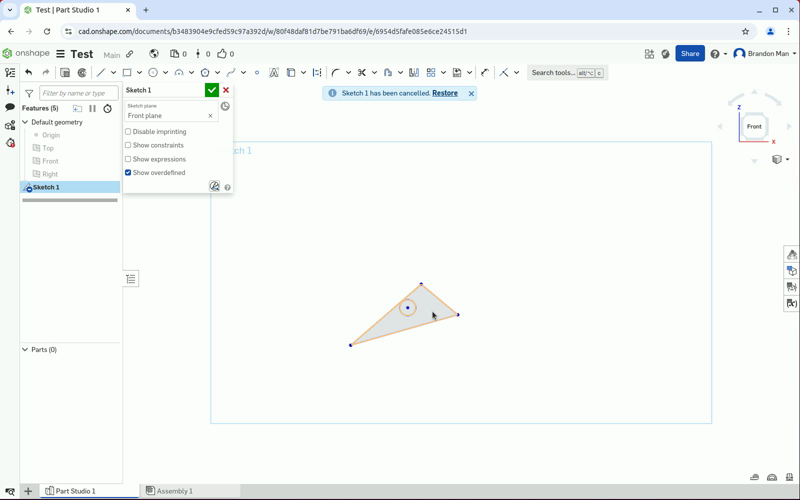
click(432, 311)
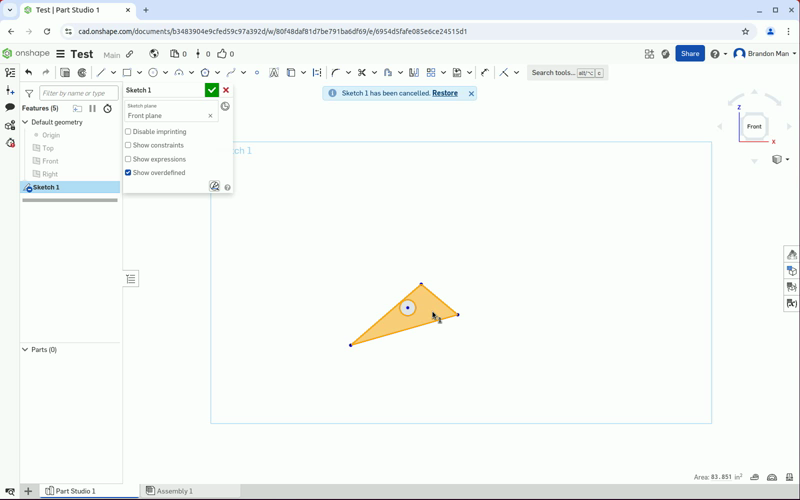
mouse_move(73, 352)
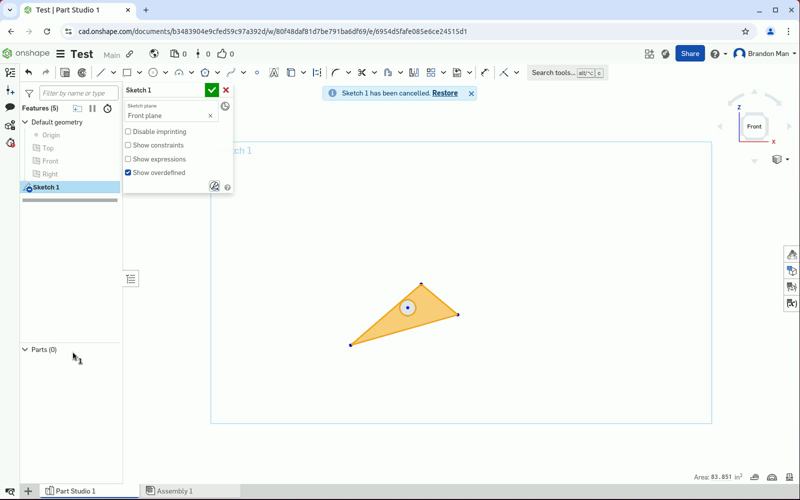
key(shift+y)
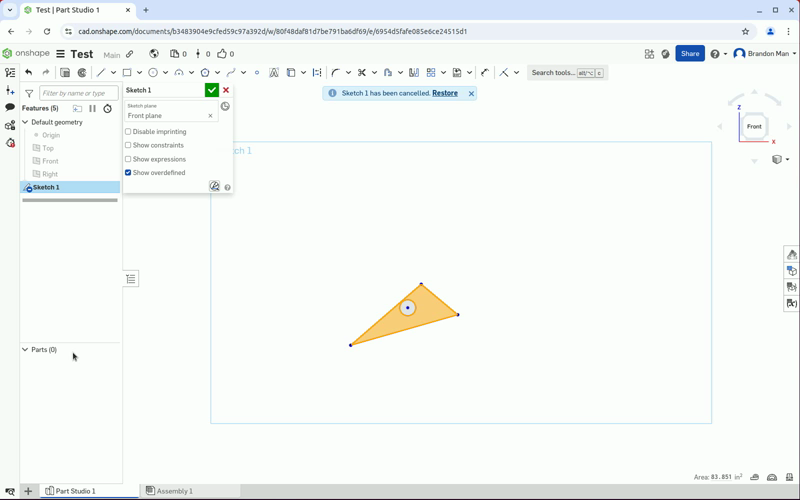
key(shift+e)
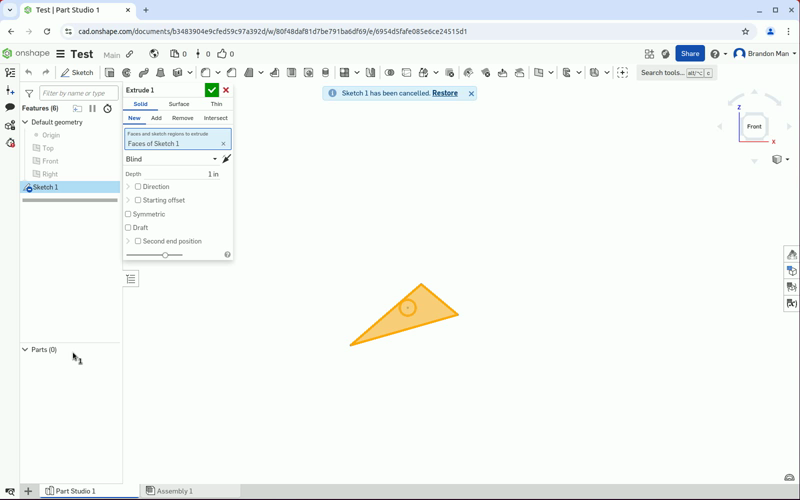
mouse_move(143, 106)
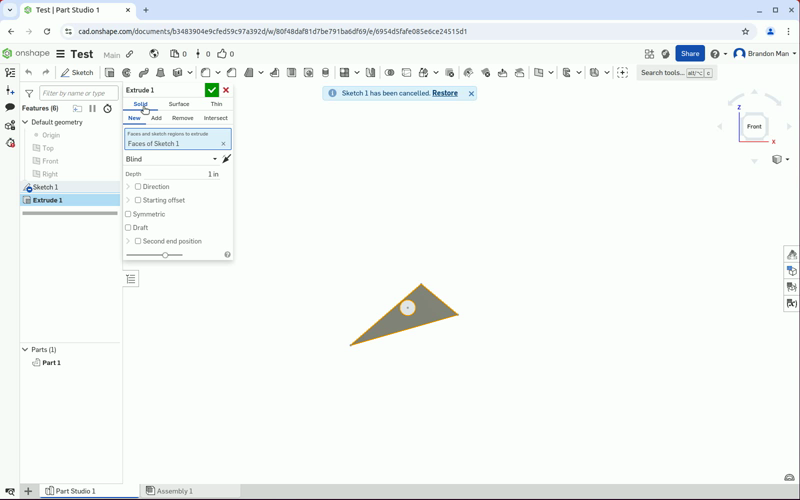
click(143, 106)
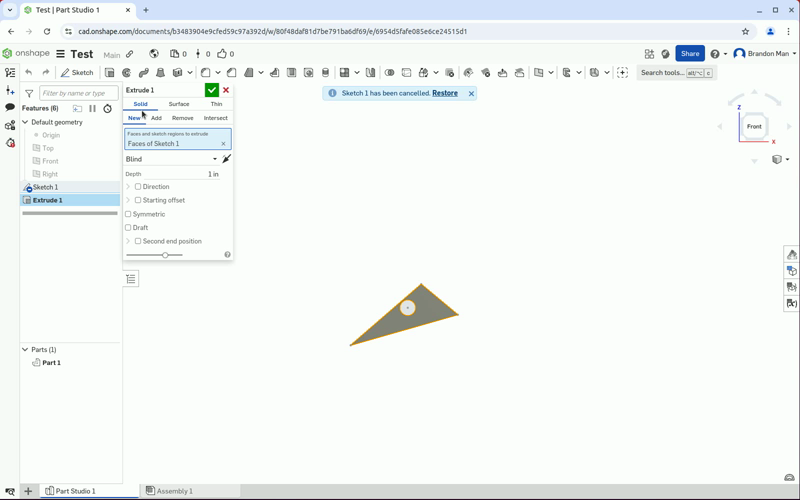
mouse_move(137, 120)
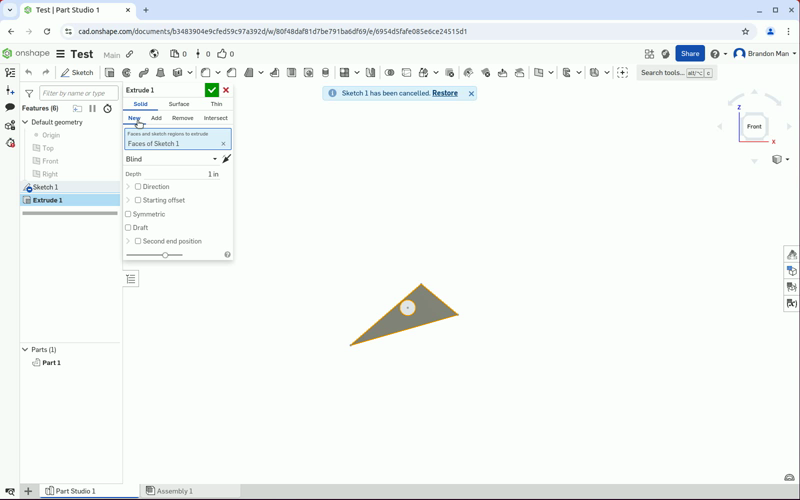
click(137, 120)
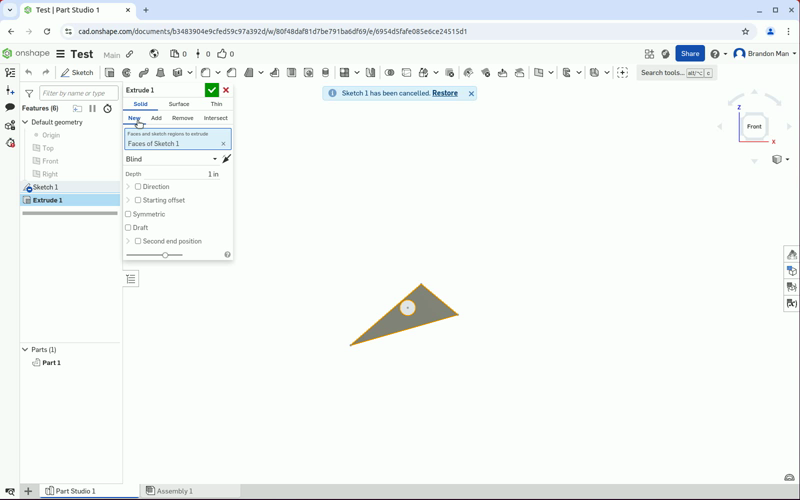
key(tab, 4)
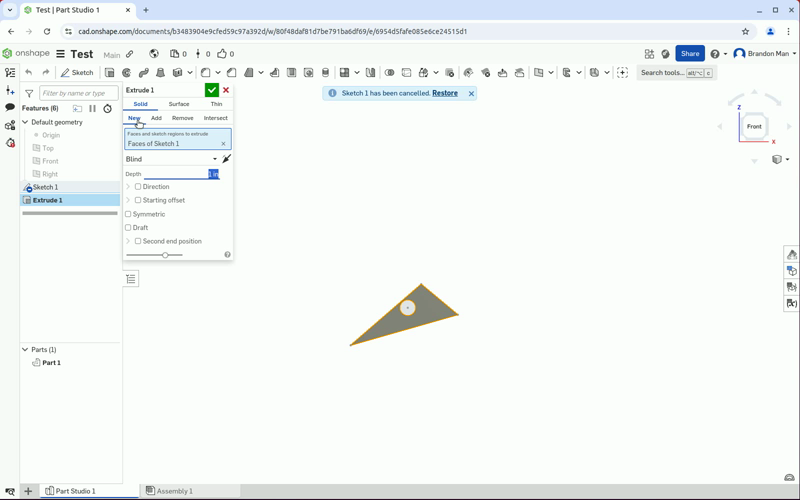
text(5.296)
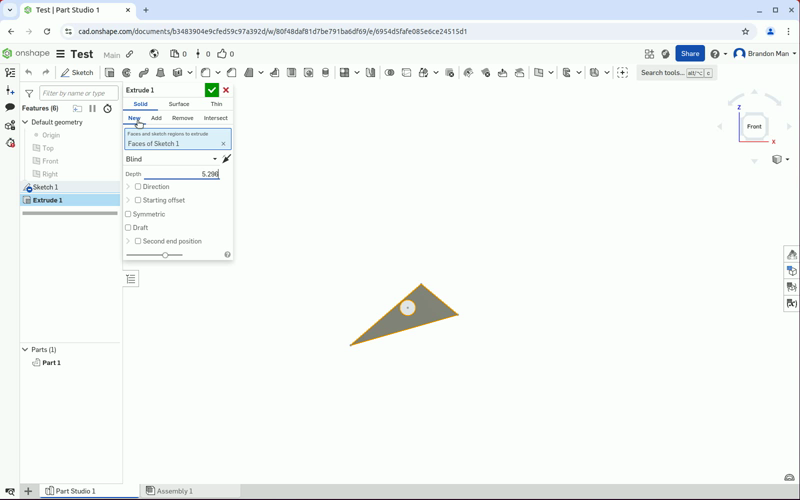
key(enter)
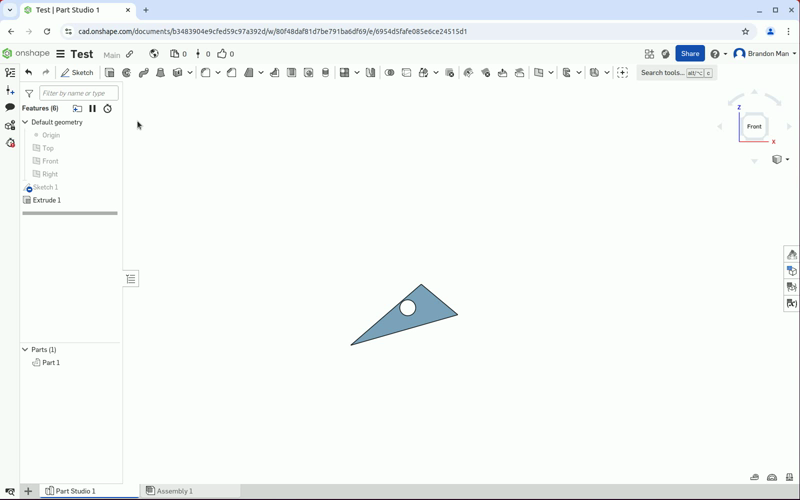
key(shift+h)
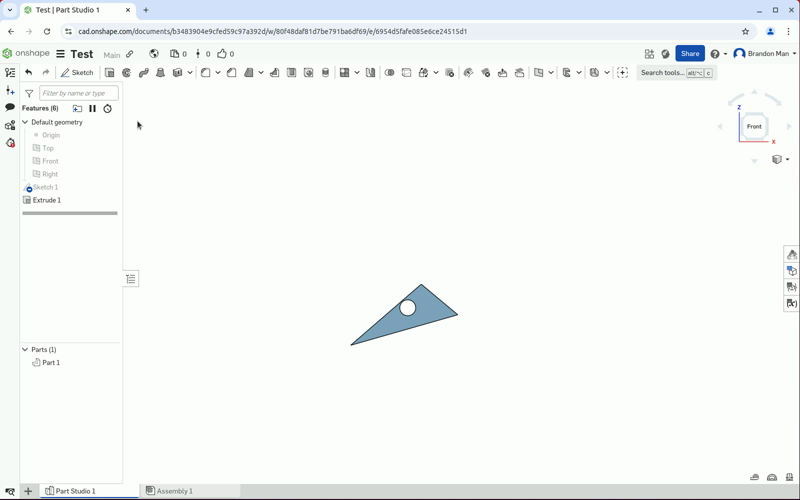
key(shift+h)
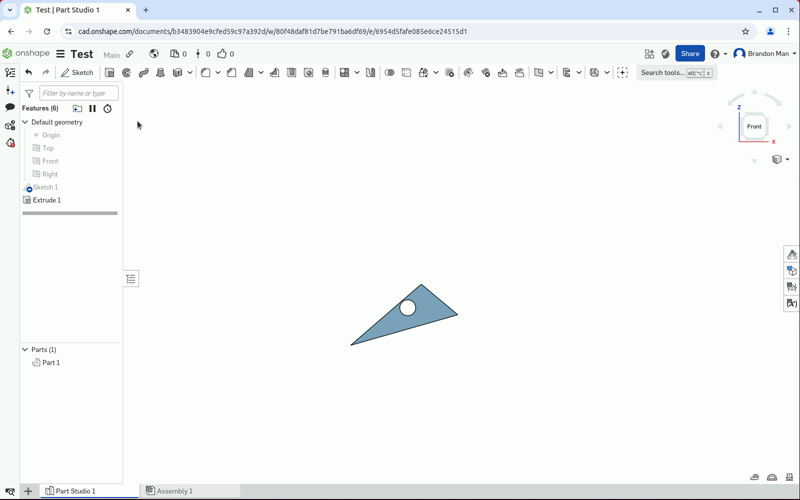
mouse_move(73, 189)
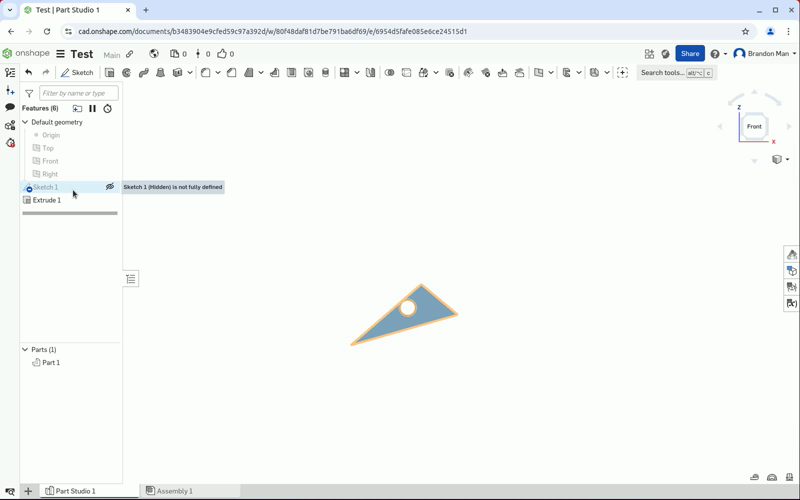
click(73, 189)
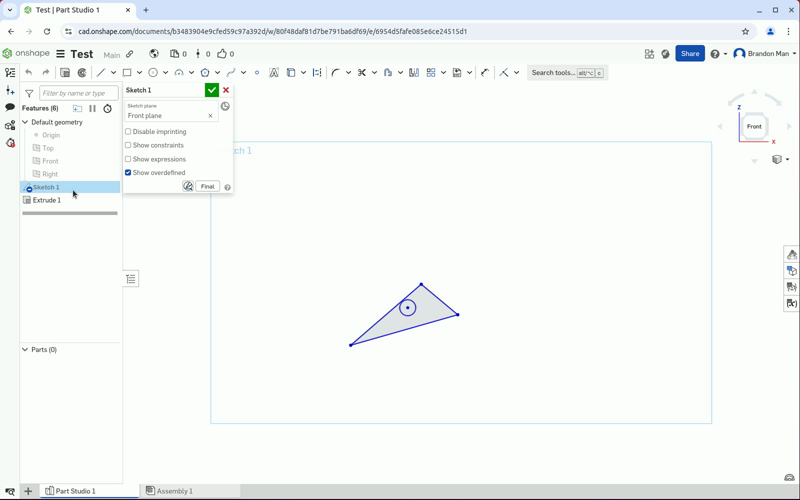
mouse_move(229, 92)
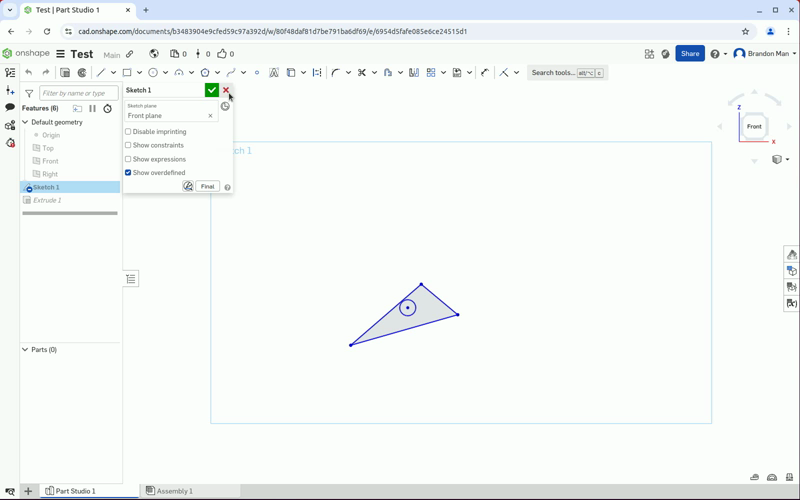
click(229, 92)
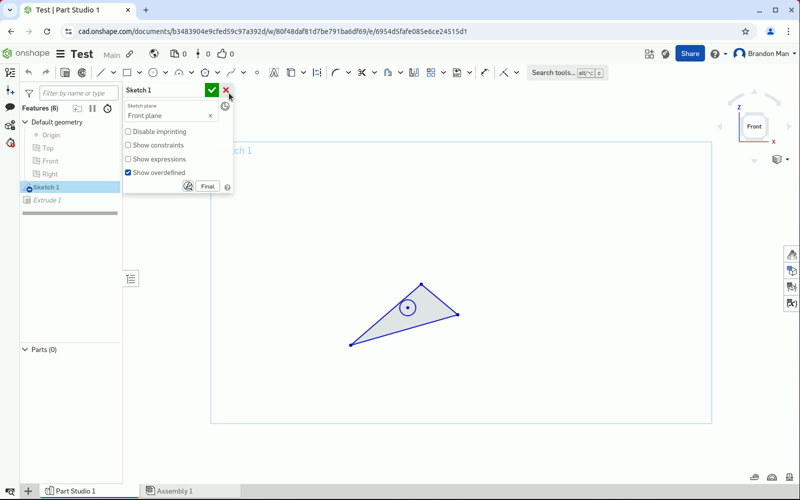
key(shift+s)
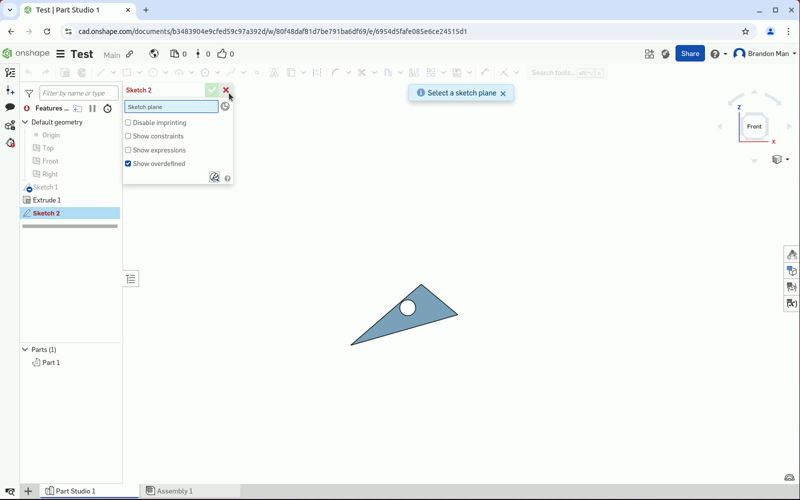
mouse_move(73, 163)
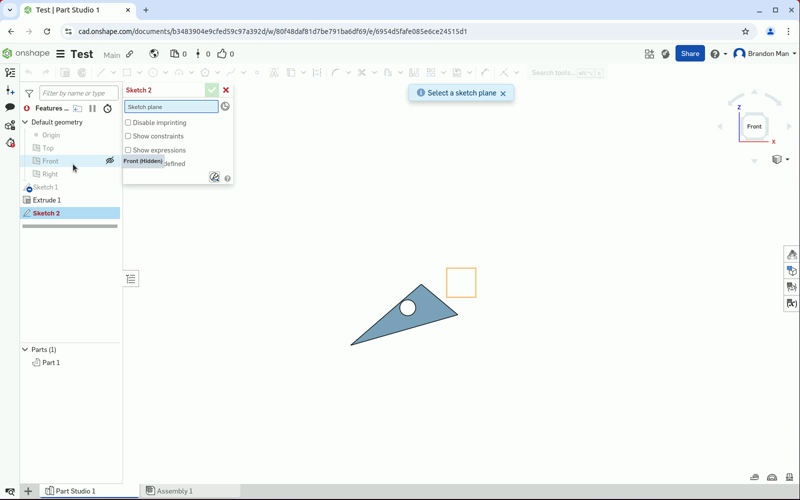
click(73, 163)
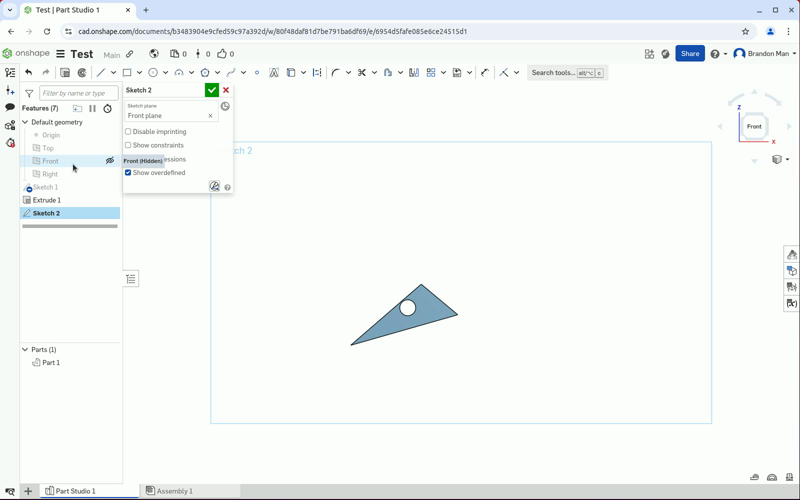
mouse_move(73, 352)
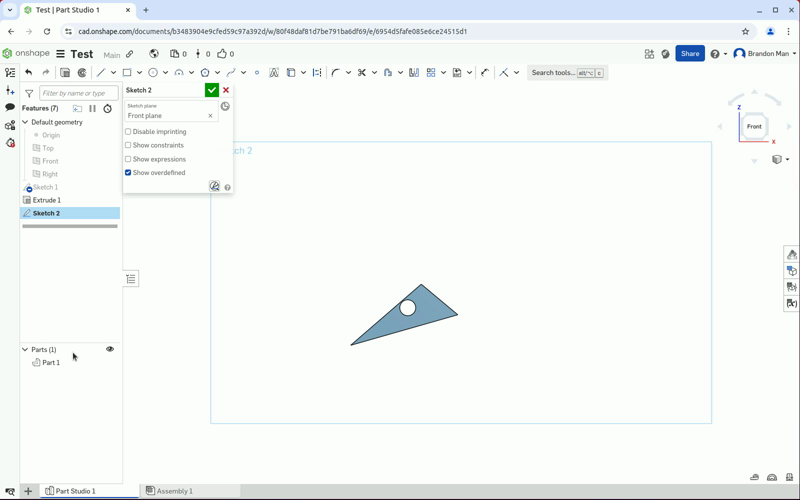
key(y)
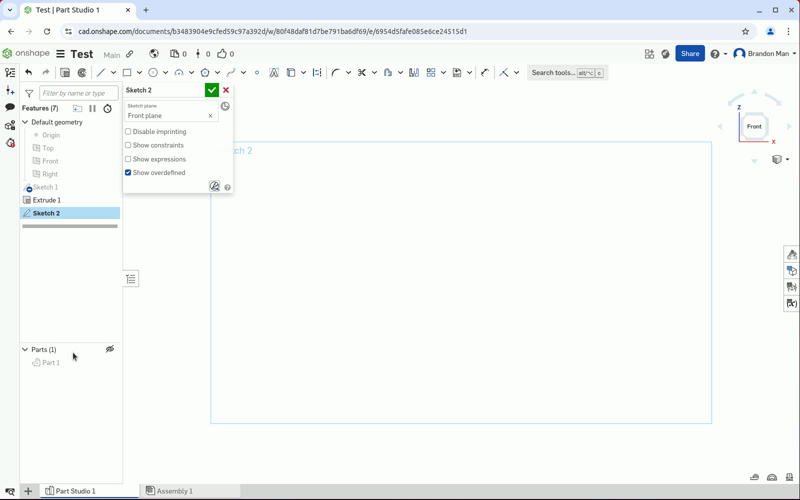
key(l)
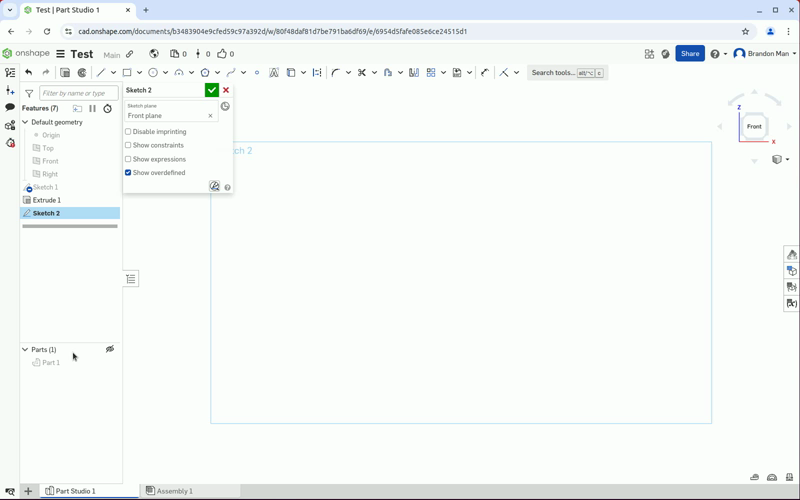
key_down(shift)
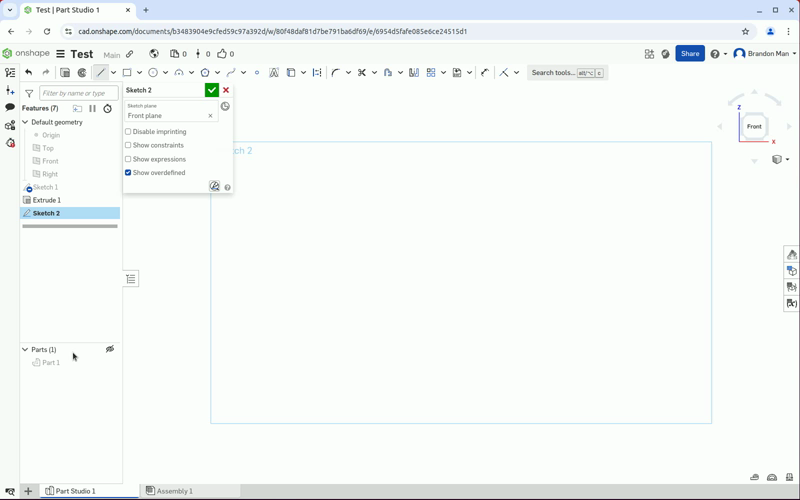
mouse_move(350, 224)
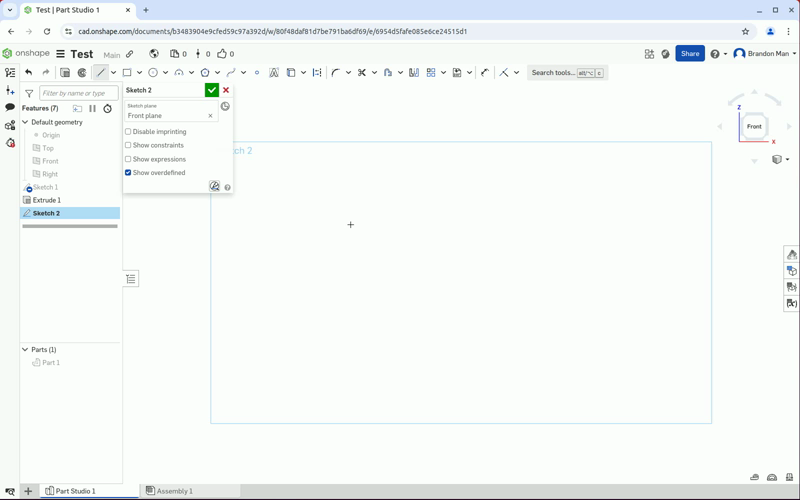
click(350, 224)
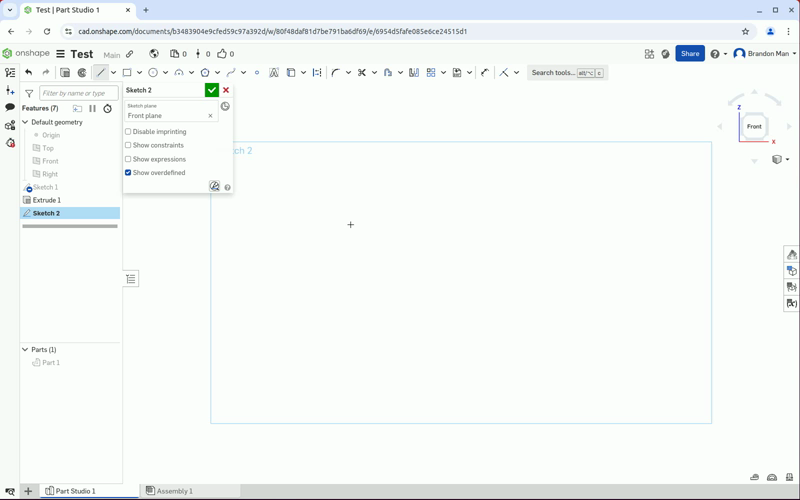
key_up(shift)
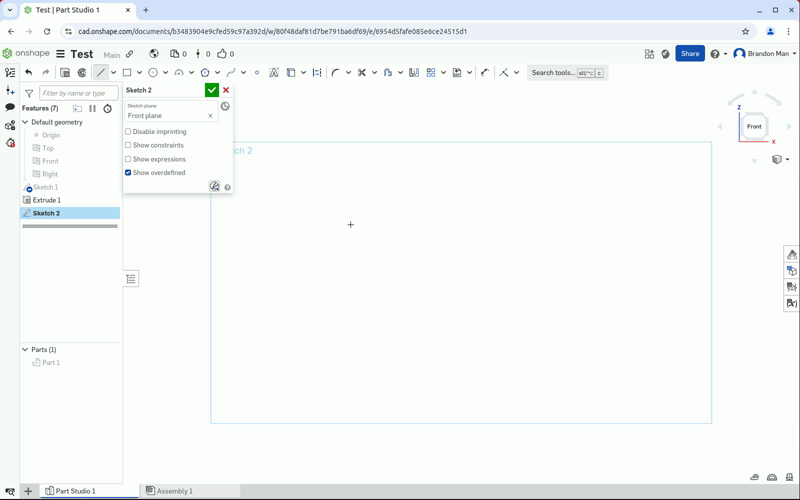
key_down(shift)
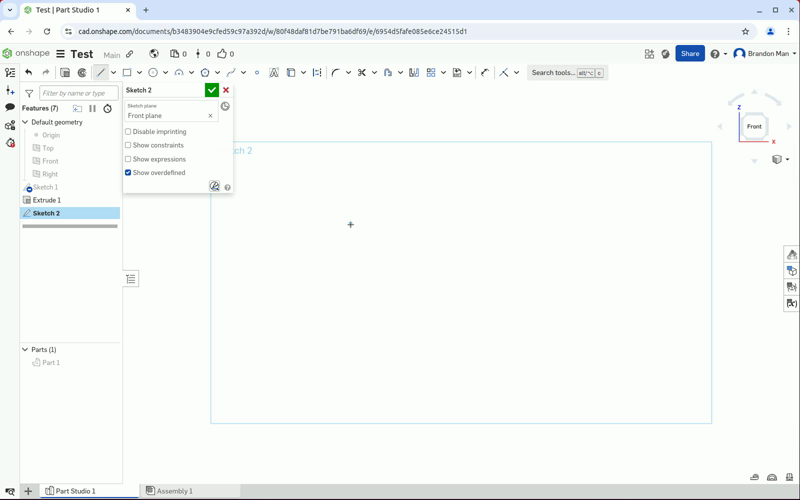
mouse_move(421, 285)
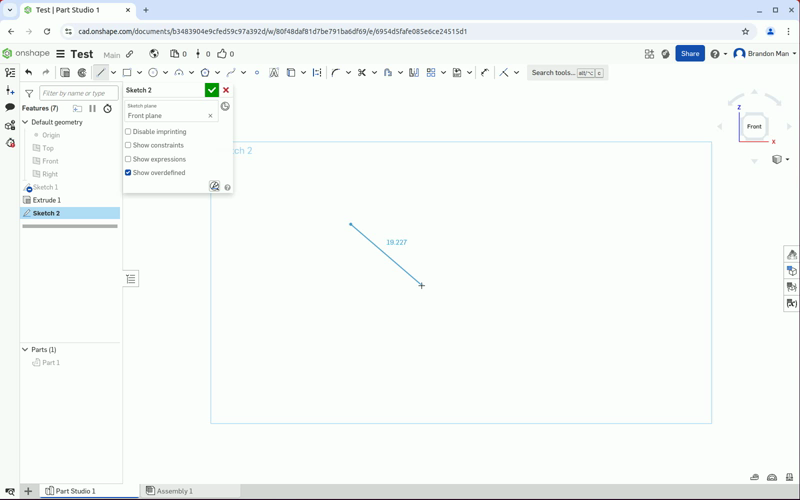
click(421, 285)
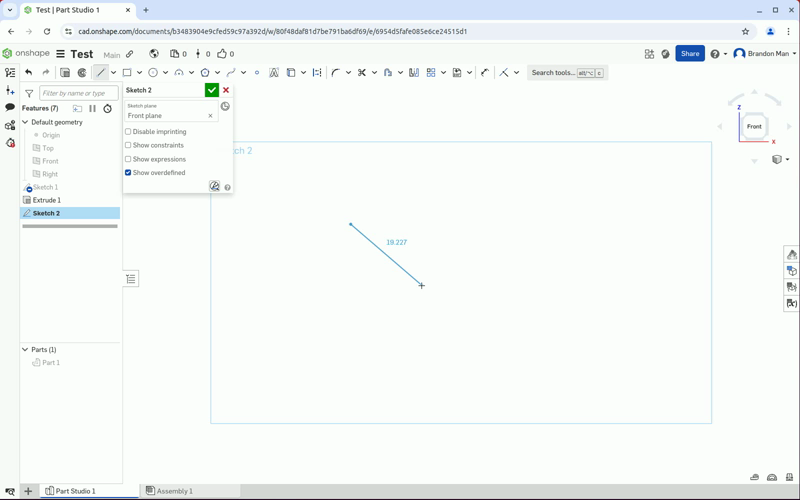
key_up(shift)
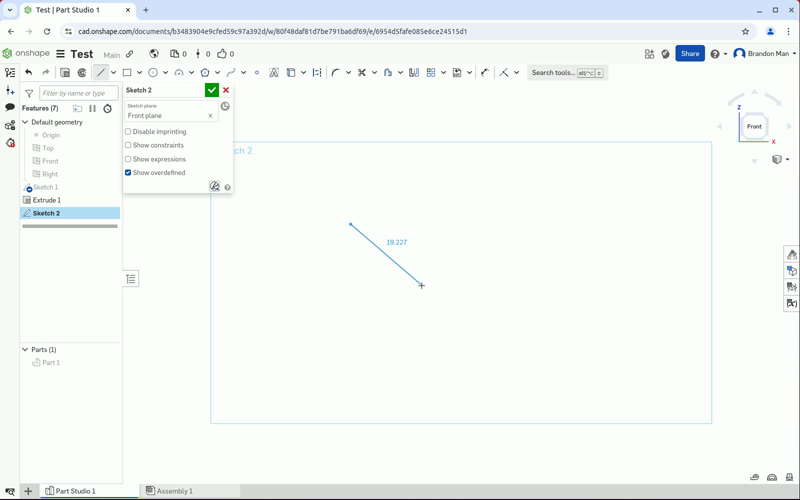
key_down(shift)
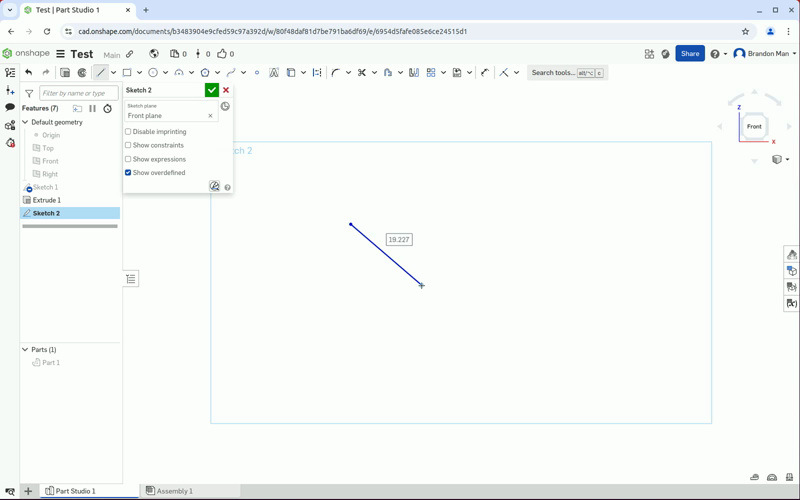
mouse_move(451, 285)
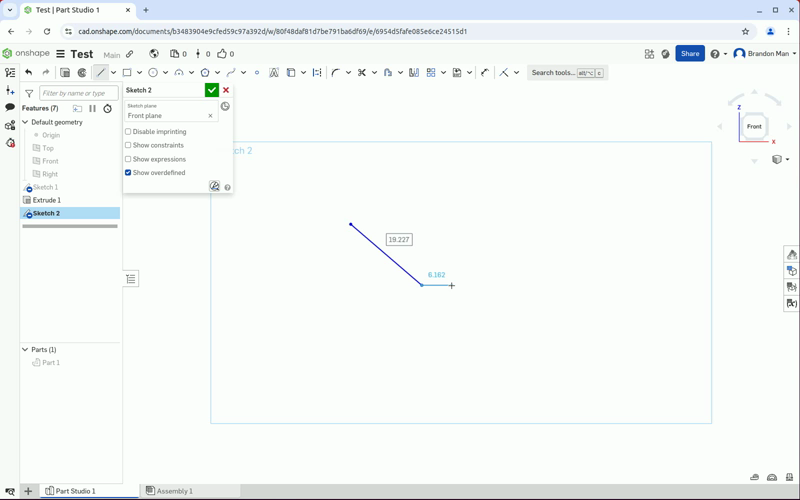
mouse_move(459, 252)
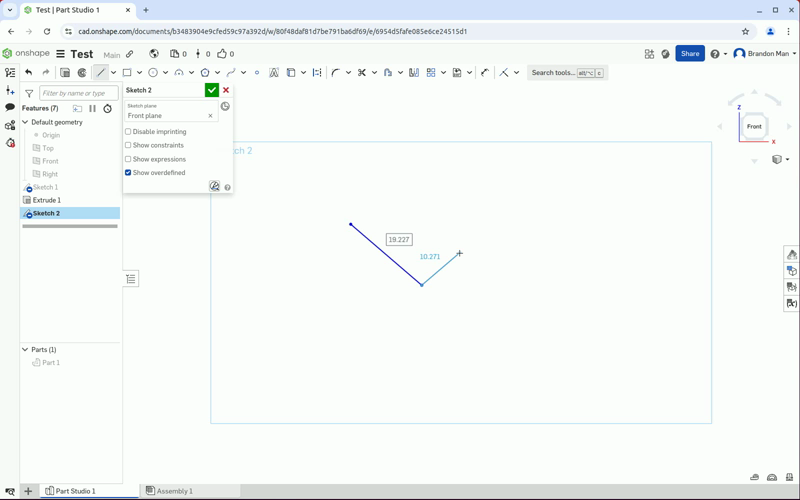
click(459, 252)
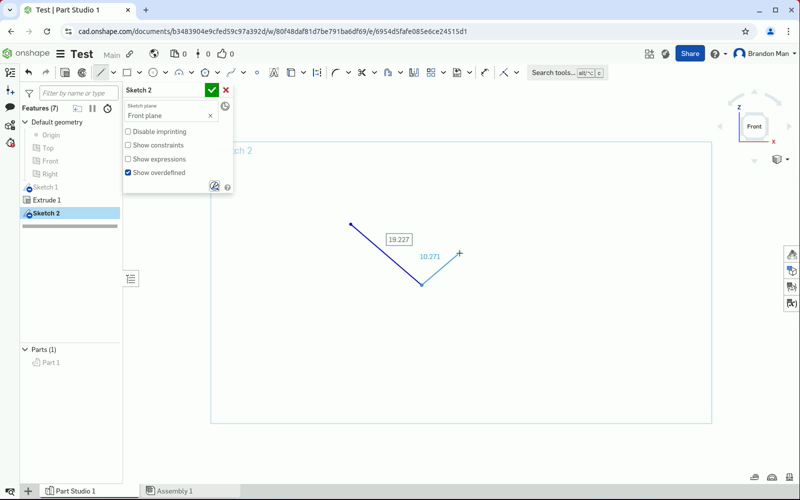
key_up(shift)
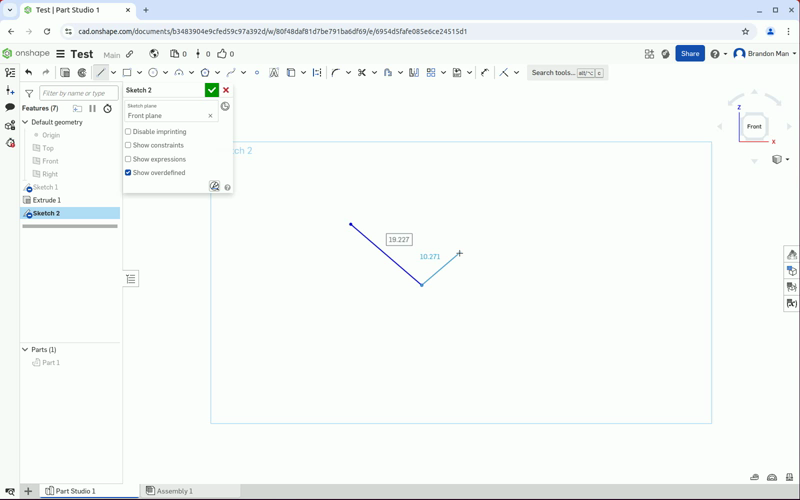
key_down(shift)
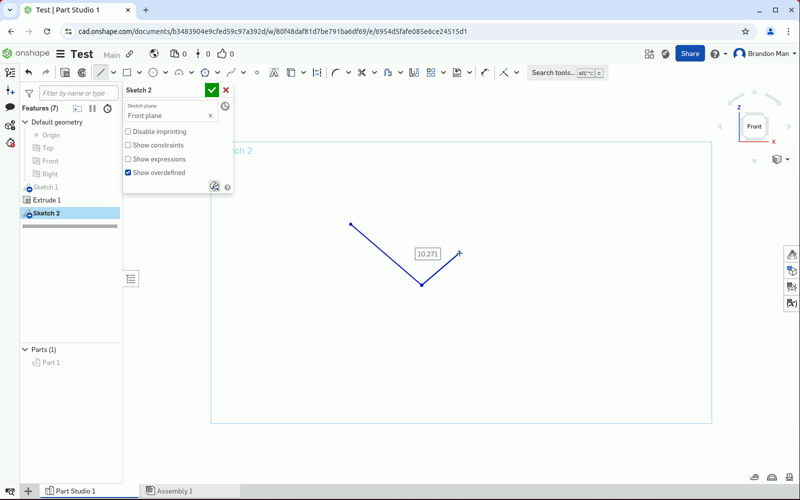
mouse_move(350, 224)
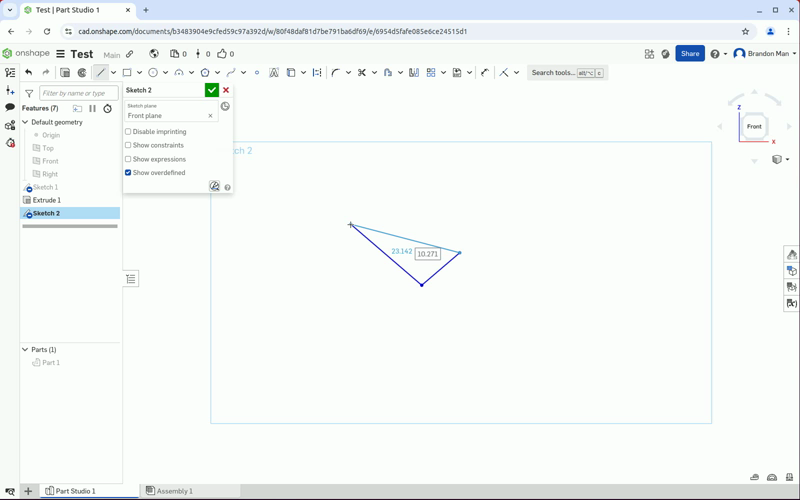
key_up(shift)
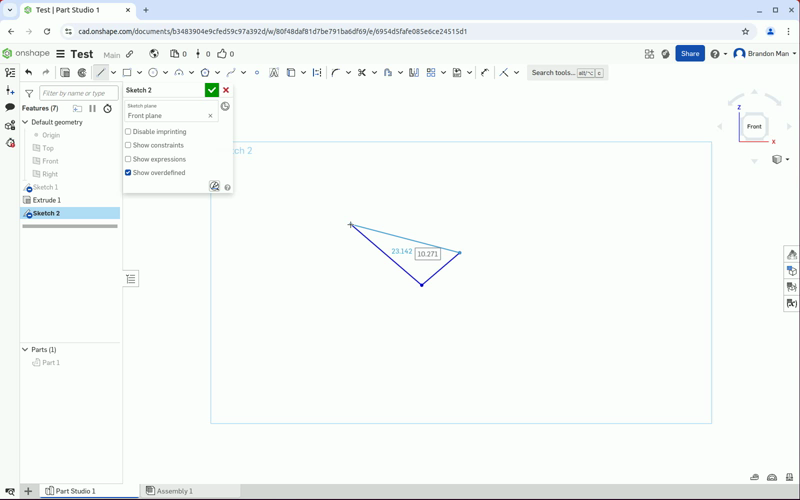
click(350, 224)
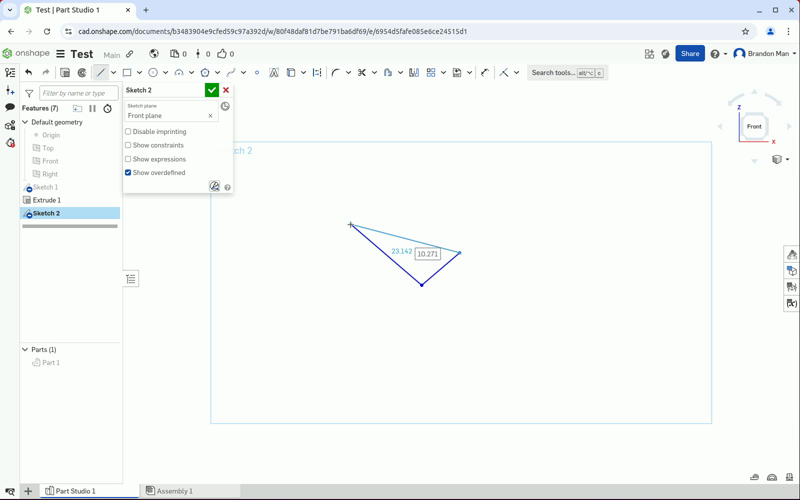
key(esc)
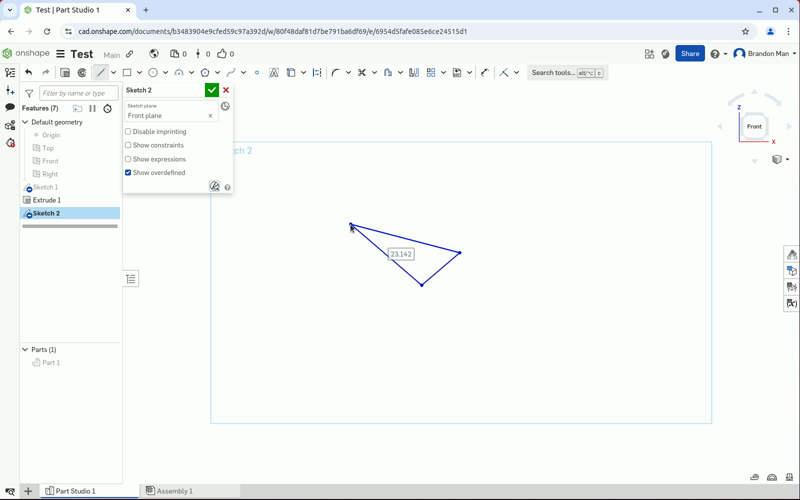
key(c)
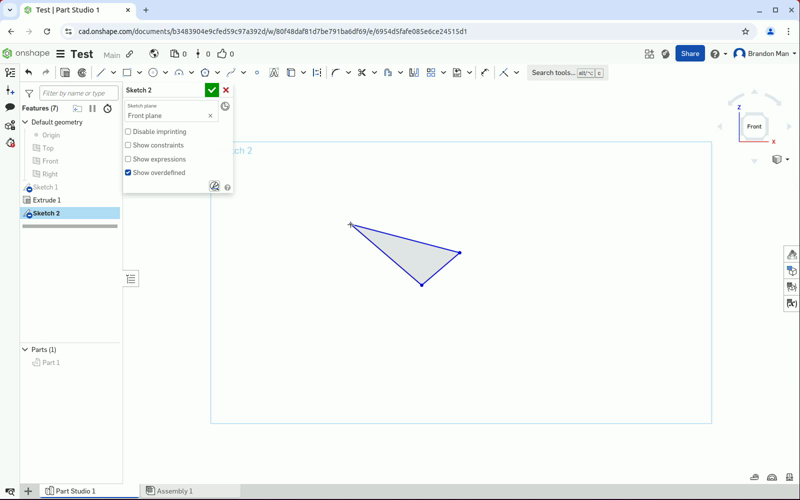
key_down(shift)
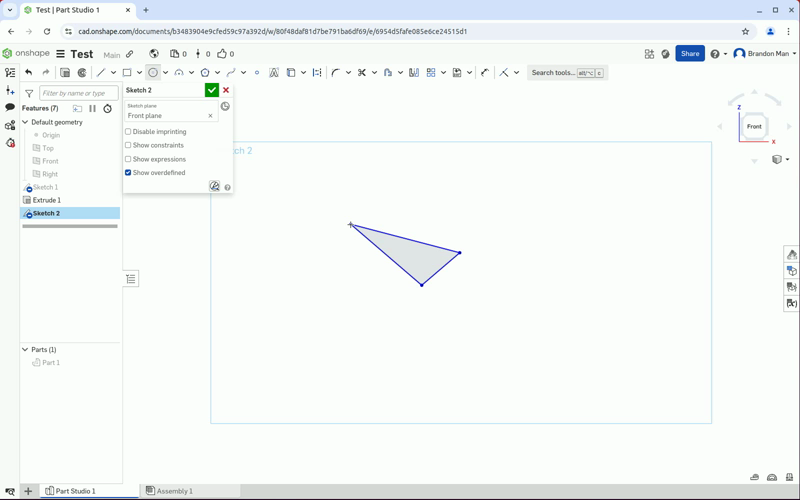
mouse_move(419, 256)
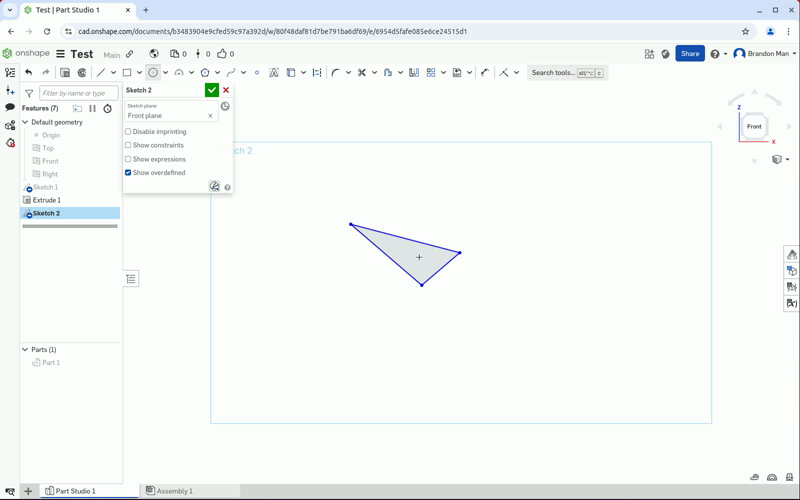
click(419, 256)
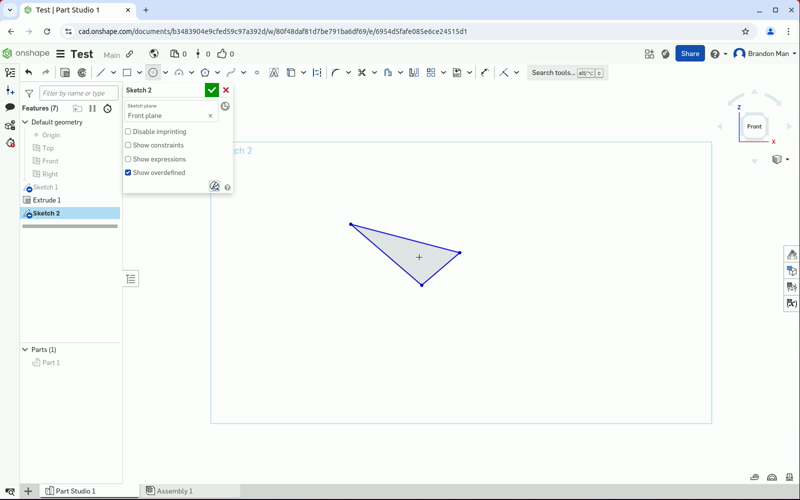
key_up(shift)
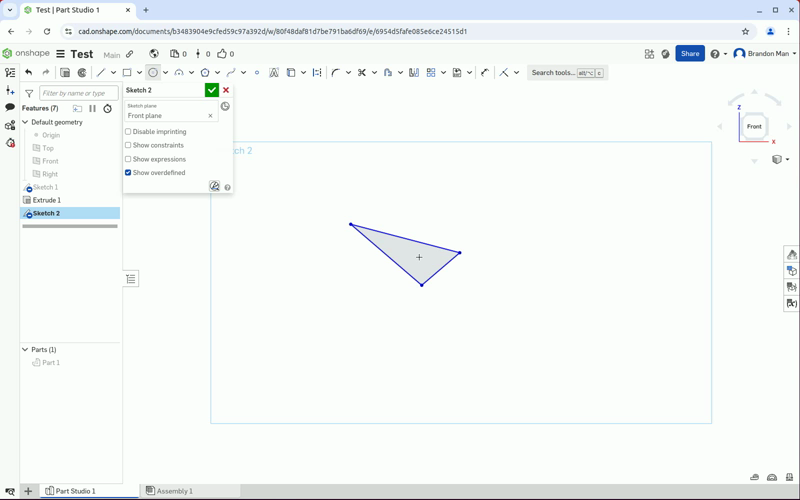
mouse_move(431, 256)
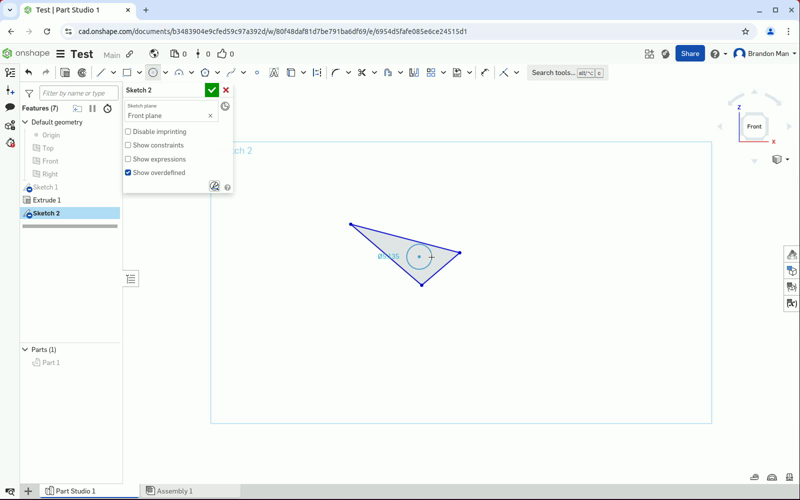
click(431, 256)
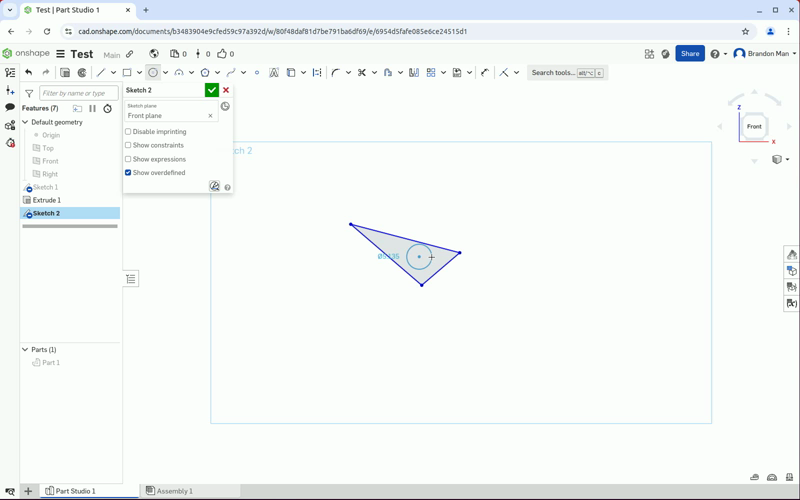
key(esc)
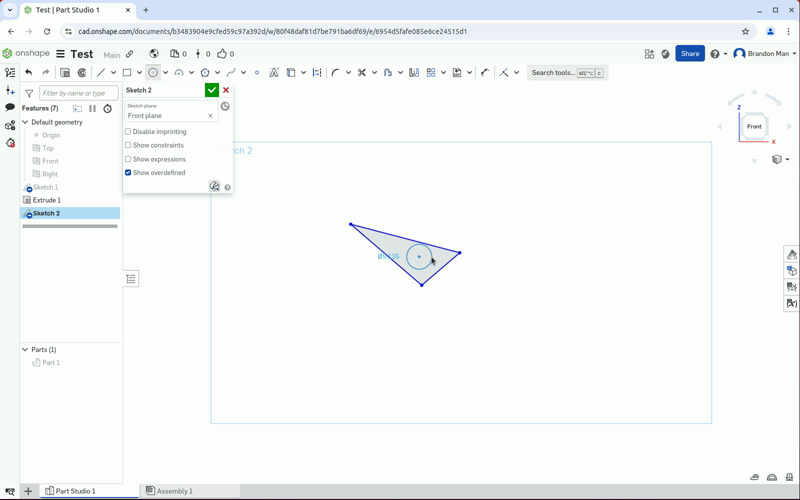
mouse_move(370, 235)
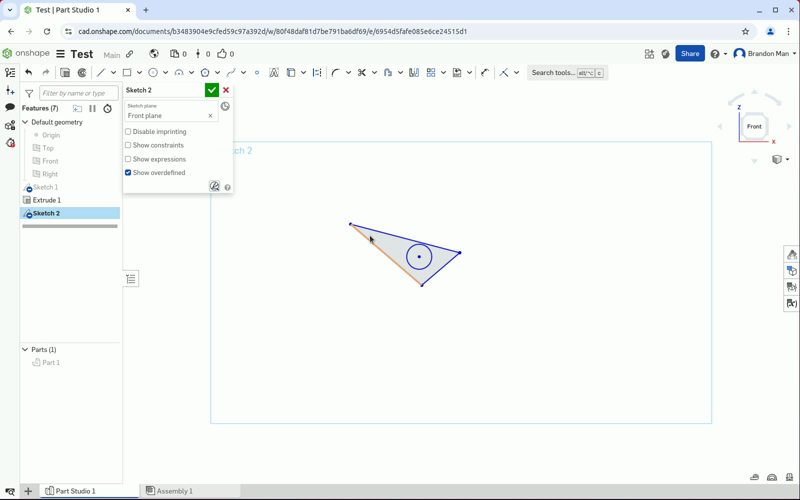
scroll(6)
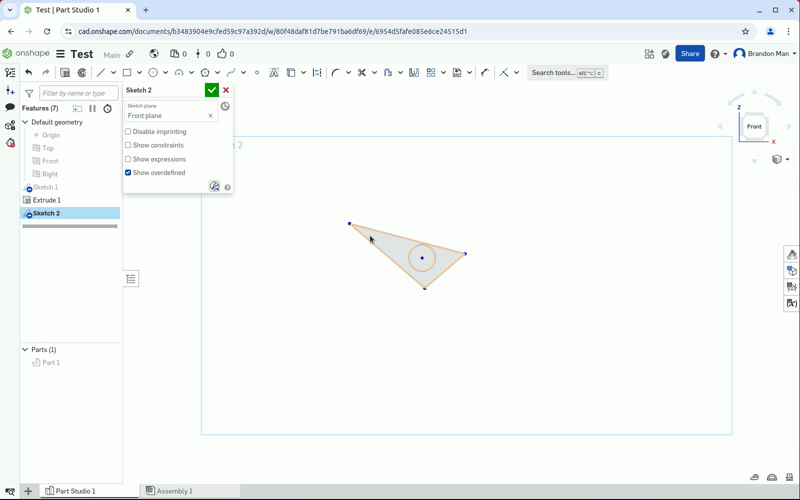
scroll(6)
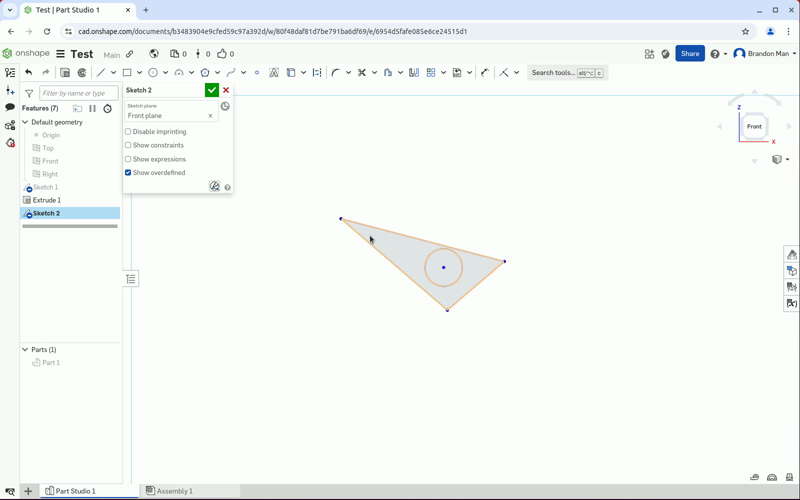
scroll(6)
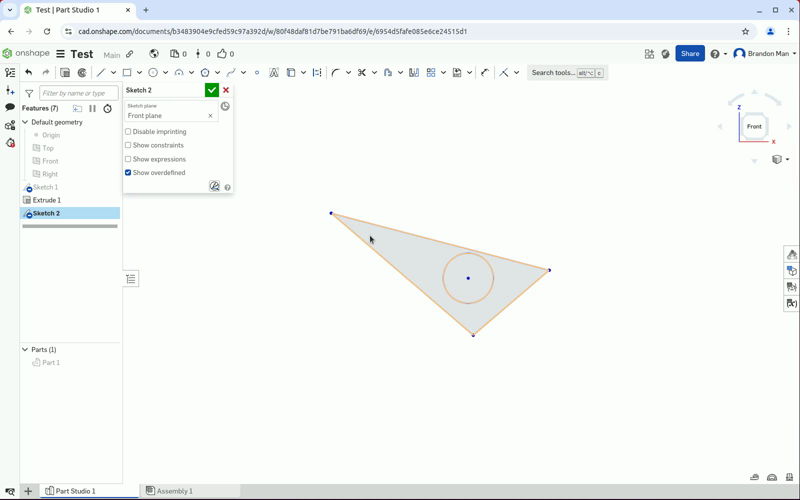
scroll(6)
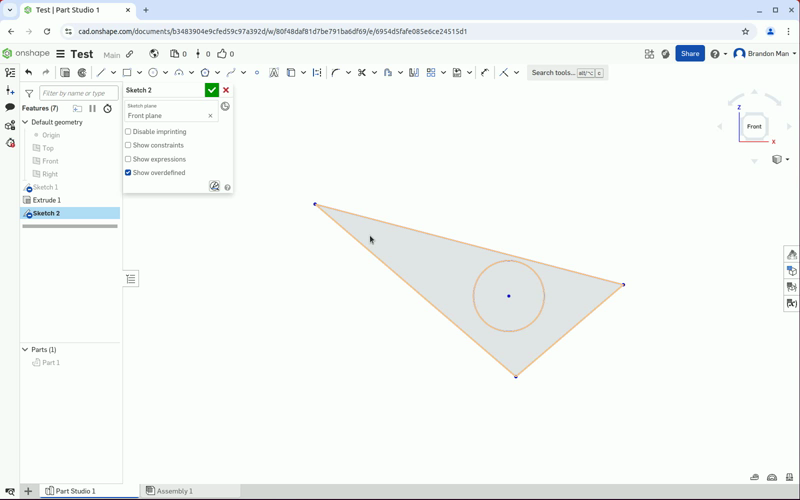
scroll(6)
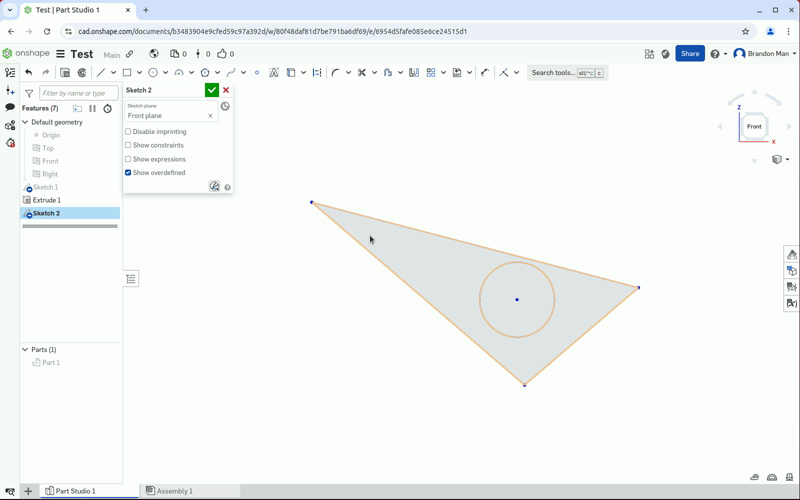
scroll(6)
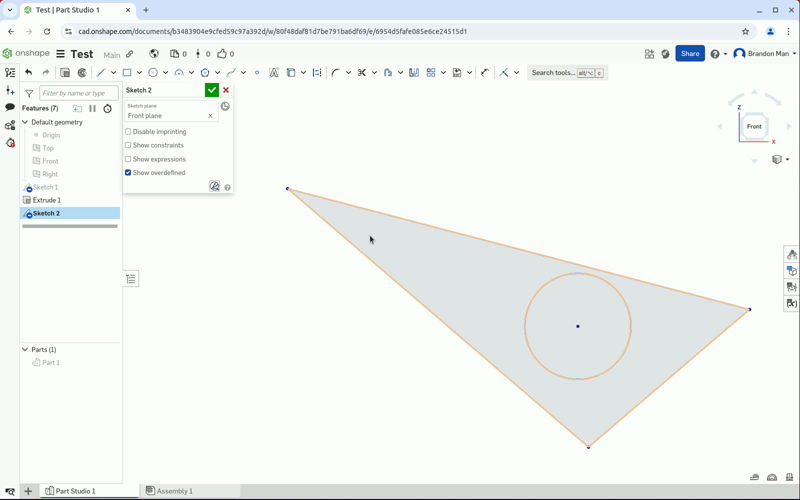
scroll(6)
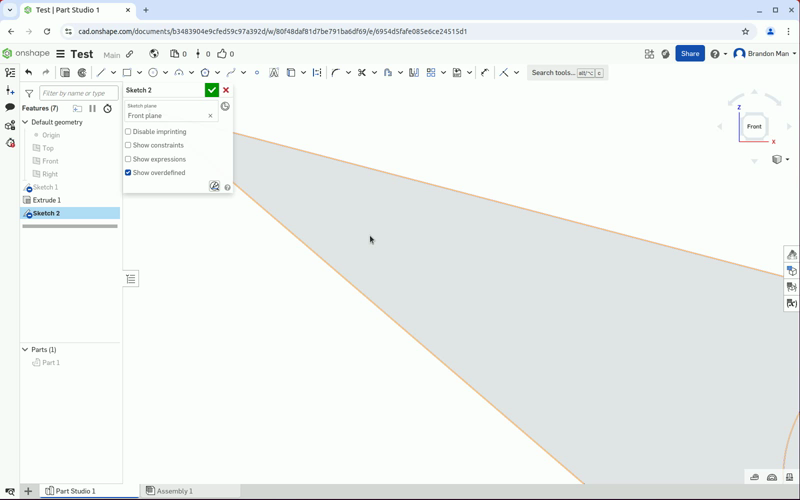
click(370, 235)
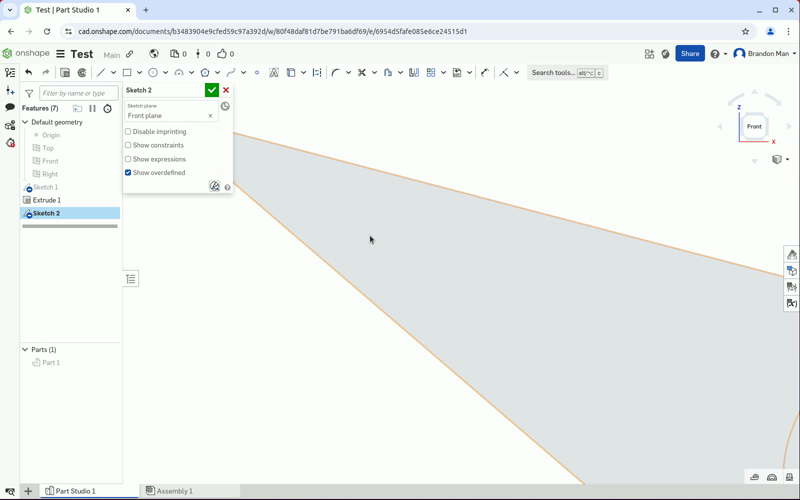
scroll(-6)
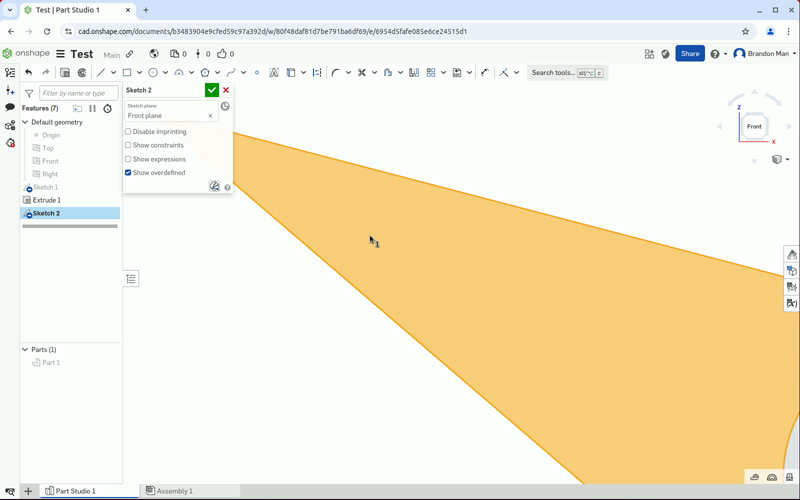
scroll(-6)
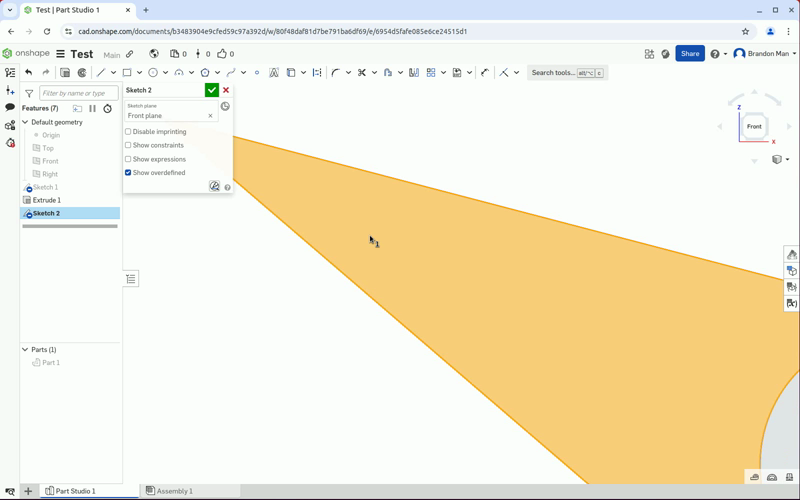
scroll(-6)
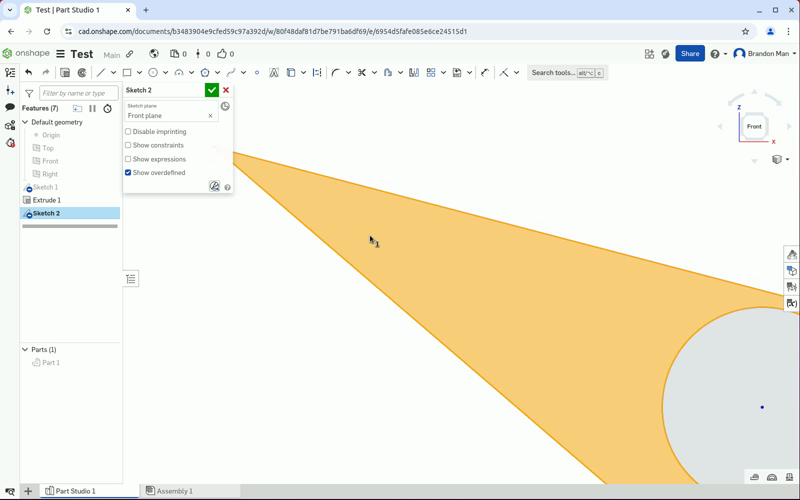
scroll(-6)
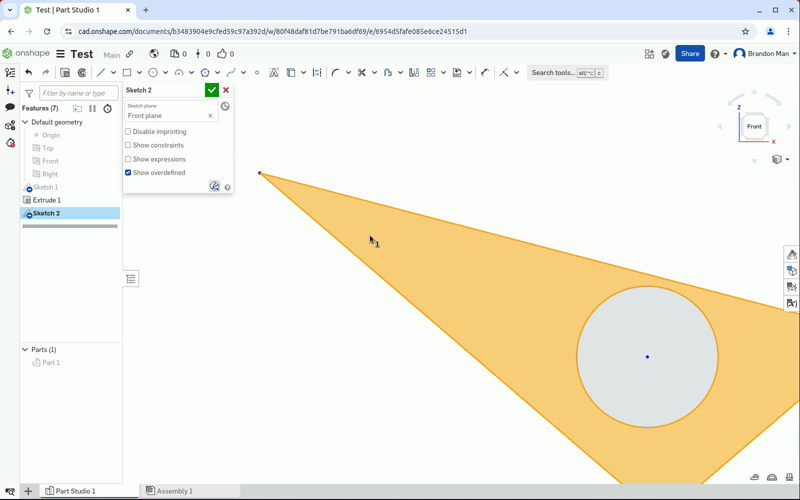
scroll(-6)
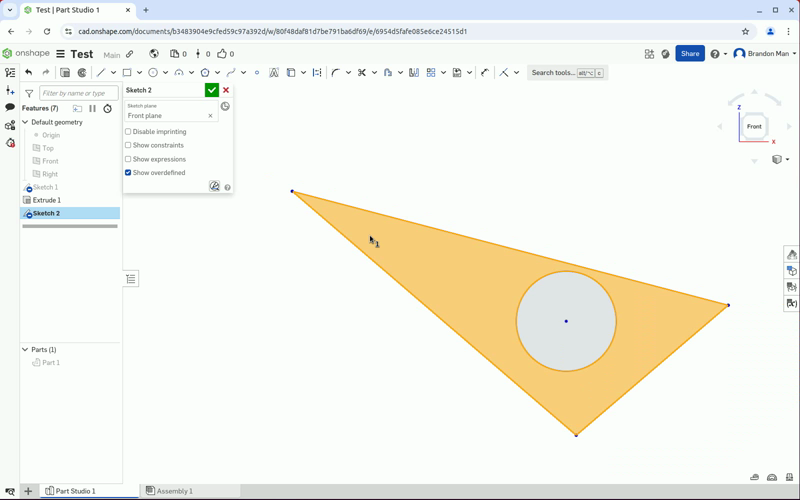
scroll(-6)
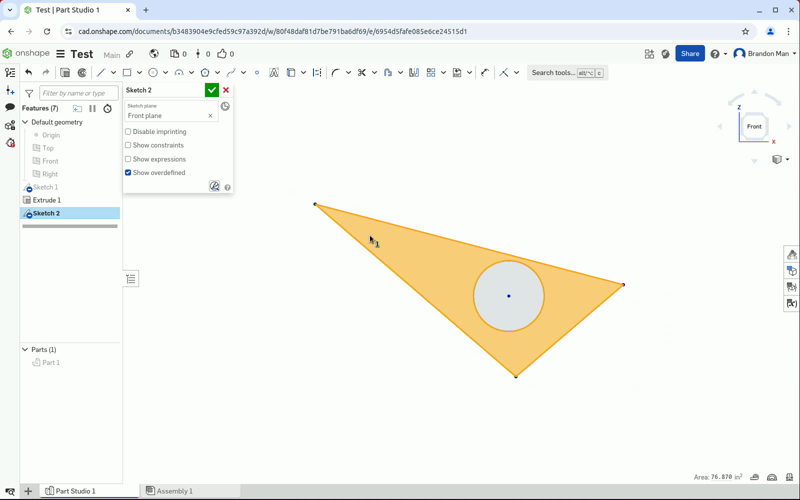
scroll(-6)
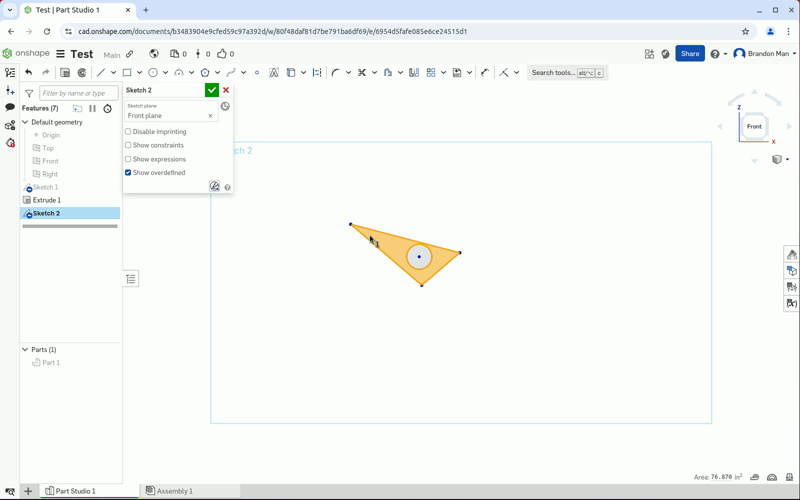
mouse_move(73, 352)
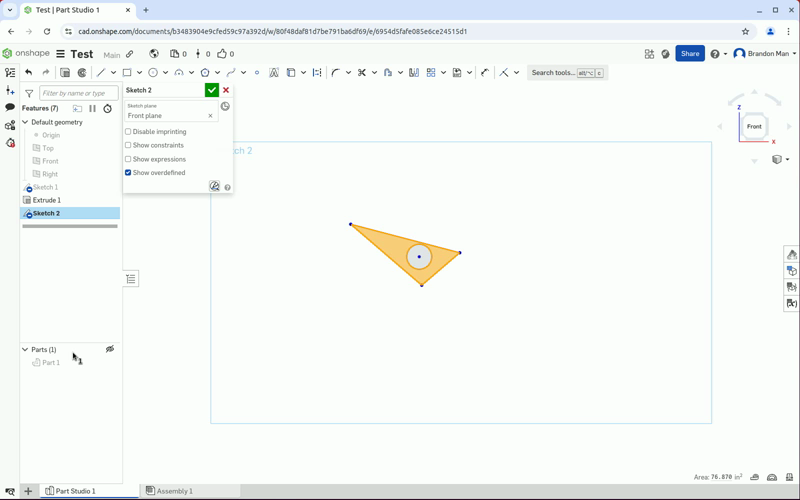
key(shift+y)
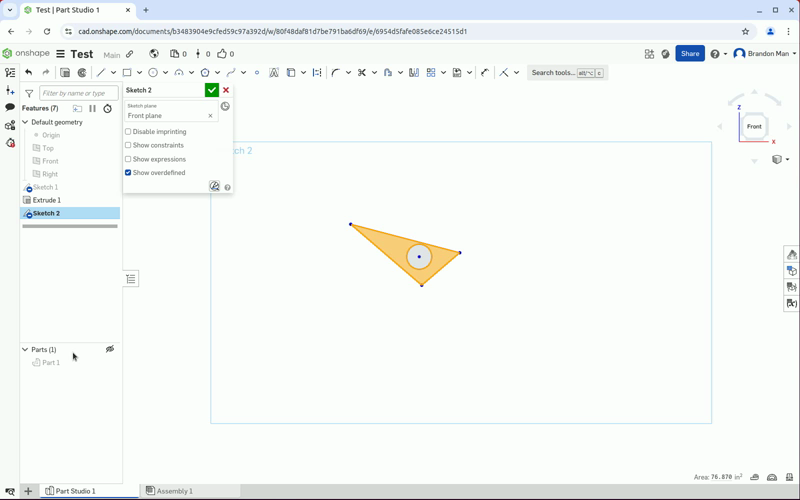
key(shift+e)
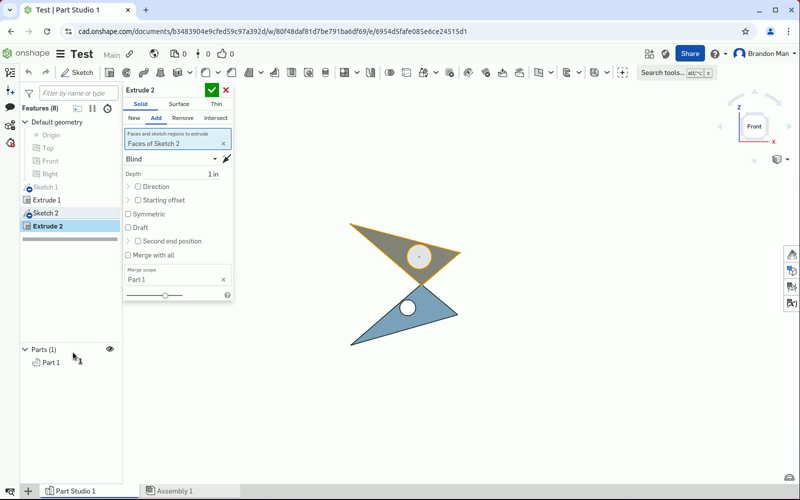
mouse_move(143, 106)
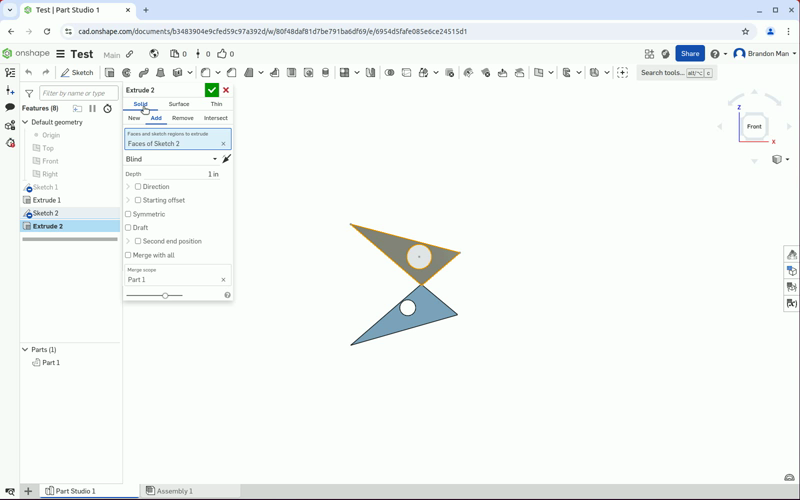
click(143, 106)
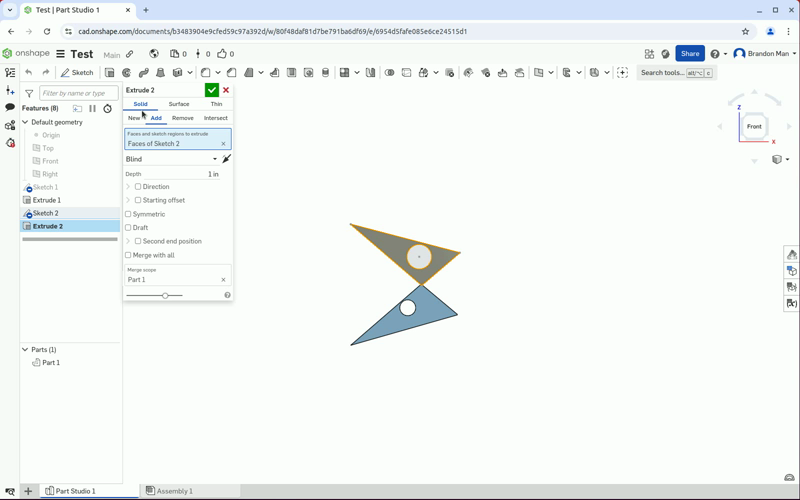
mouse_move(137, 120)
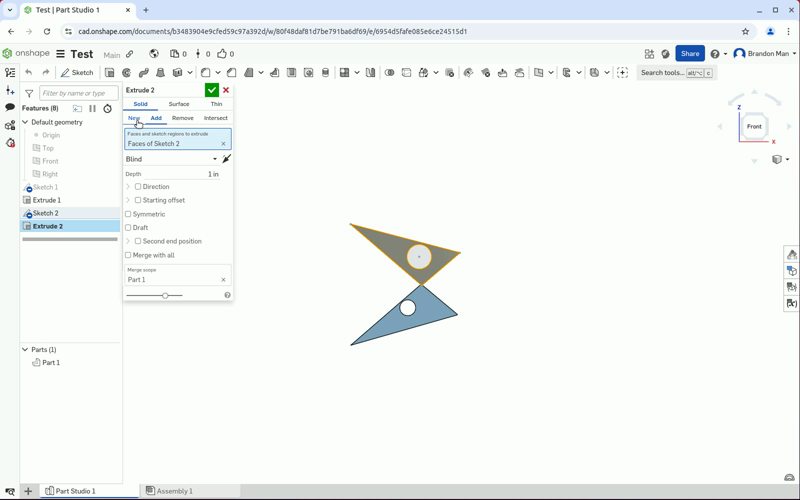
click(137, 120)
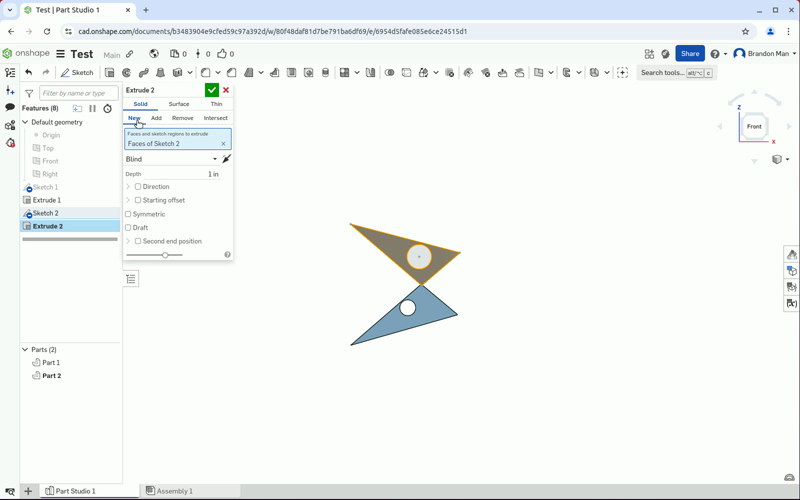
key(tab, 4)
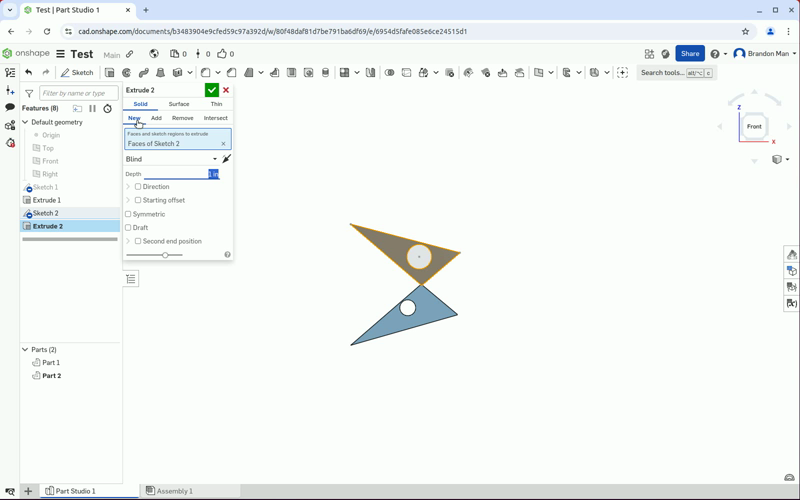
text(5.296)
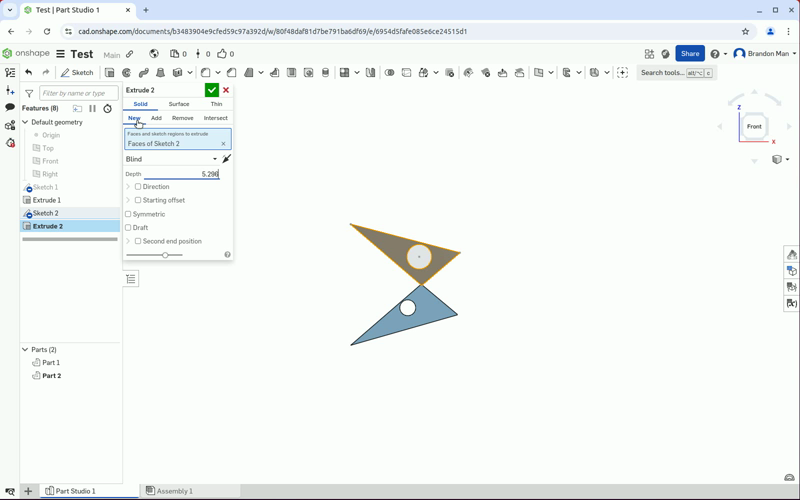
key(enter)
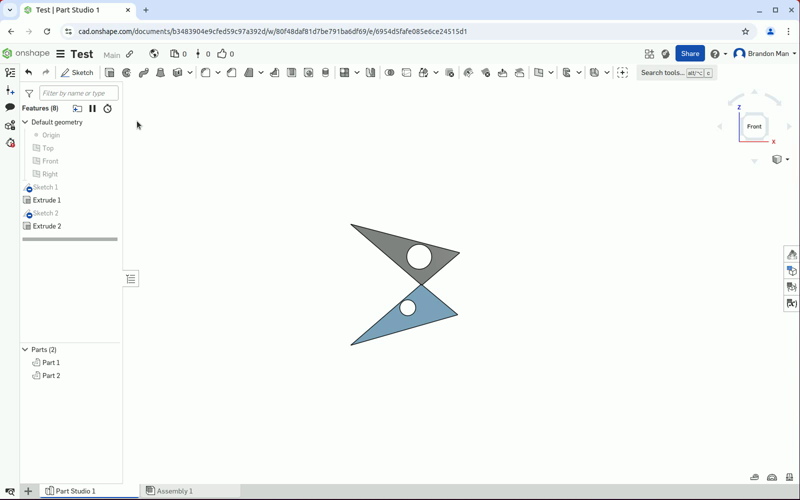
key(shift+h)
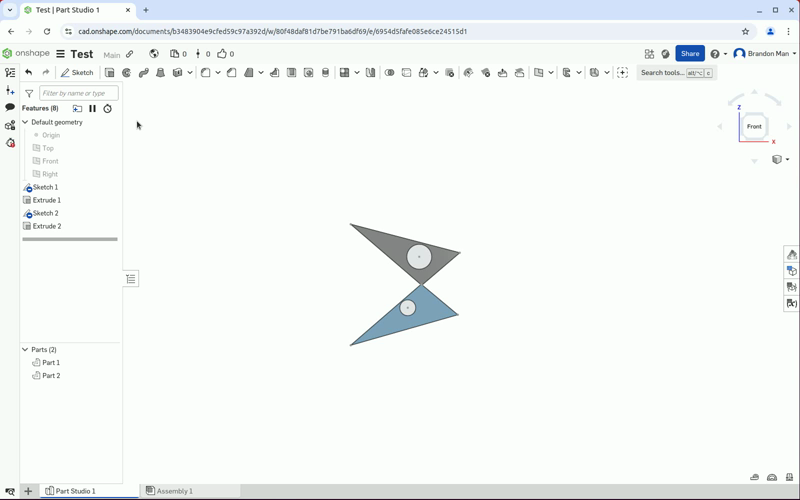
key(shift+h)
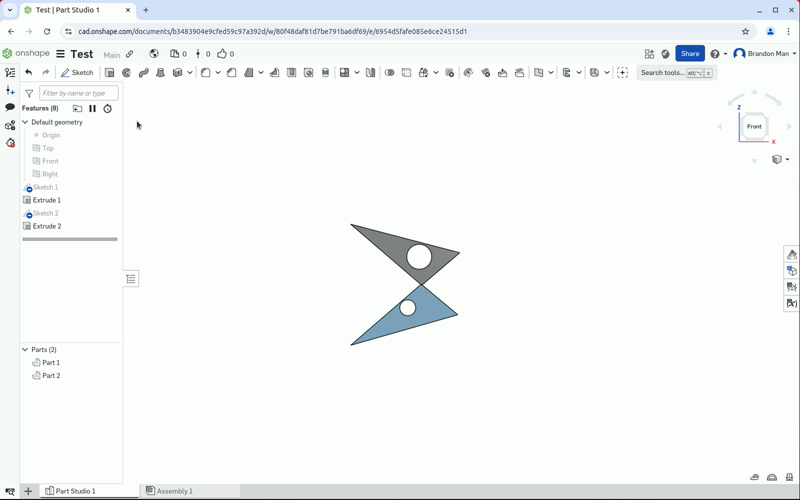
mouse_move(73, 189)
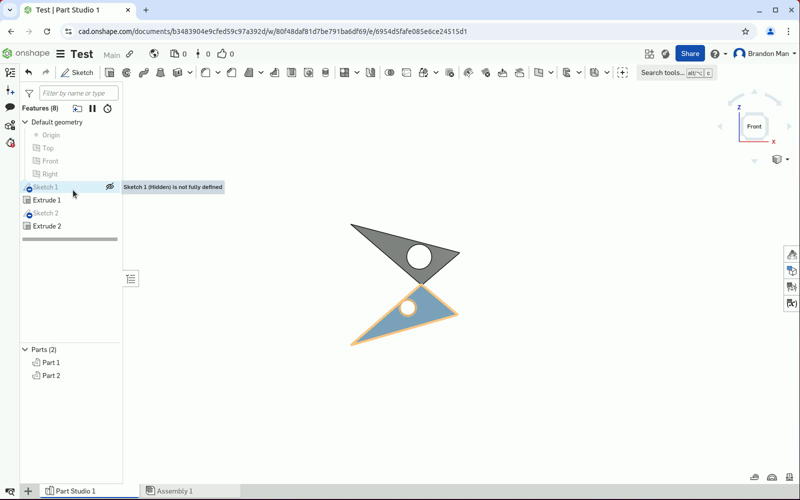
click(73, 189)
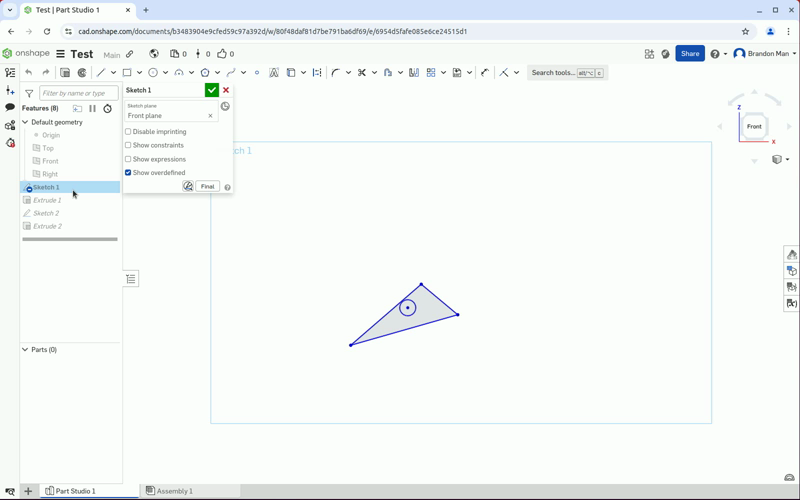
mouse_move(229, 92)
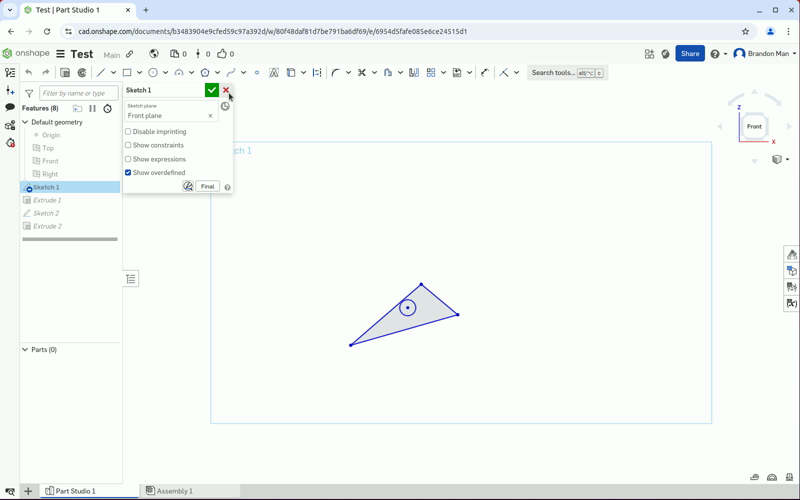
click(229, 92)
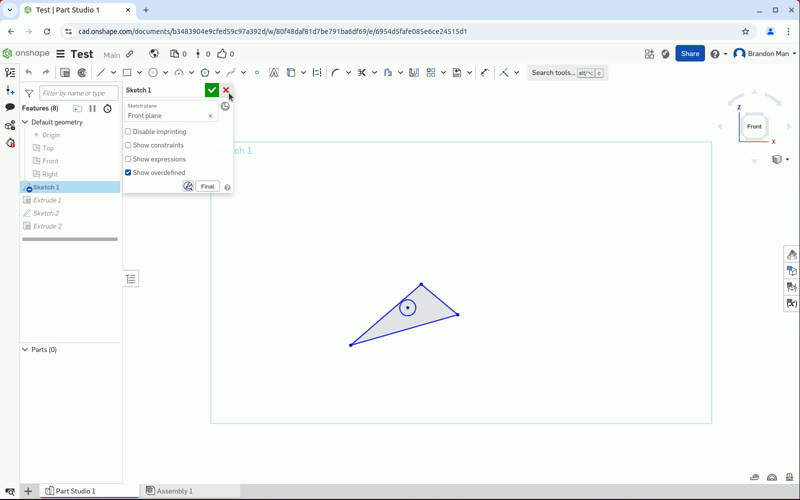
key(shift+s)
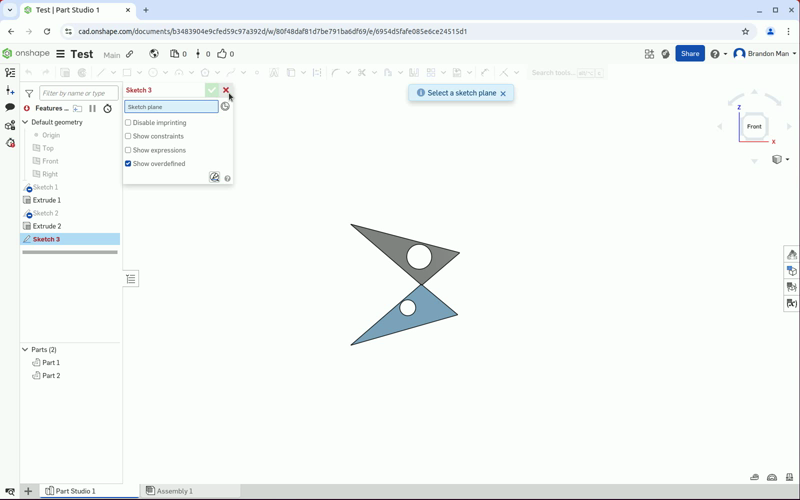
mouse_move(73, 163)
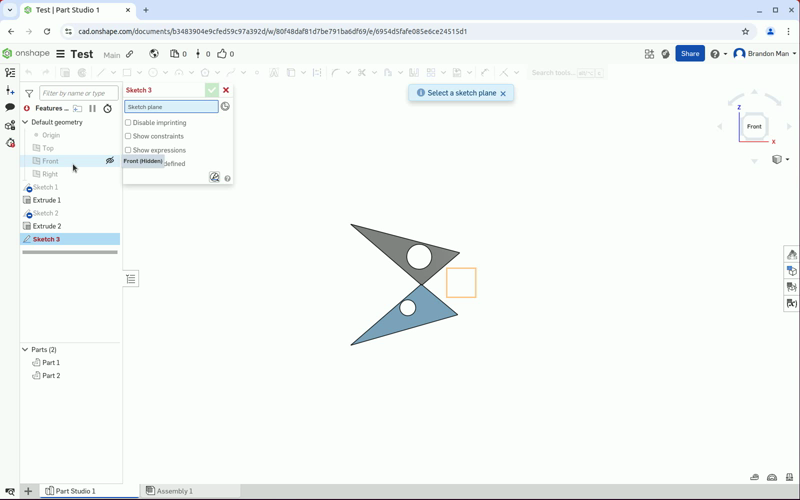
click(73, 163)
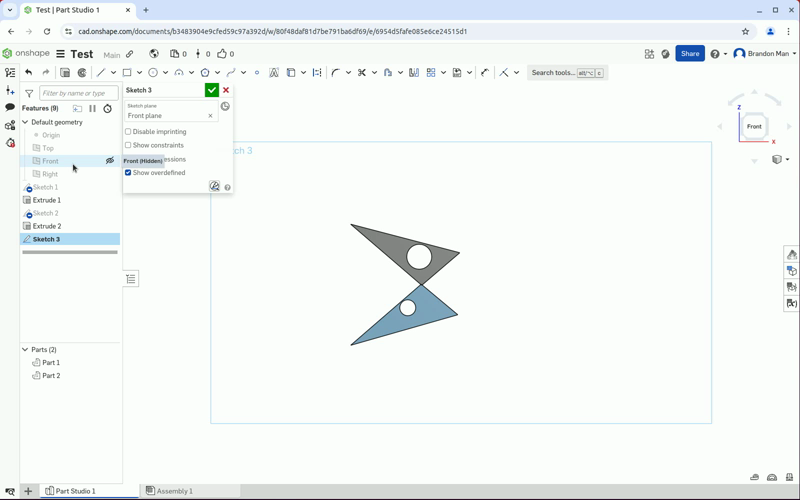
mouse_move(73, 352)
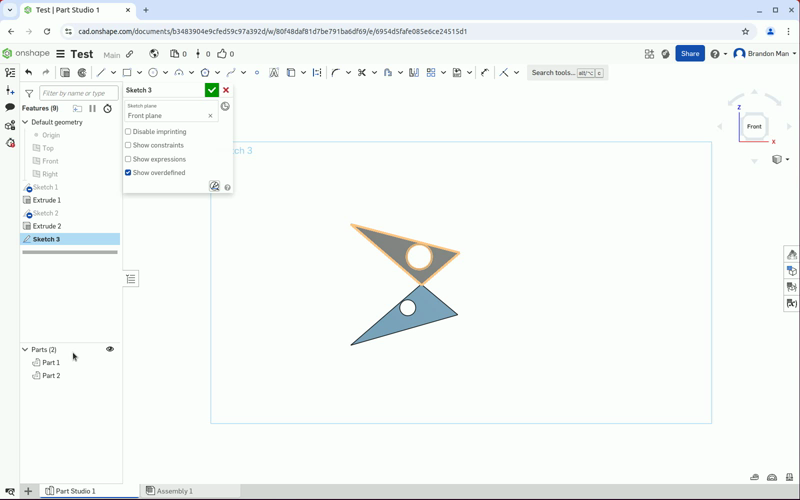
key(y)
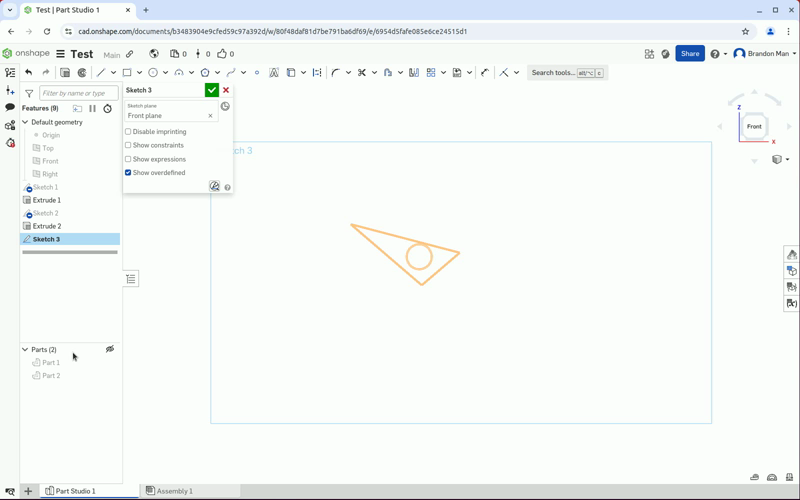
key(l)
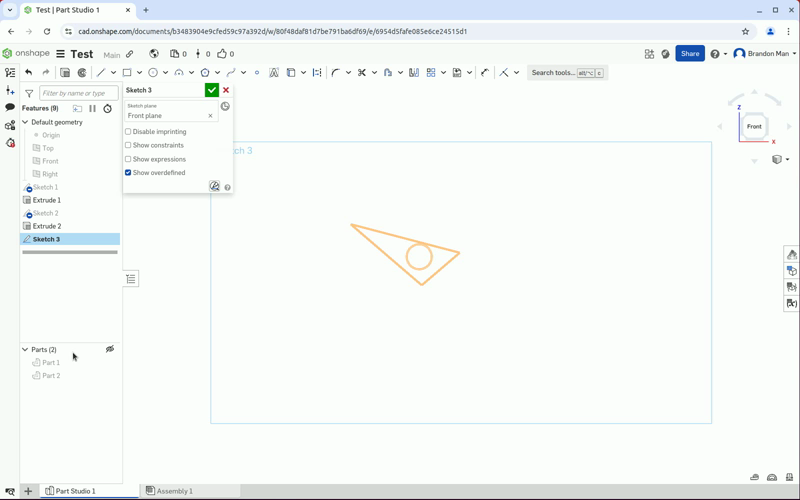
key_down(shift)
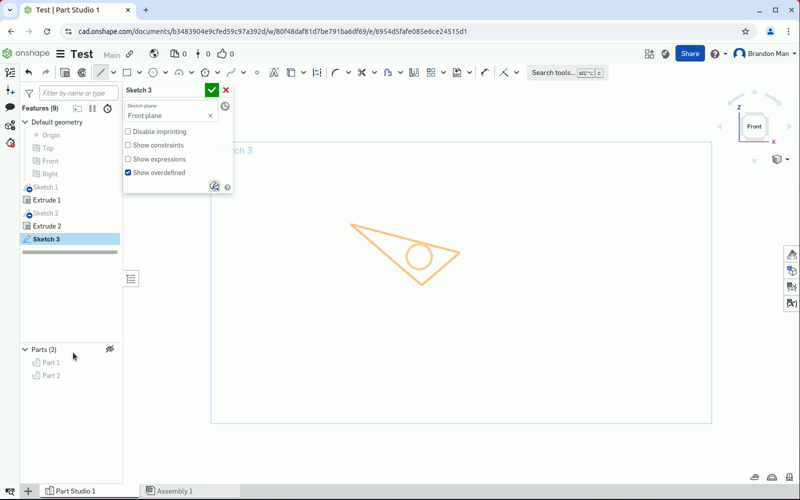
mouse_move(420, 285)
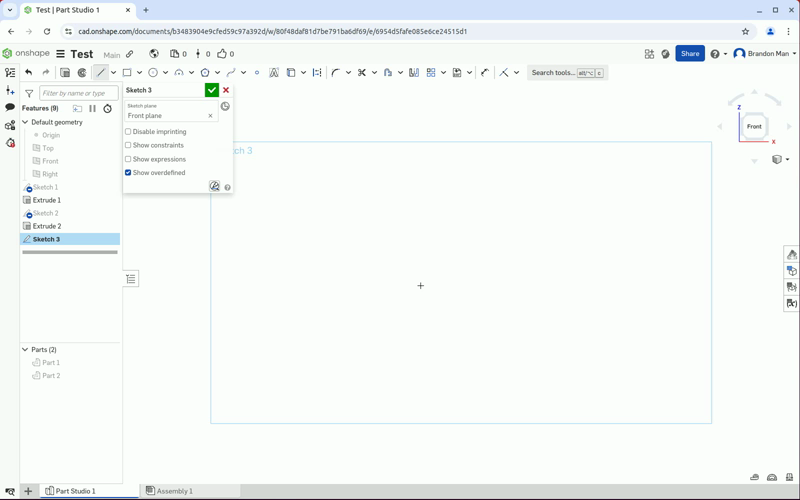
click(420, 285)
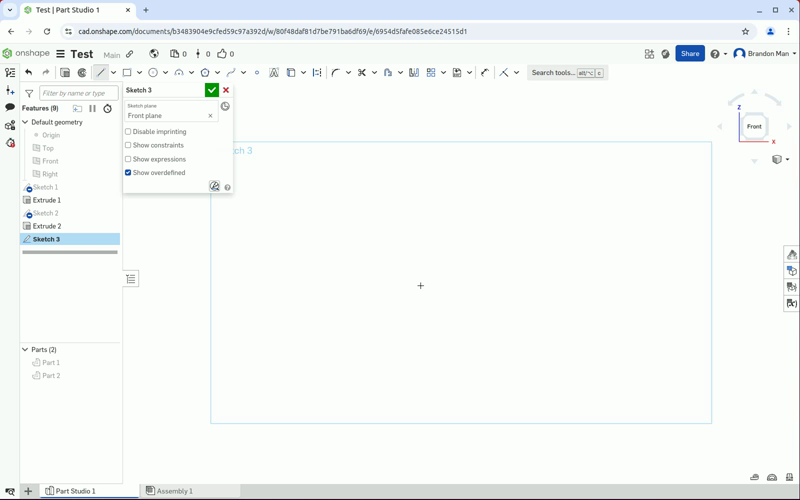
key_up(shift)
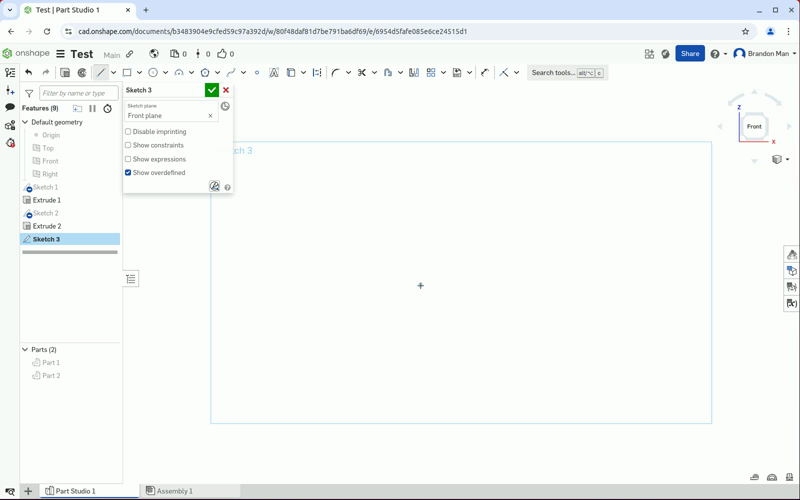
key_down(shift)
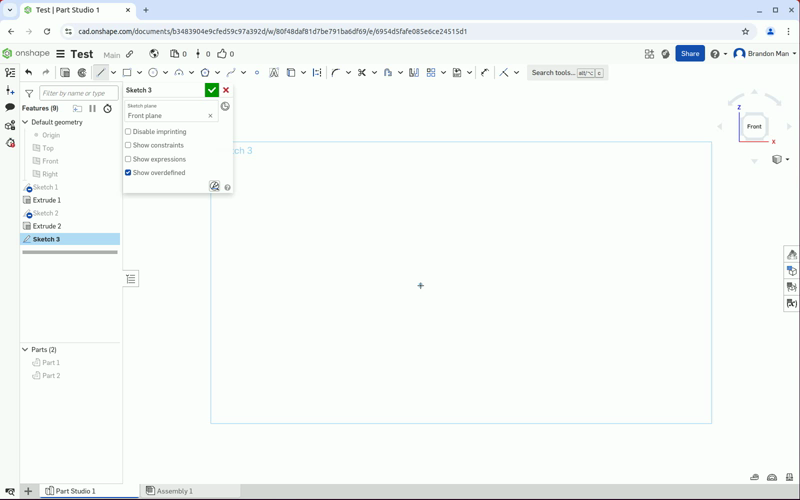
mouse_move(450, 285)
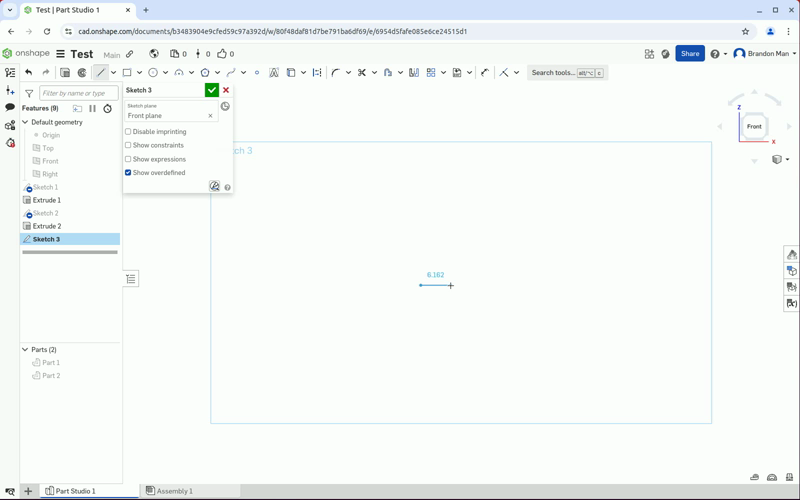
mouse_move(457, 315)
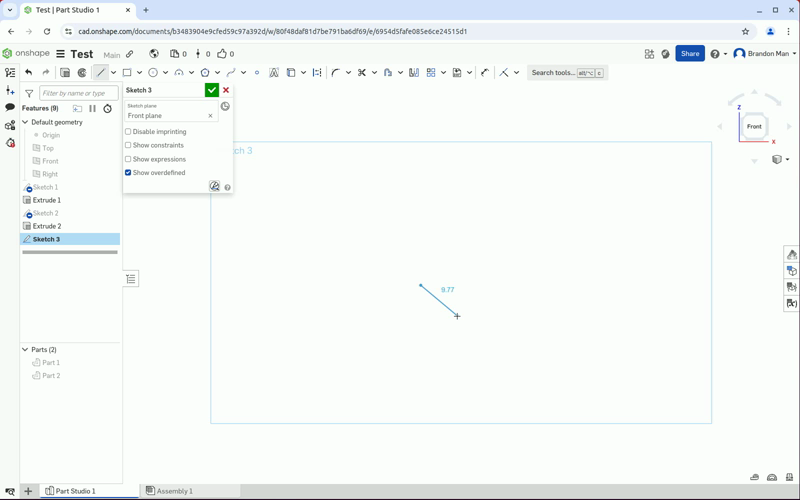
click(457, 315)
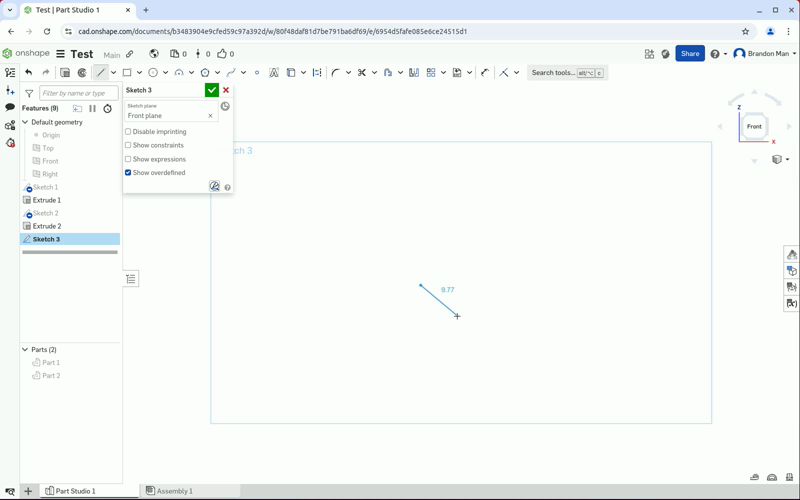
key_up(shift)
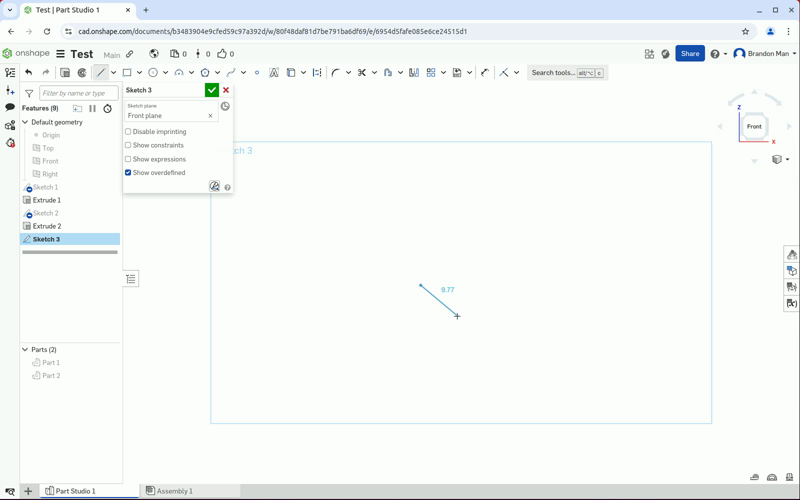
key_down(shift)
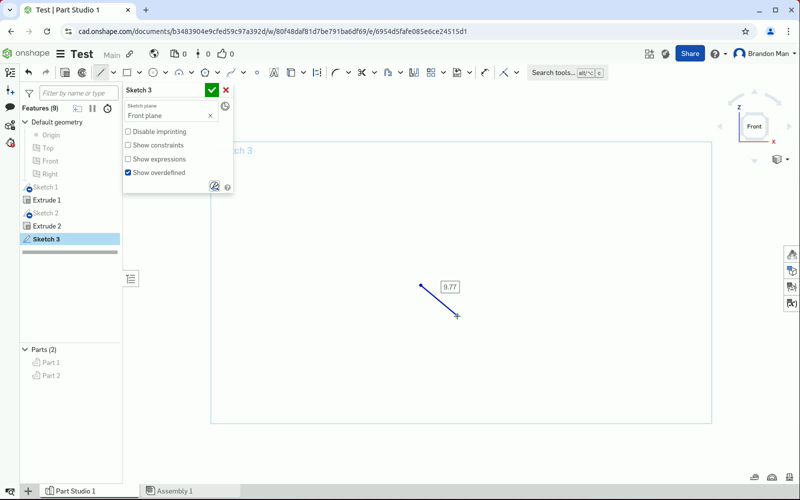
mouse_move(487, 315)
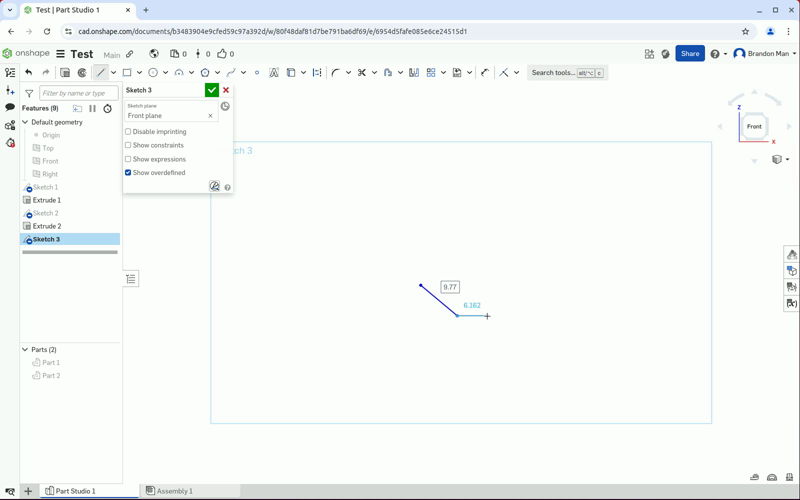
mouse_move(492, 305)
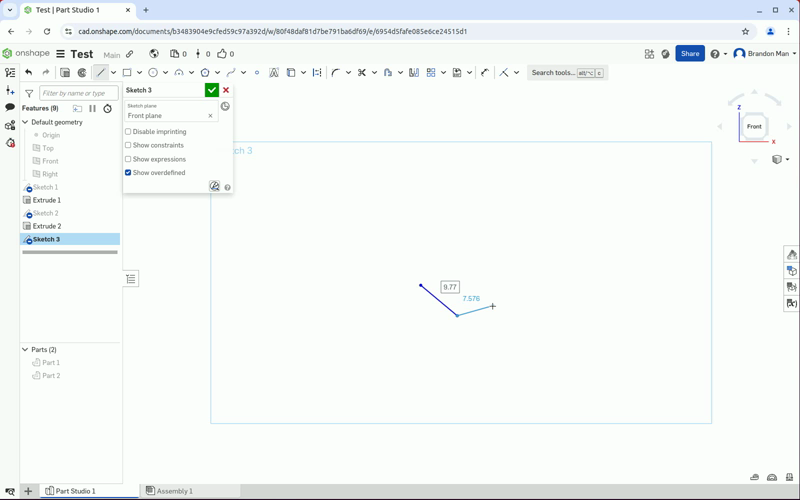
click(492, 305)
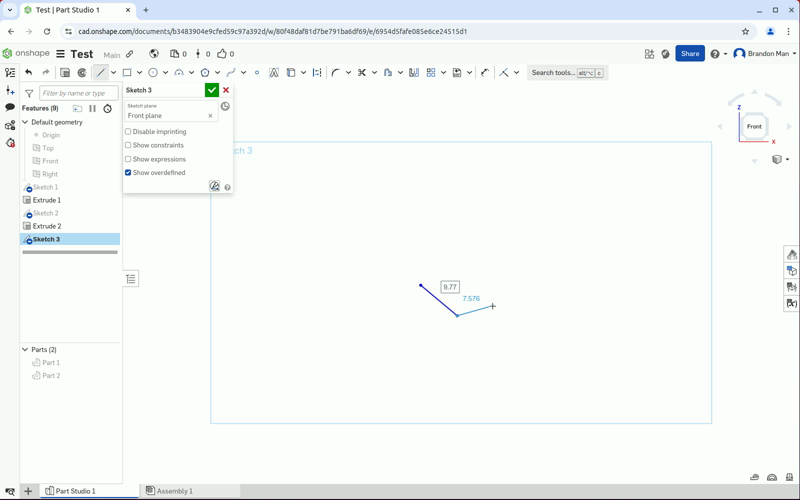
key_up(shift)
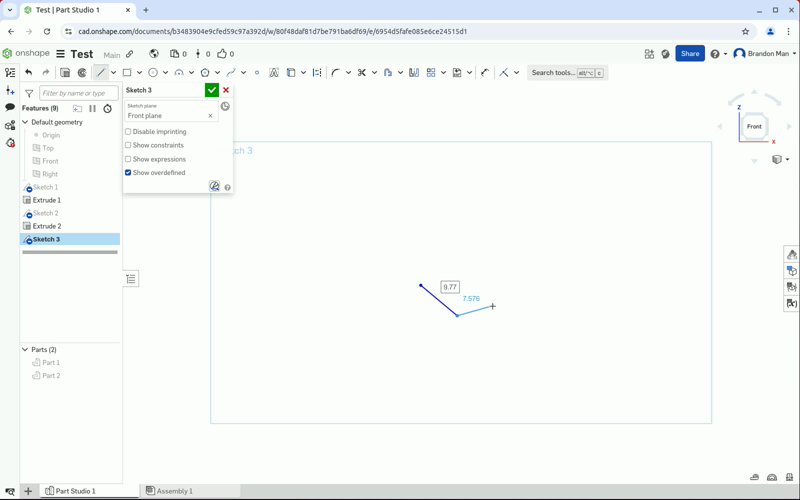
key_down(shift)
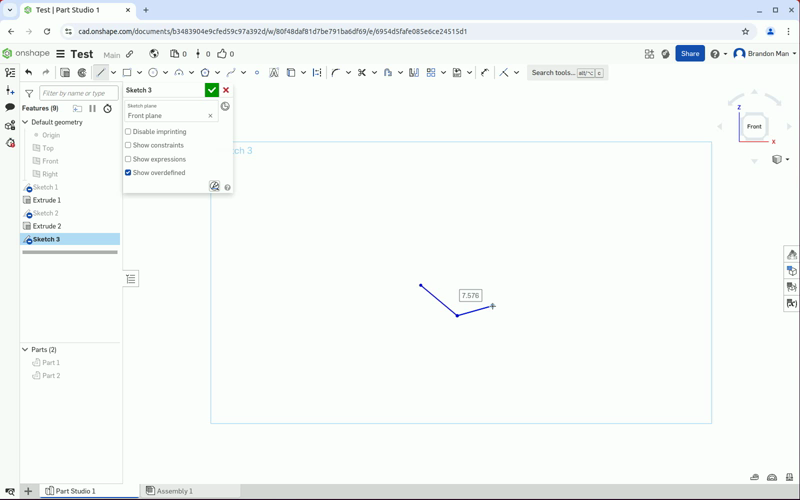
mouse_move(522, 305)
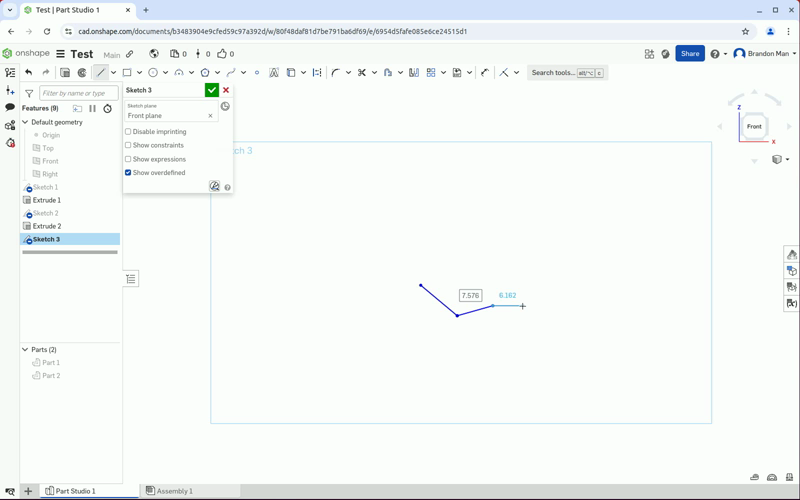
mouse_move(492, 261)
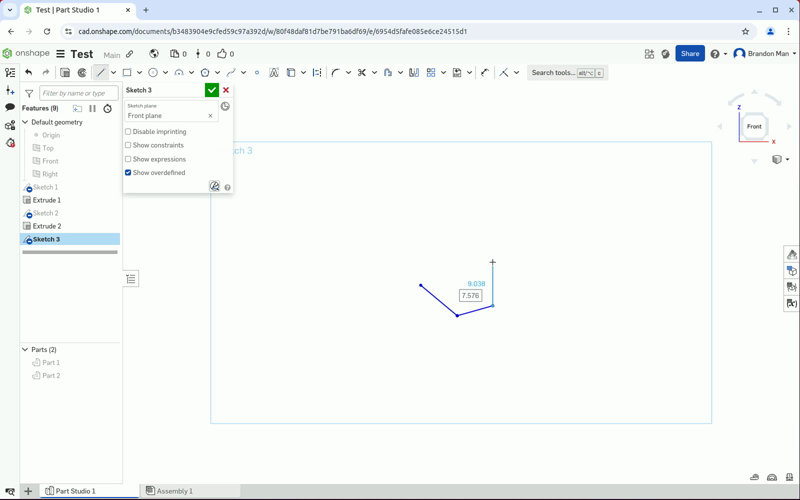
click(492, 261)
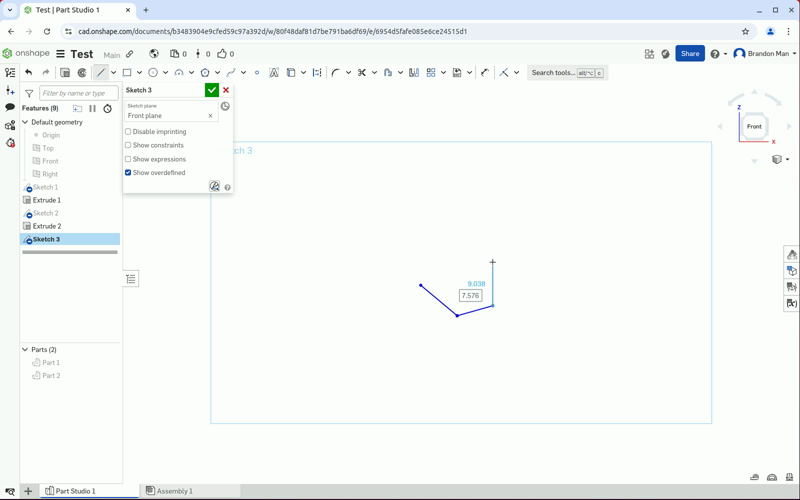
key_up(shift)
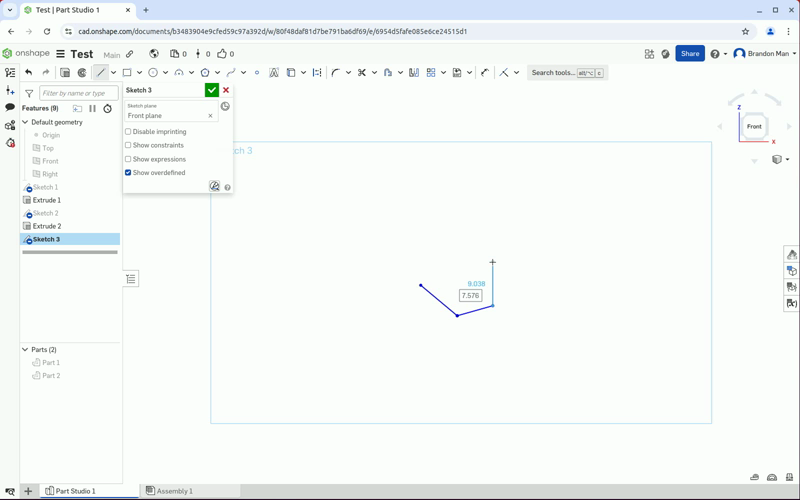
key_down(shift)
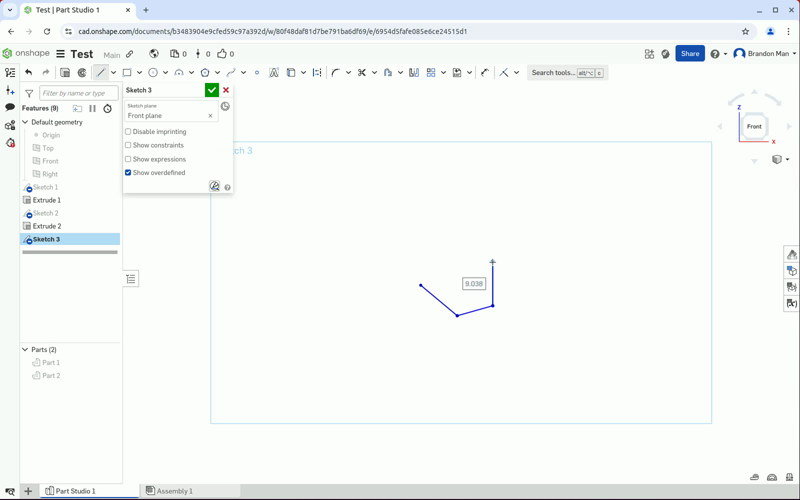
mouse_move(522, 261)
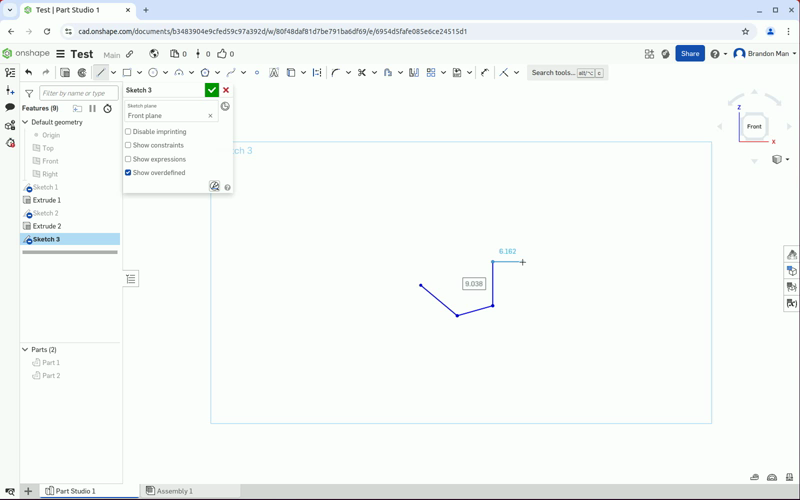
mouse_move(458, 252)
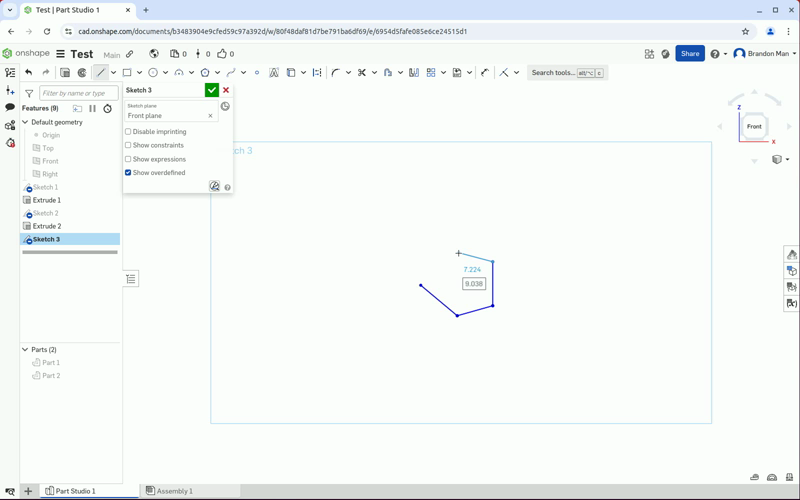
click(458, 252)
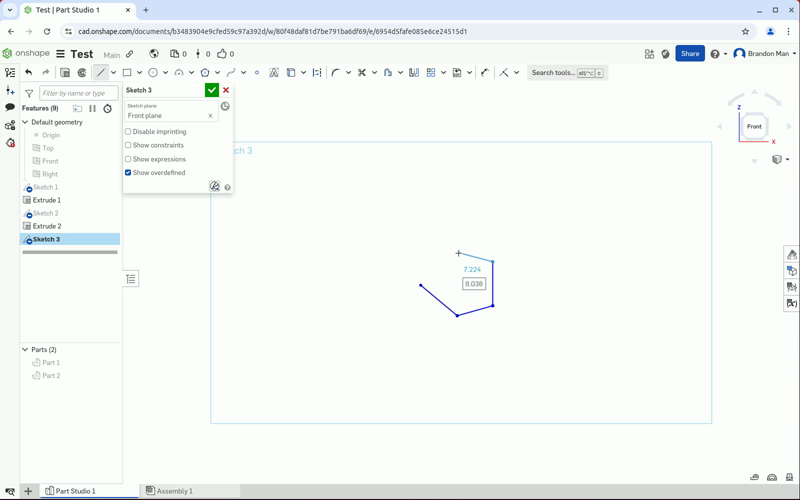
key_up(shift)
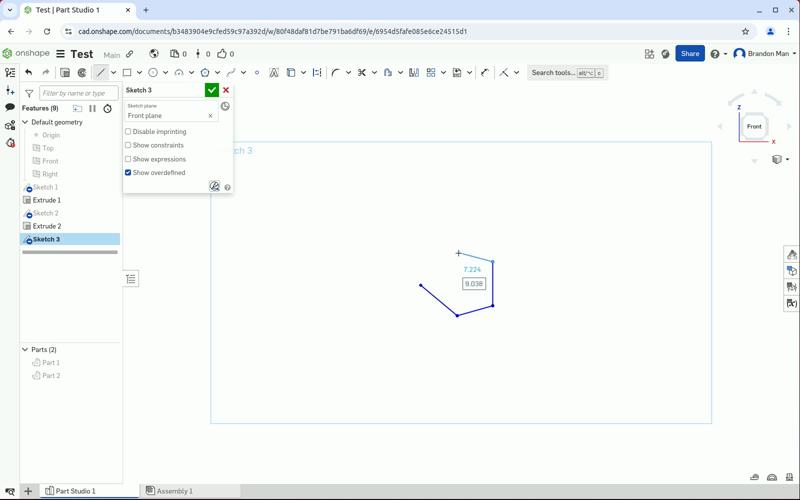
mouse_move(488, 252)
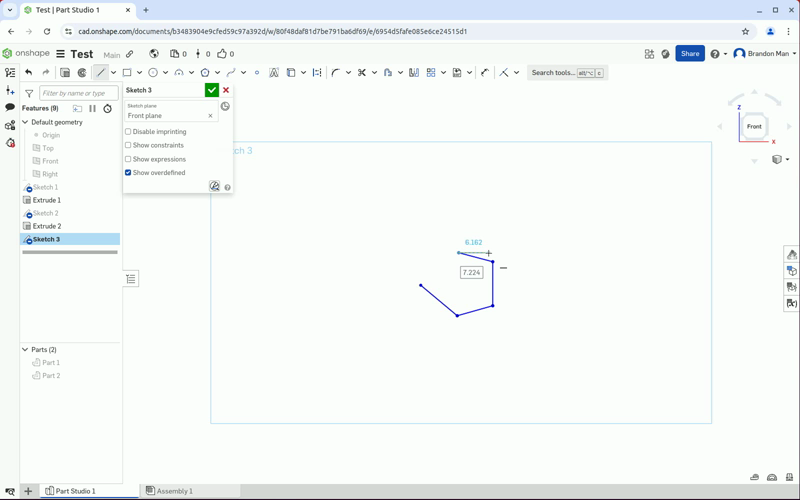
key_down(shift)
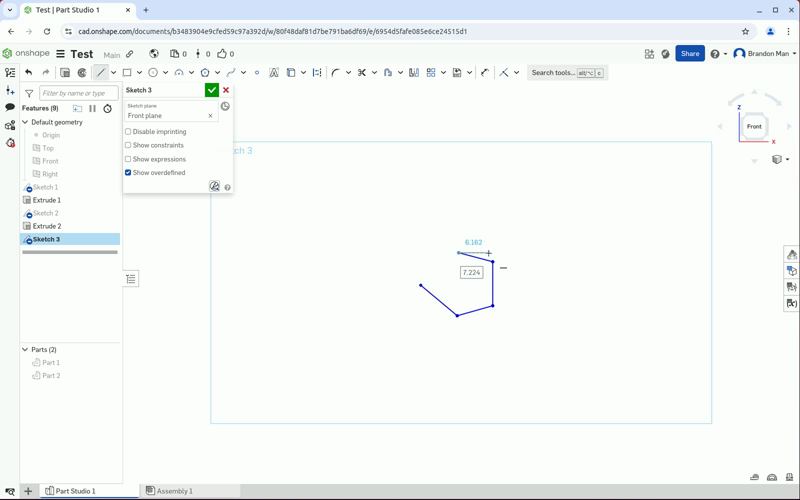
mouse_move(420, 285)
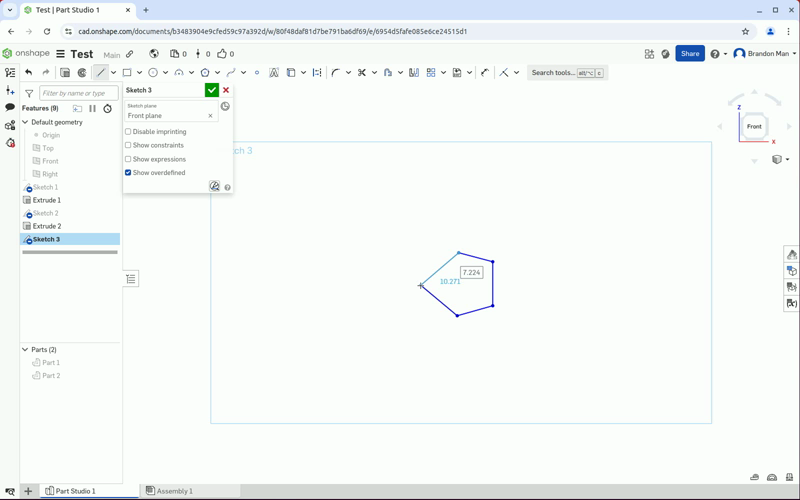
key_up(shift)
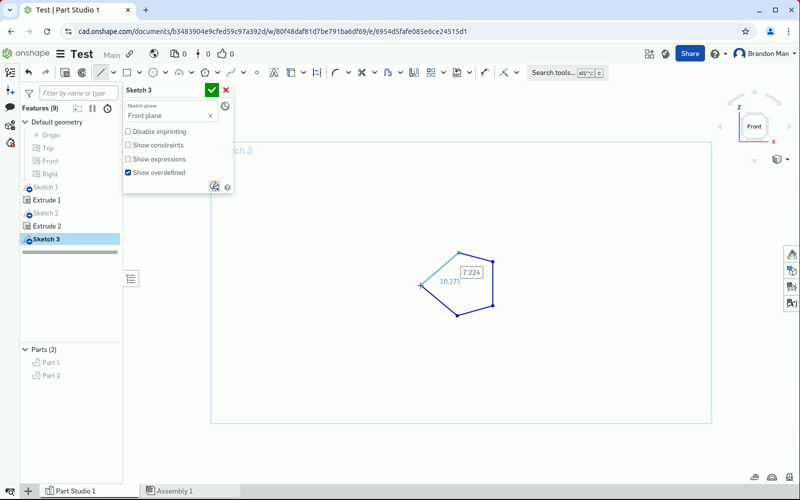
click(420, 285)
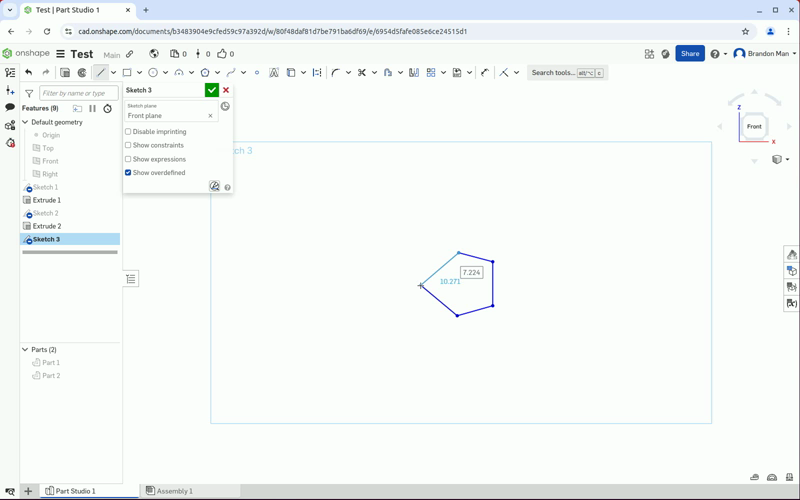
key(esc)
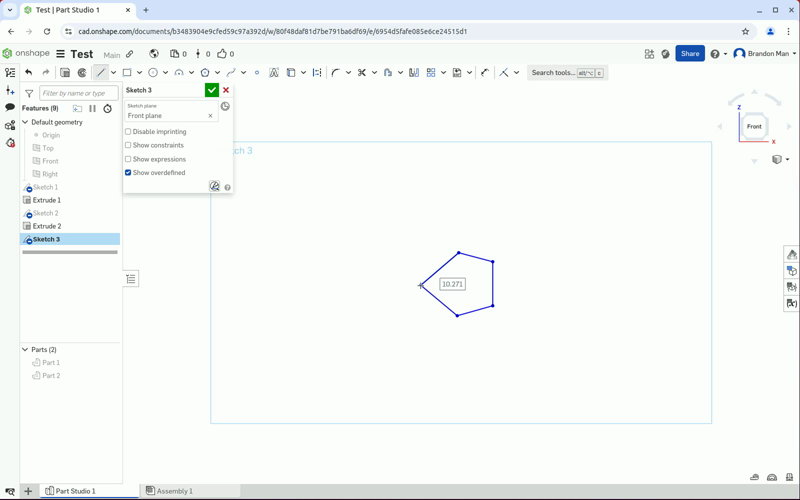
key(c)
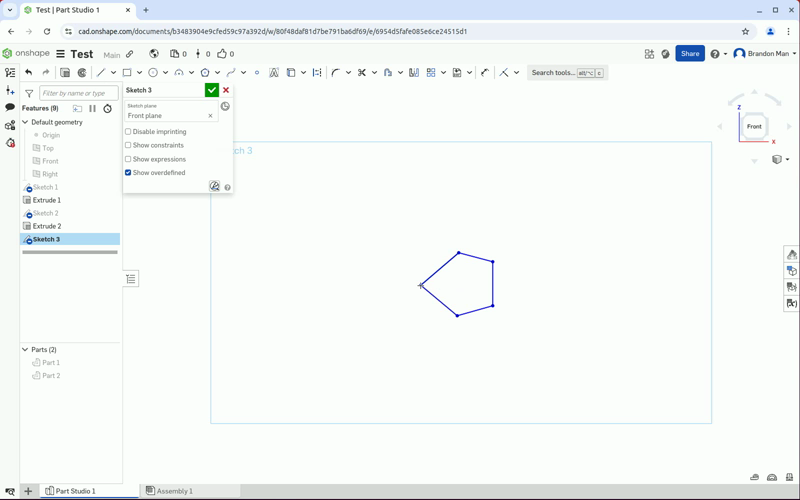
key_down(shift)
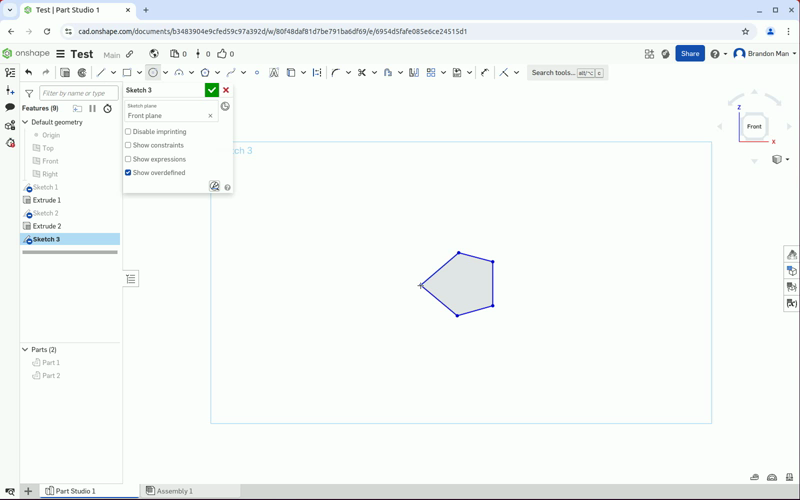
mouse_move(461, 282)
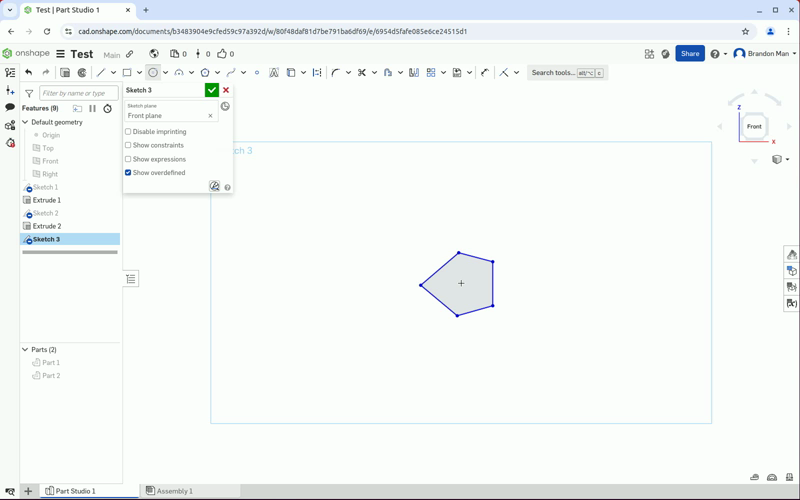
click(461, 282)
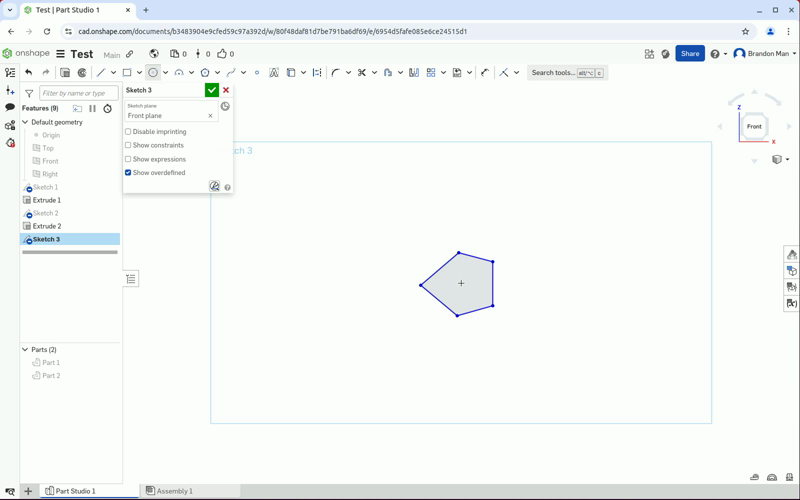
key_up(shift)
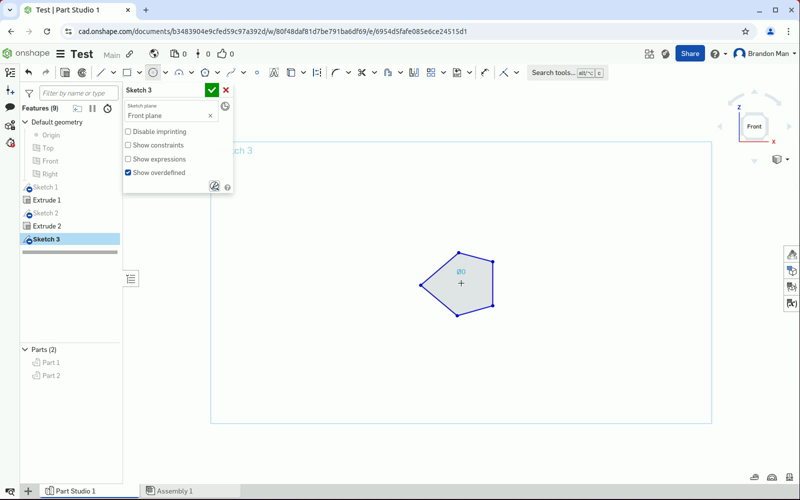
mouse_move(481, 282)
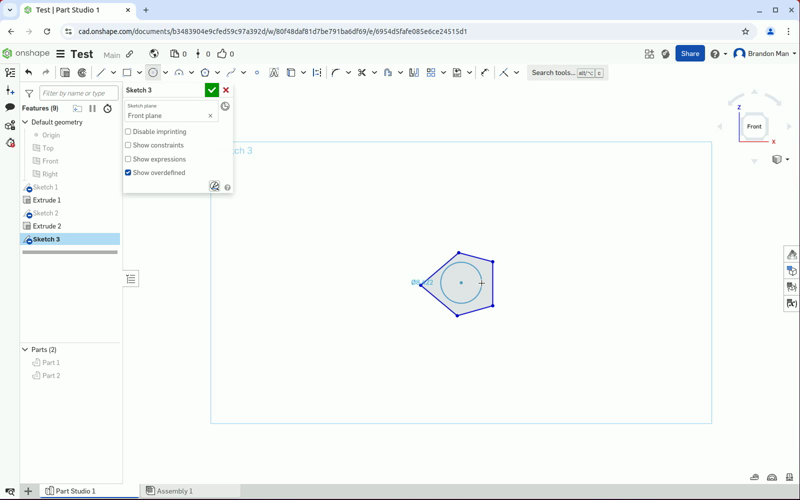
click(481, 282)
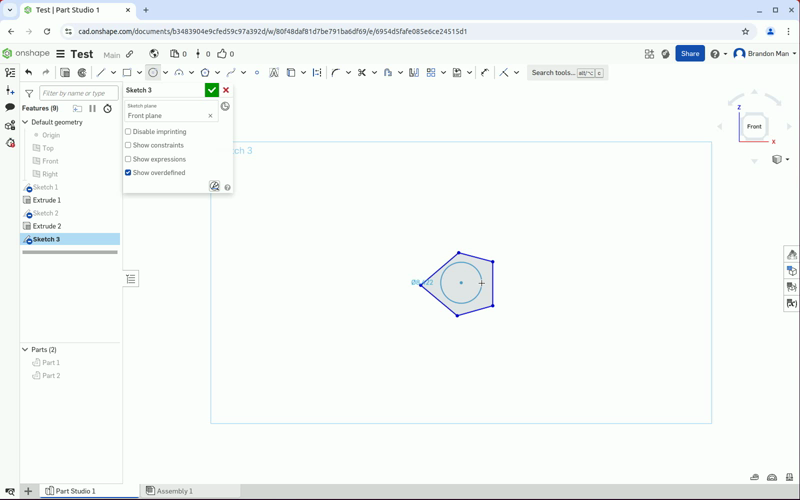
key(esc)
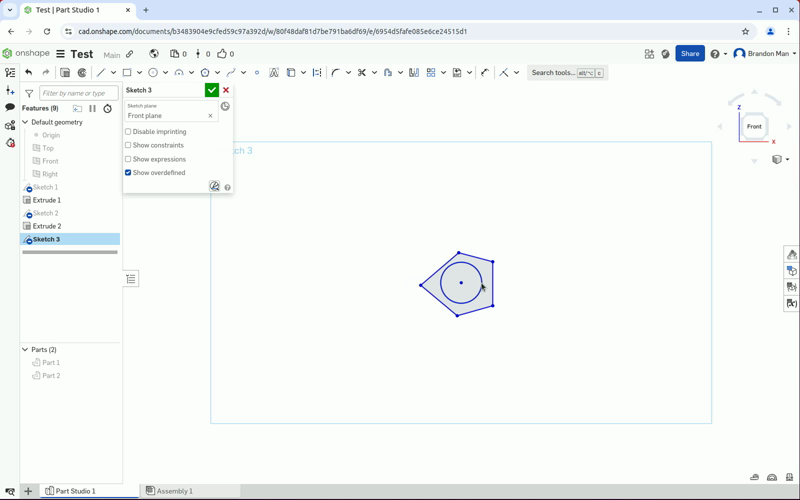
mouse_move(436, 282)
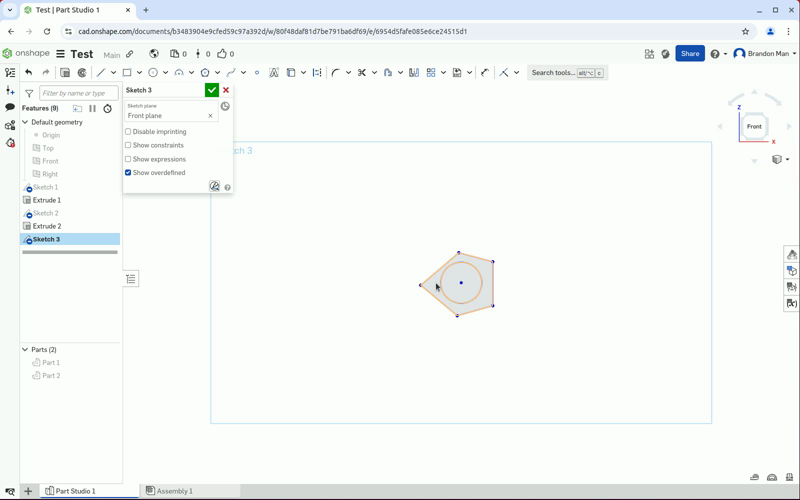
scroll(6)
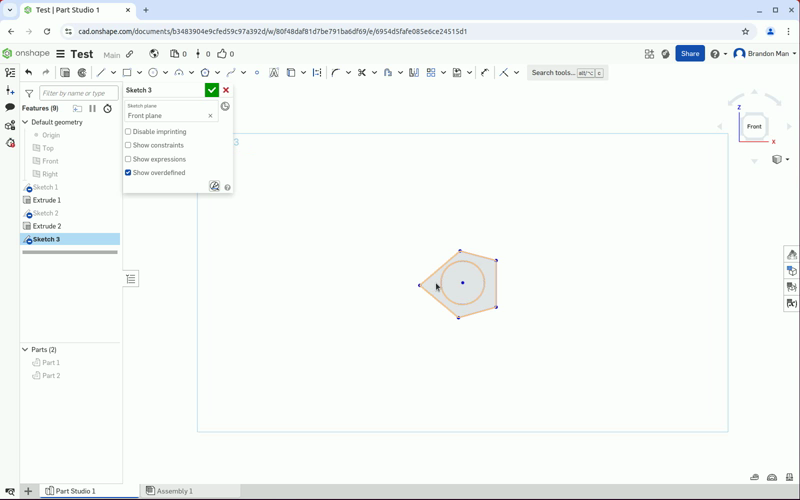
scroll(6)
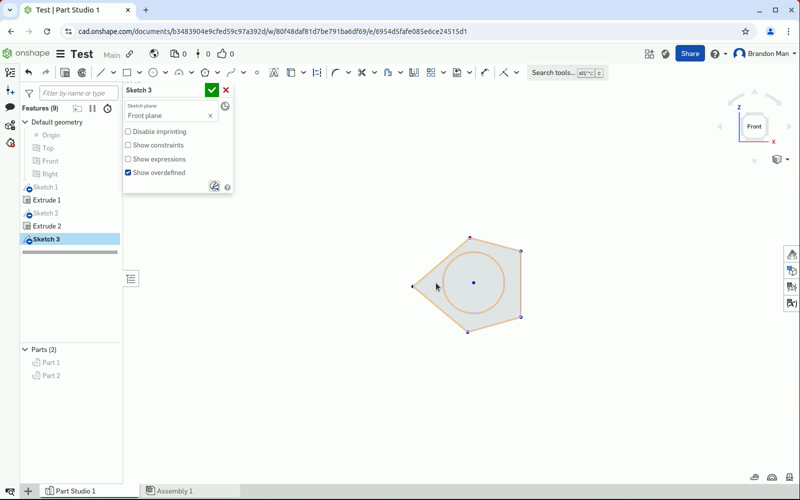
scroll(6)
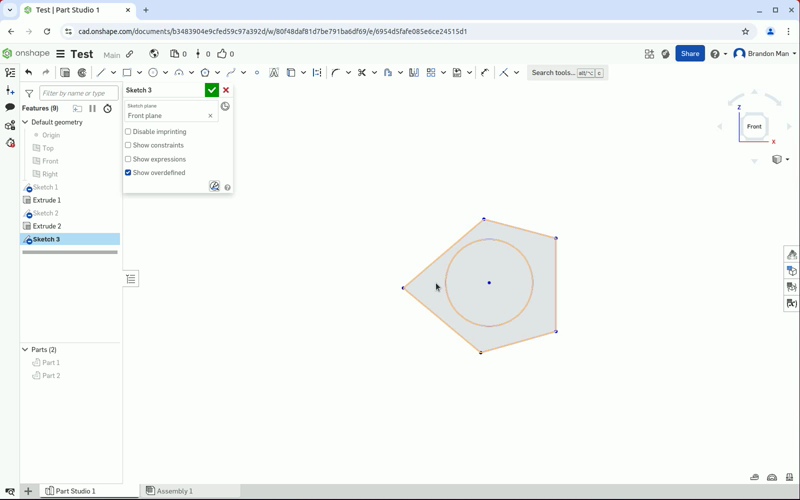
scroll(6)
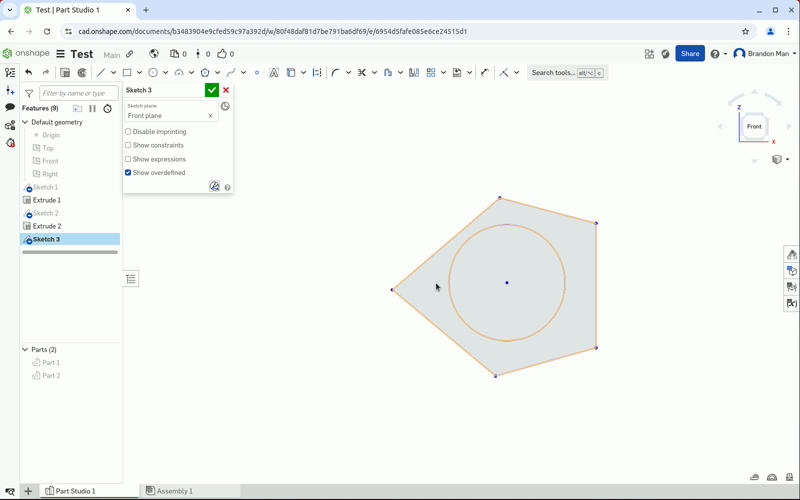
scroll(6)
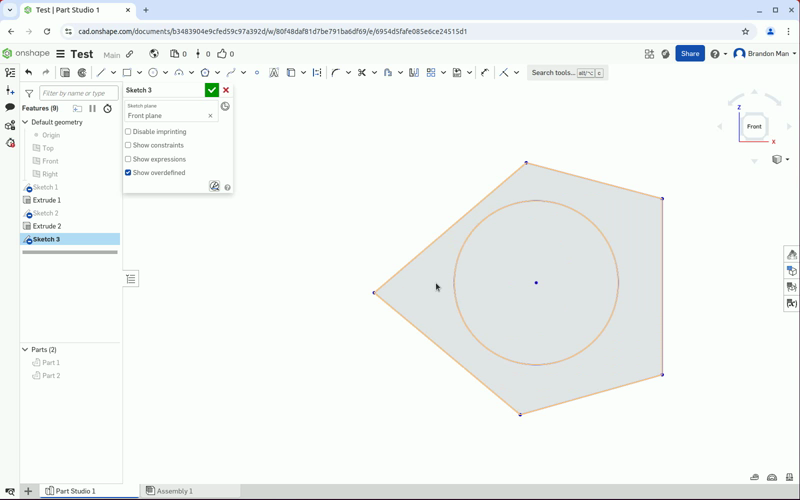
scroll(6)
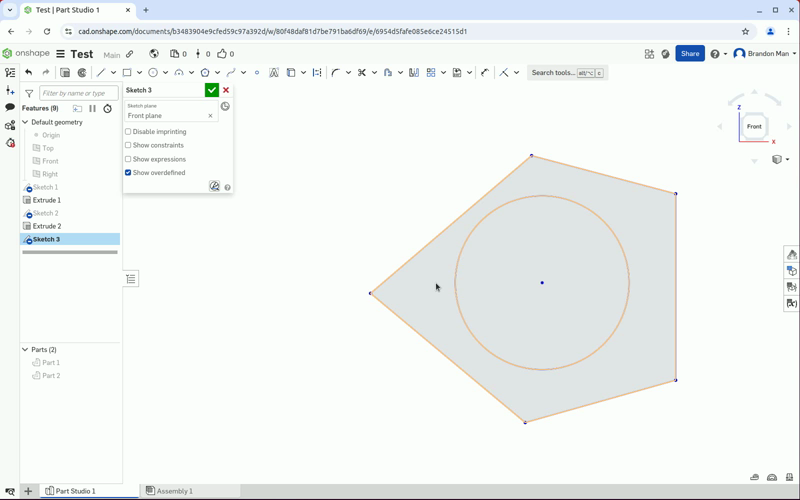
scroll(6)
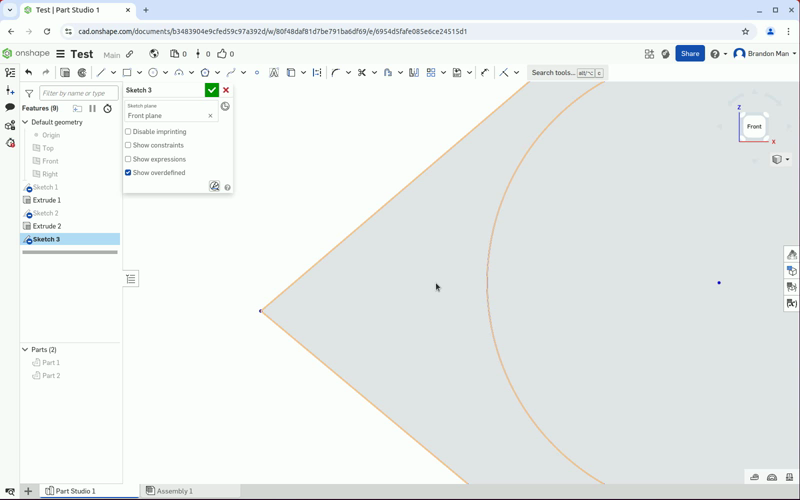
click(436, 282)
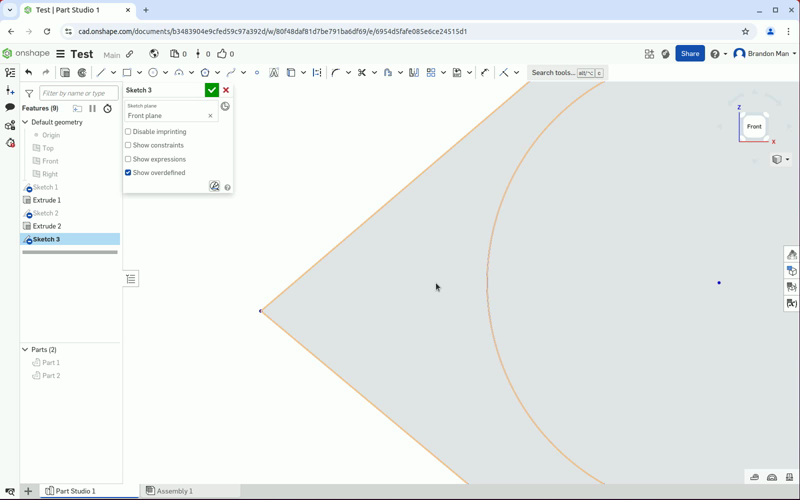
scroll(-6)
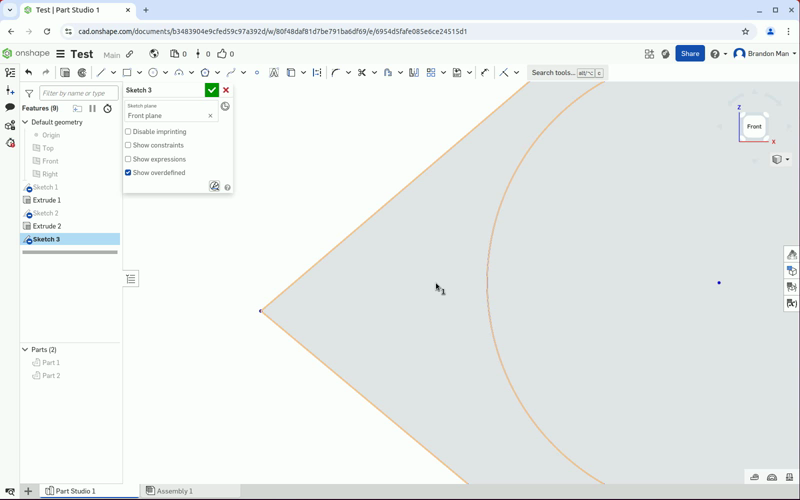
scroll(-6)
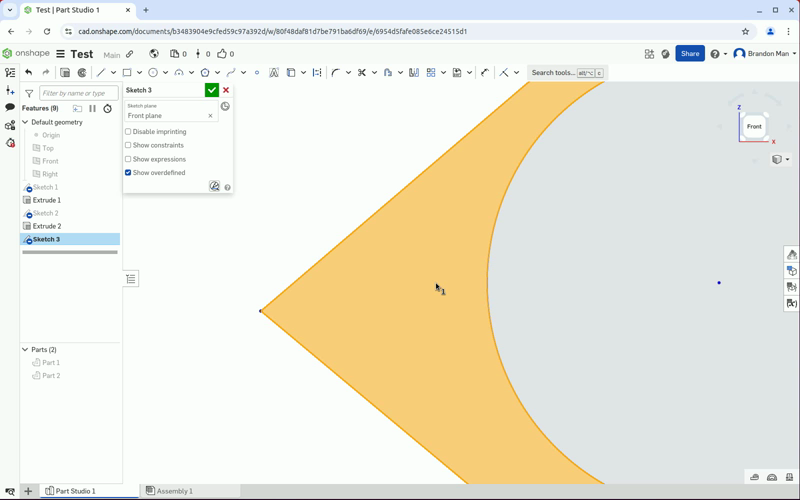
scroll(-6)
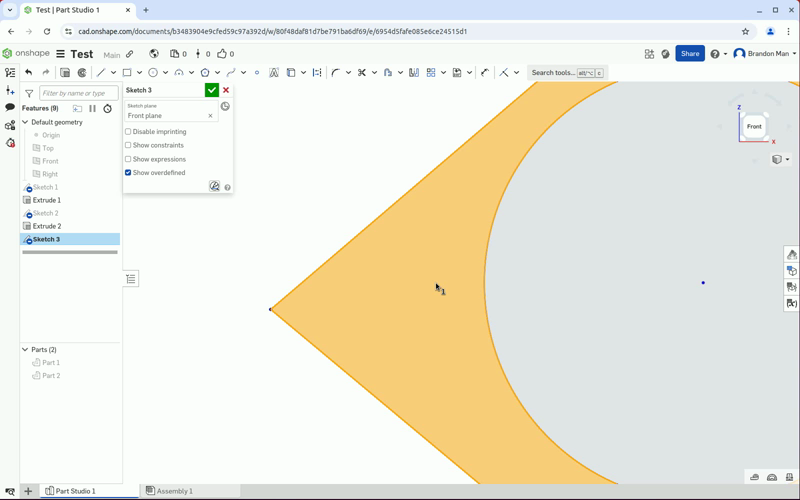
scroll(-6)
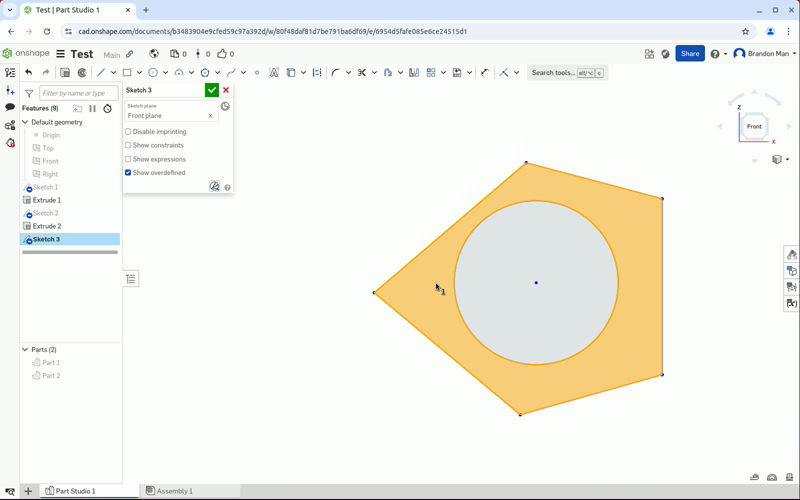
scroll(-6)
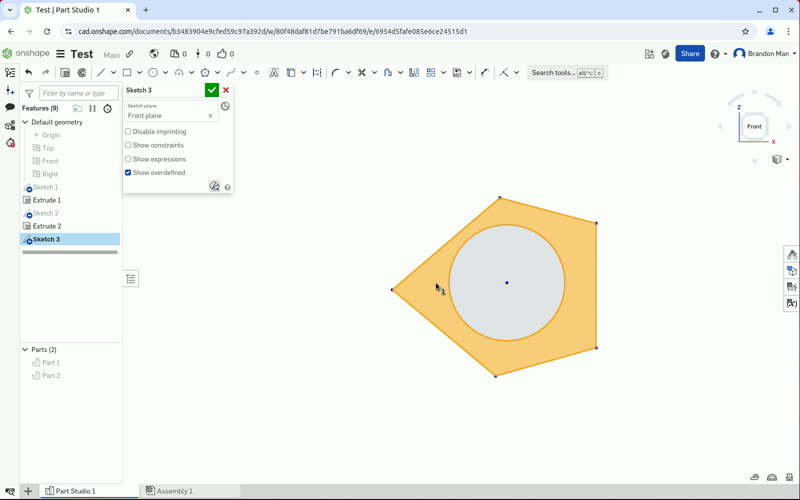
scroll(-6)
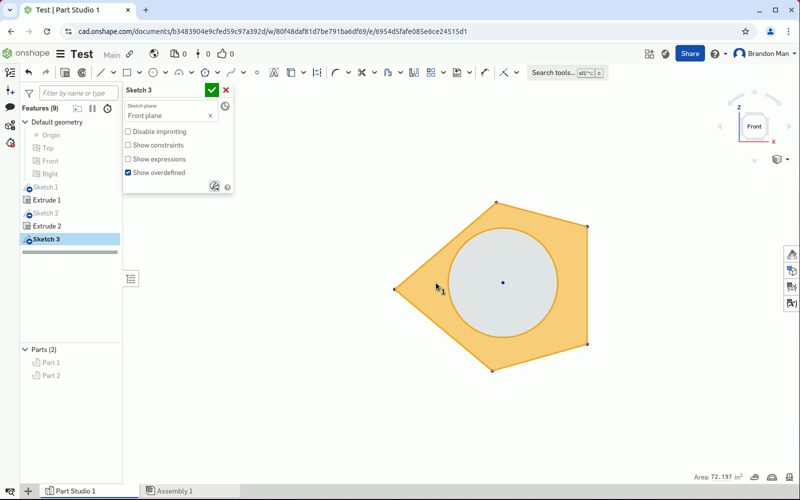
scroll(-6)
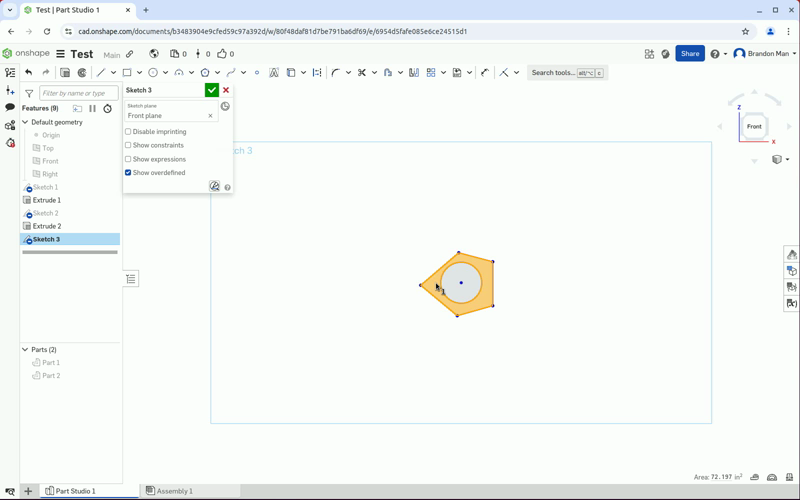
mouse_move(73, 352)
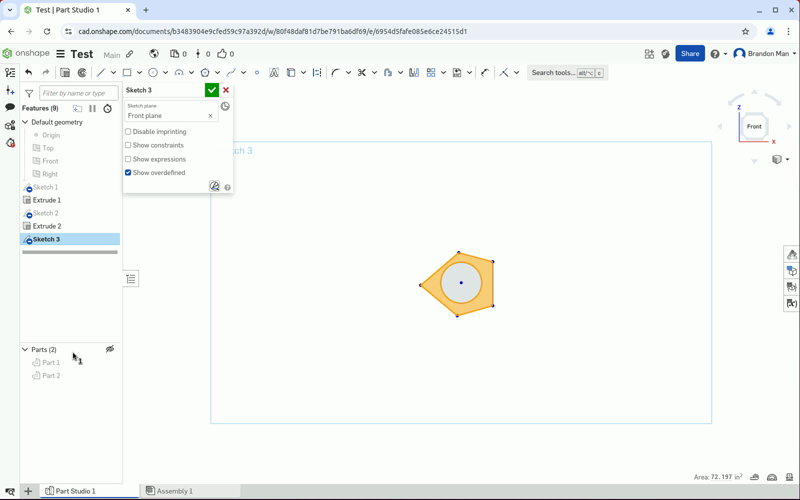
key(shift+y)
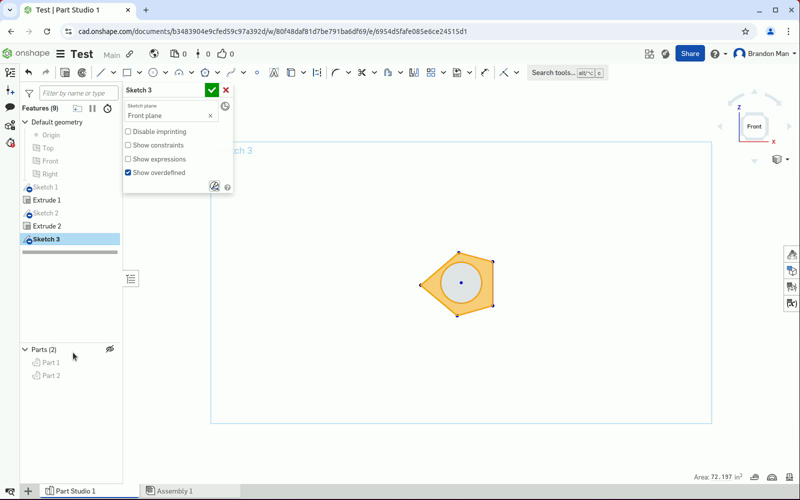
key(shift+e)
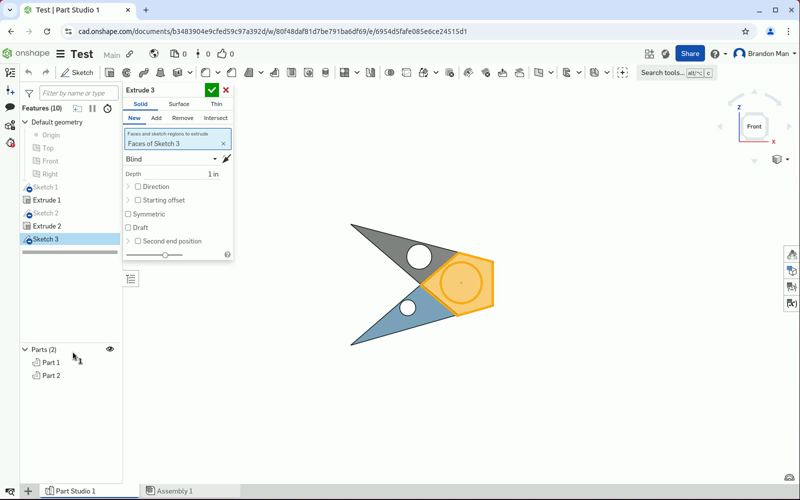
mouse_move(143, 106)
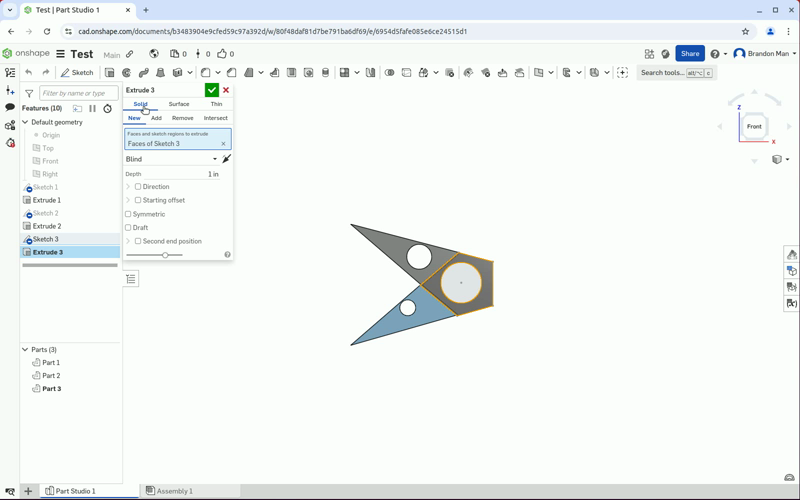
click(143, 106)
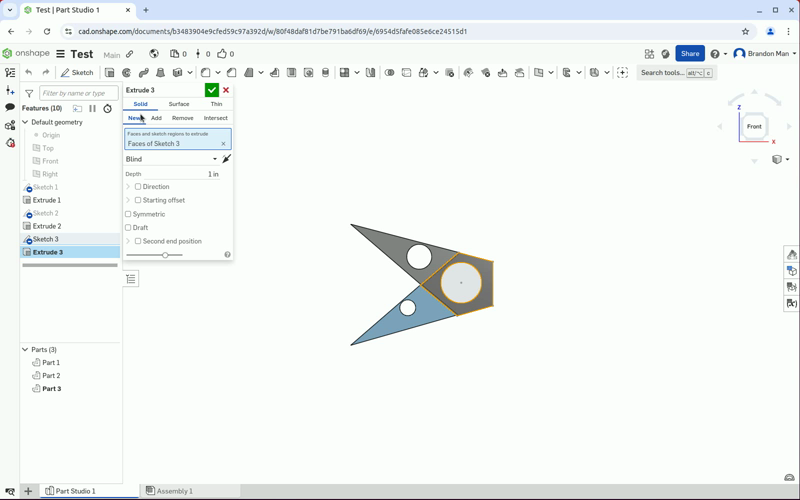
mouse_move(137, 120)
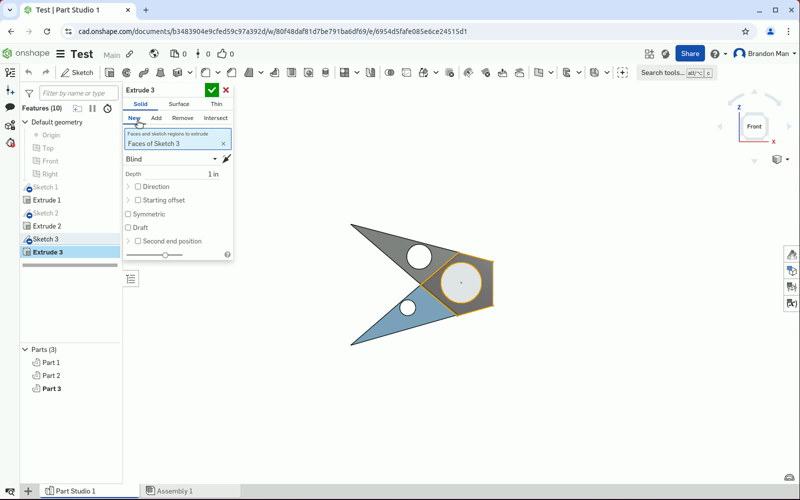
click(137, 120)
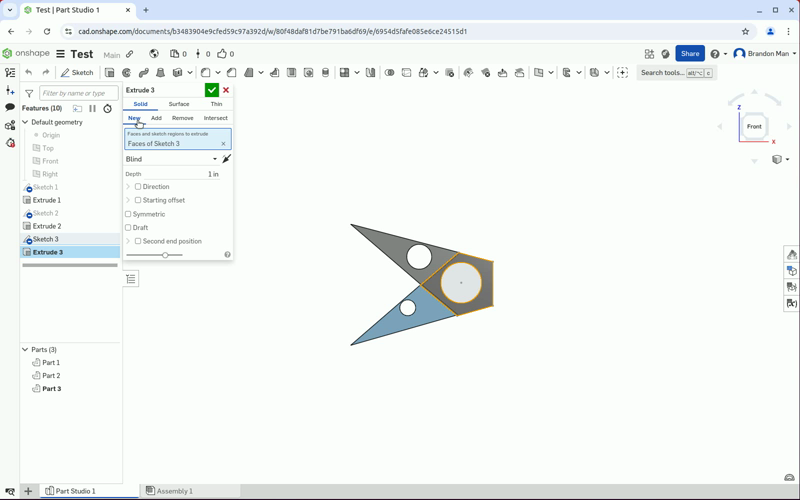
key(tab, 4)
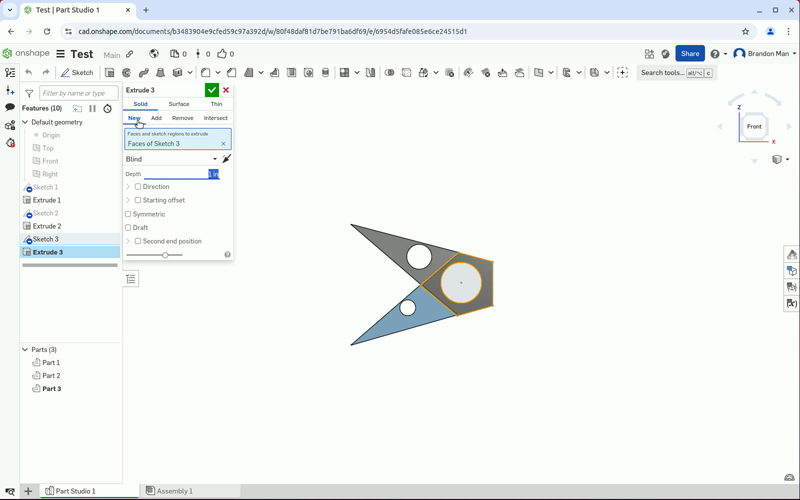
text(5.296)
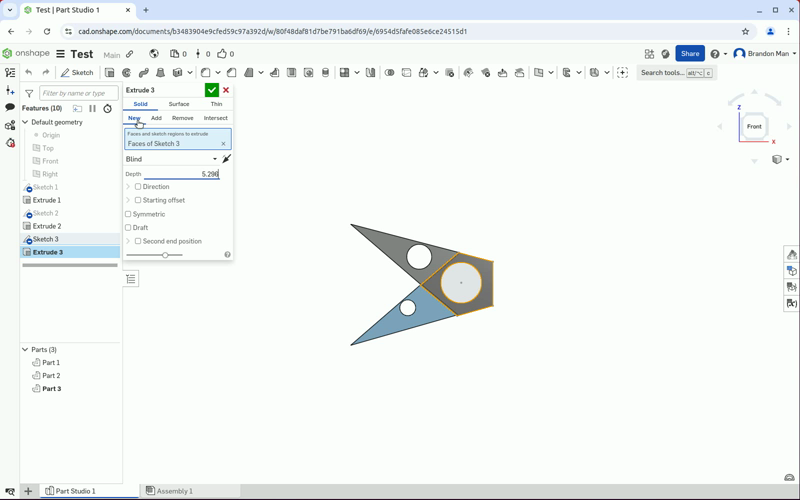
key(enter)
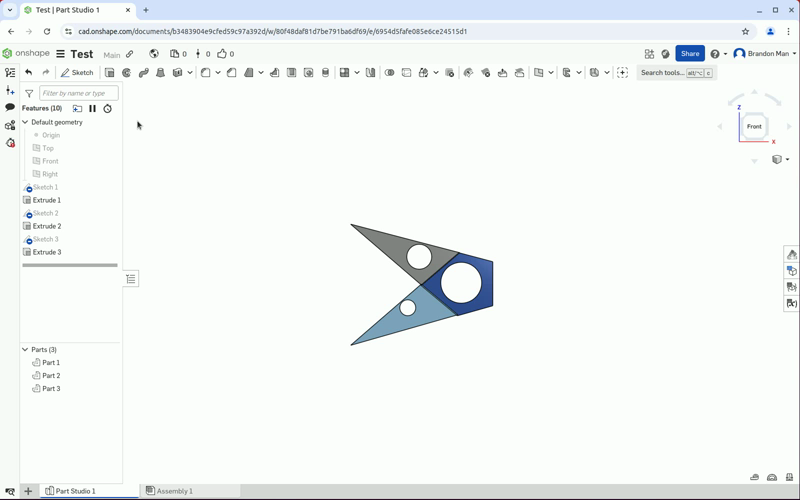
key(shift+h)
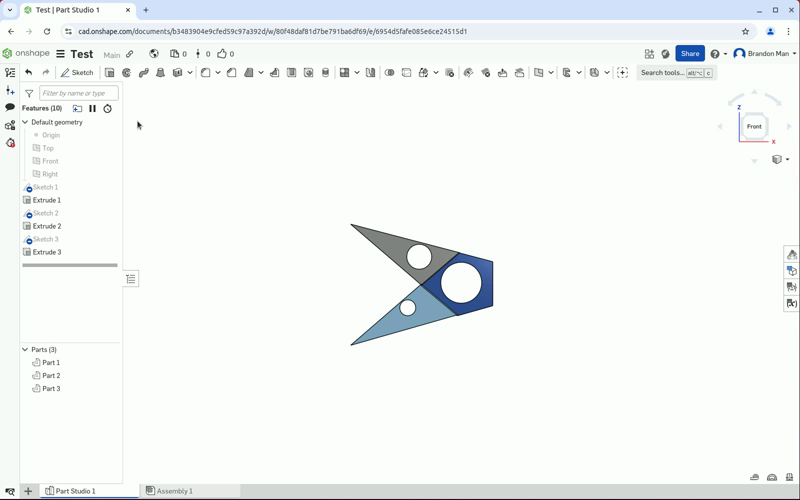
key(shift+h)
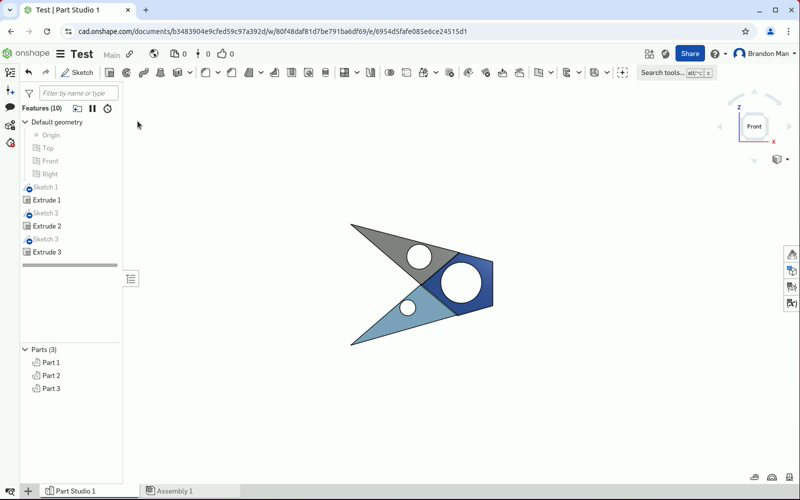
mouse_move(73, 189)
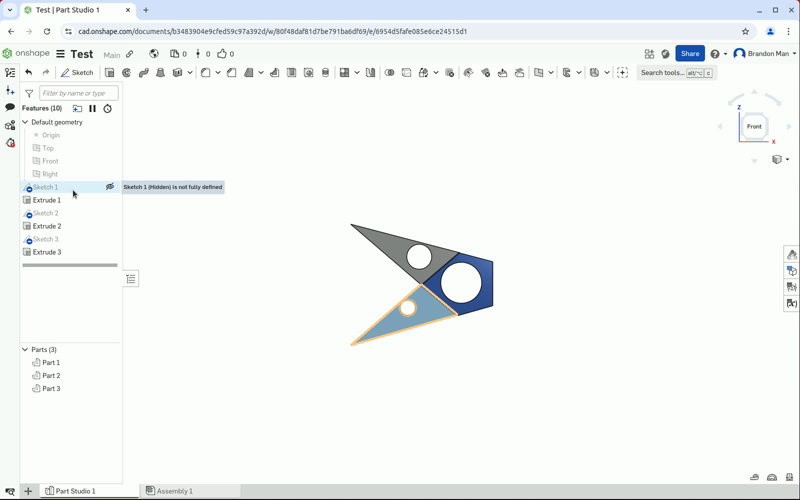
click(73, 189)
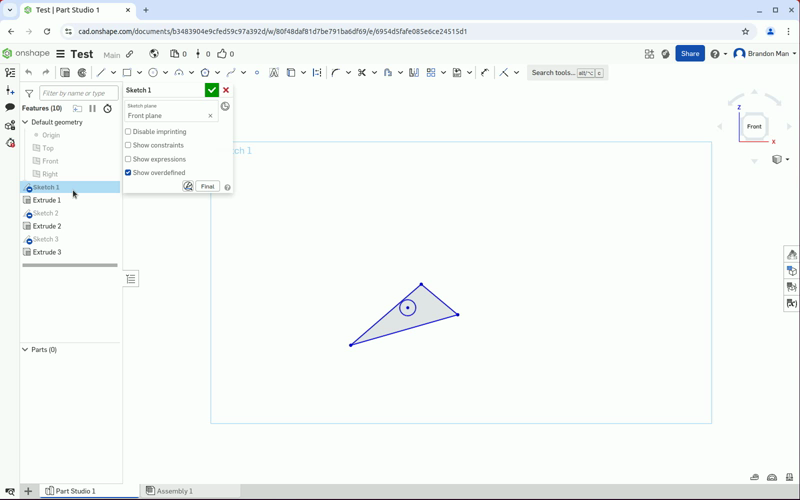
mouse_move(229, 92)
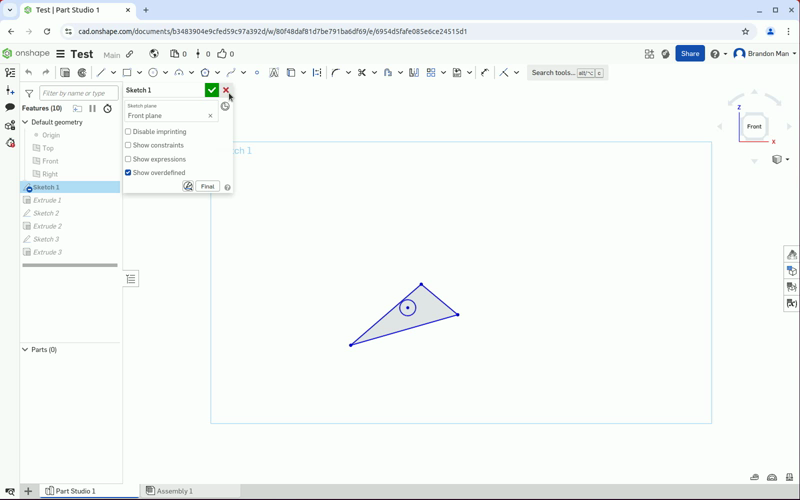
click(229, 92)
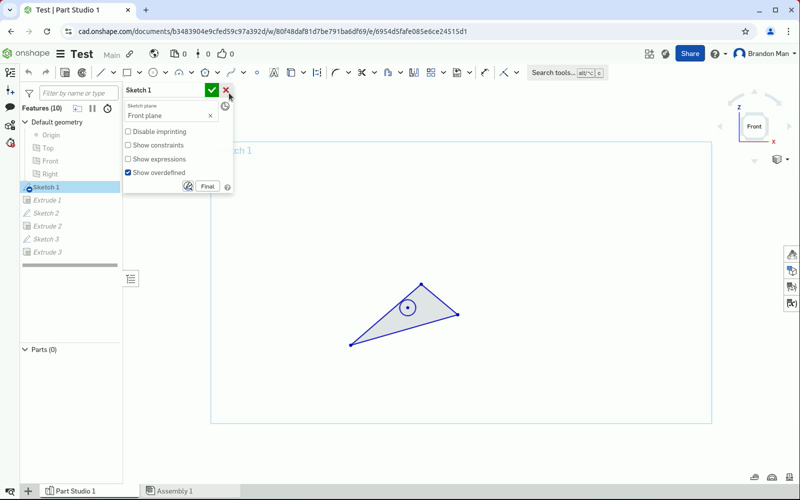
key(shift+s)
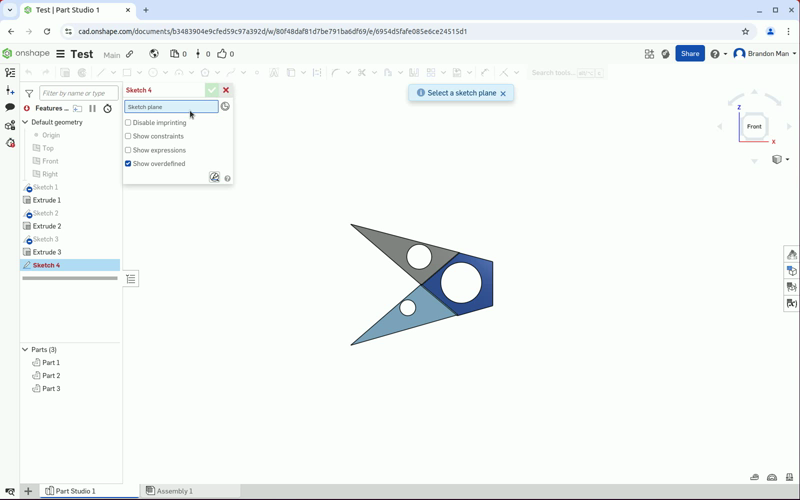
mouse_move(73, 163)
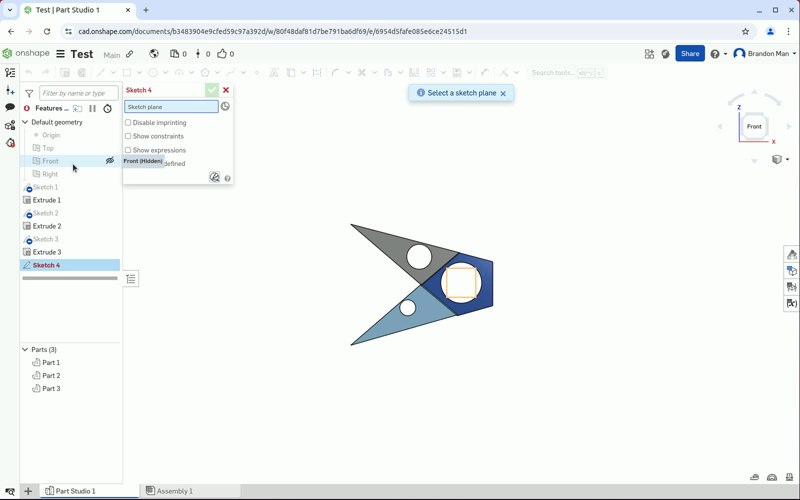
click(73, 163)
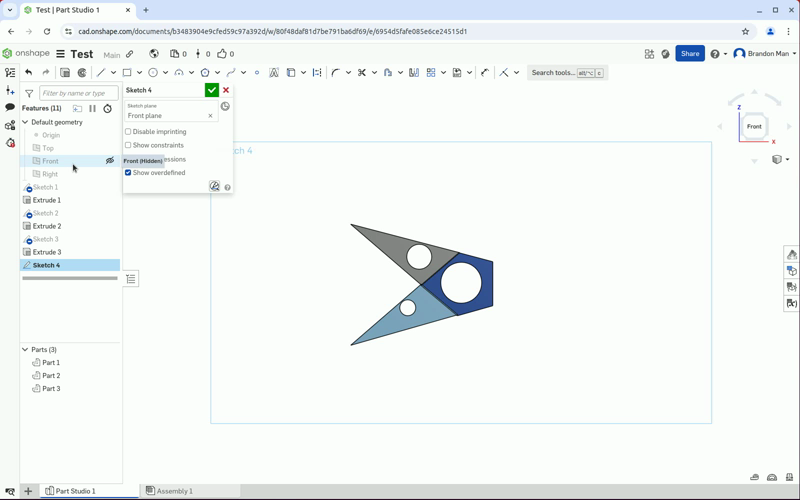
mouse_move(73, 352)
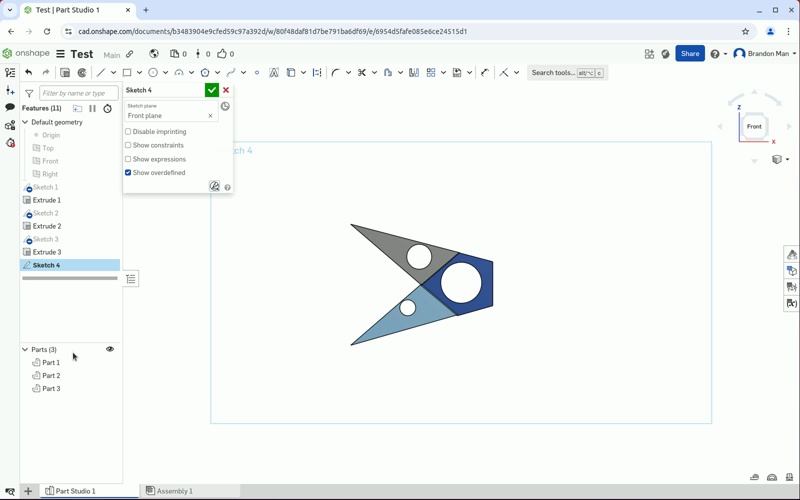
key(y)
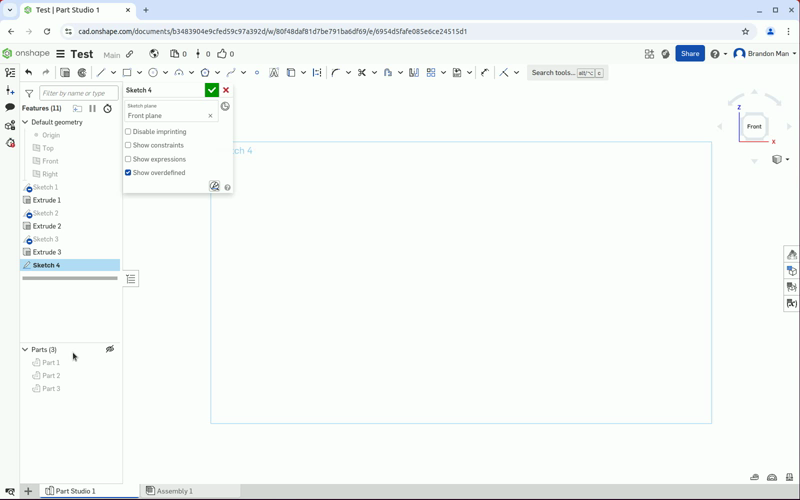
key(l)
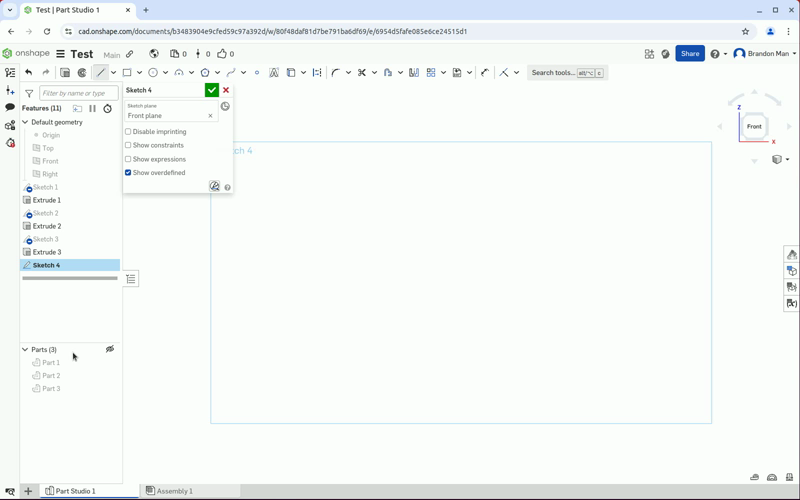
key_down(shift)
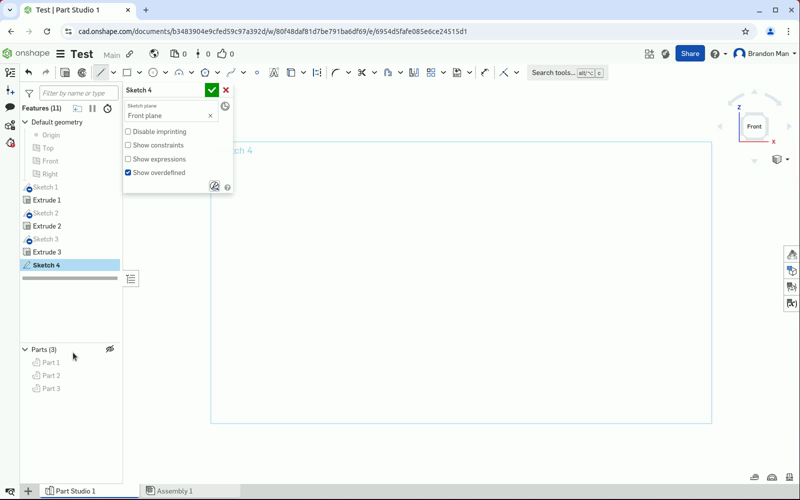
mouse_move(459, 253)
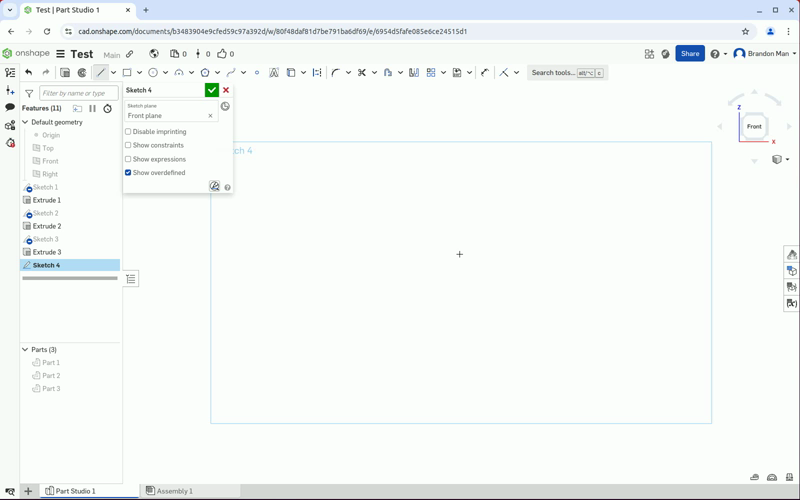
click(459, 253)
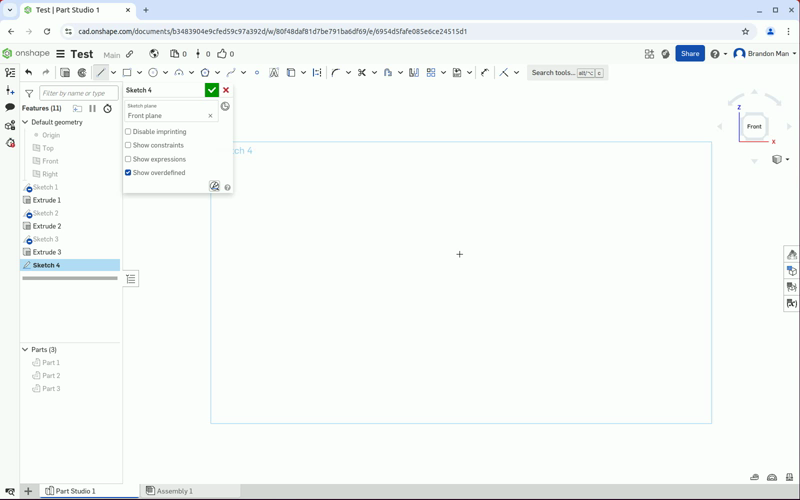
key_up(shift)
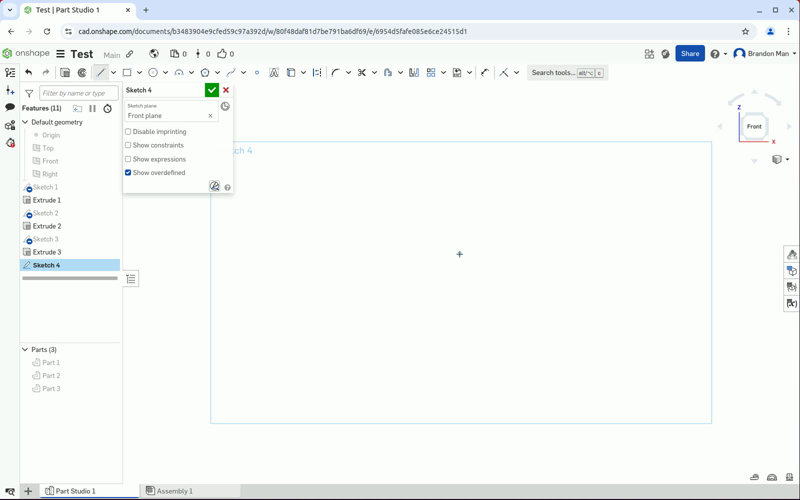
key_down(shift)
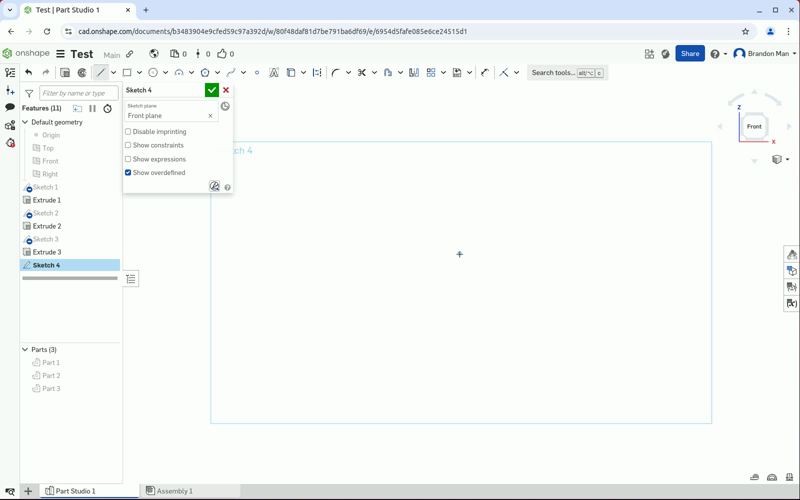
mouse_move(489, 253)
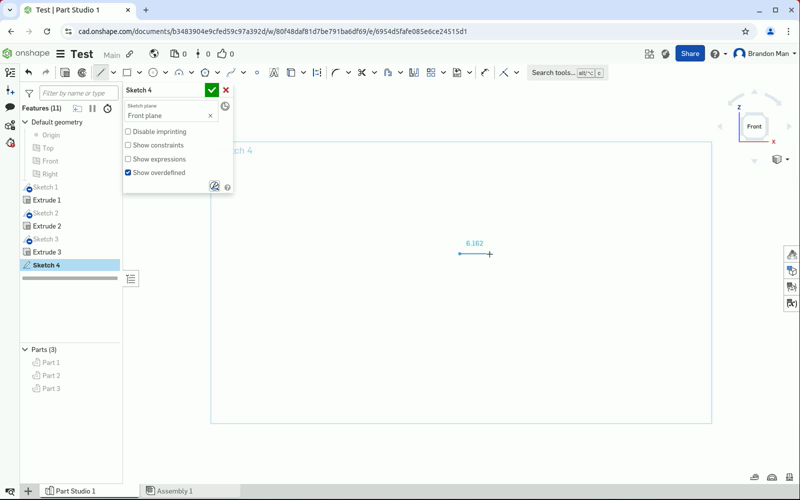
mouse_move(494, 262)
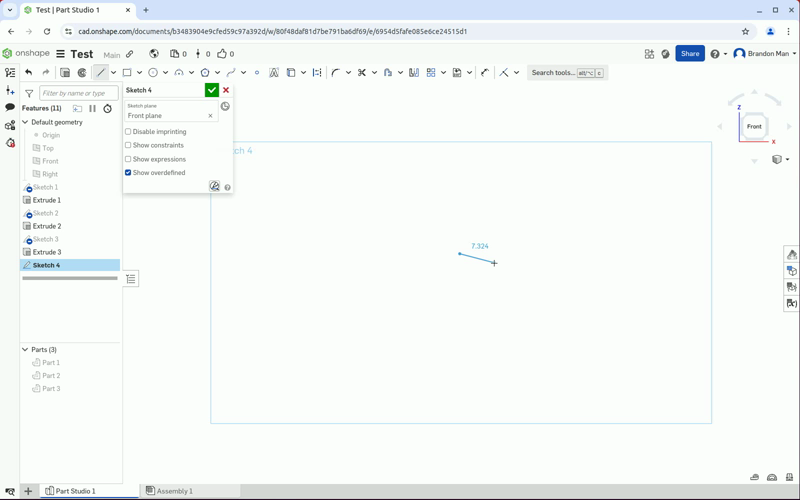
click(494, 262)
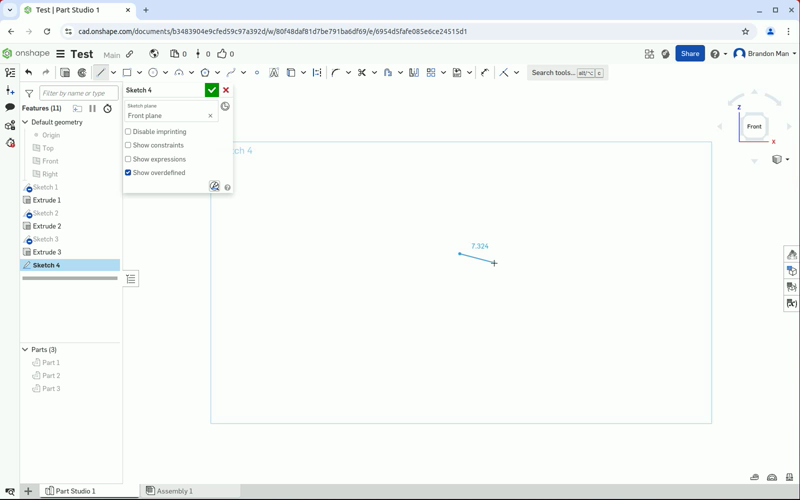
key_up(shift)
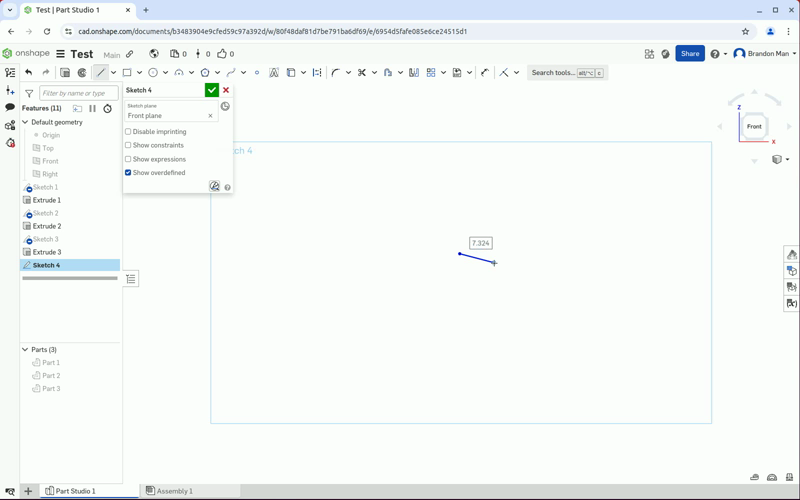
key_down(shift)
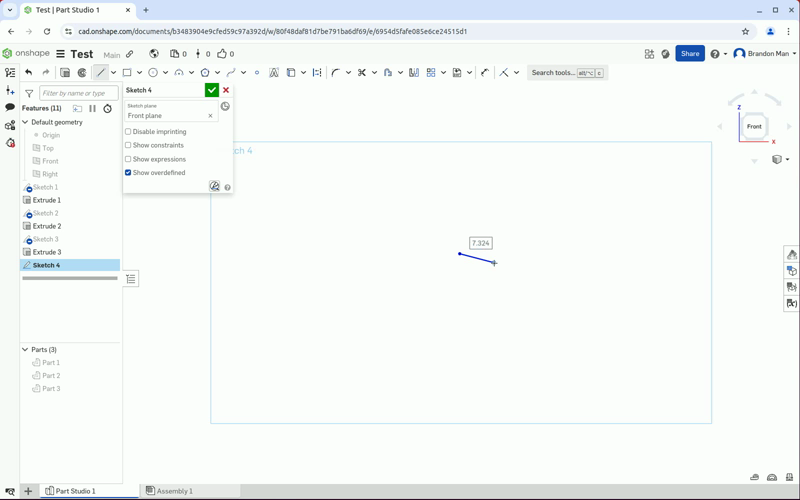
mouse_move(524, 262)
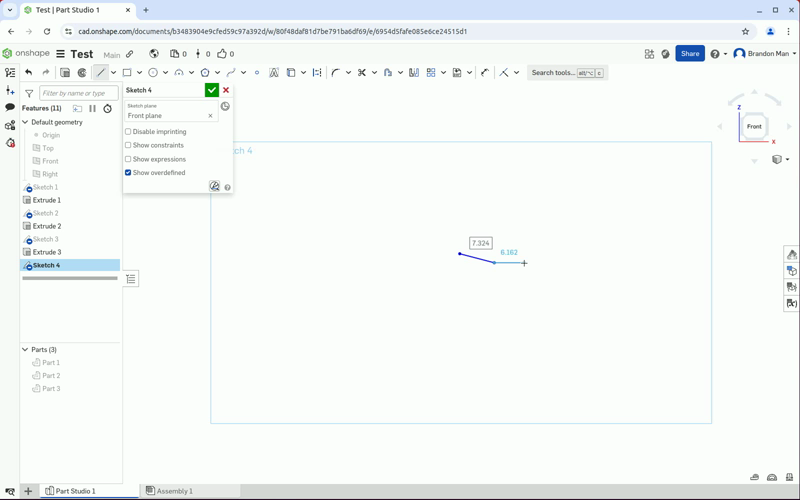
mouse_move(494, 224)
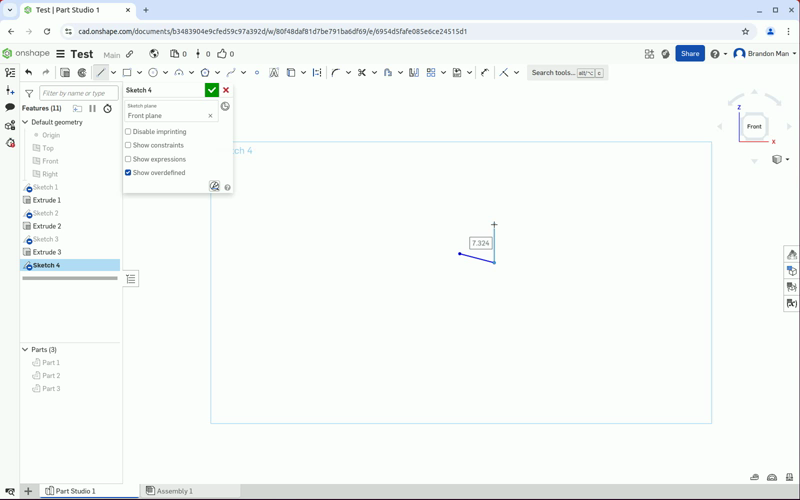
click(494, 224)
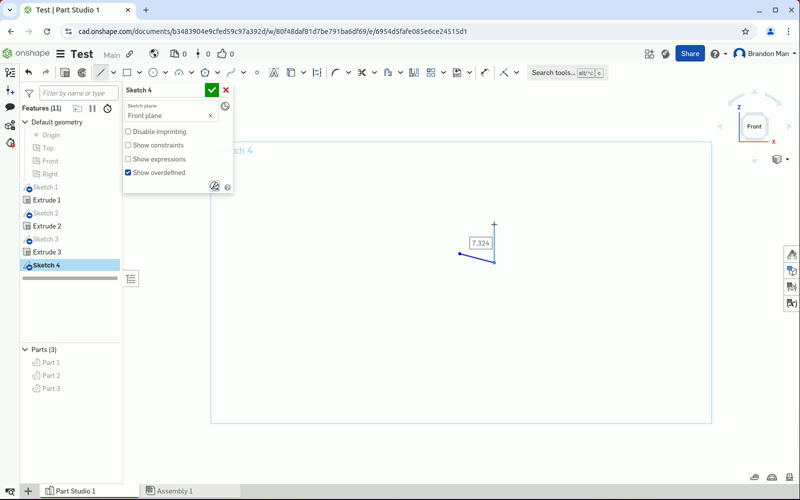
key_up(shift)
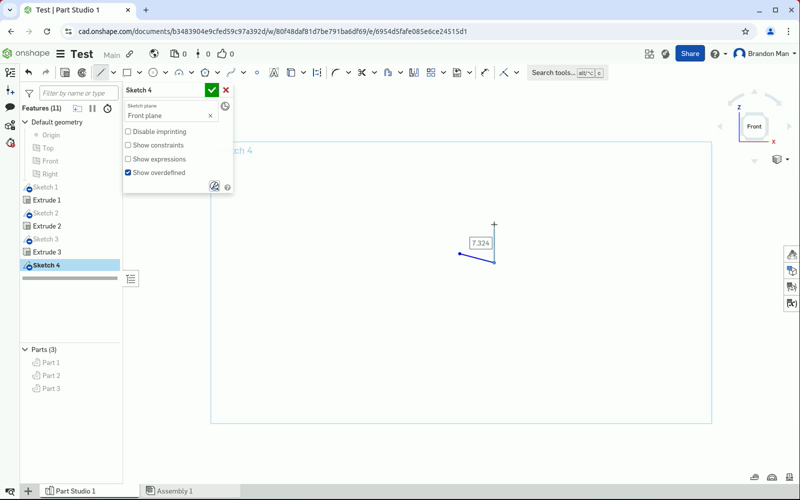
mouse_move(524, 224)
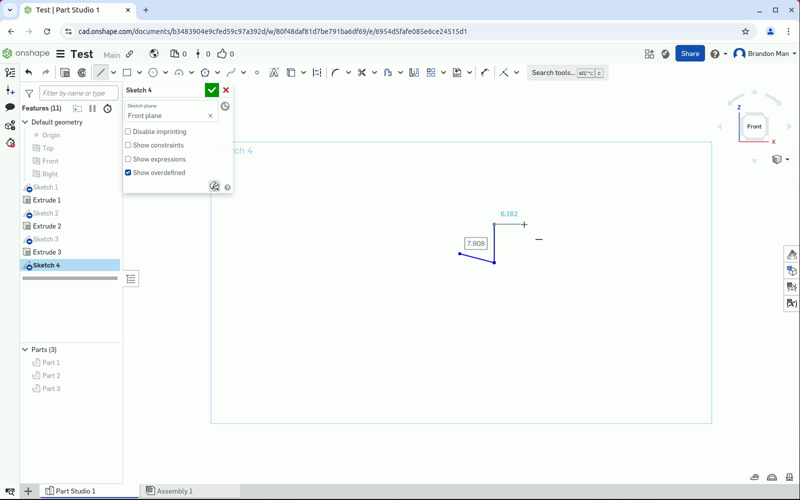
key_down(shift)
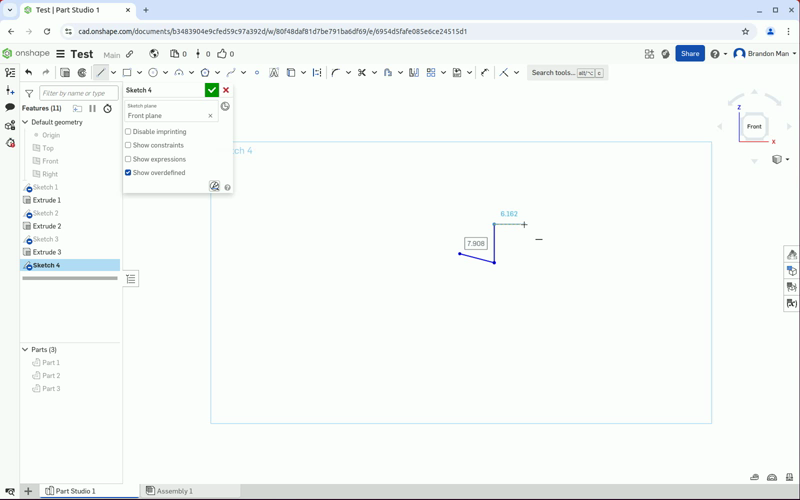
mouse_move(459, 253)
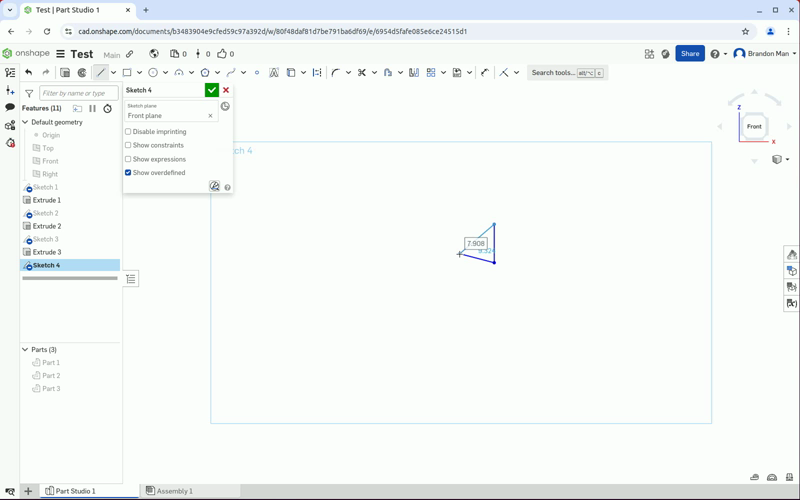
key_up(shift)
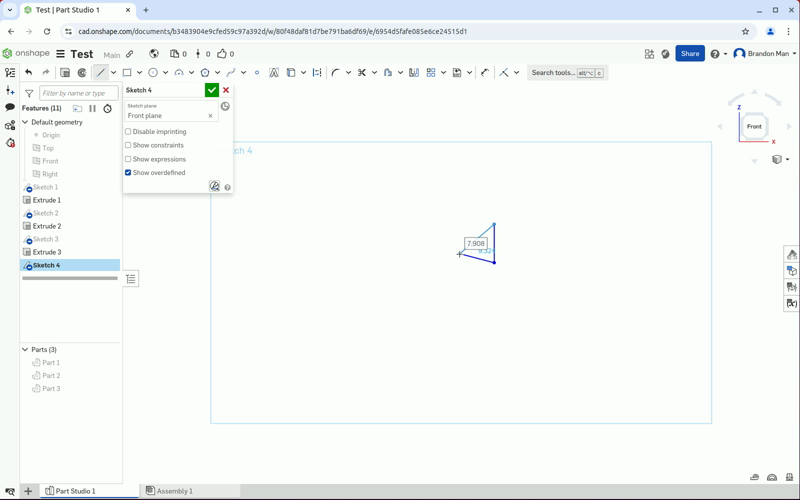
click(459, 253)
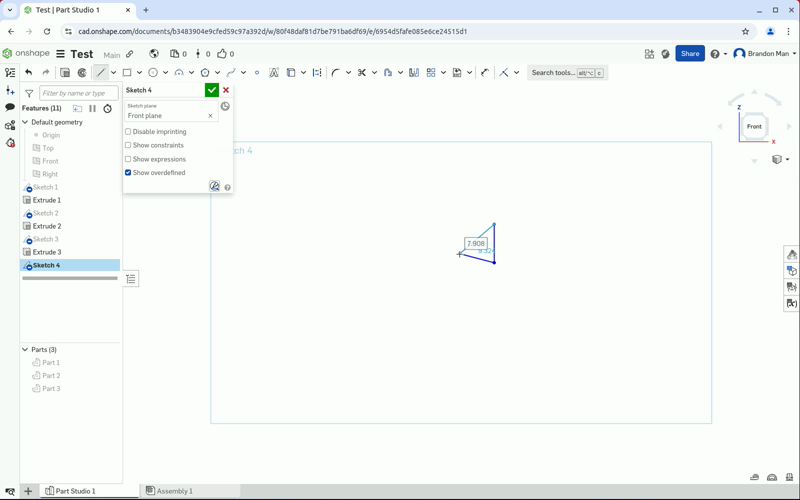
key(esc)
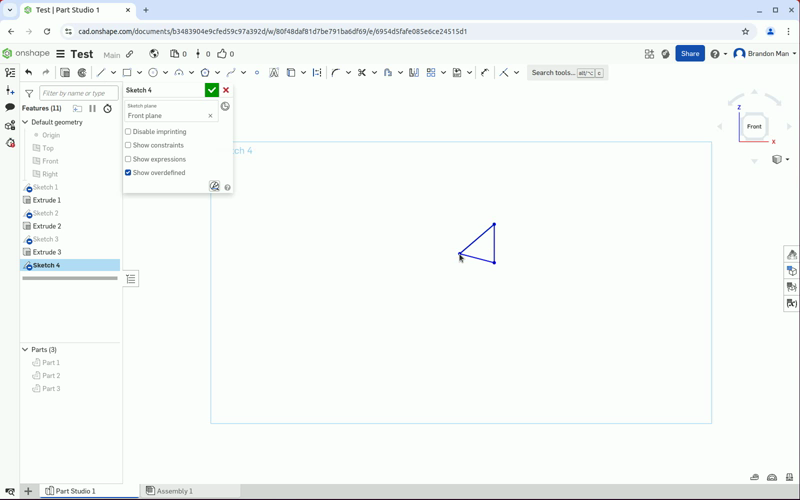
key(c)
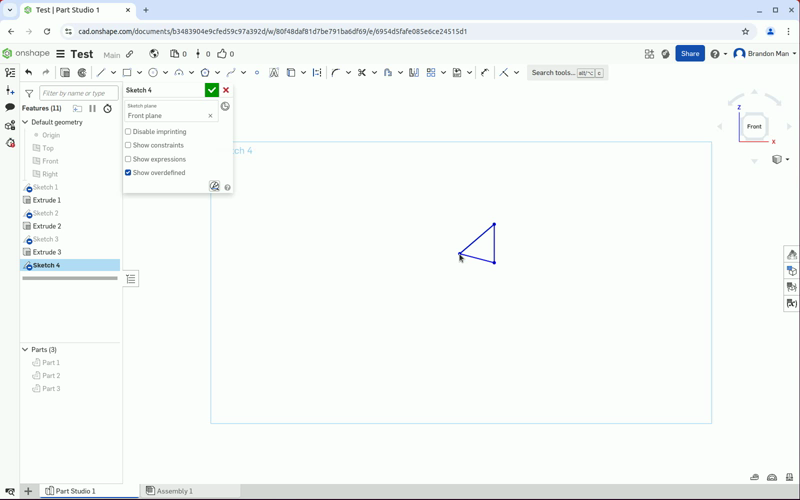
key_down(shift)
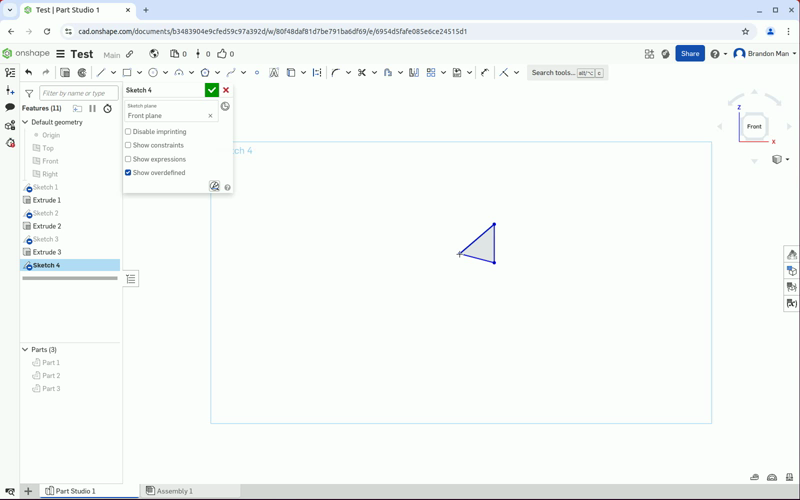
mouse_move(481, 249)
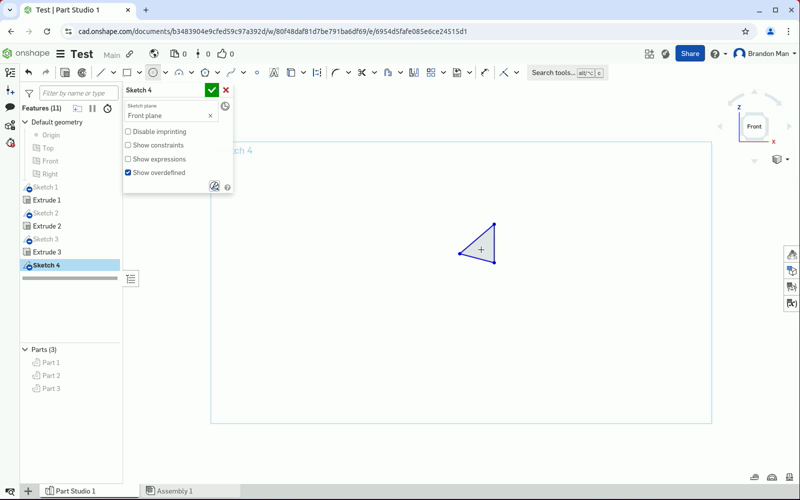
click(481, 249)
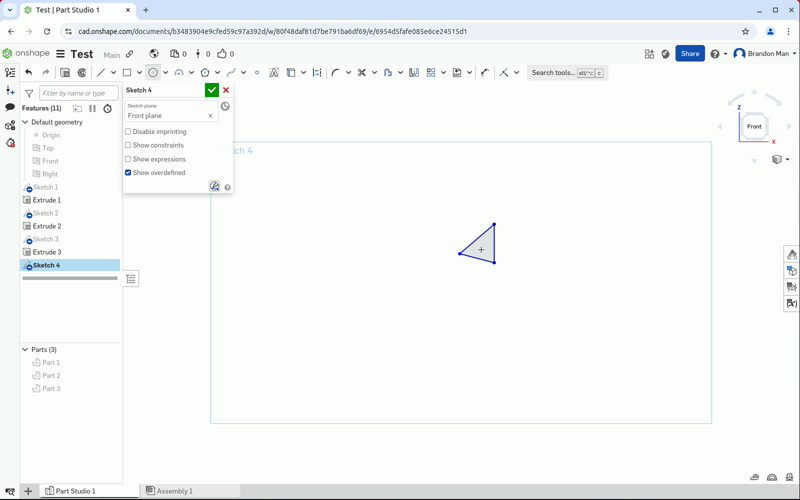
key_up(shift)
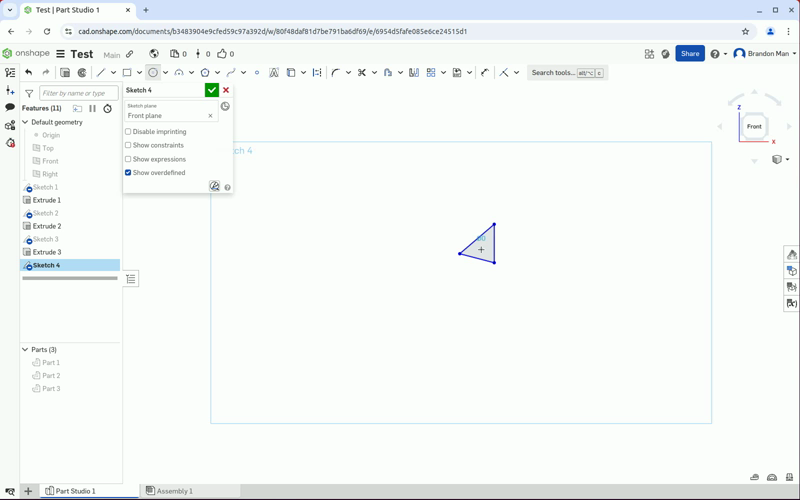
mouse_move(490, 249)
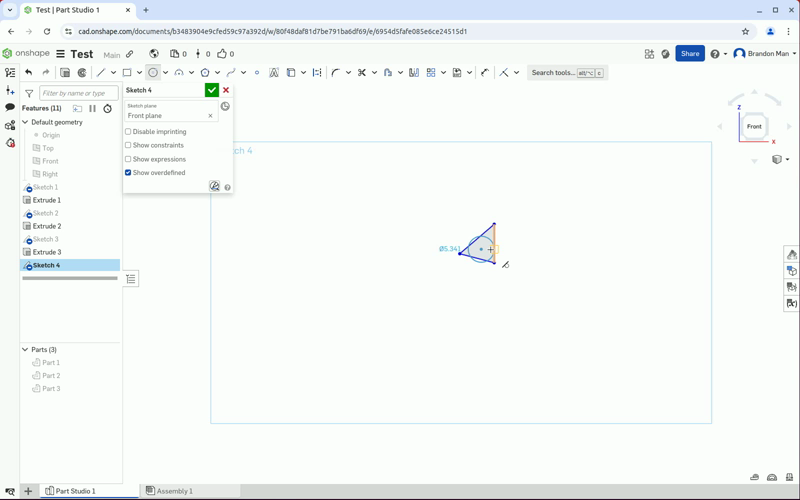
click(490, 249)
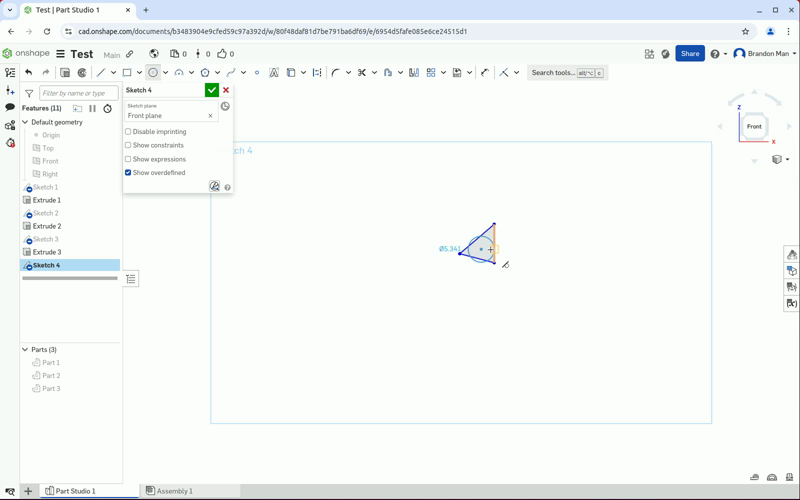
key(esc)
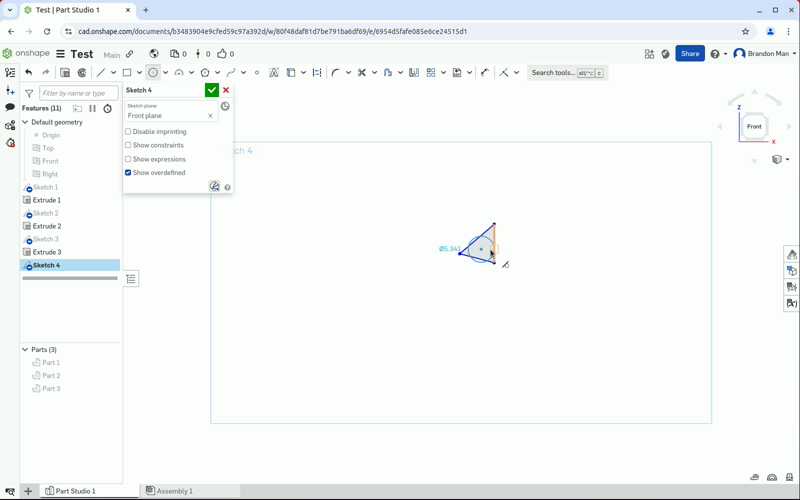
mouse_move(493, 238)
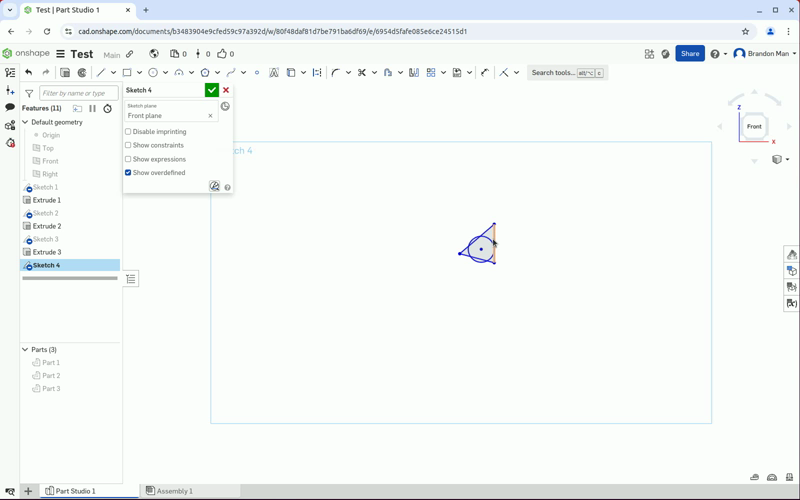
scroll(6)
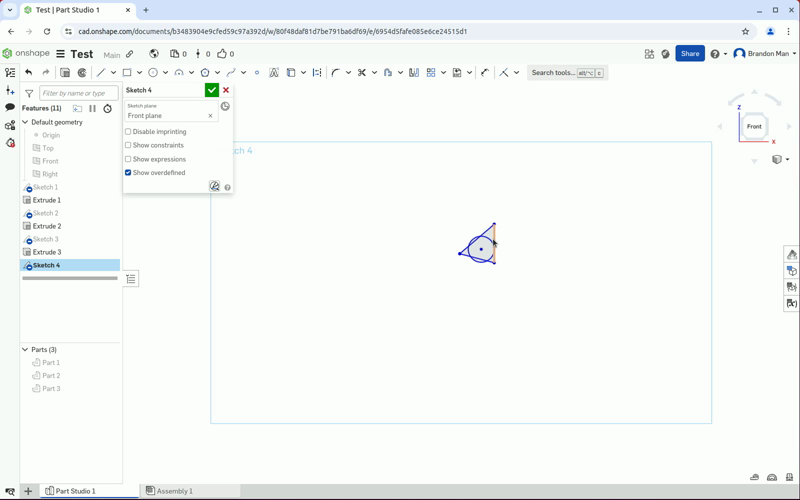
scroll(6)
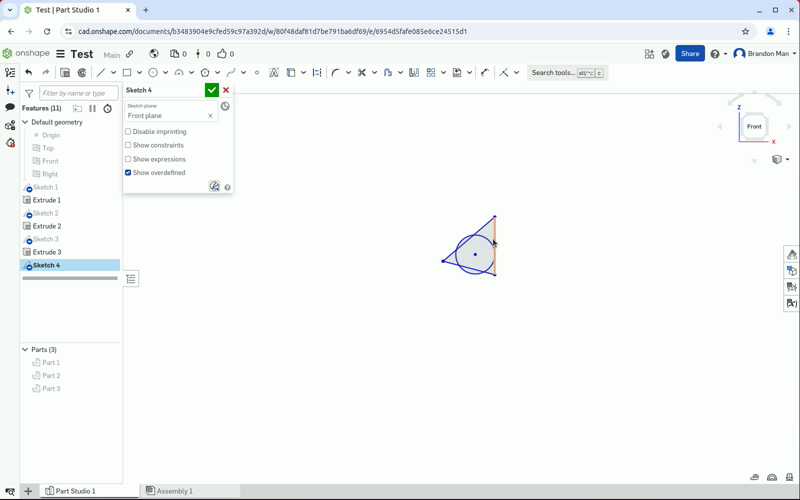
scroll(6)
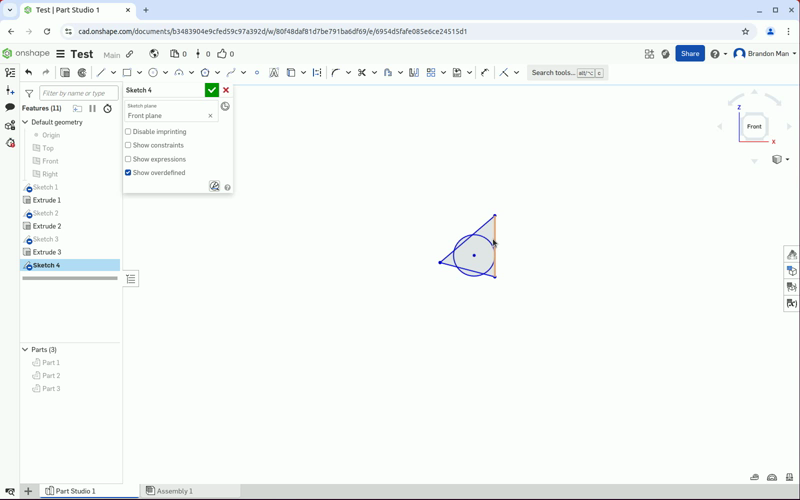
scroll(6)
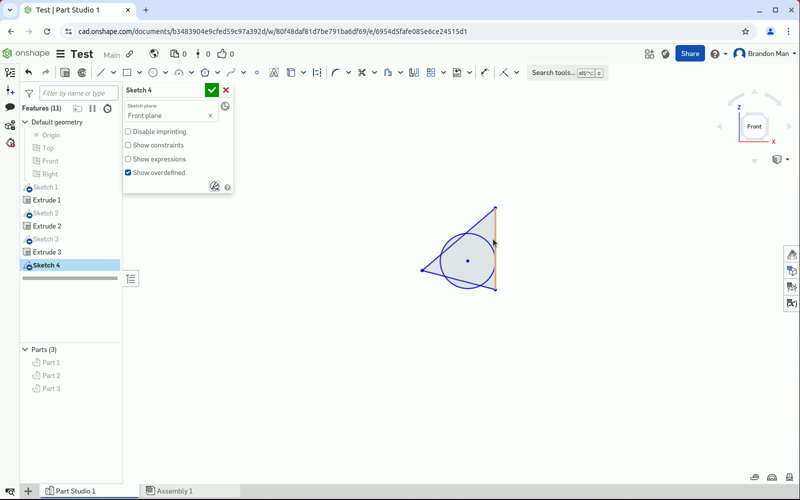
scroll(6)
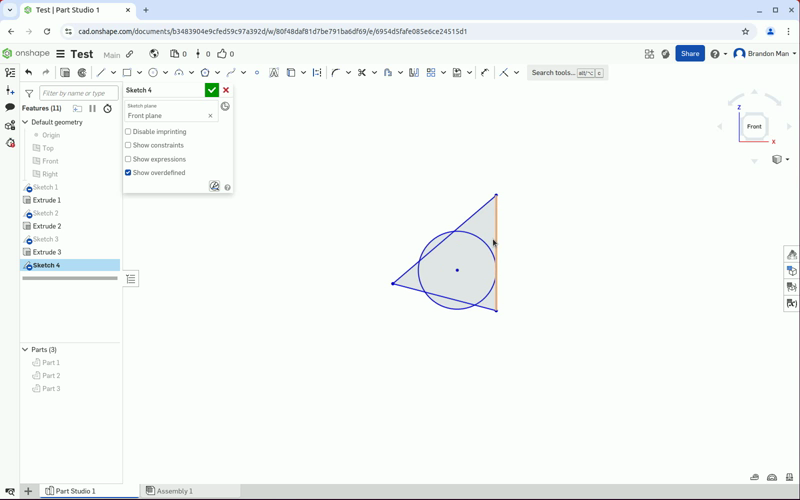
scroll(6)
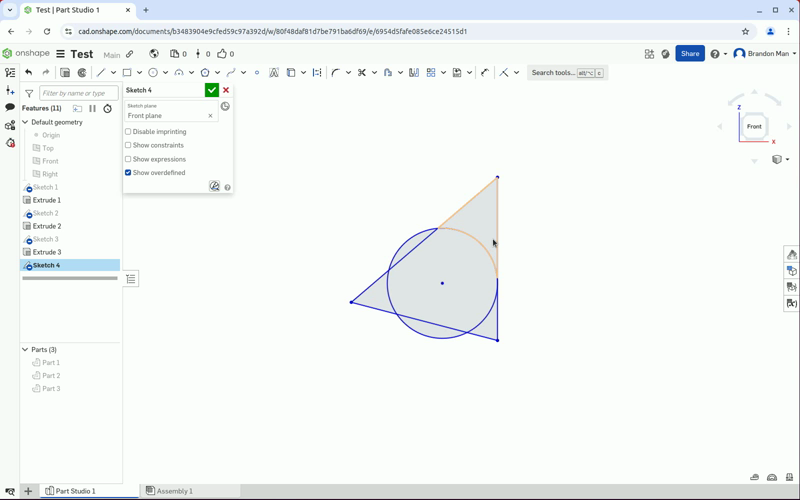
scroll(6)
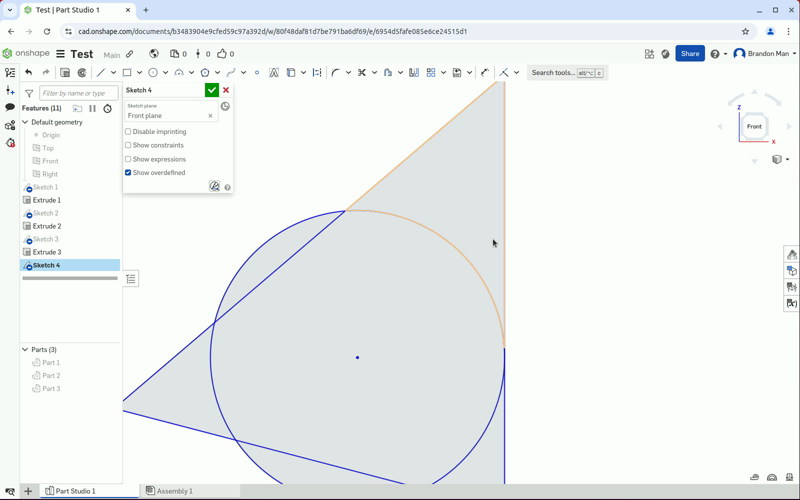
click(493, 238)
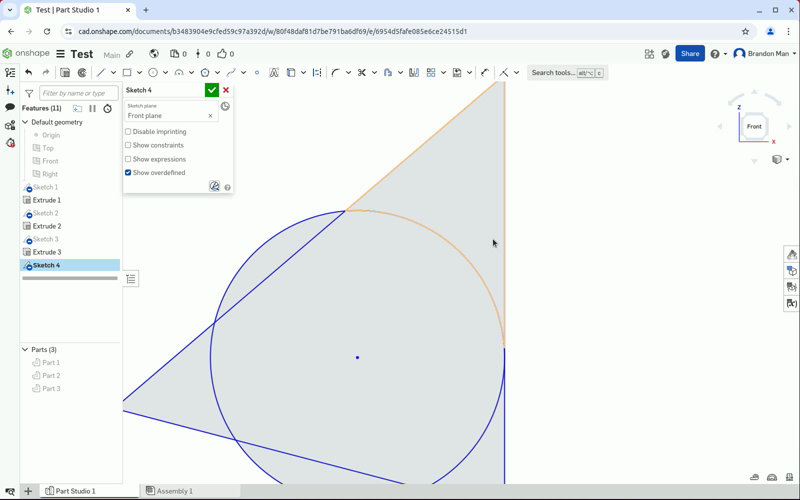
scroll(-6)
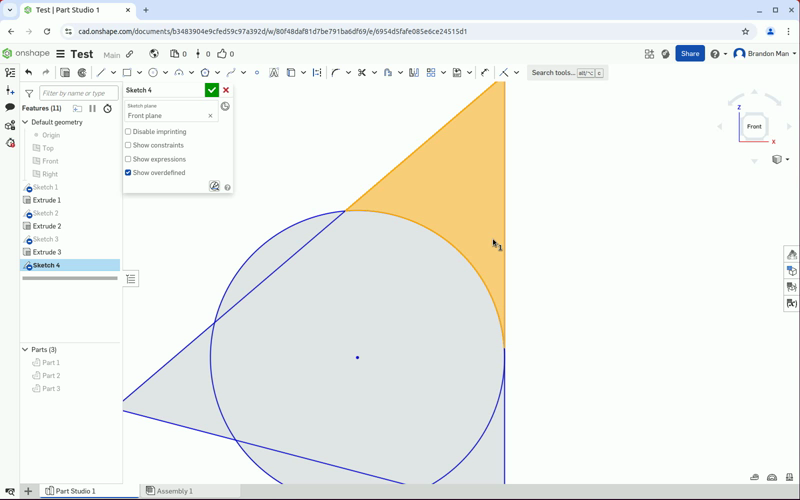
scroll(-6)
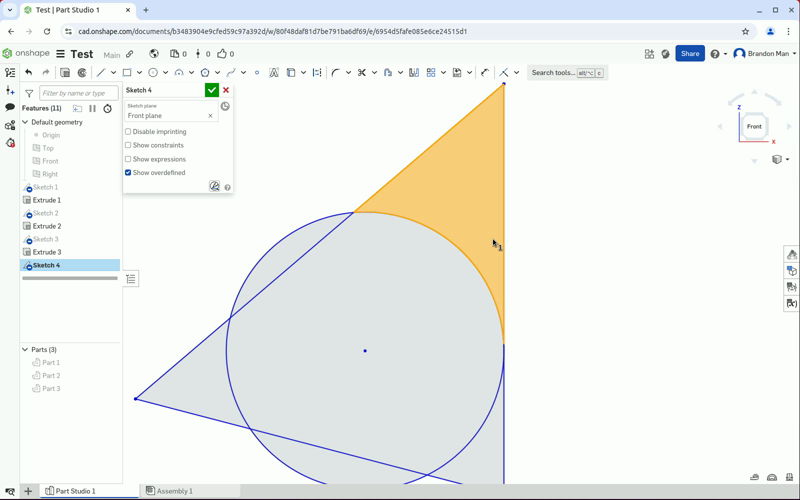
scroll(-6)
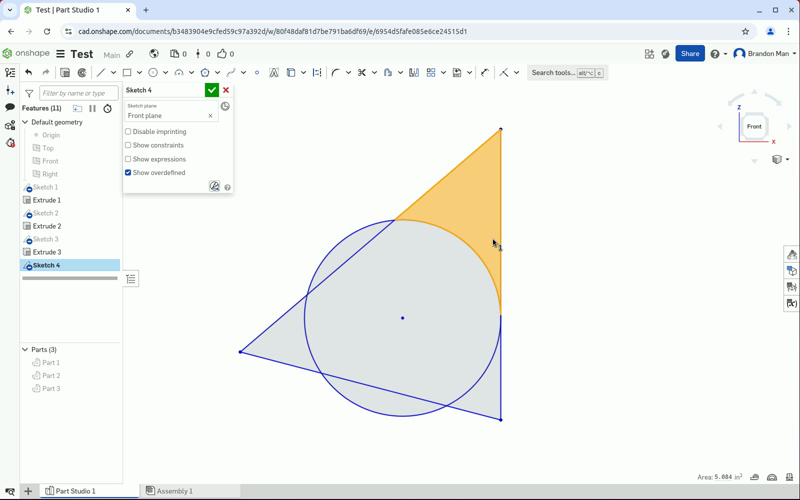
scroll(-6)
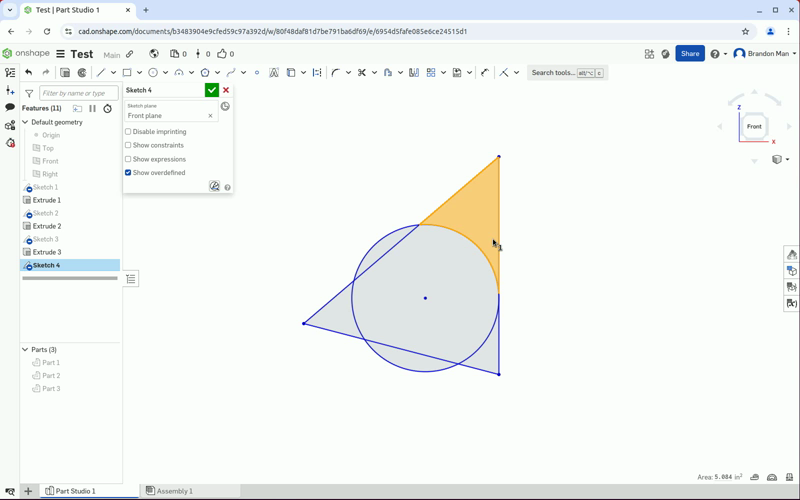
scroll(-6)
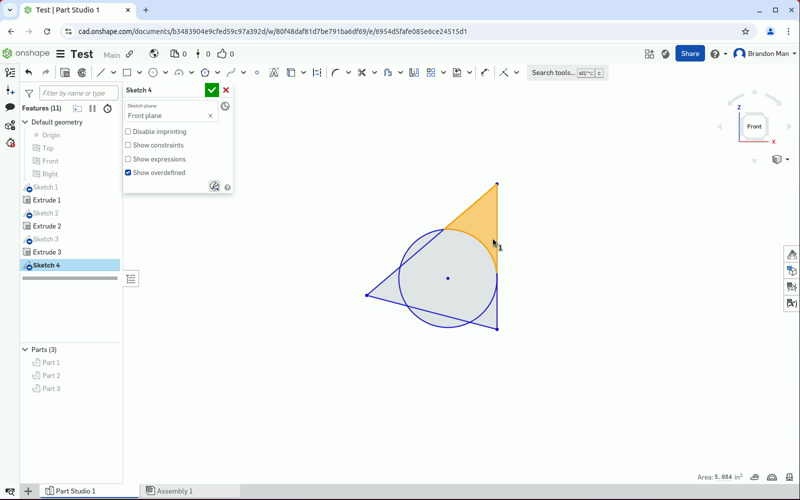
scroll(-6)
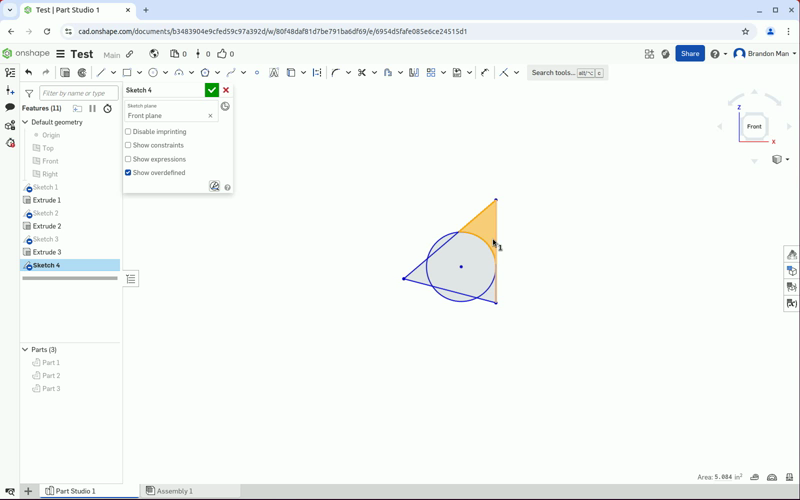
scroll(-6)
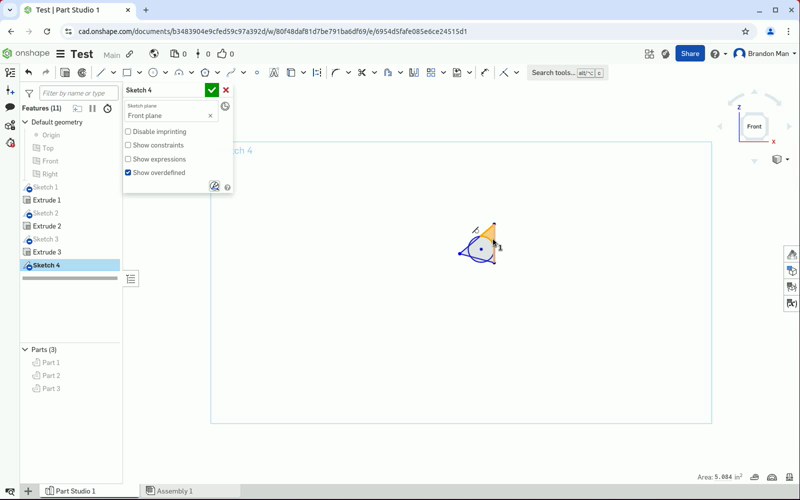
mouse_move(73, 352)
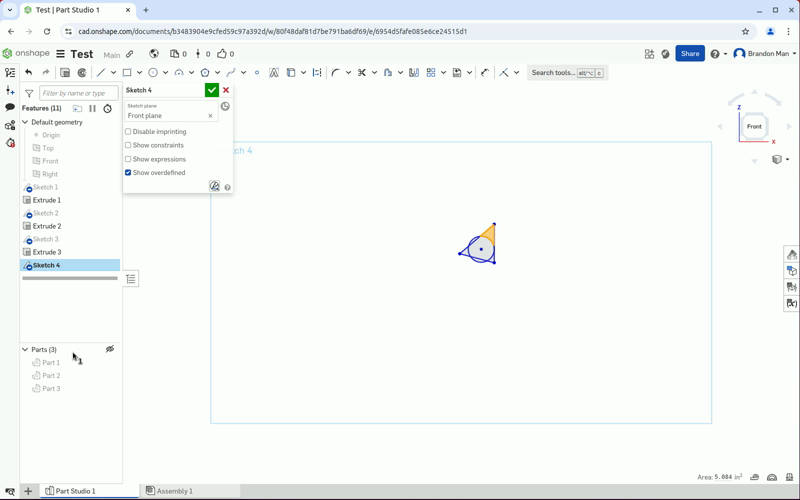
key(shift+y)
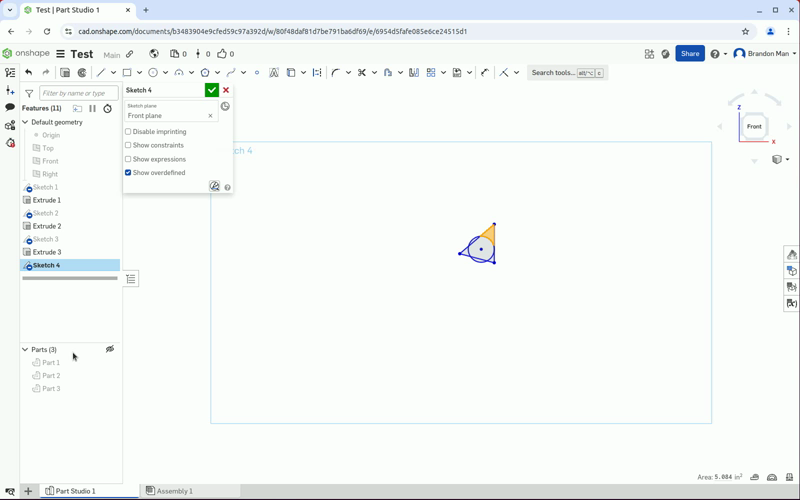
key(shift+e)
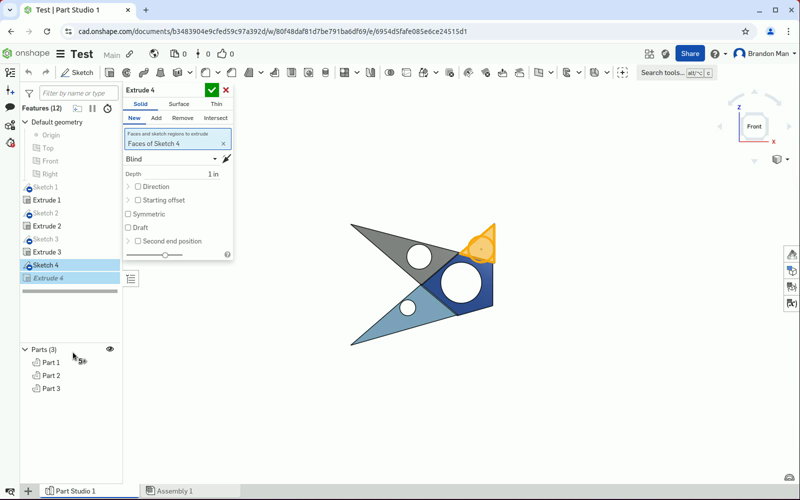
mouse_move(143, 106)
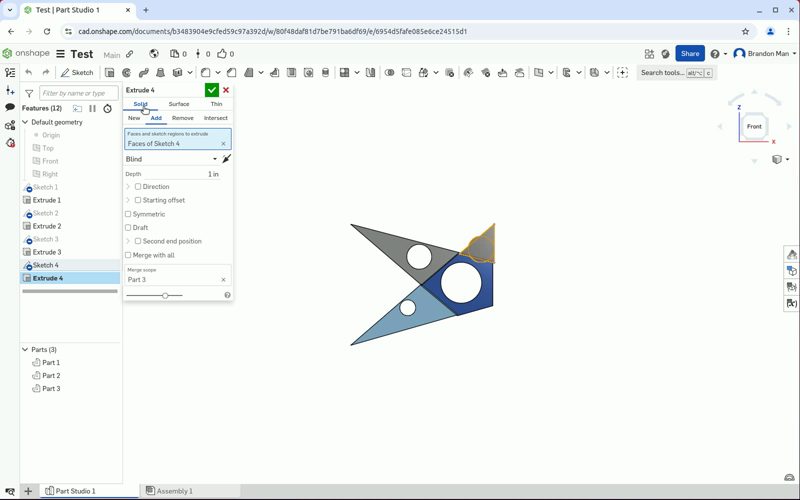
click(143, 106)
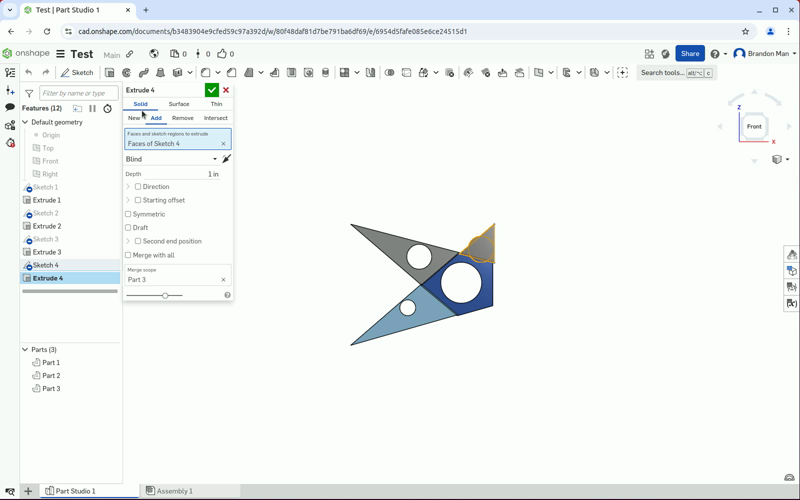
mouse_move(137, 120)
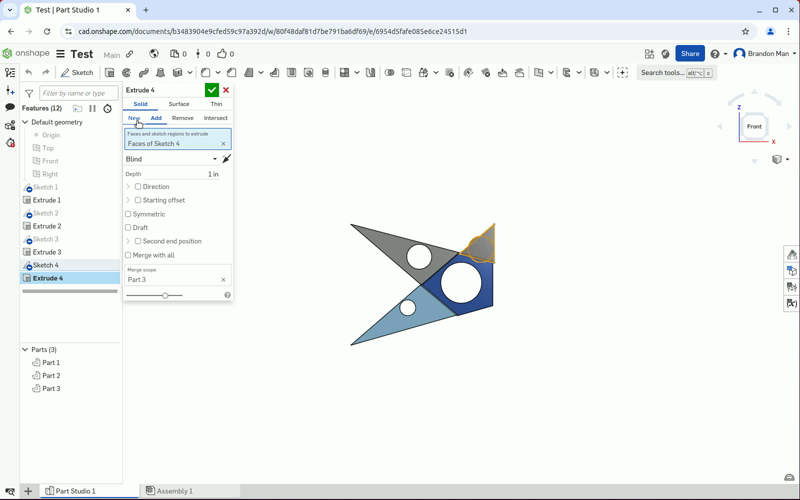
click(137, 120)
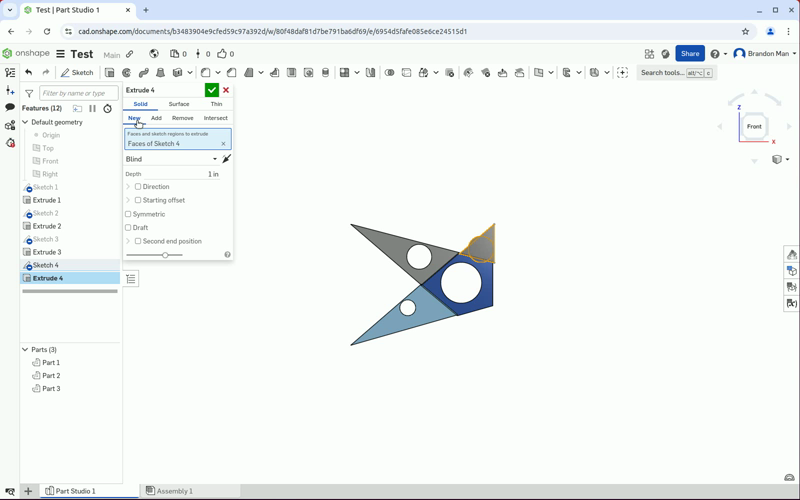
key(tab, 4)
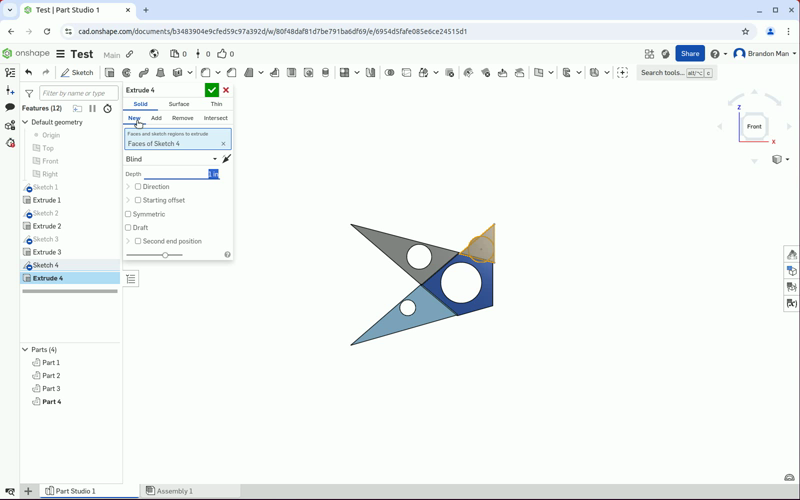
text(5.296)
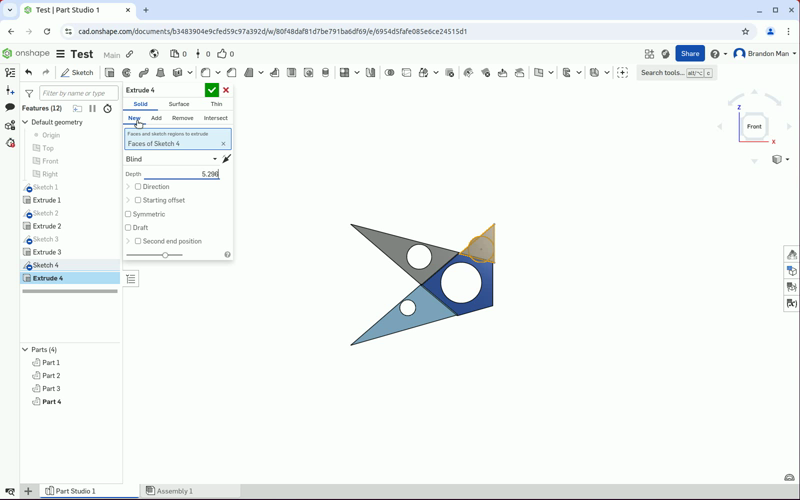
key(enter)
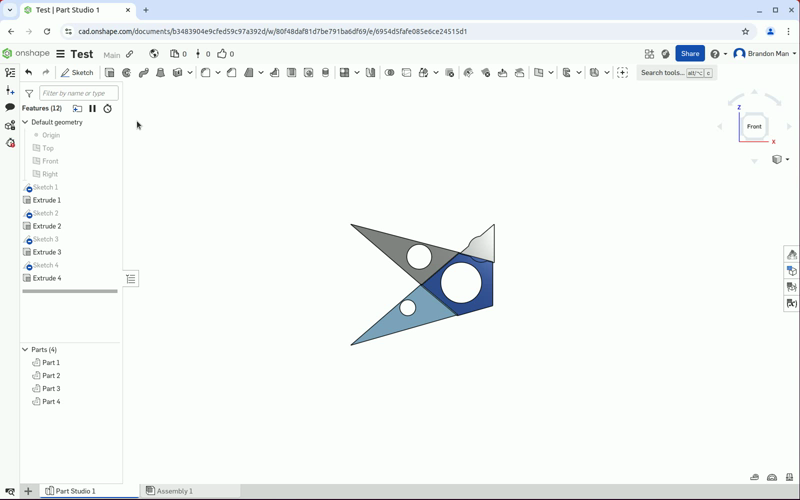
key(shift+h)
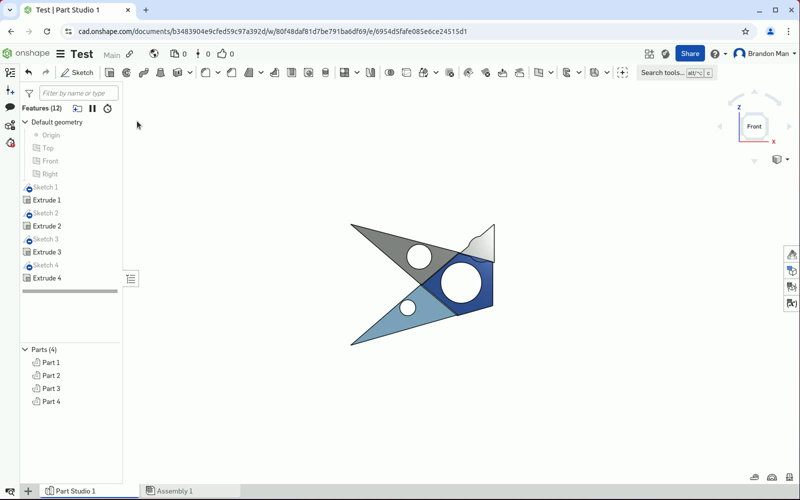
key(shift+h)
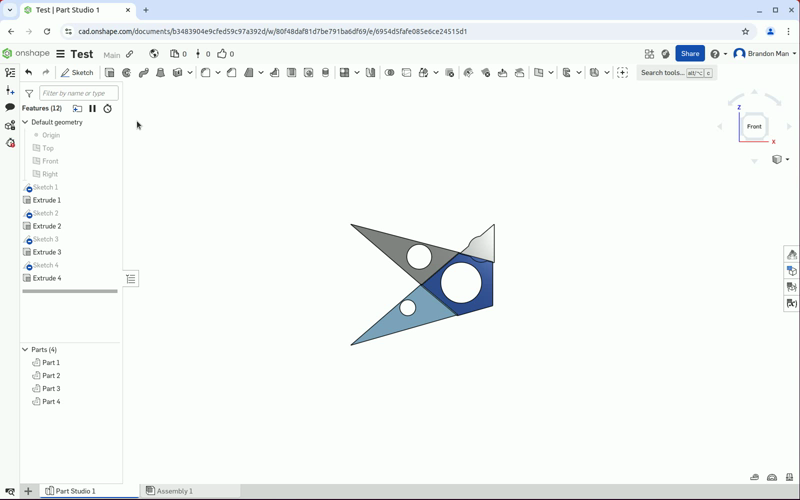
mouse_move(73, 189)
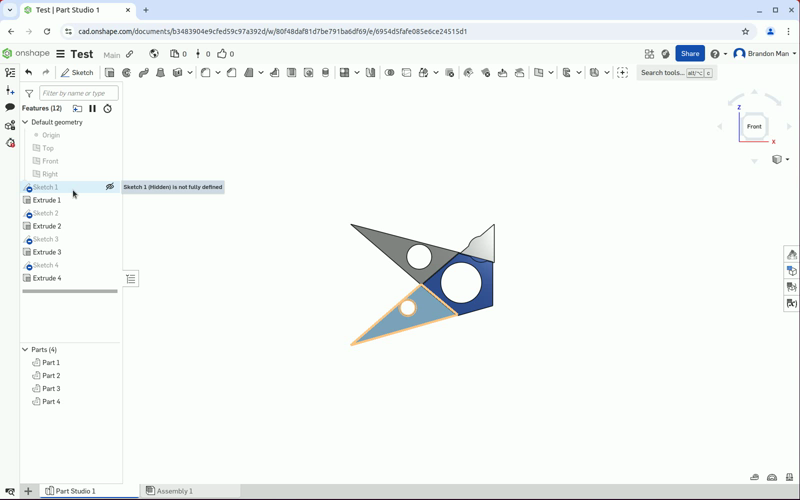
click(73, 189)
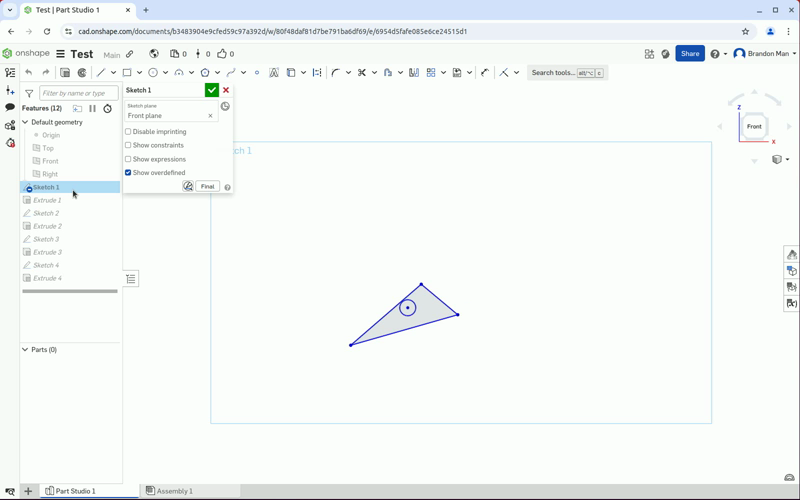
mouse_move(229, 92)
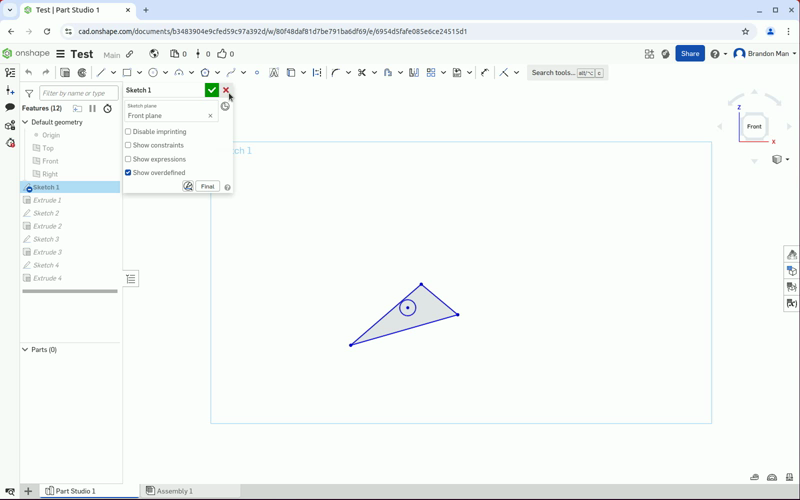
click(229, 92)
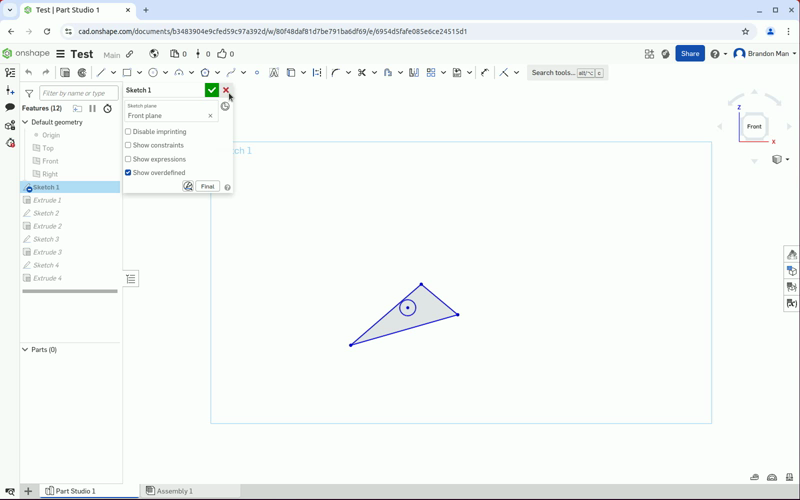
key(shift+s)
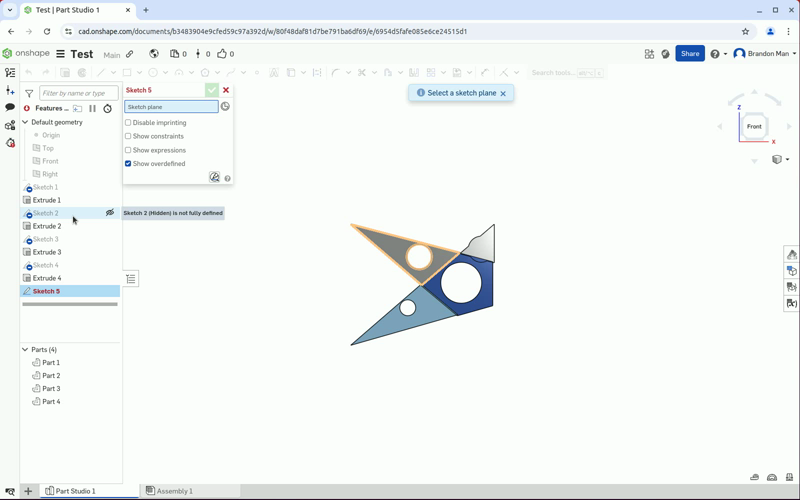
scroll(3)
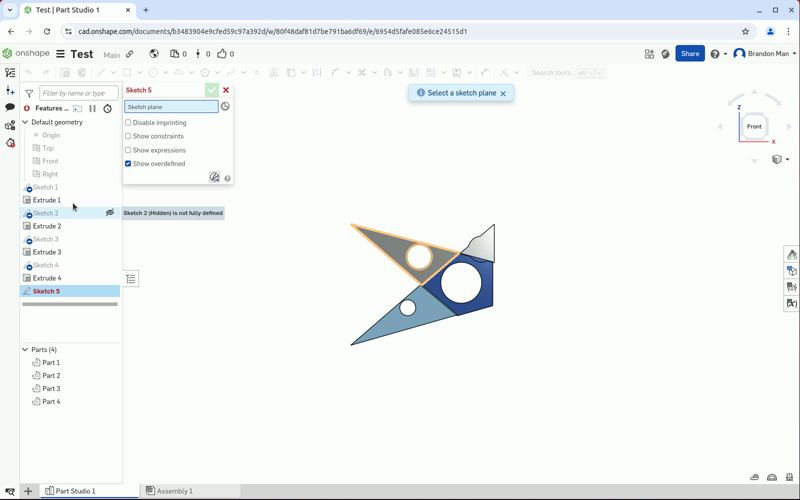
mouse_move(73, 163)
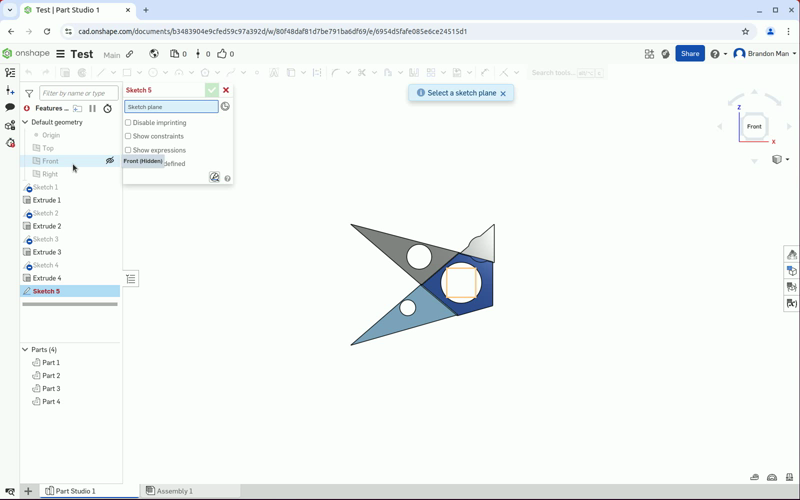
click(73, 163)
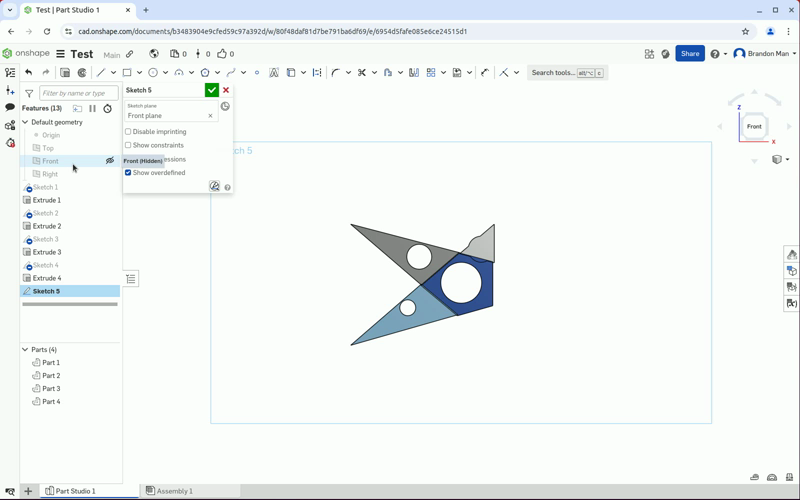
mouse_move(73, 352)
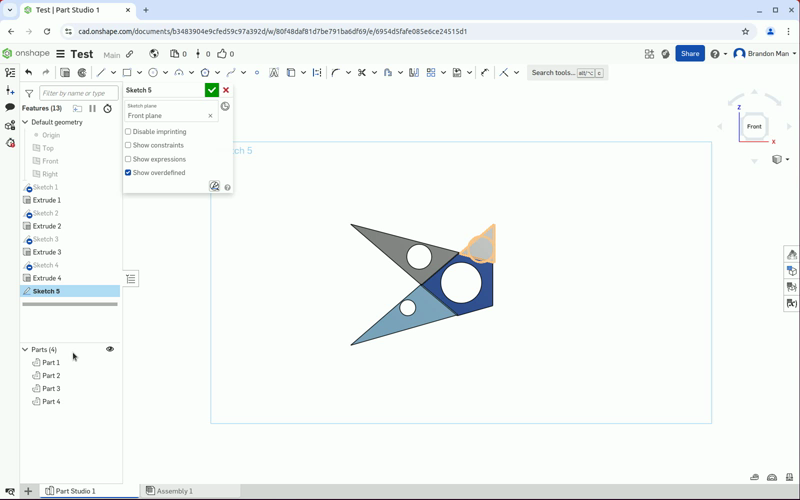
key(y)
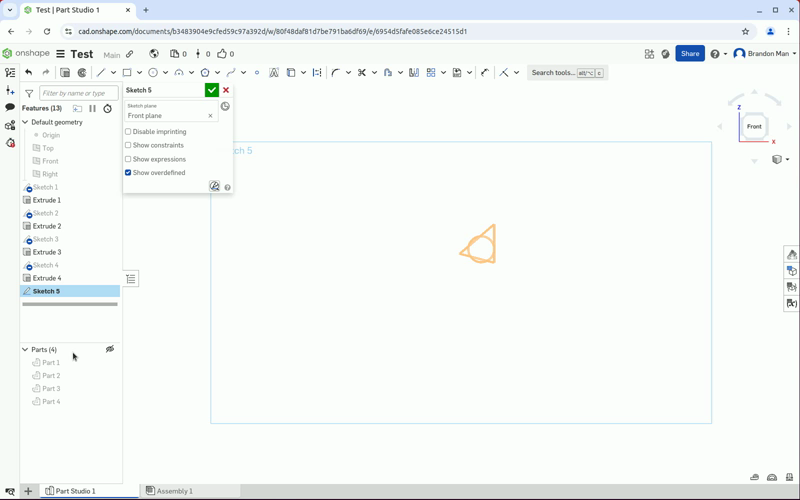
key(l)
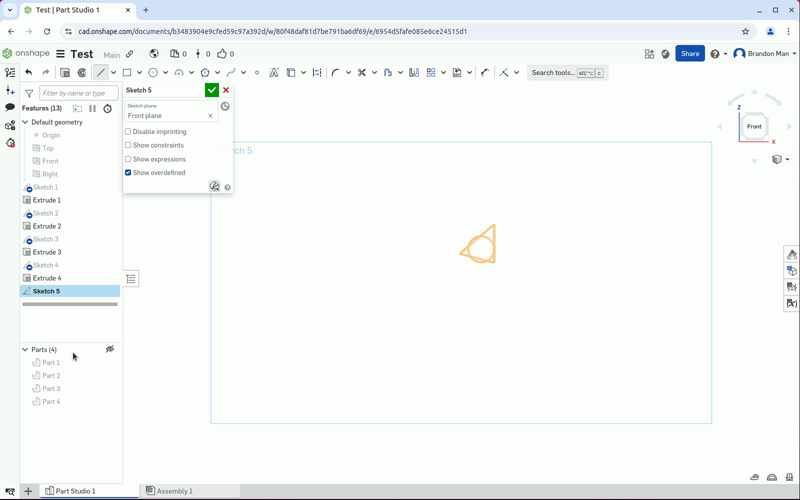
key_down(shift)
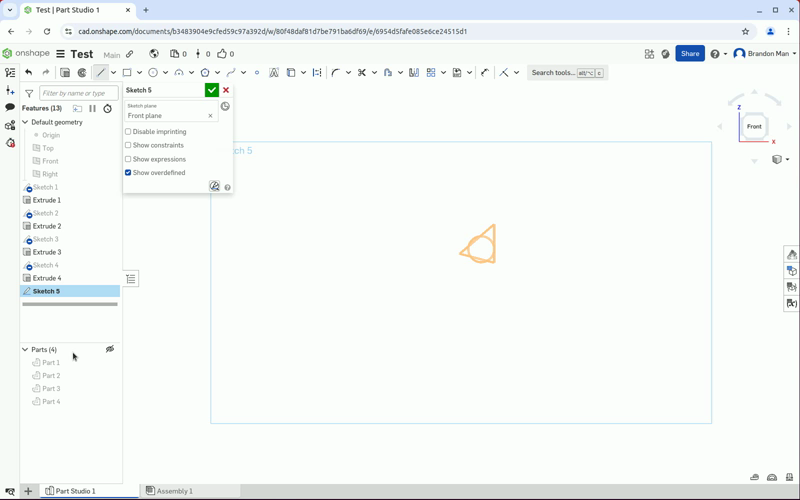
mouse_move(492, 305)
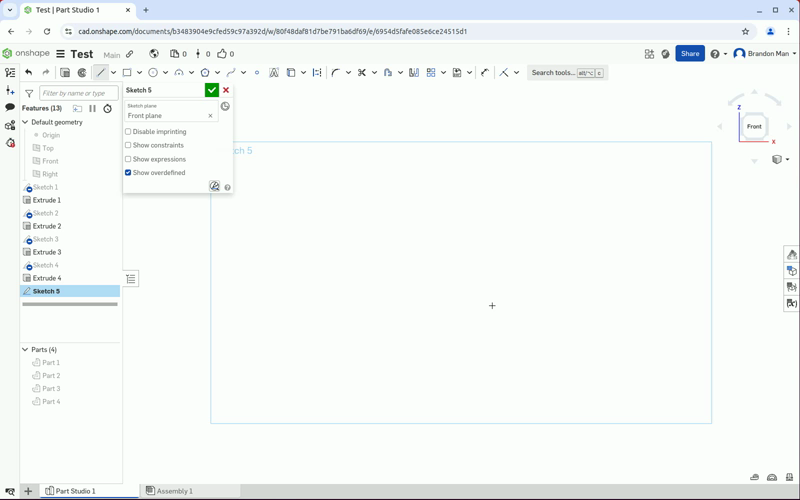
click(492, 305)
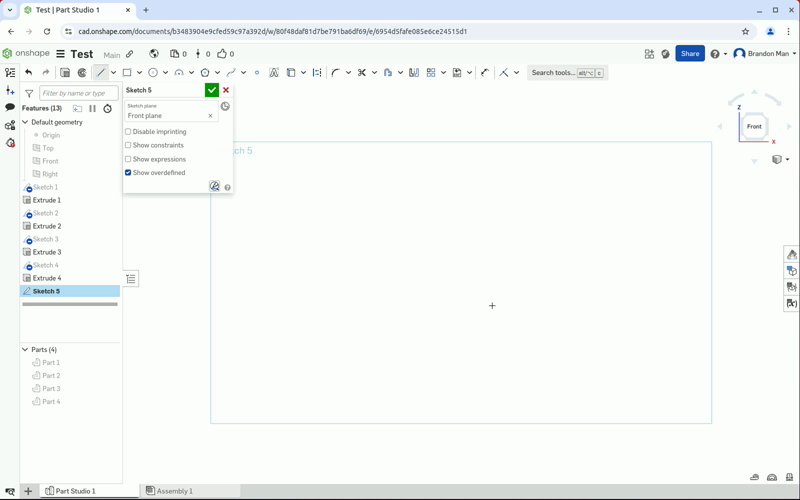
key_up(shift)
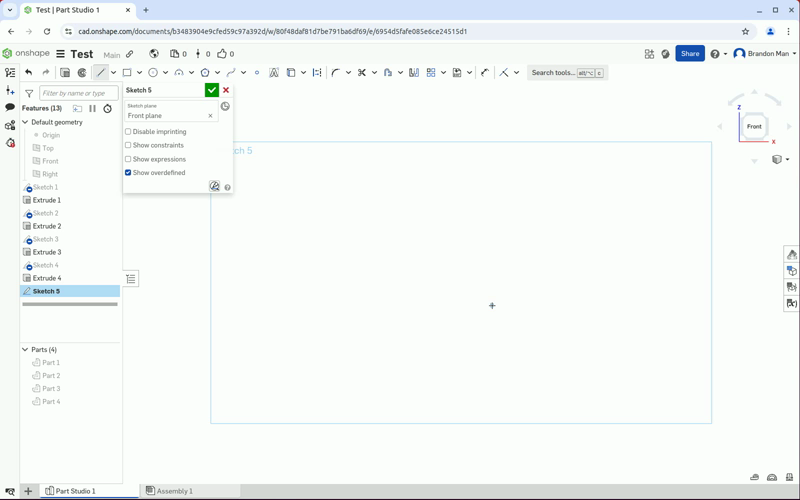
key_down(shift)
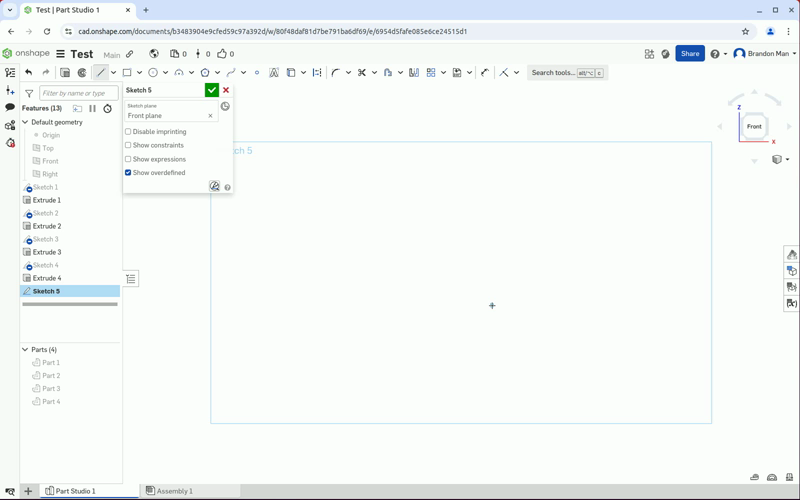
mouse_move(573, 282)
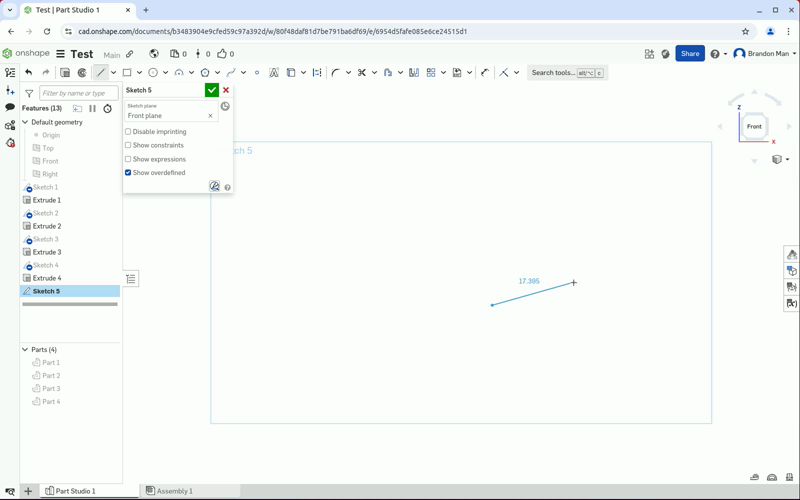
click(573, 282)
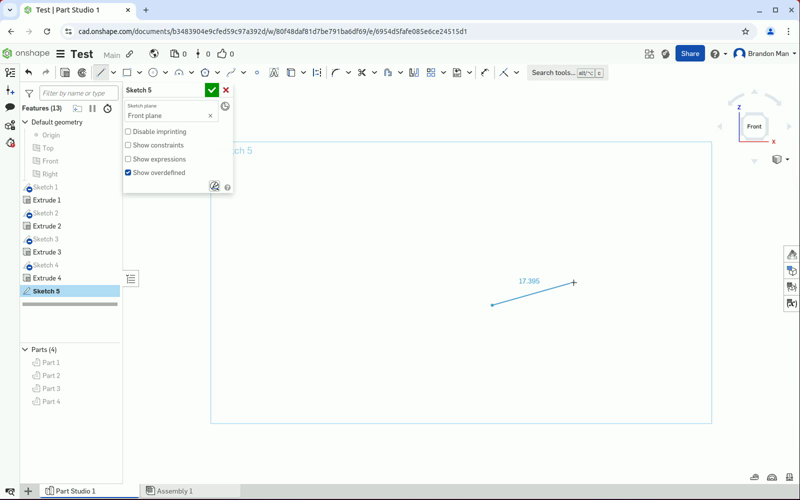
key_up(shift)
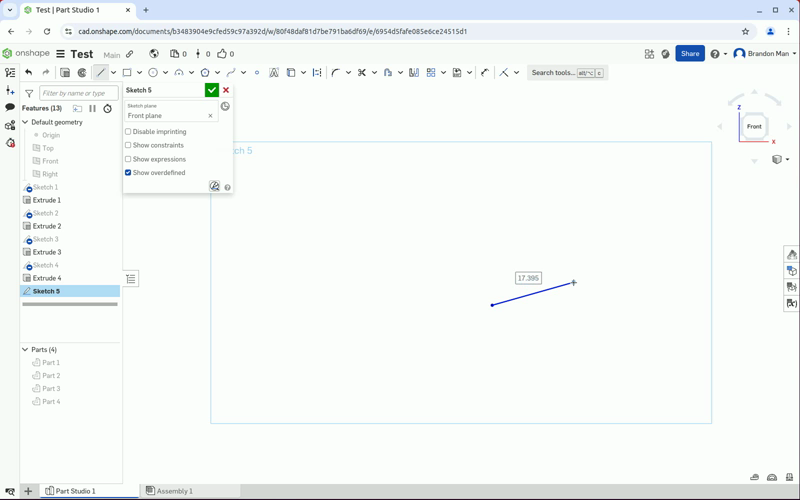
key_down(shift)
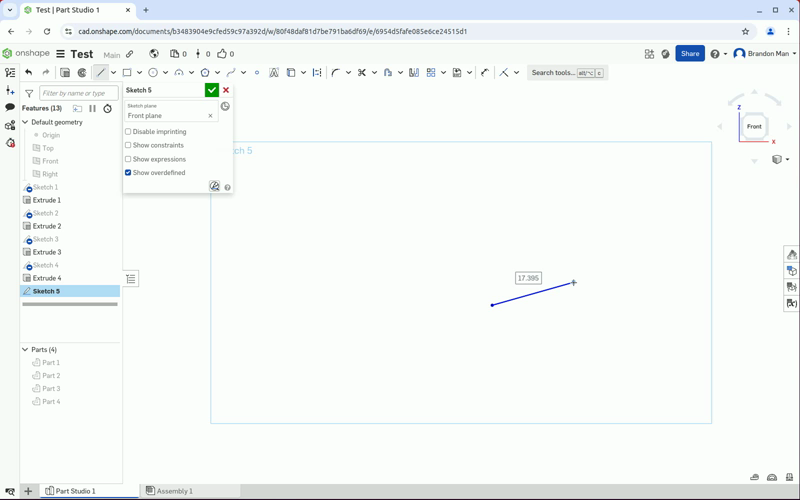
mouse_move(492, 261)
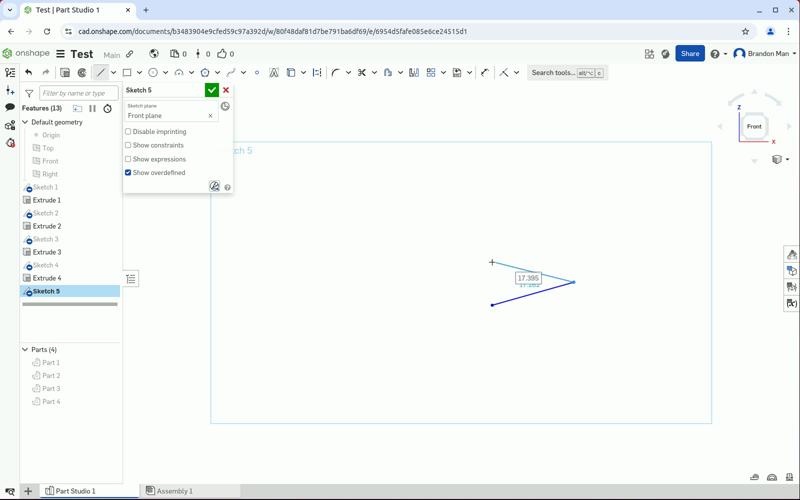
click(492, 261)
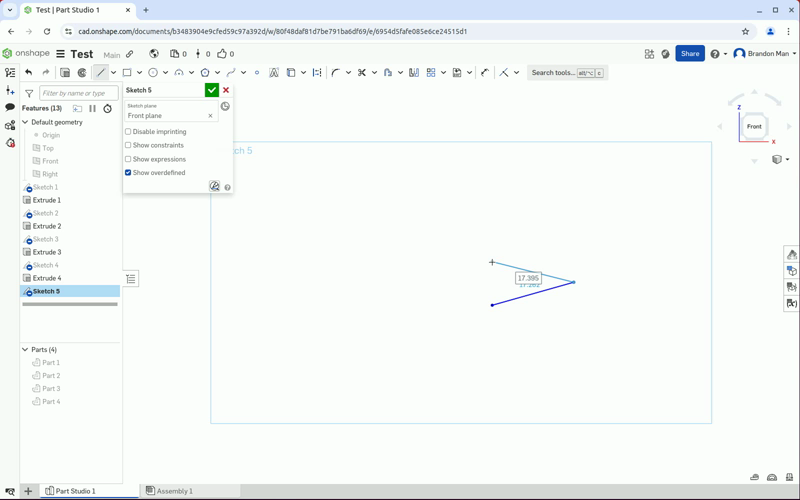
key_up(shift)
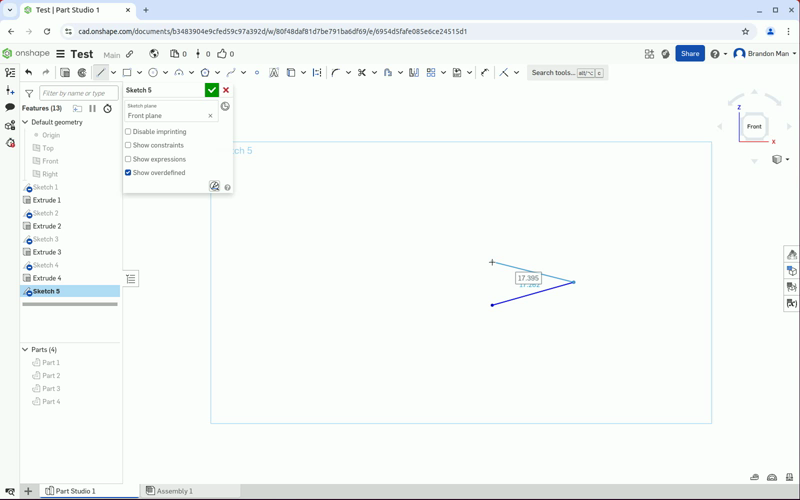
mouse_move(522, 261)
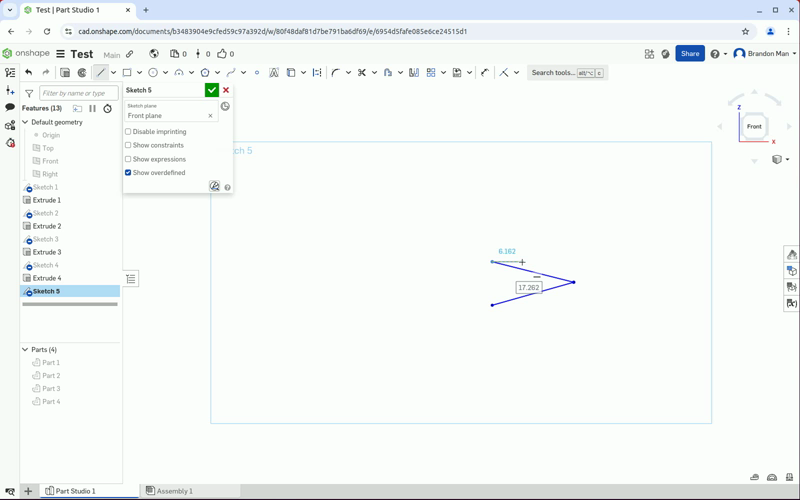
key_down(shift)
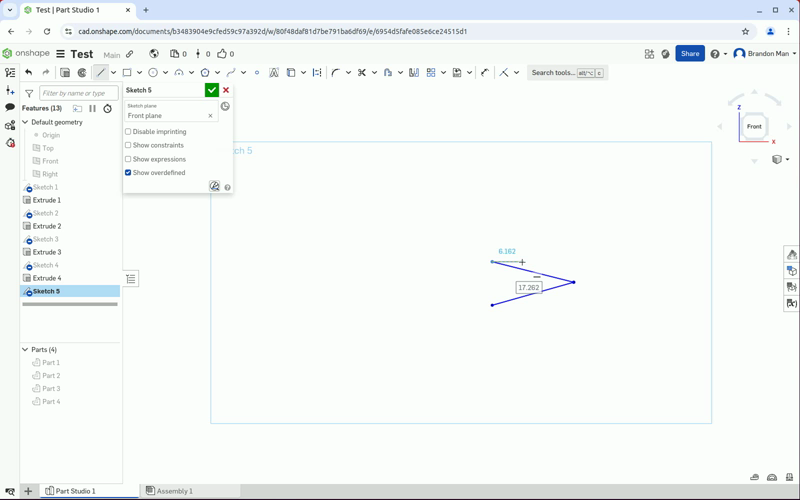
mouse_move(492, 305)
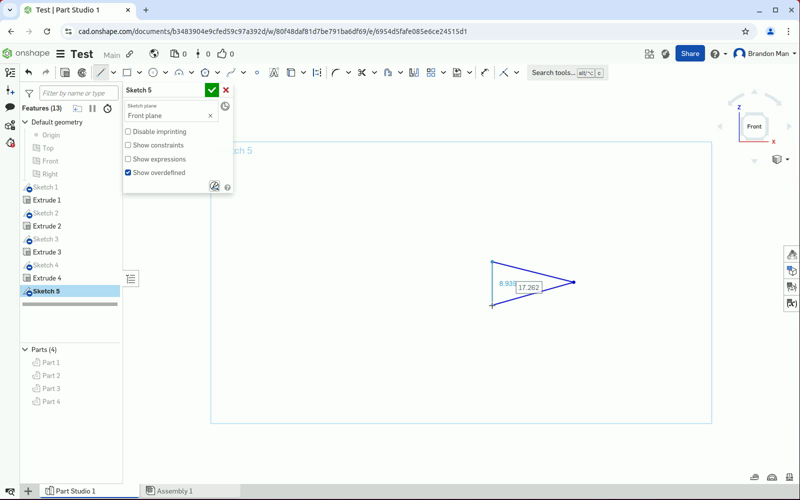
key_up(shift)
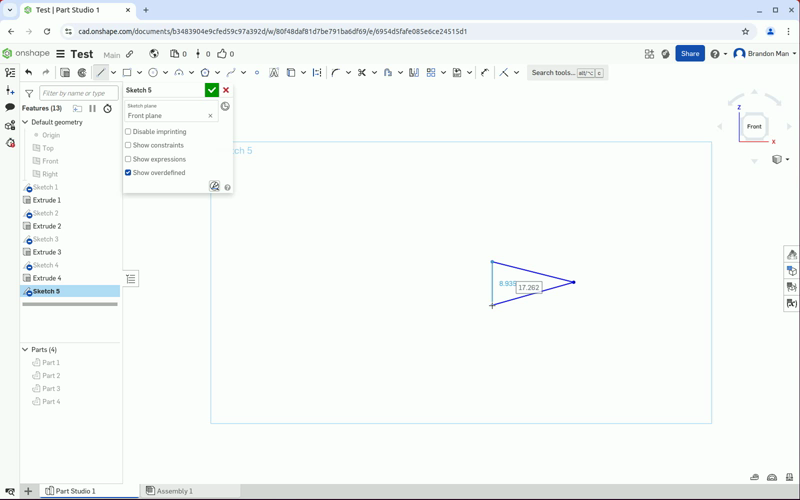
click(492, 305)
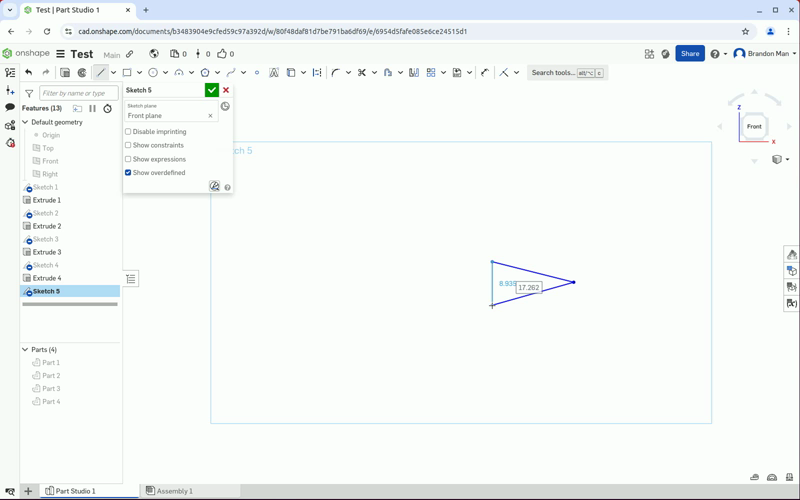
key(esc)
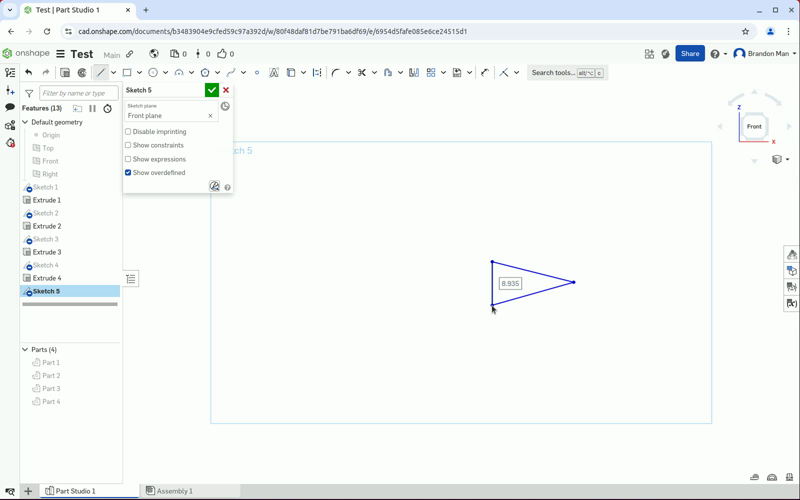
key(c)
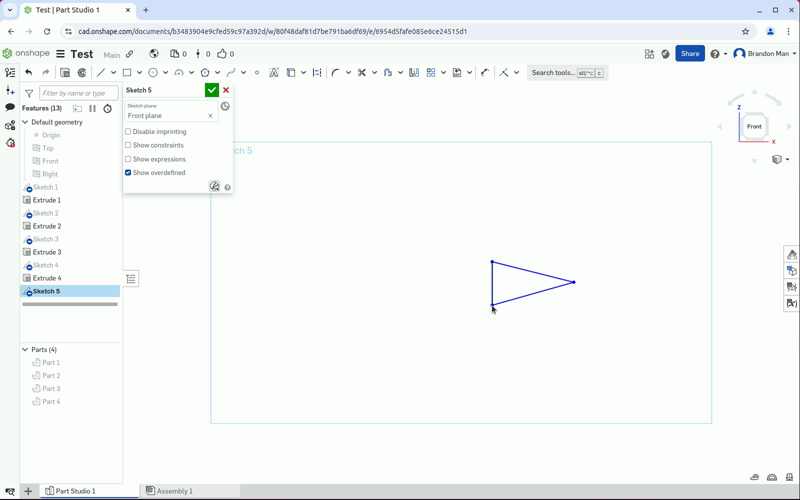
key_down(shift)
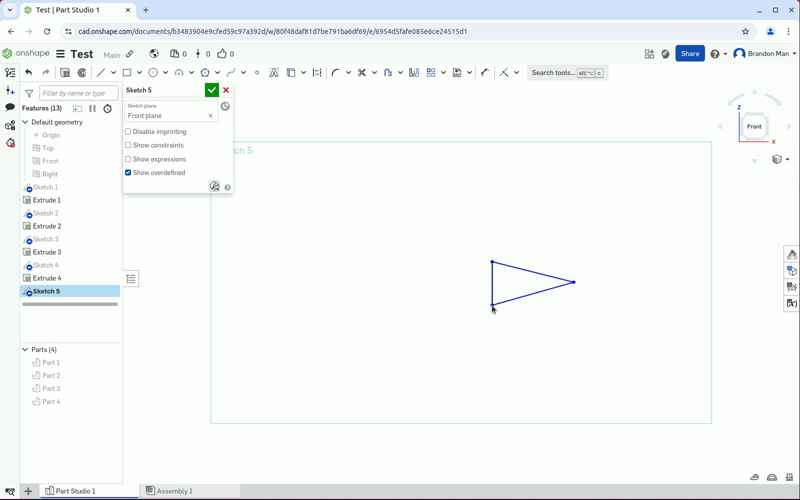
mouse_move(507, 275)
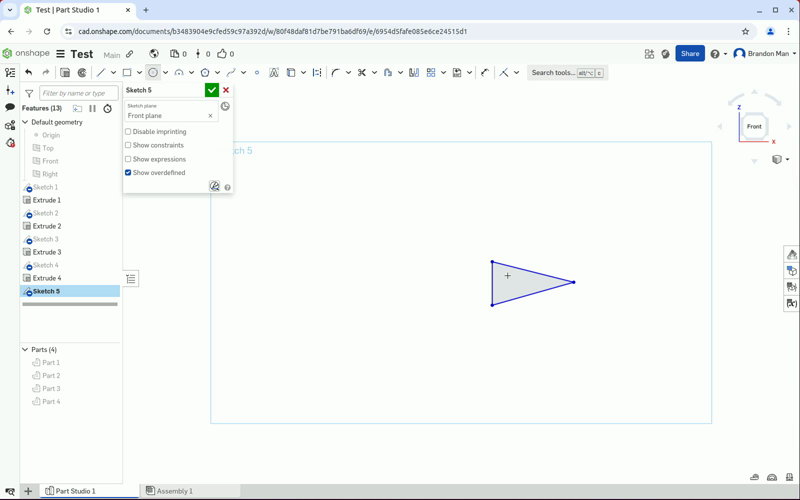
click(507, 275)
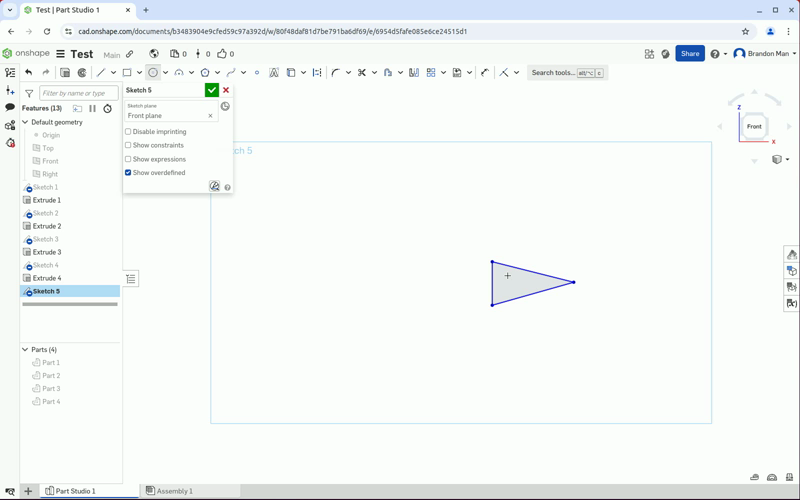
key_up(shift)
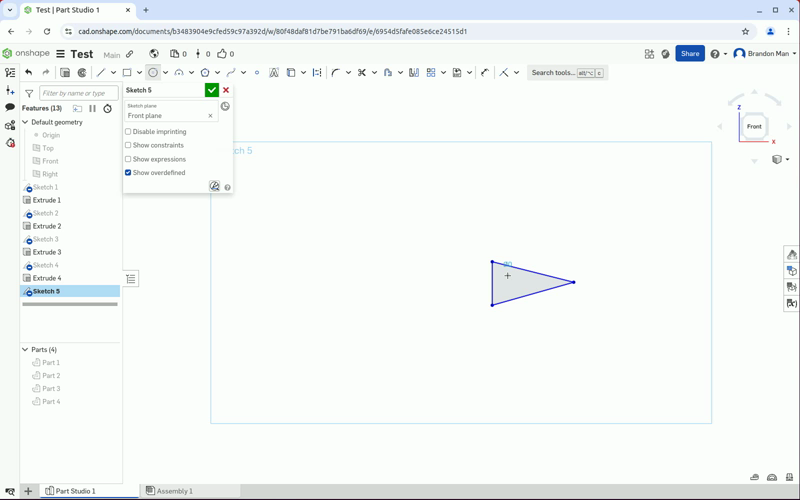
mouse_move(516, 275)
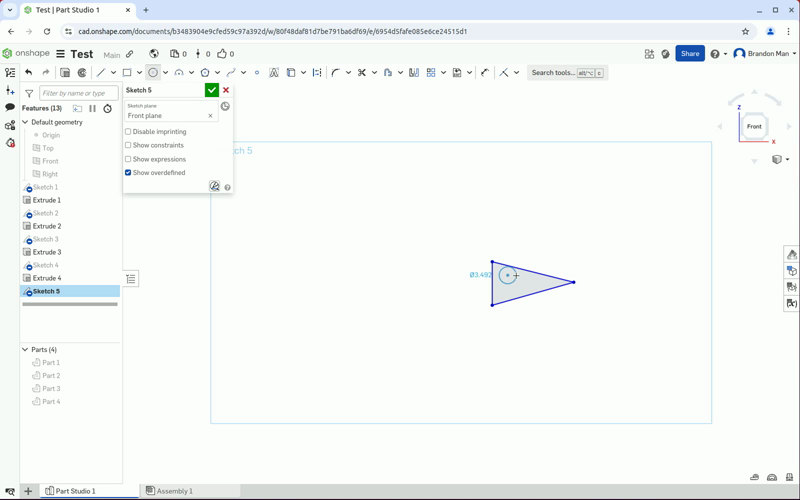
click(516, 275)
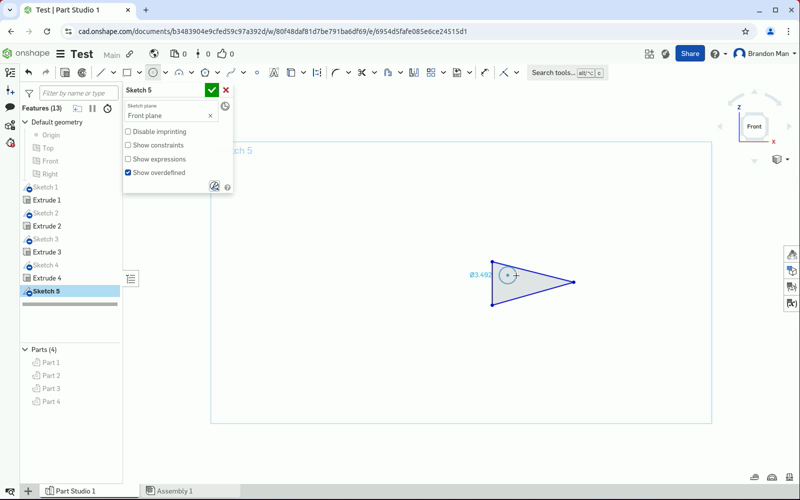
key(esc)
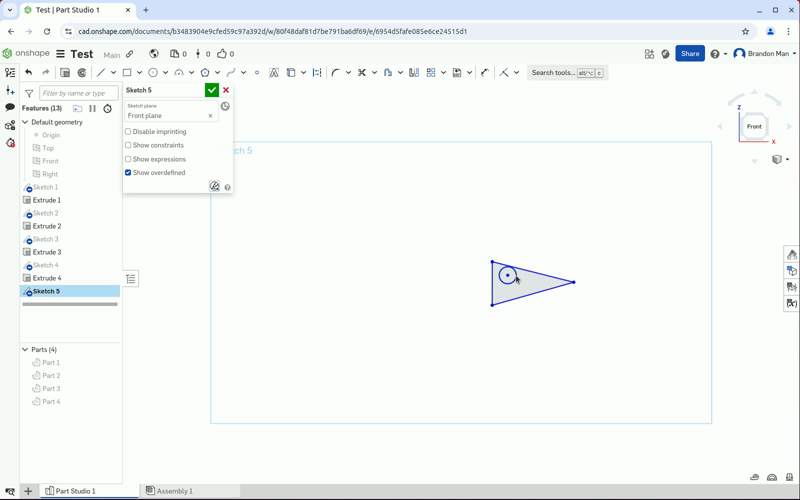
mouse_move(545, 286)
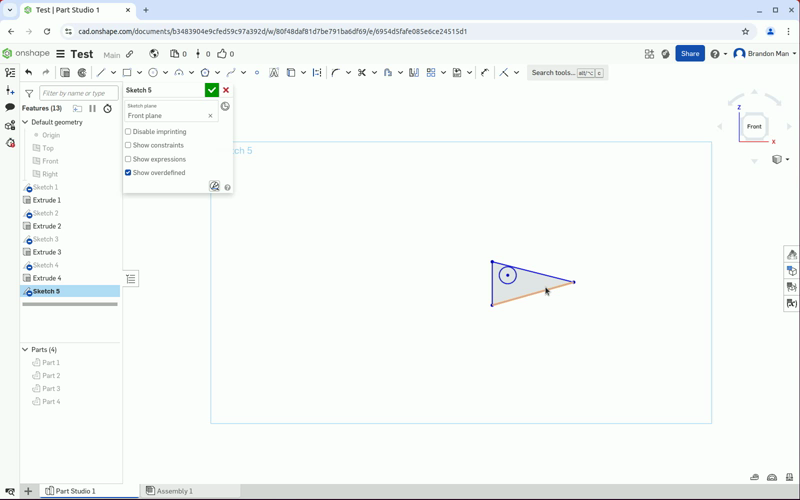
scroll(6)
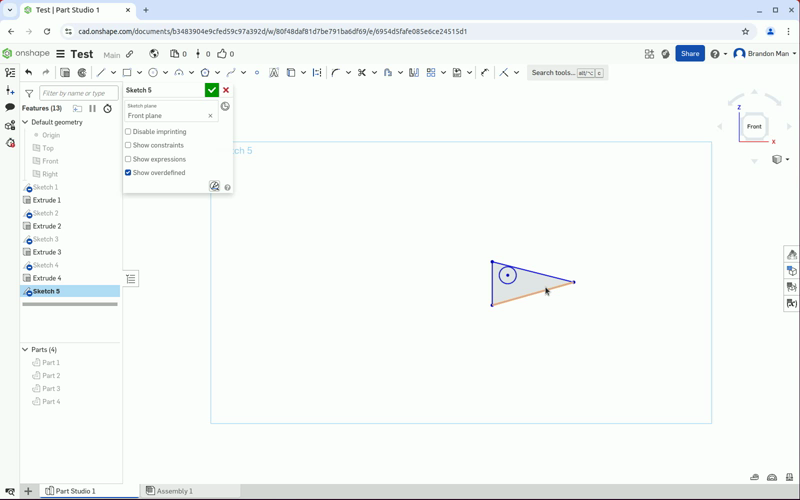
scroll(6)
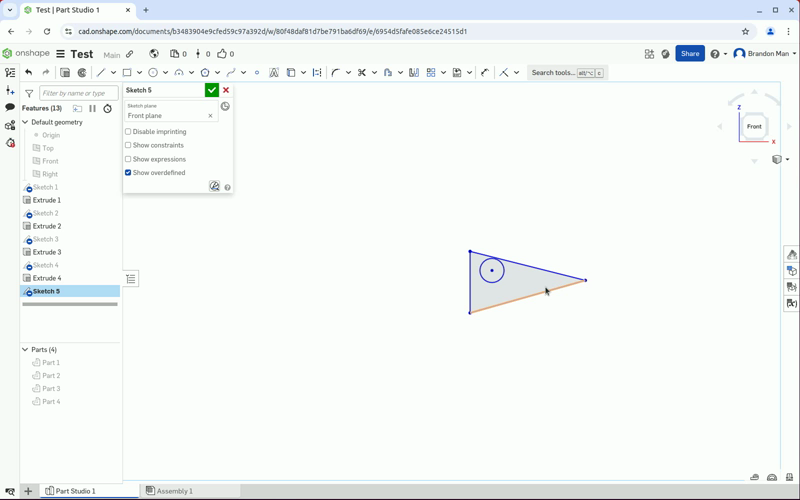
scroll(6)
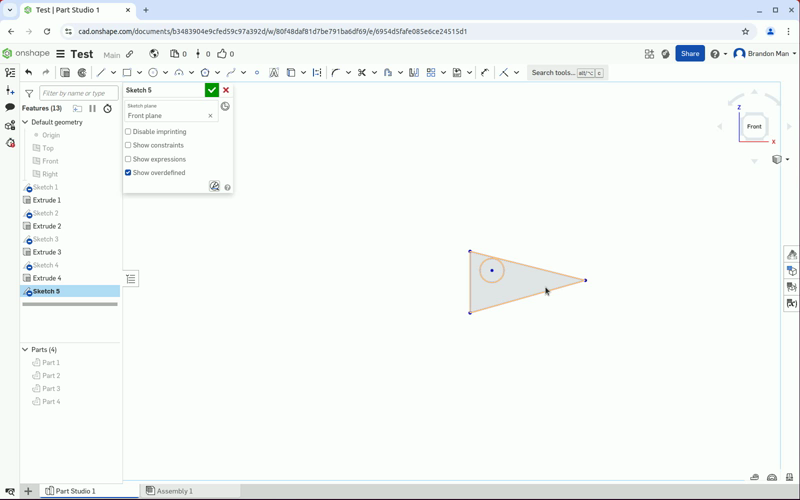
scroll(6)
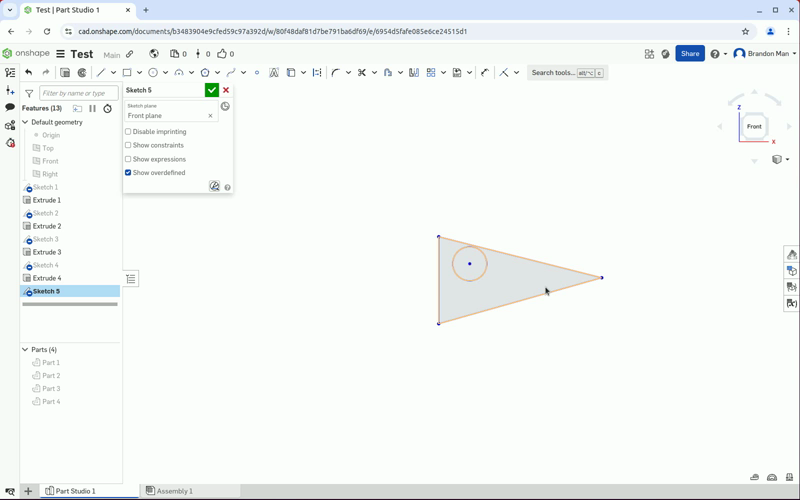
scroll(6)
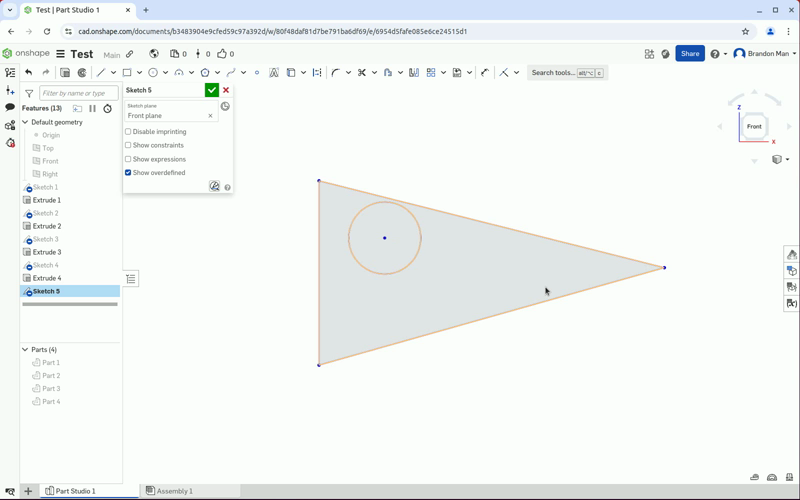
scroll(6)
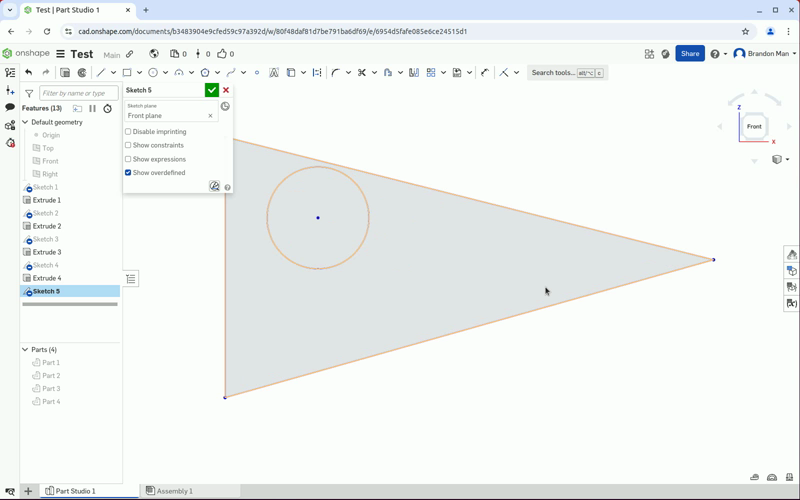
scroll(6)
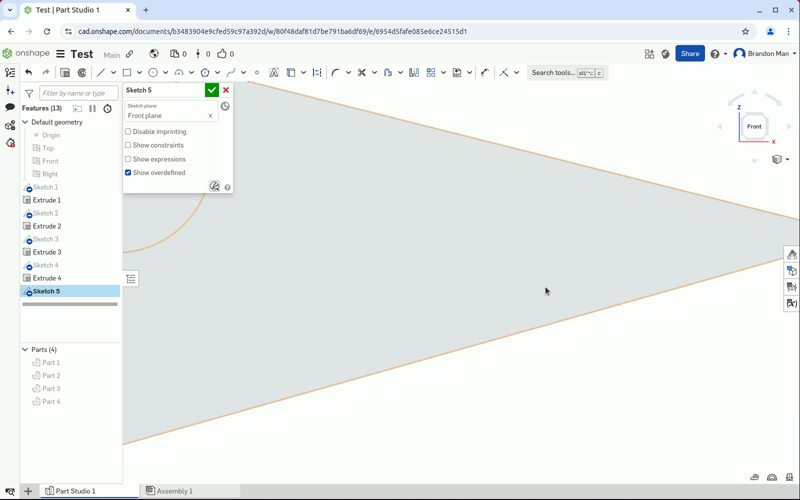
click(545, 286)
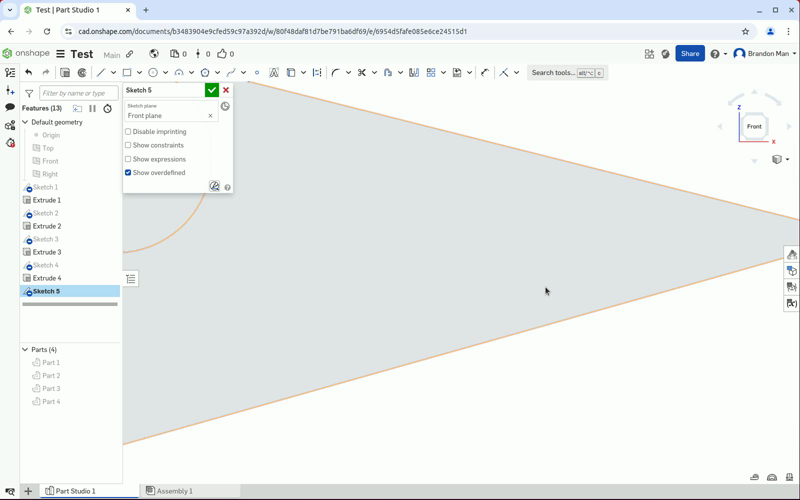
scroll(-6)
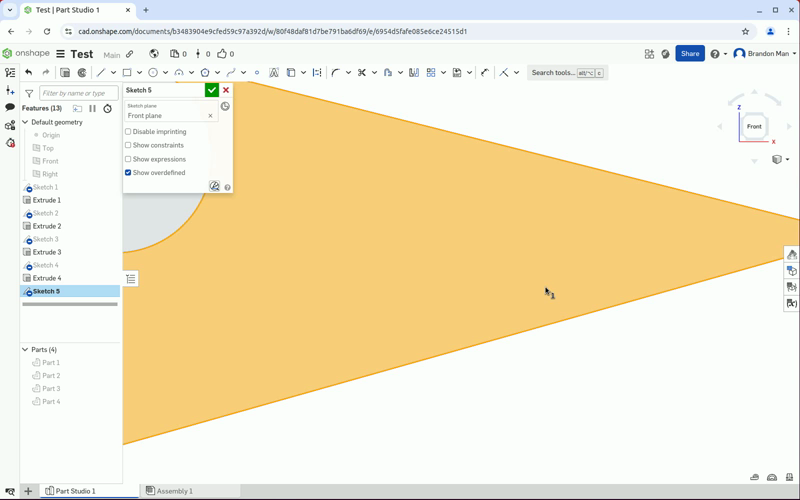
scroll(-6)
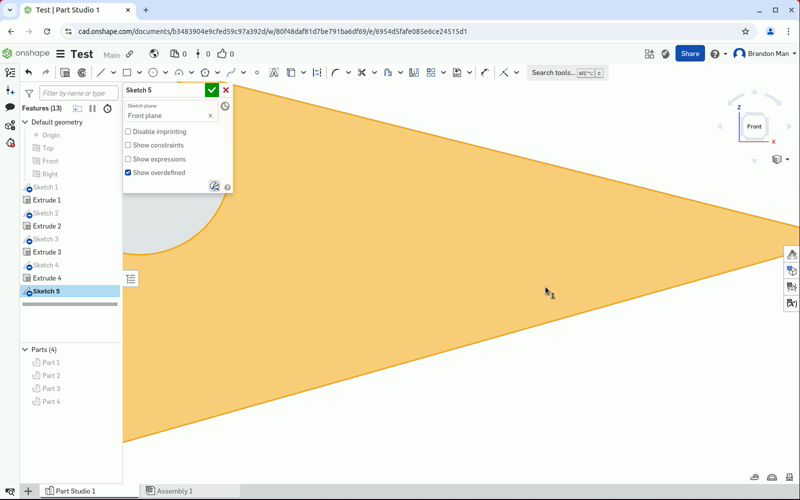
scroll(-6)
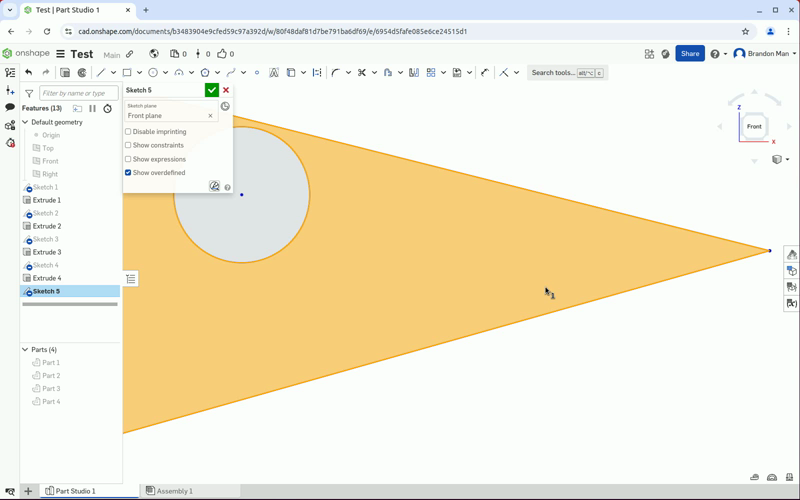
scroll(-6)
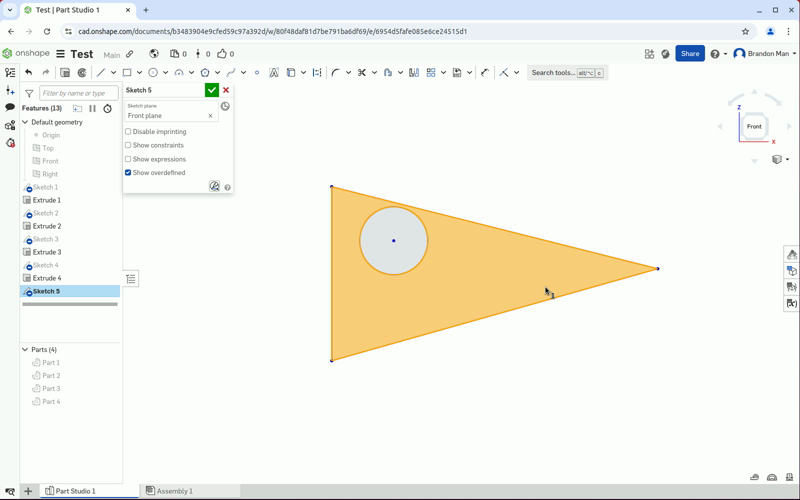
scroll(-6)
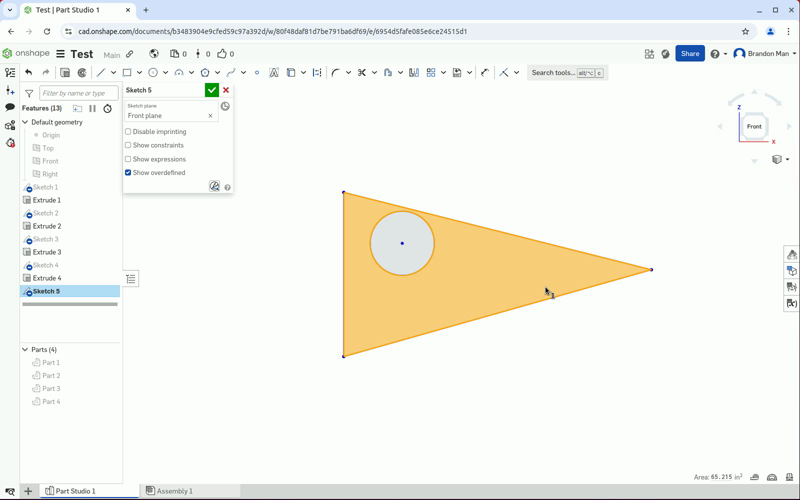
scroll(-6)
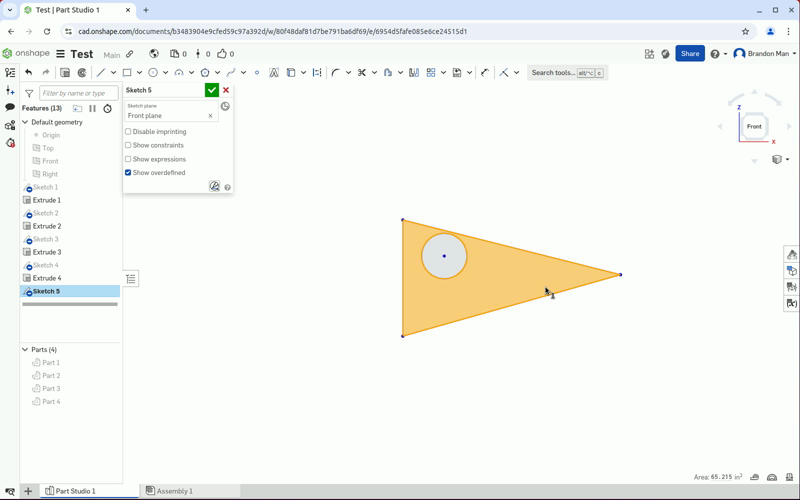
scroll(-6)
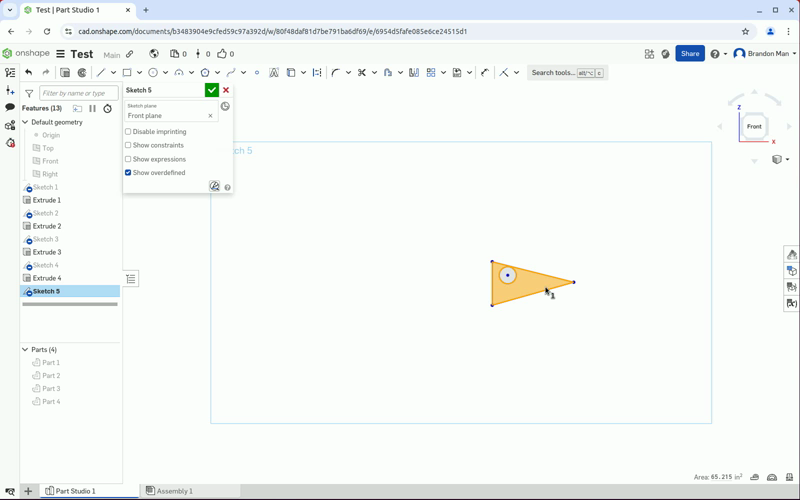
mouse_move(73, 352)
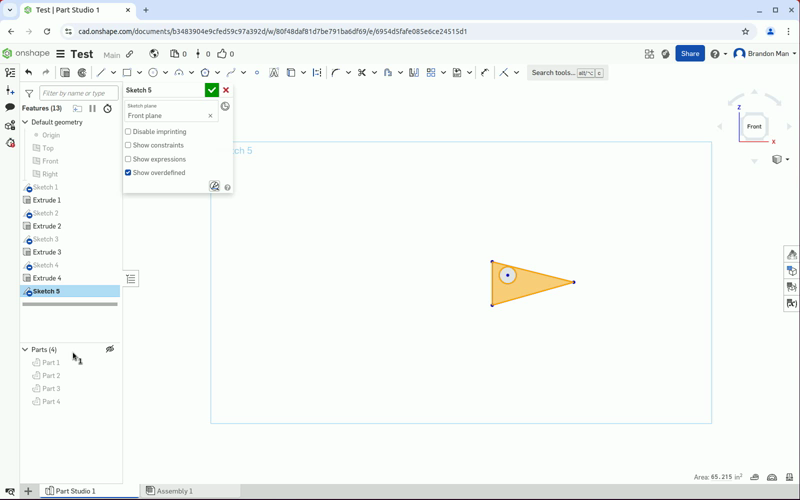
key(shift+y)
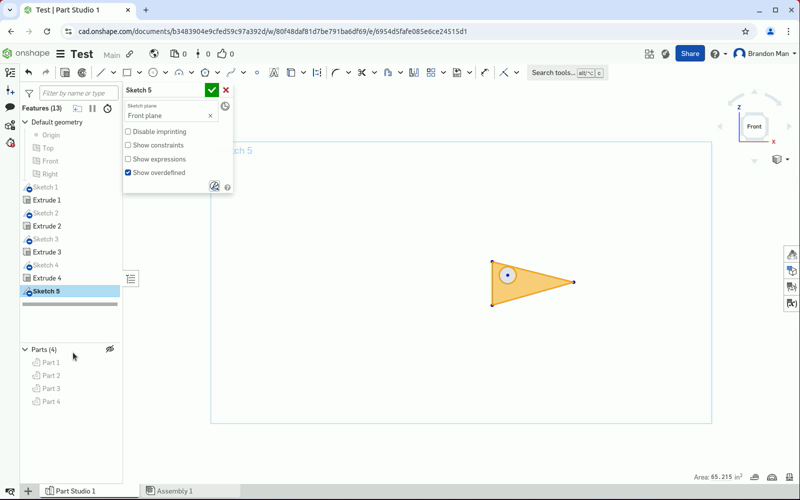
key(shift+e)
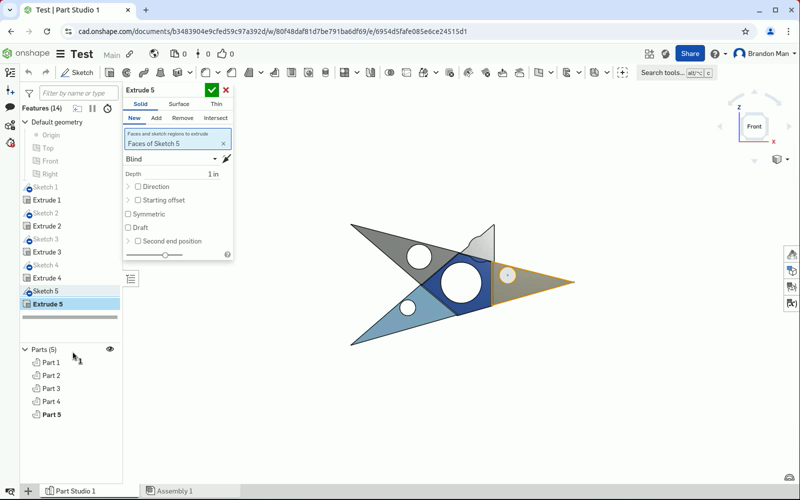
mouse_move(143, 106)
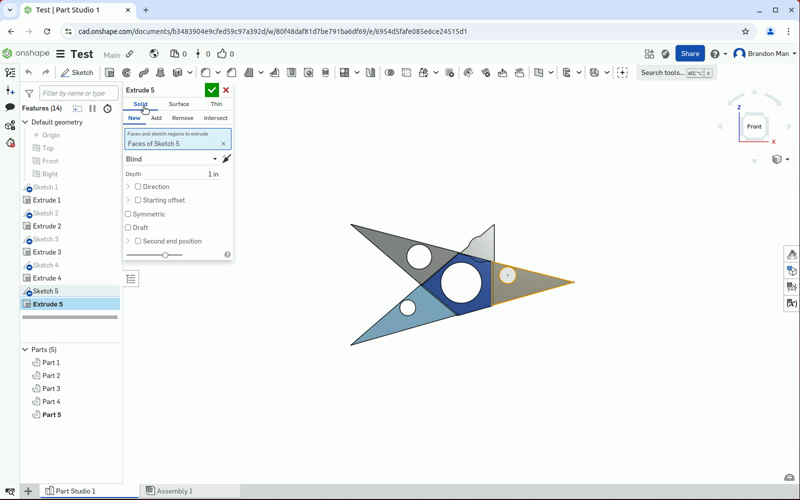
click(143, 106)
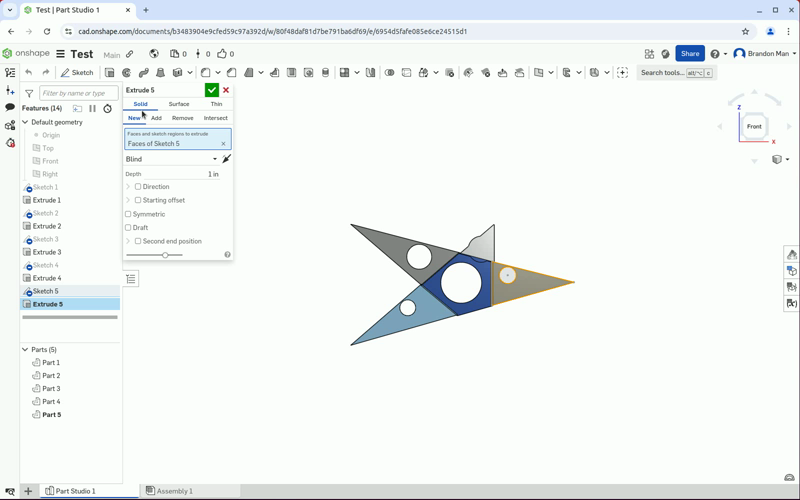
mouse_move(137, 120)
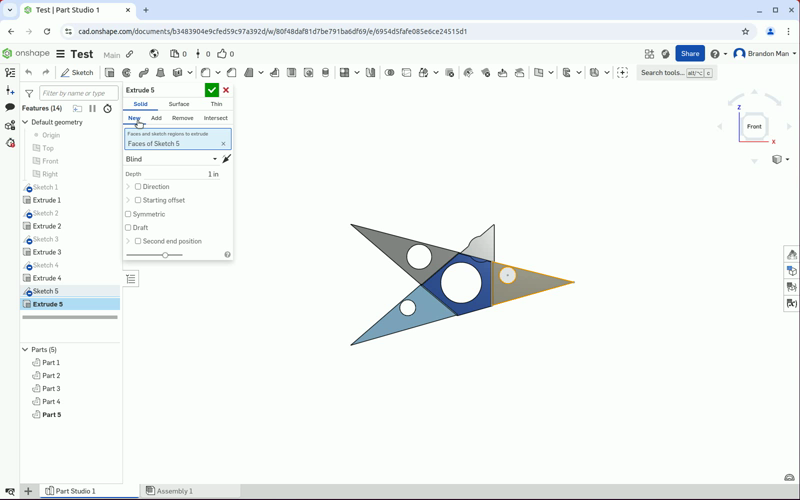
click(137, 120)
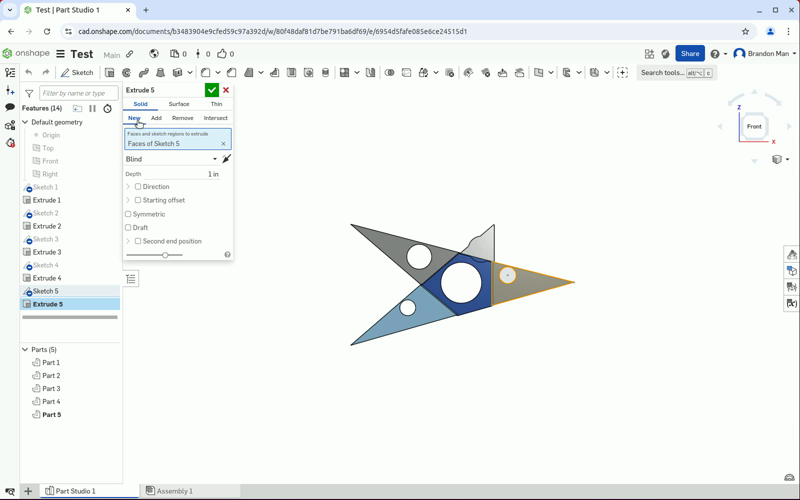
key(tab, 4)
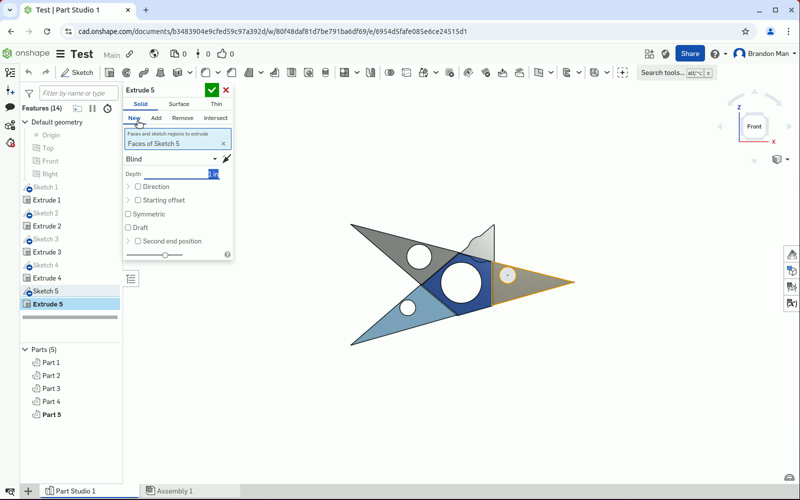
text(5.296)
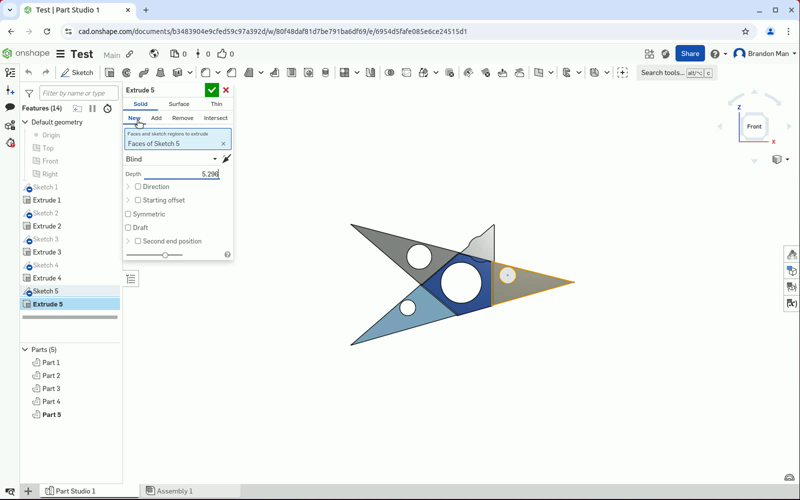
key(enter)
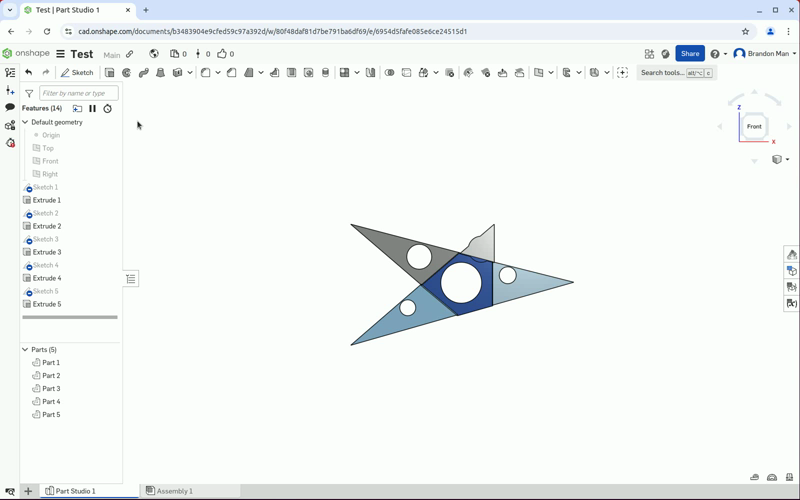
key(shift+h)
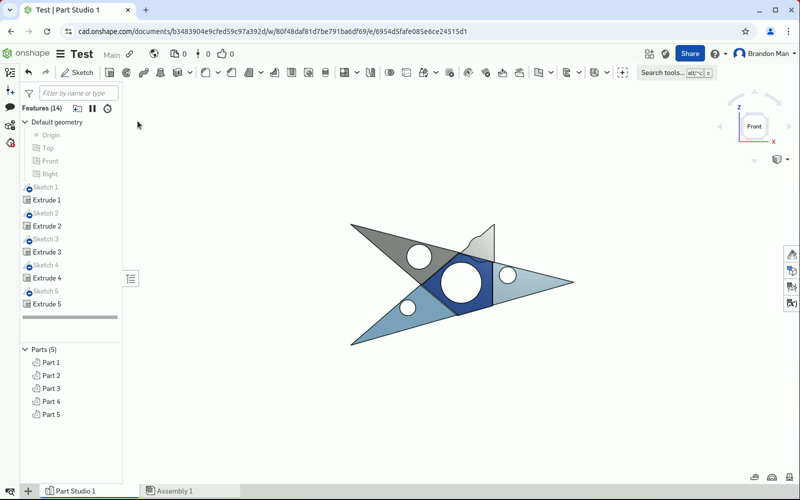
key(shift+h)
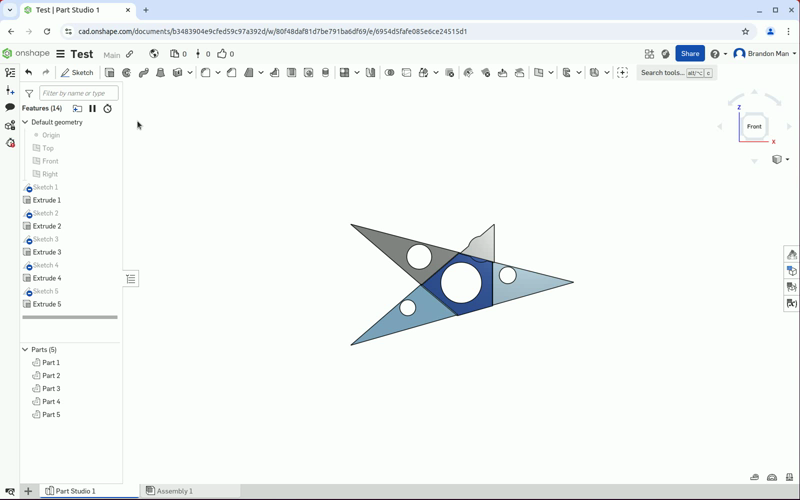
mouse_move(73, 189)
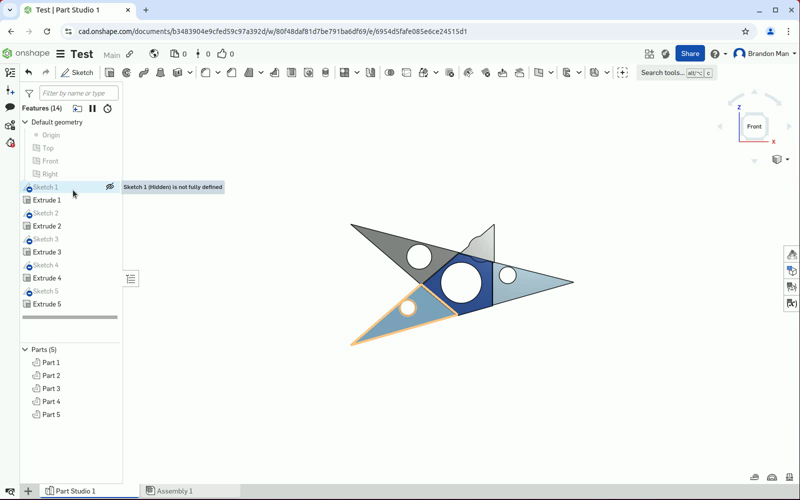
click(73, 189)
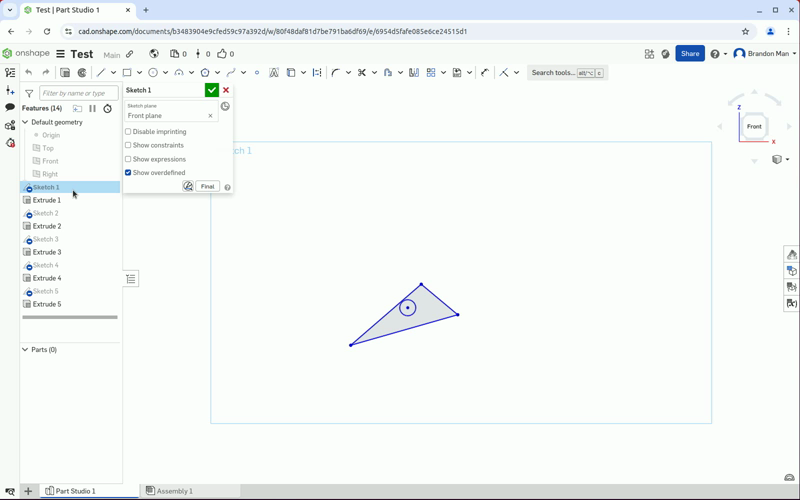
mouse_move(229, 92)
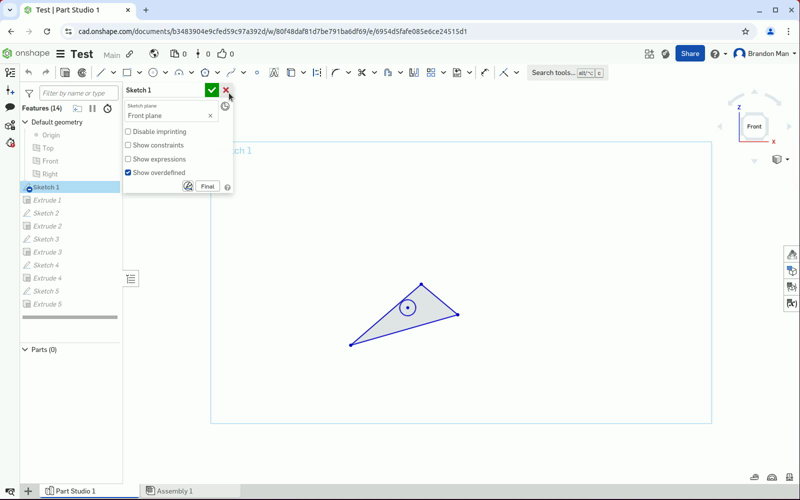
click(229, 92)
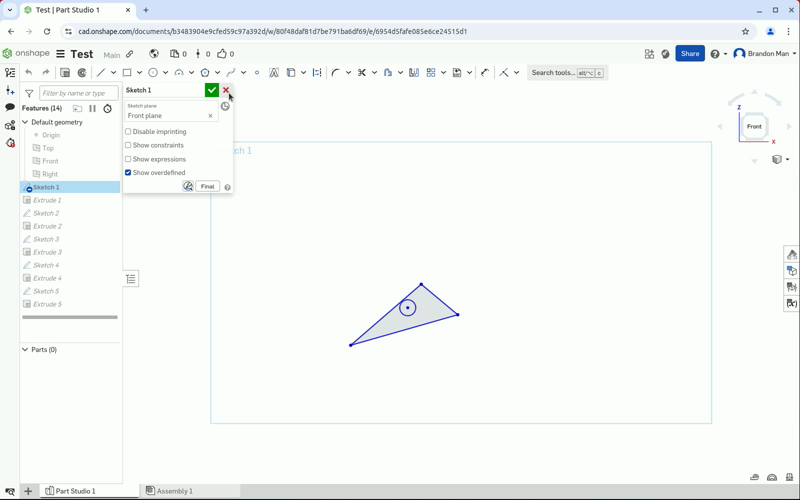
key(shift+s)
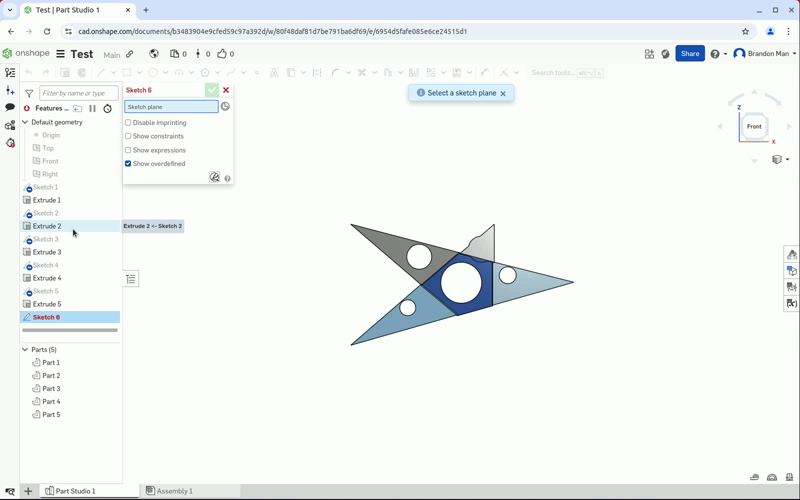
scroll(3)
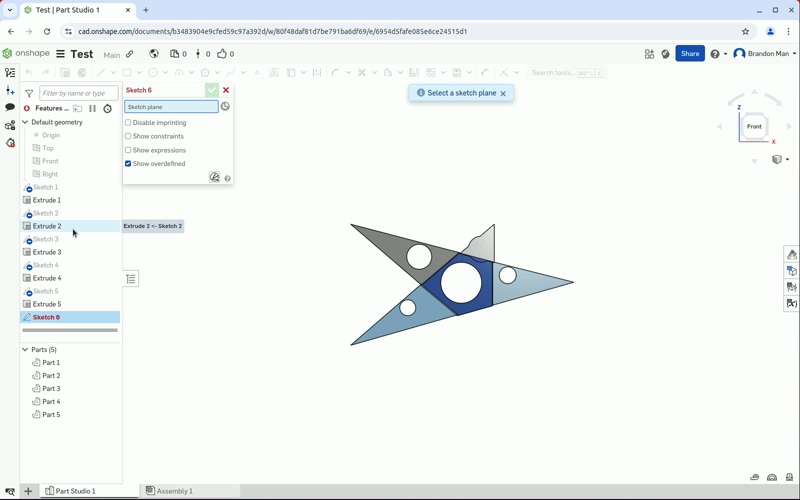
mouse_move(73, 163)
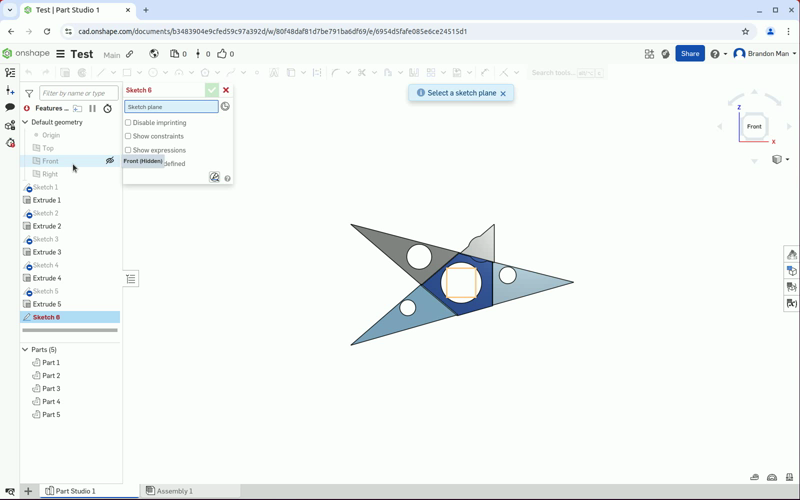
click(73, 163)
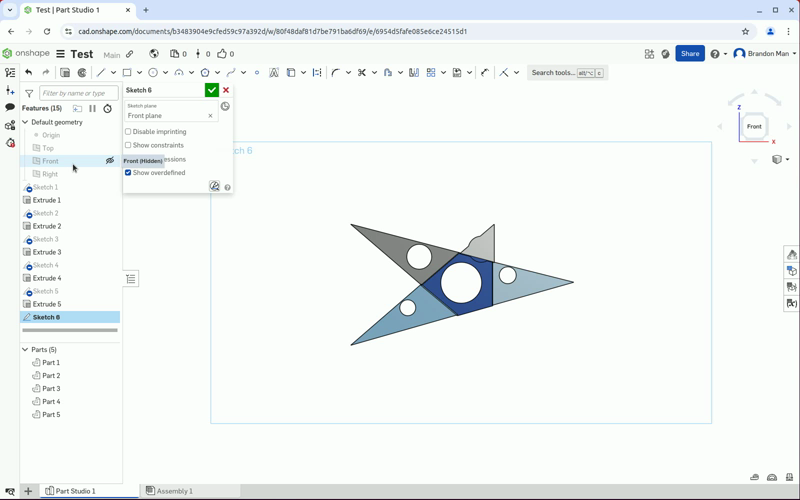
mouse_move(73, 352)
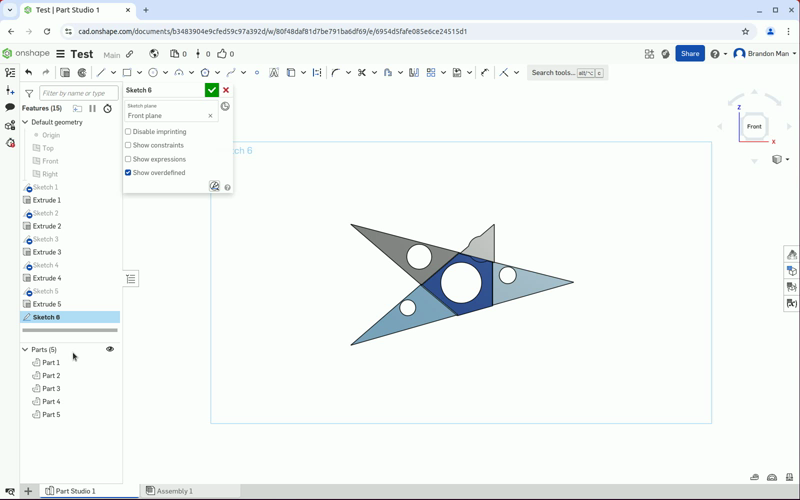
key(y)
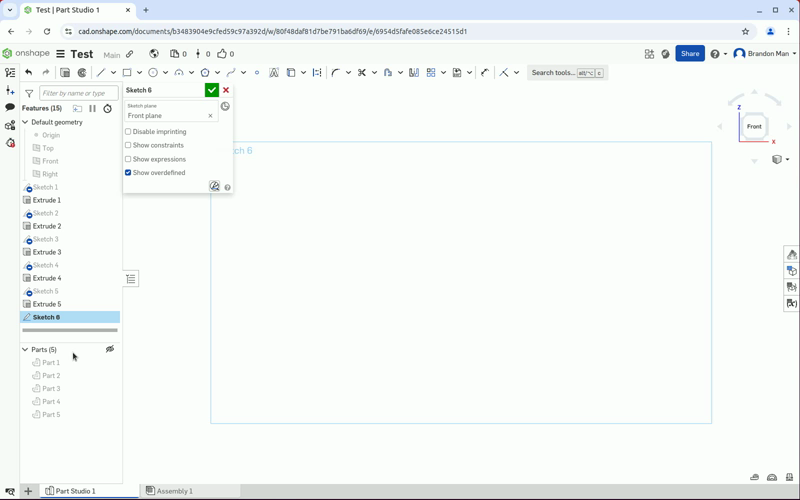
key(l)
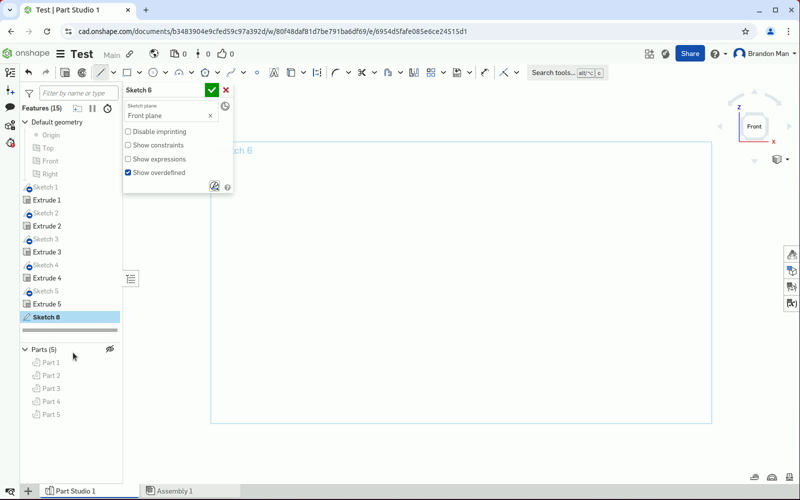
key_down(shift)
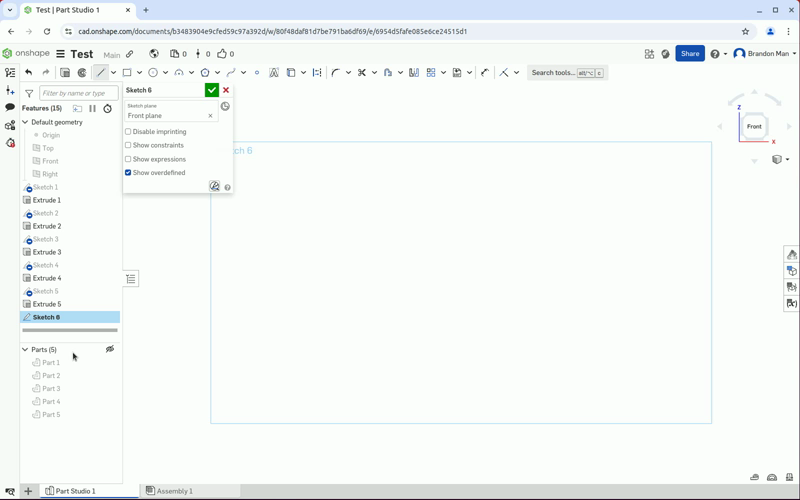
mouse_move(457, 315)
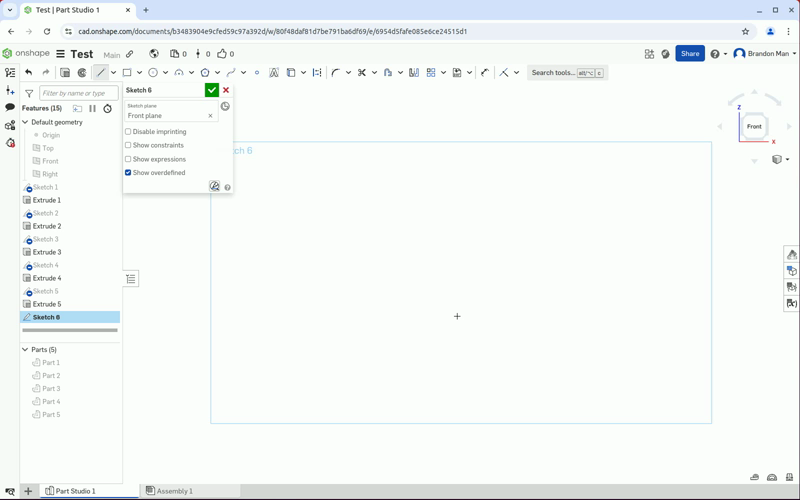
click(457, 315)
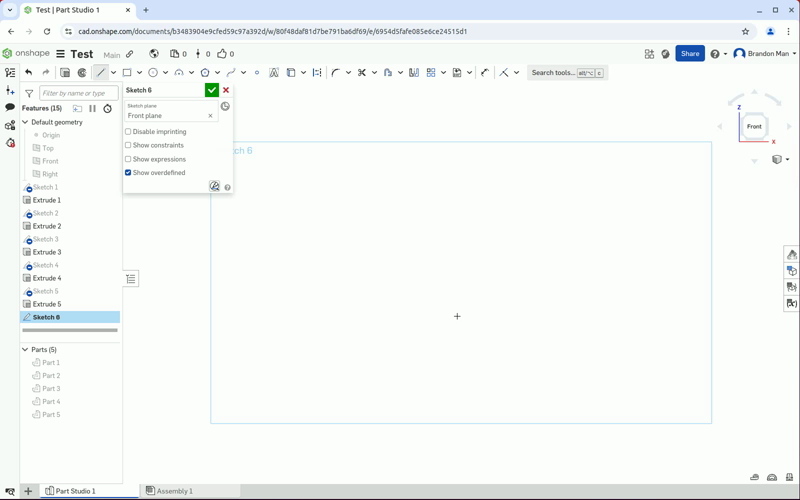
key_up(shift)
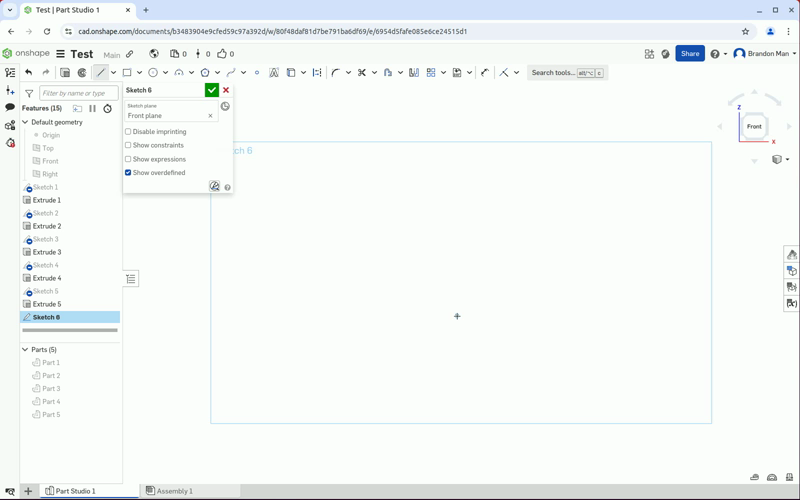
key_down(shift)
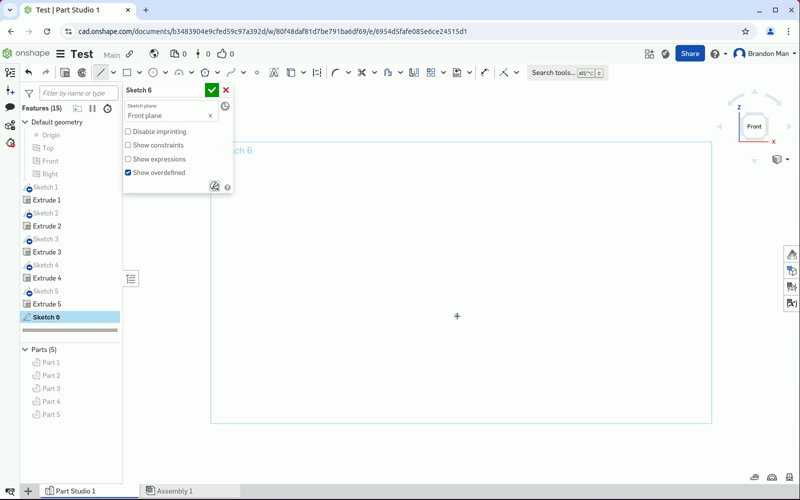
mouse_move(487, 315)
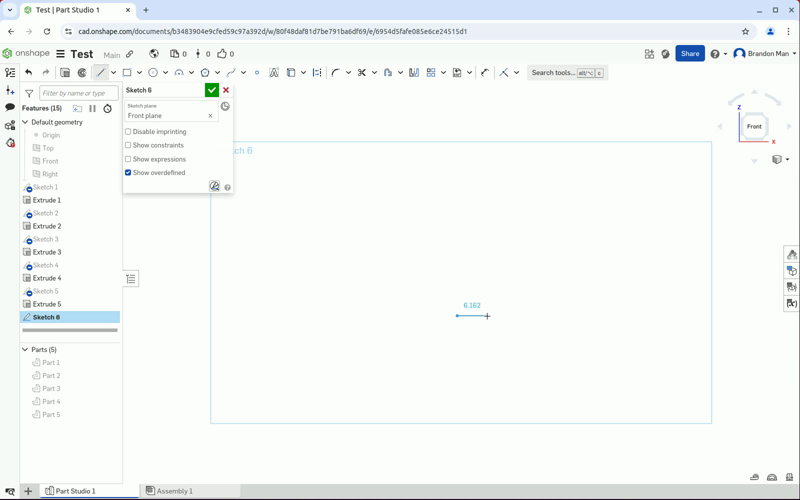
mouse_move(493, 346)
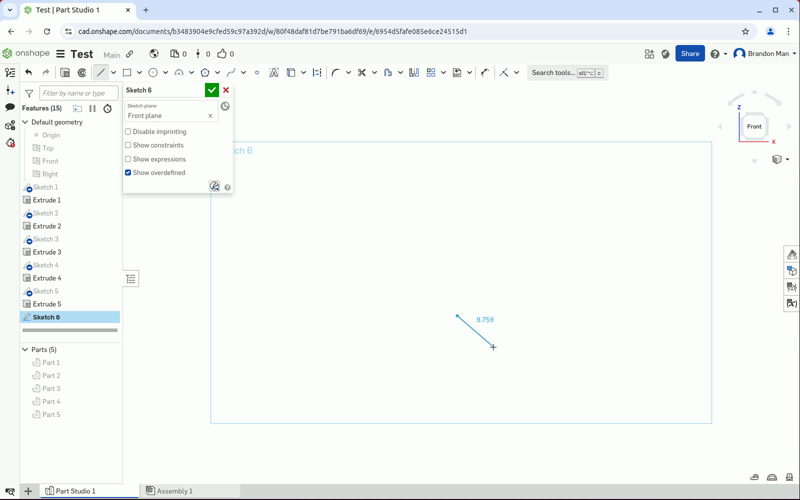
click(493, 346)
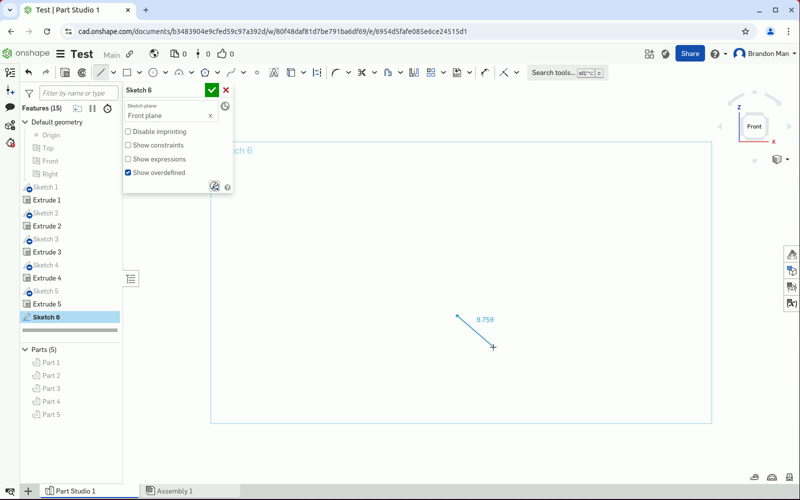
key_up(shift)
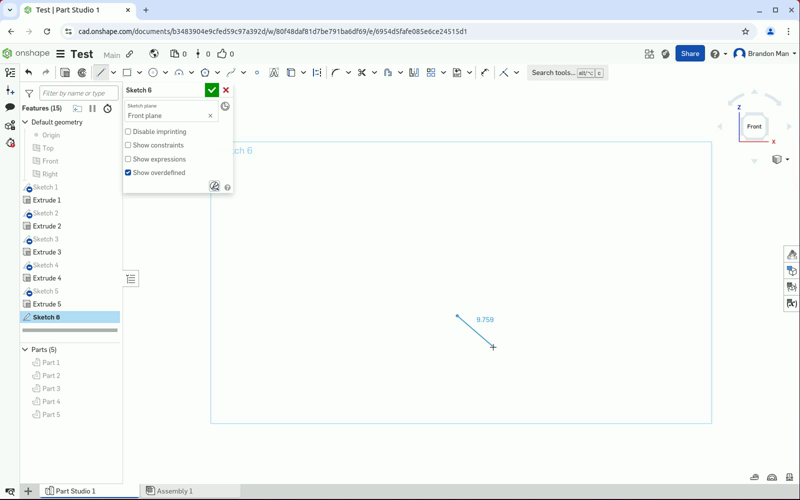
key_down(shift)
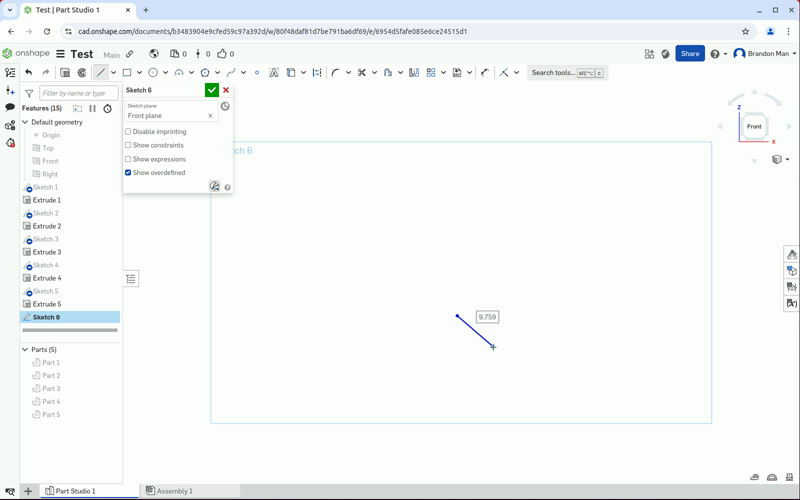
mouse_move(523, 346)
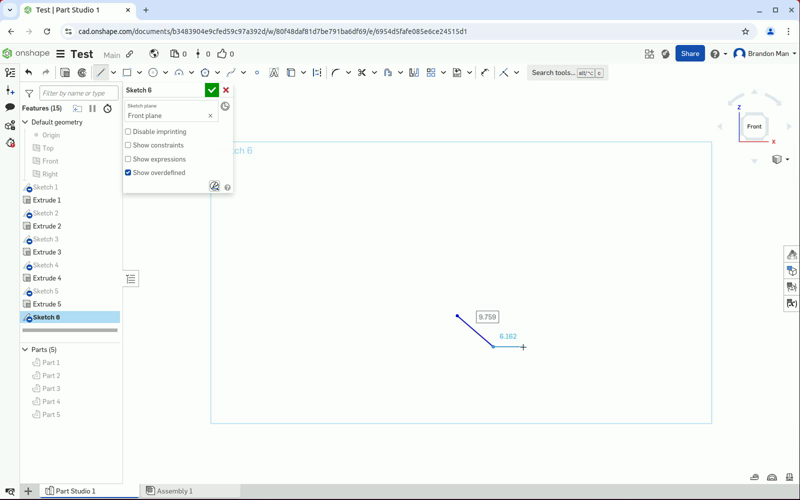
mouse_move(493, 305)
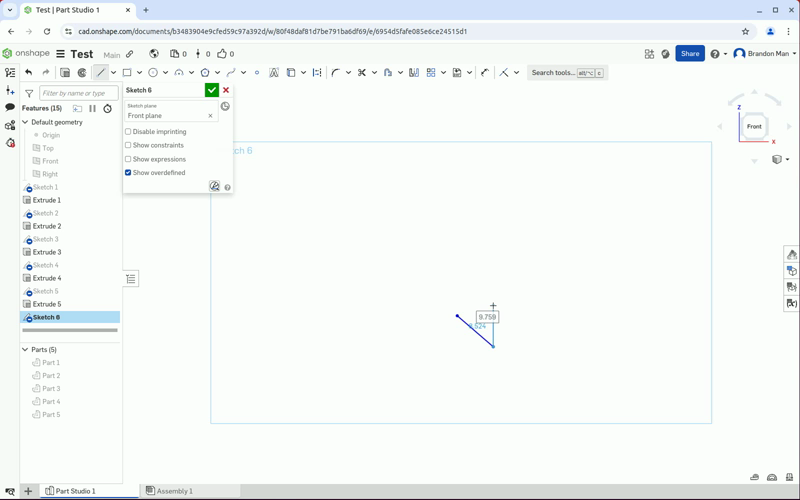
click(493, 305)
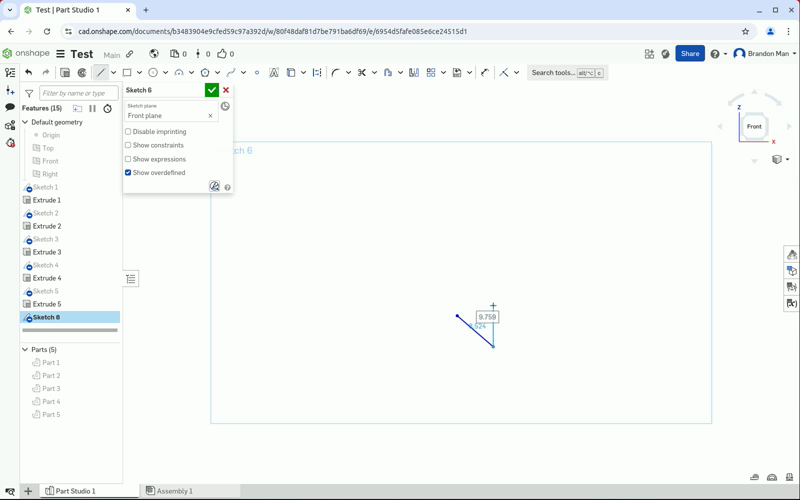
key_up(shift)
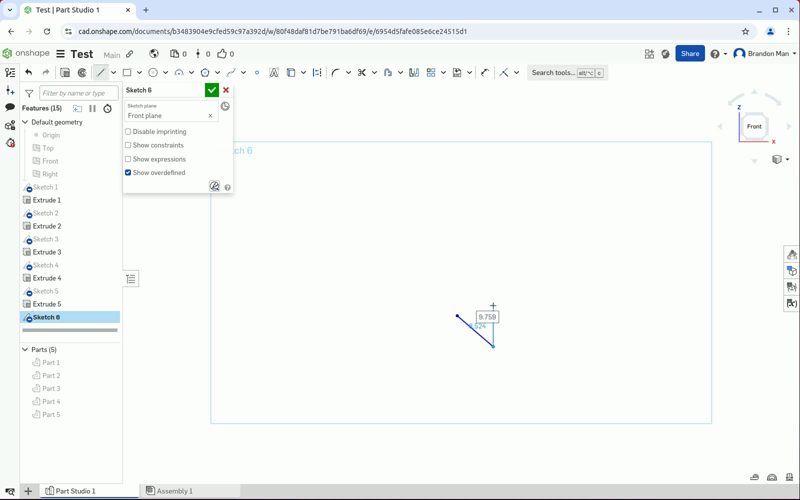
mouse_move(523, 305)
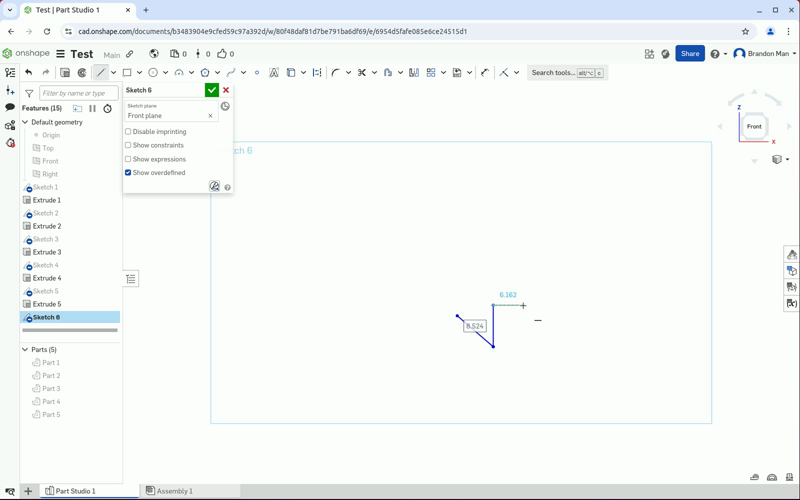
key_down(shift)
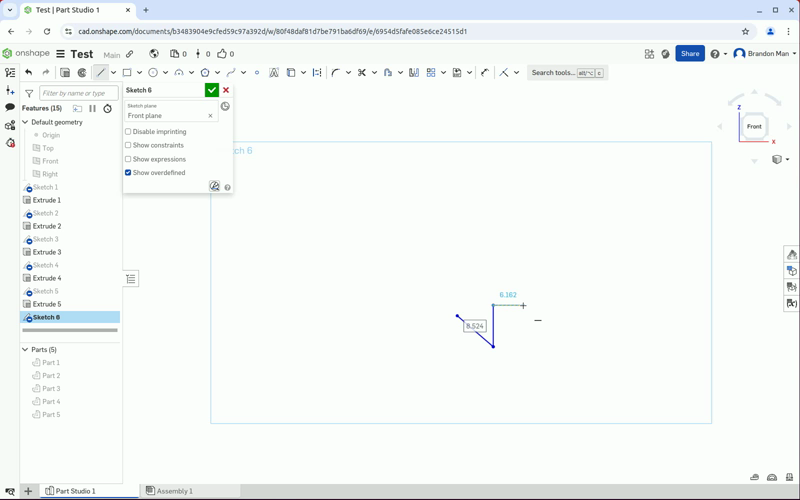
mouse_move(457, 315)
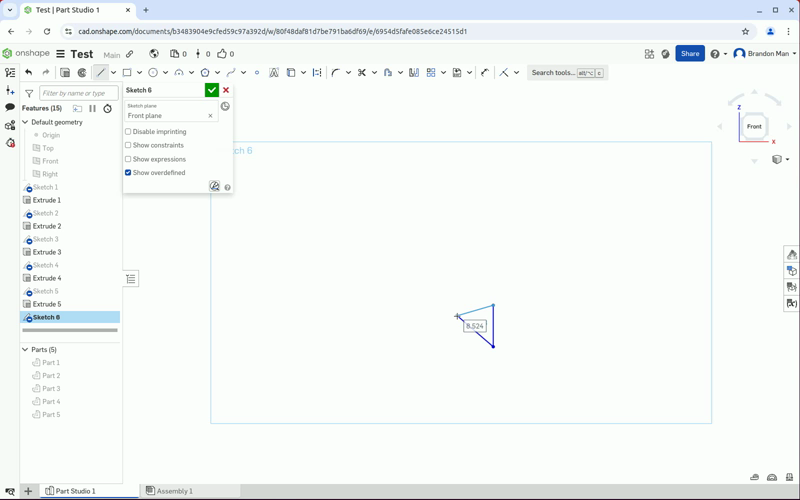
key_up(shift)
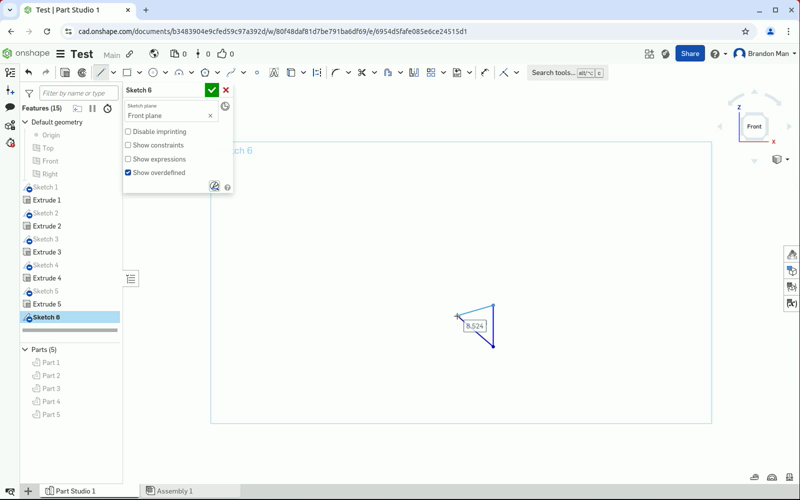
click(457, 315)
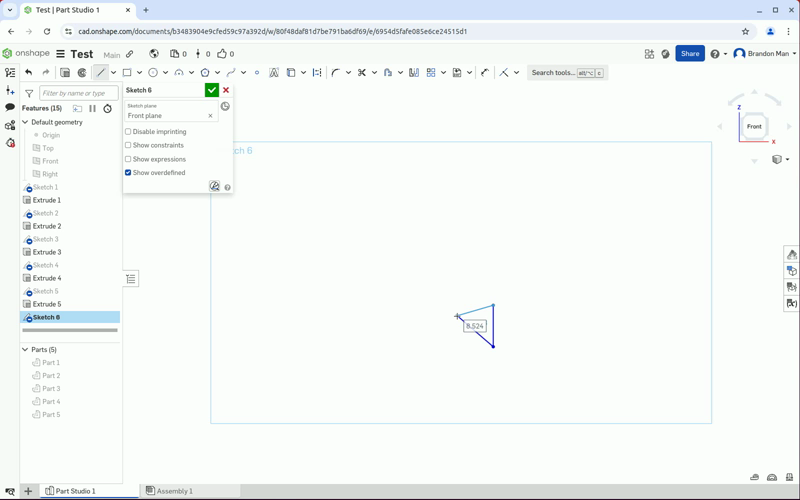
key(esc)
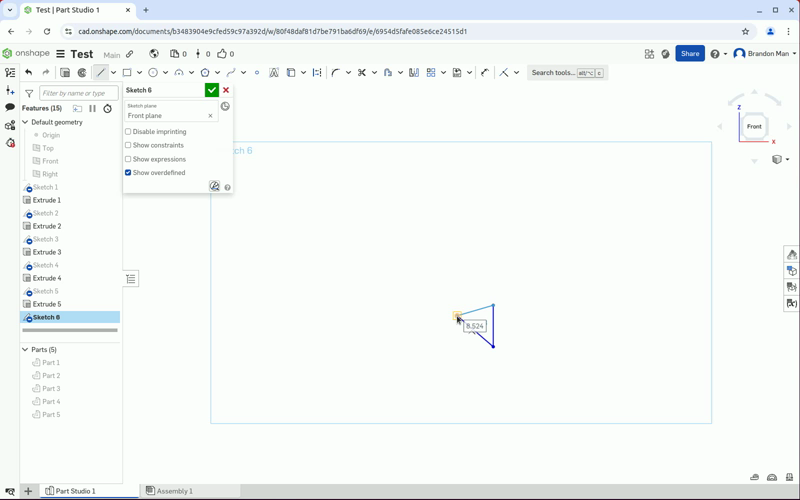
key(c)
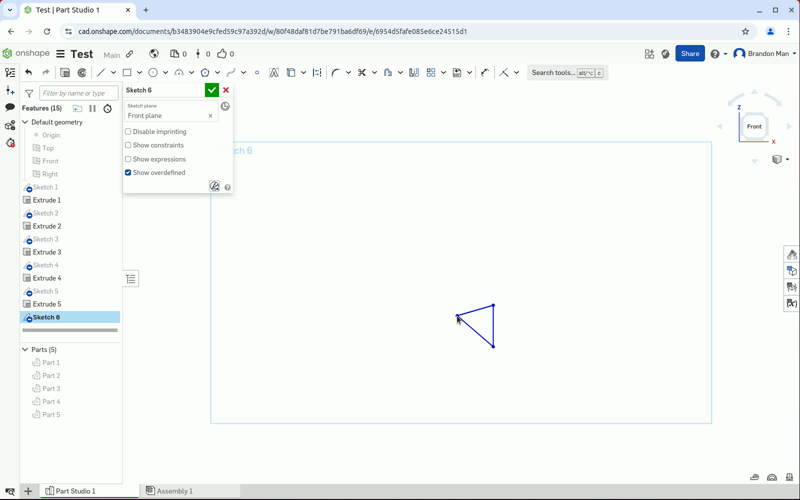
key_down(shift)
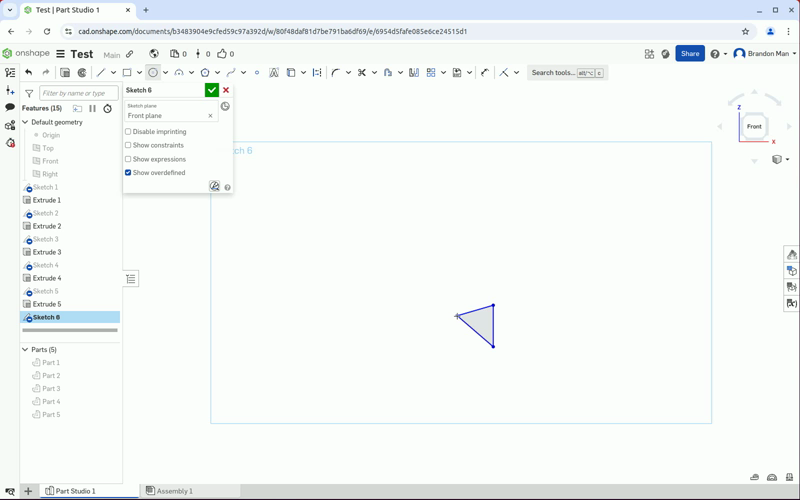
mouse_move(474, 319)
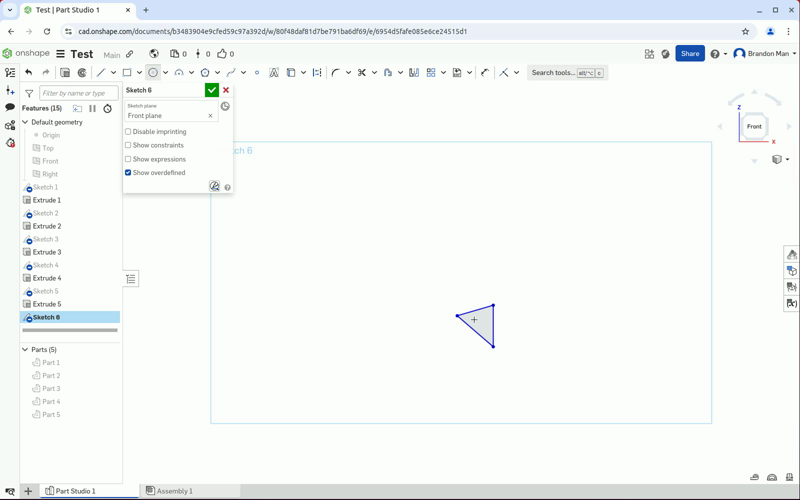
click(474, 319)
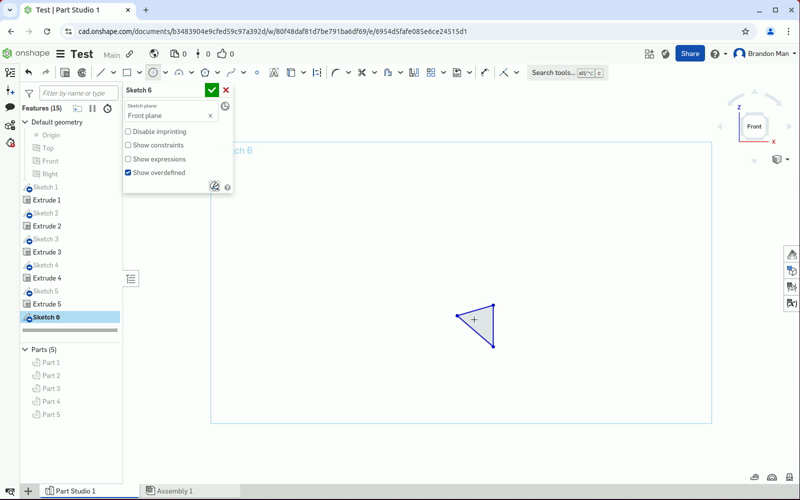
key_up(shift)
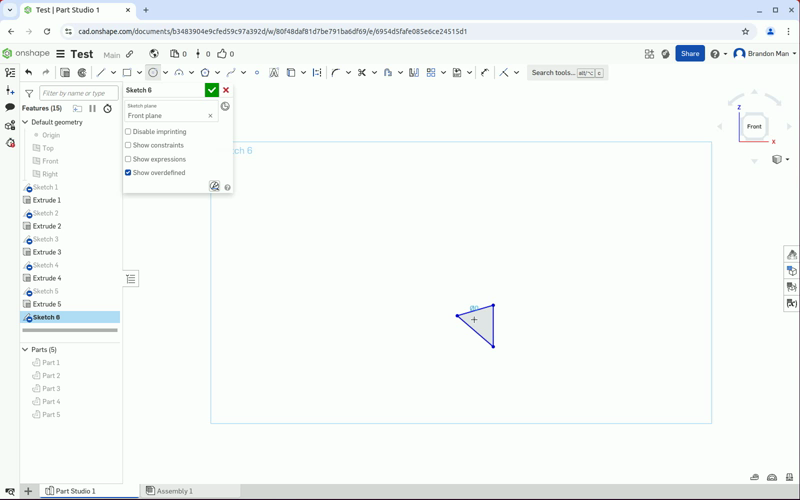
mouse_move(478, 319)
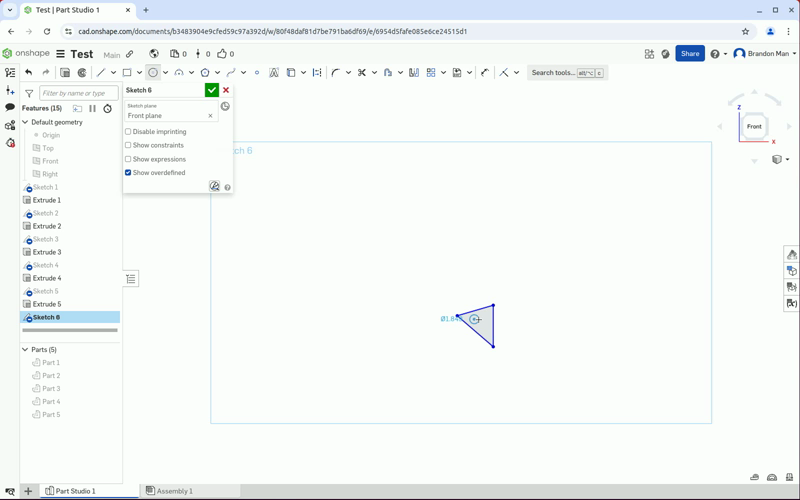
click(478, 319)
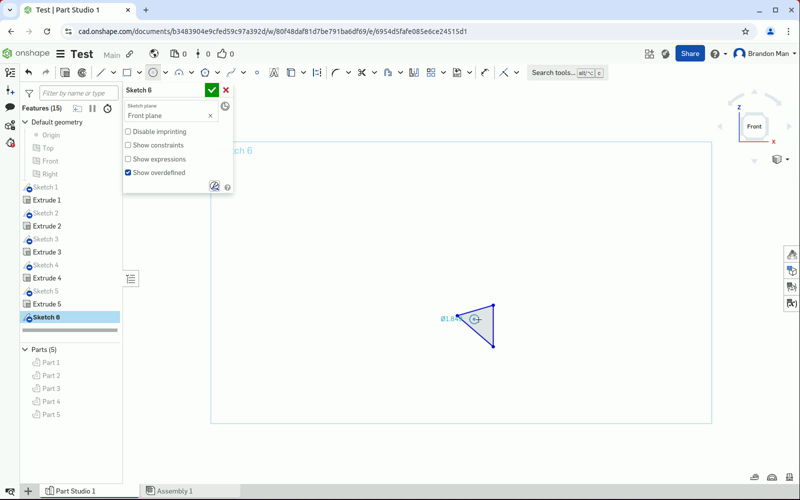
key(esc)
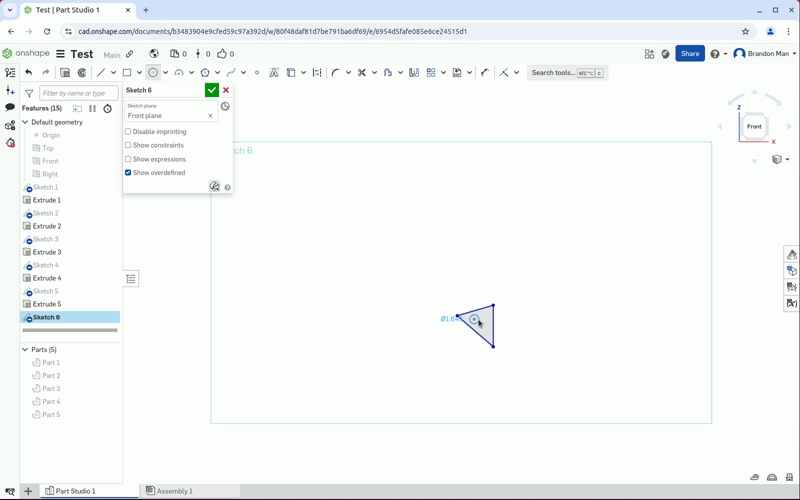
mouse_move(492, 318)
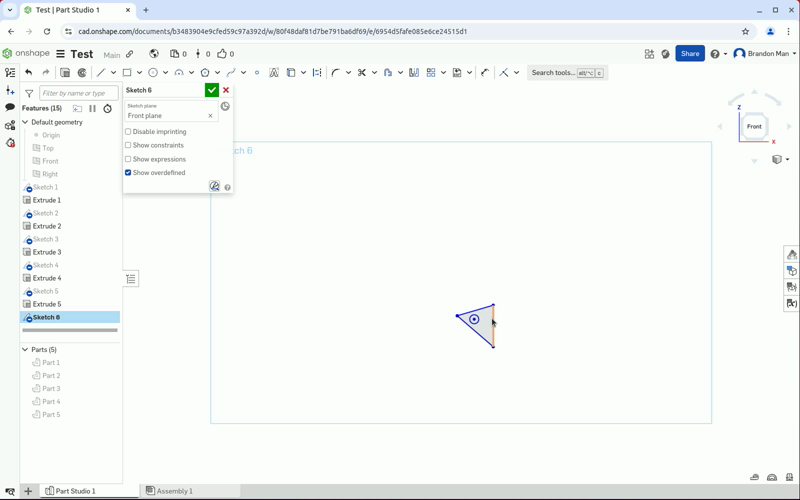
scroll(6)
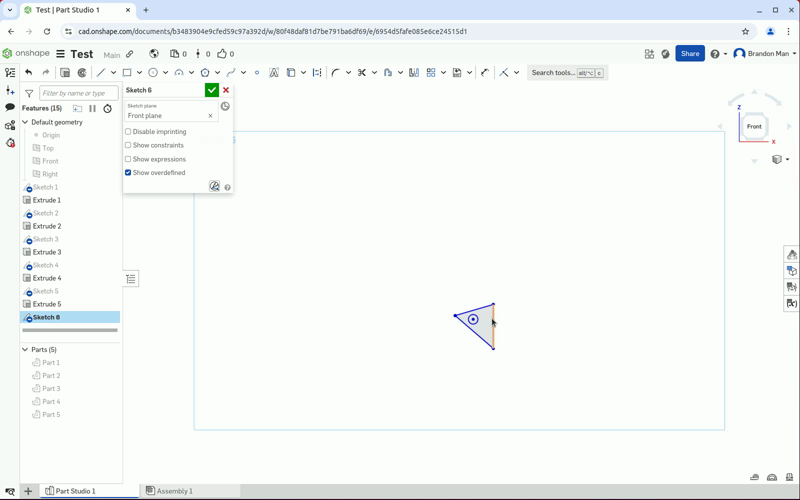
scroll(6)
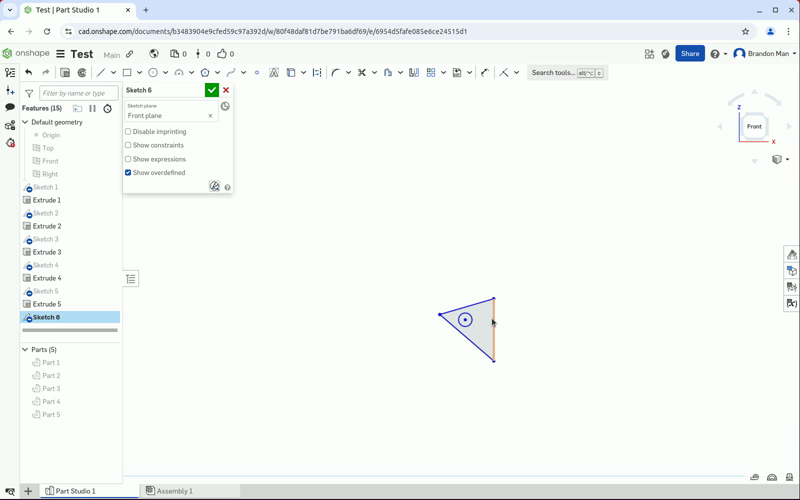
scroll(6)
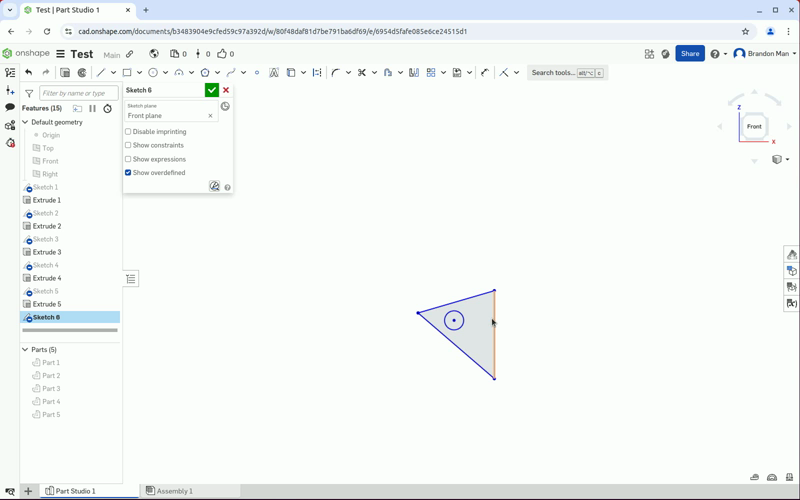
scroll(6)
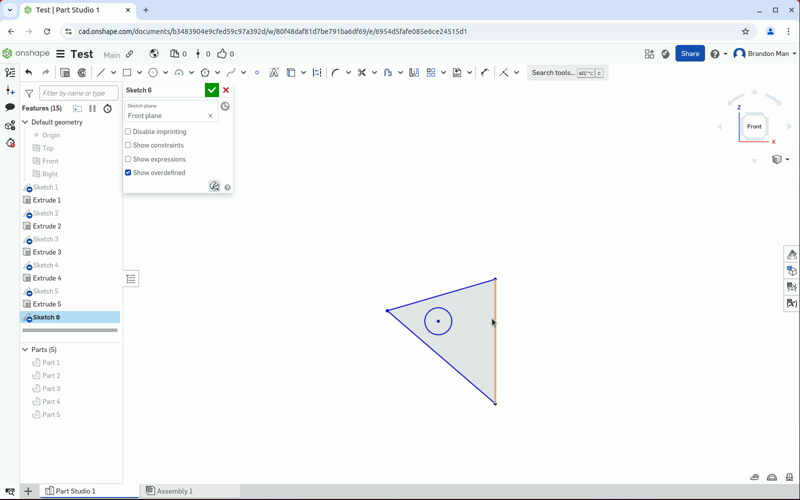
scroll(6)
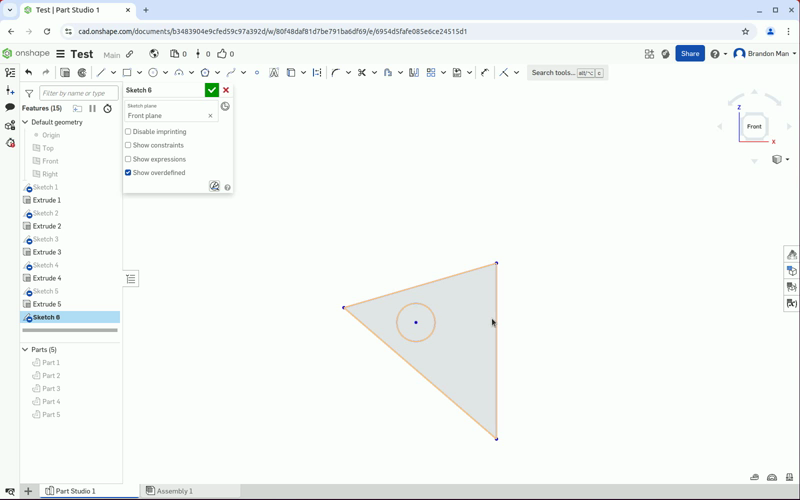
scroll(6)
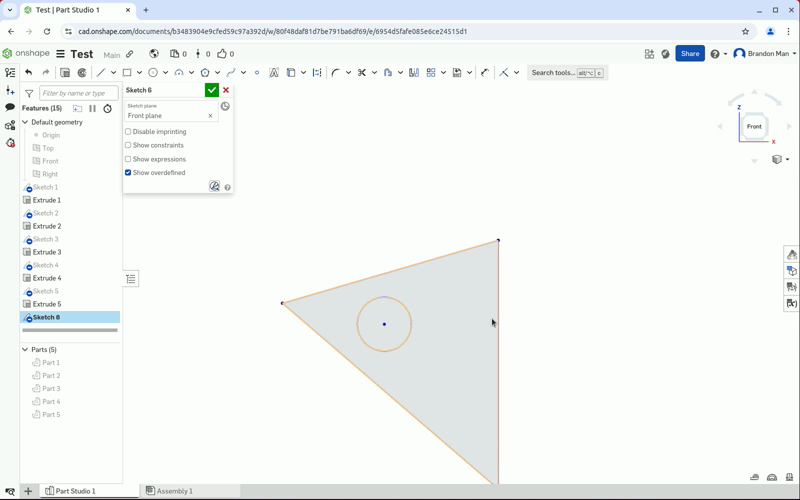
scroll(6)
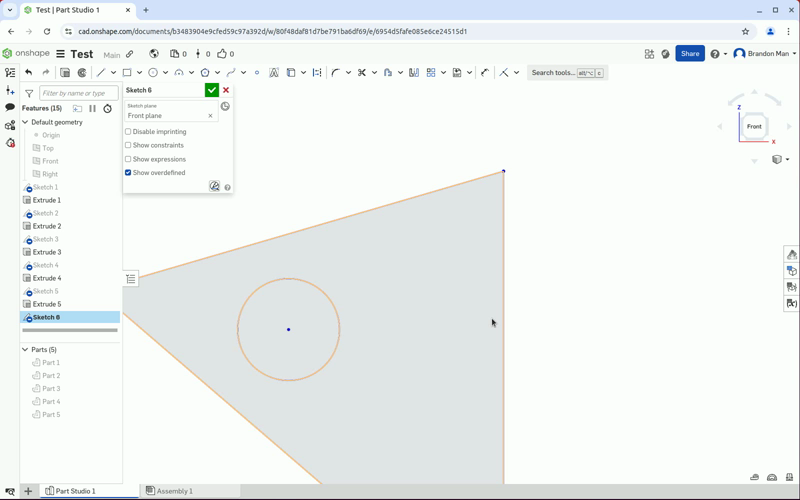
click(492, 318)
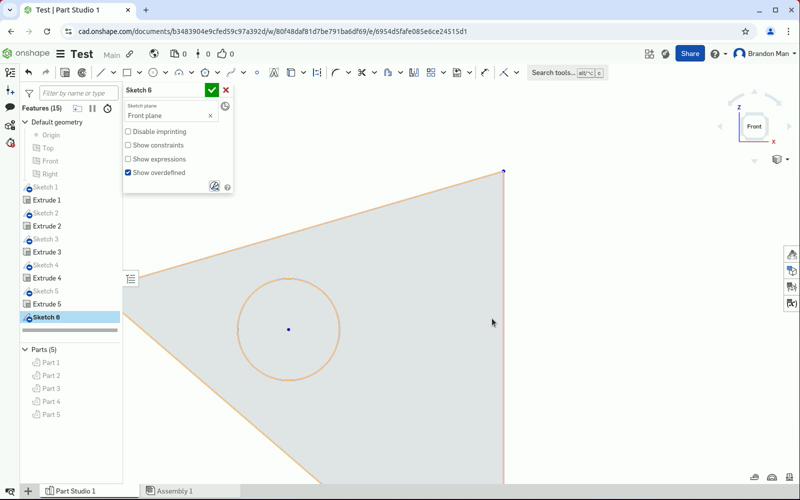
scroll(-6)
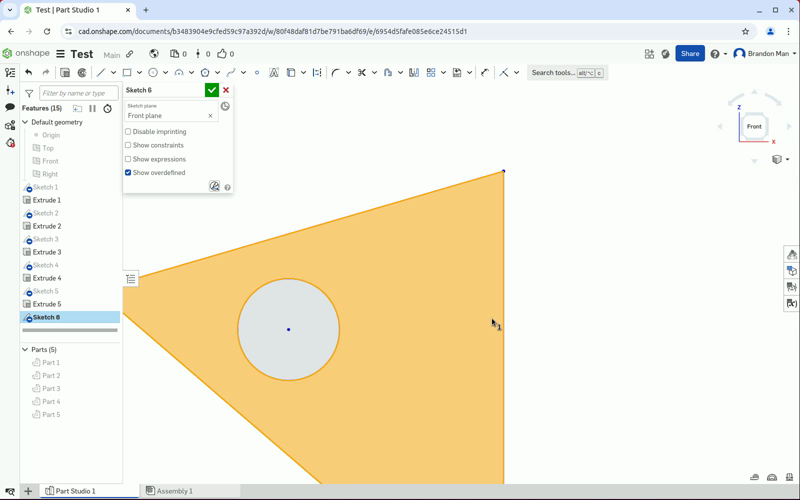
scroll(-6)
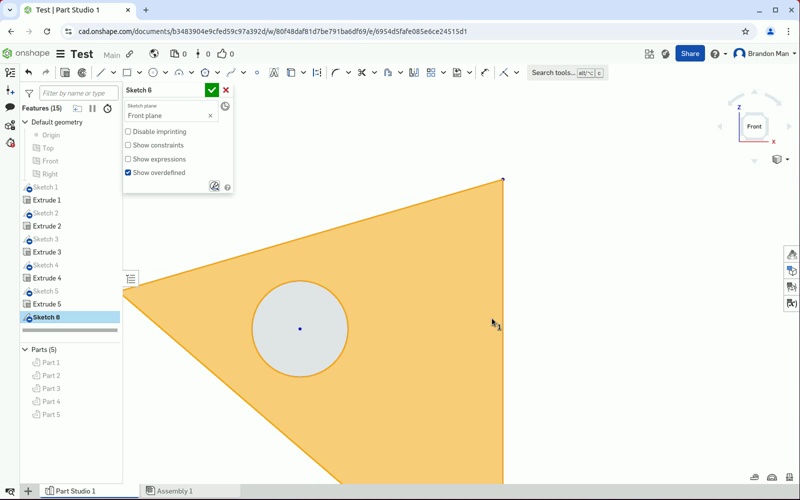
scroll(-6)
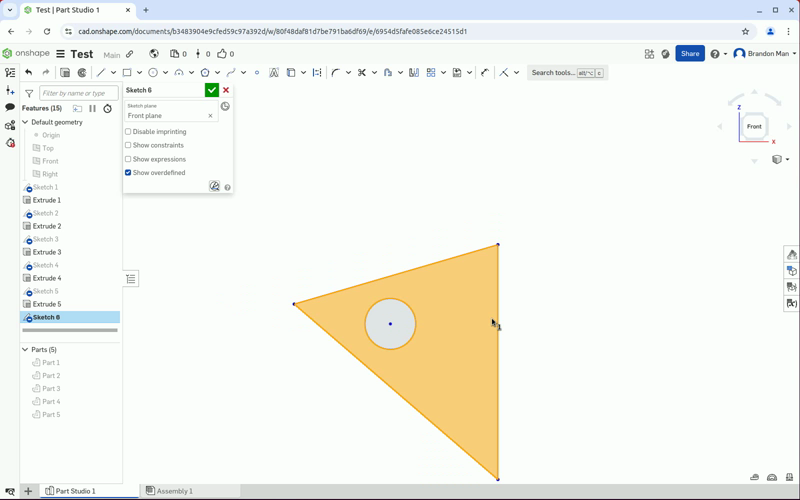
scroll(-6)
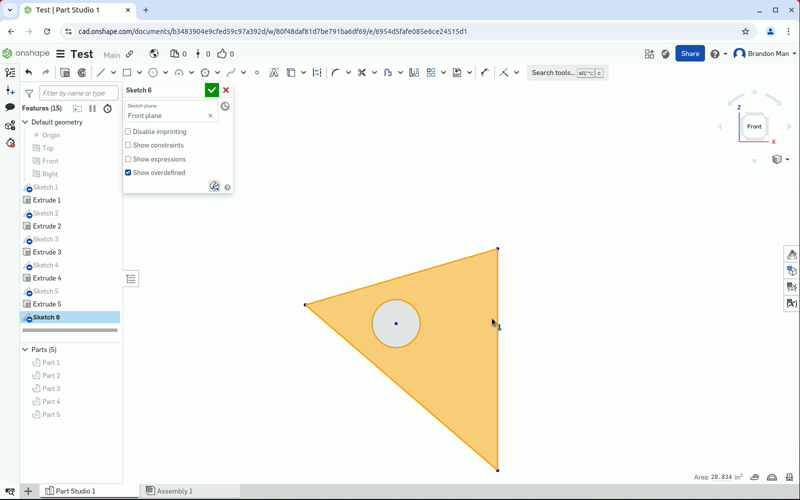
scroll(-6)
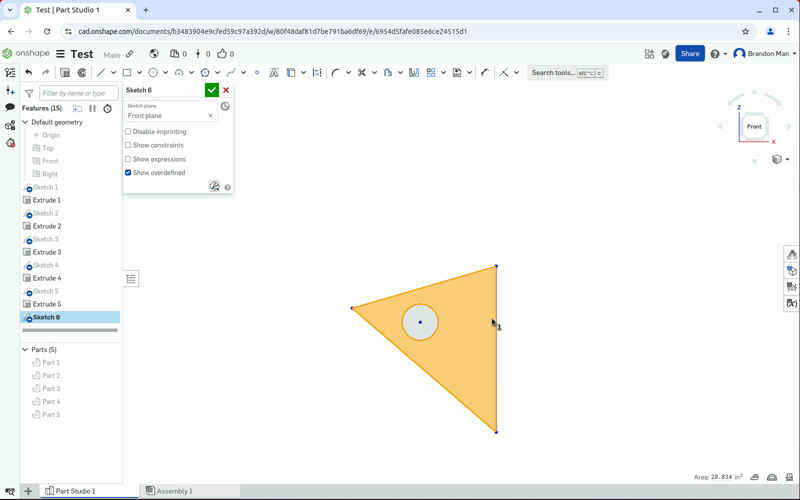
scroll(-6)
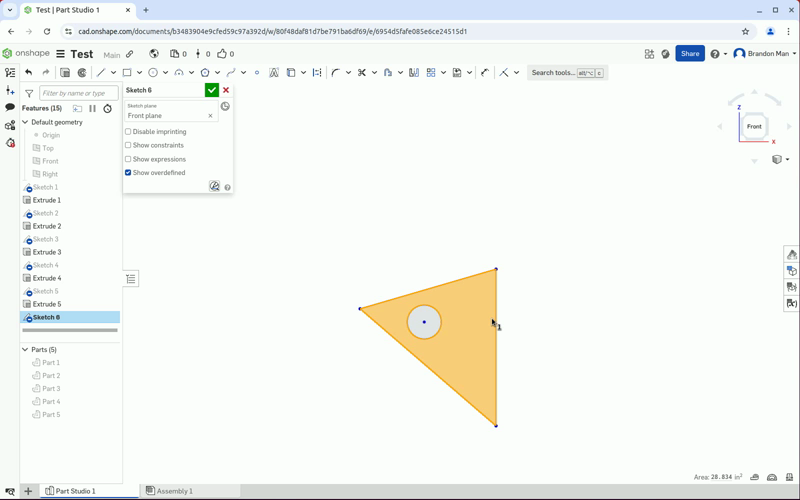
scroll(-6)
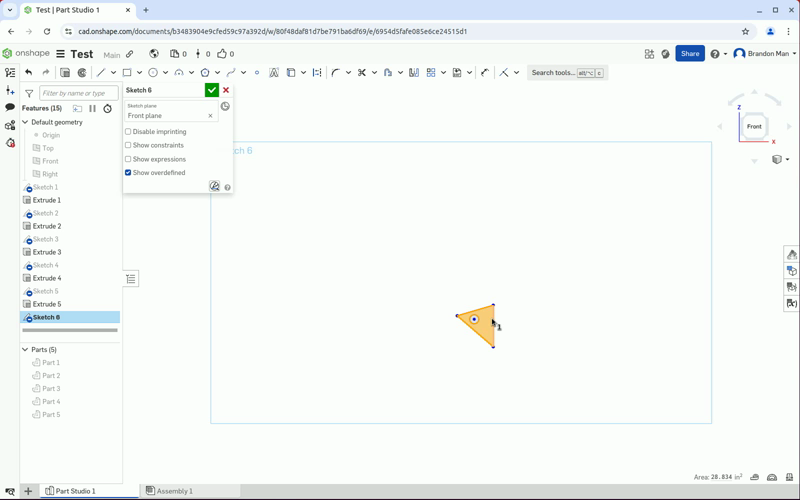
mouse_move(73, 352)
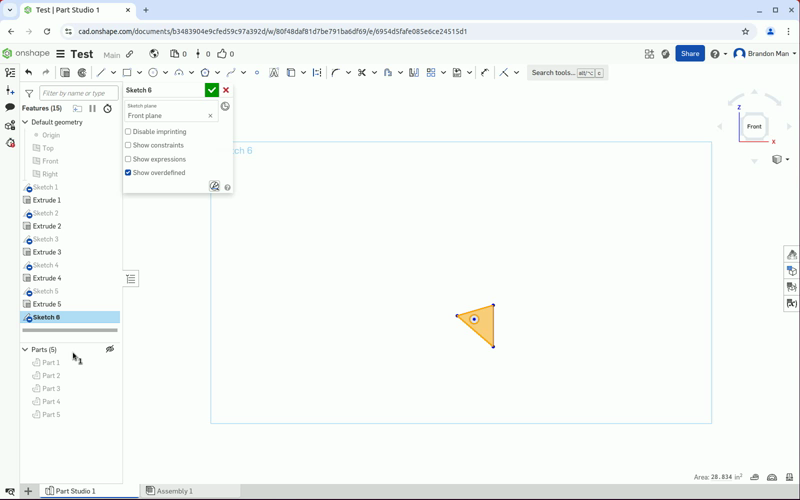
key(shift+y)
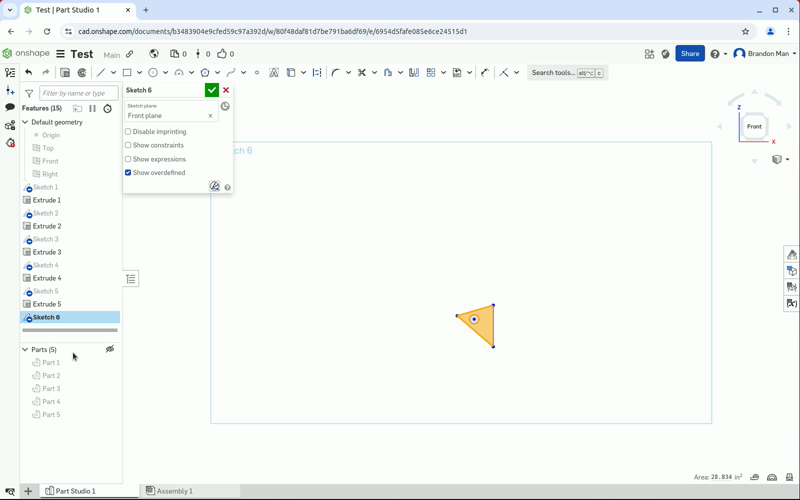
key(shift+e)
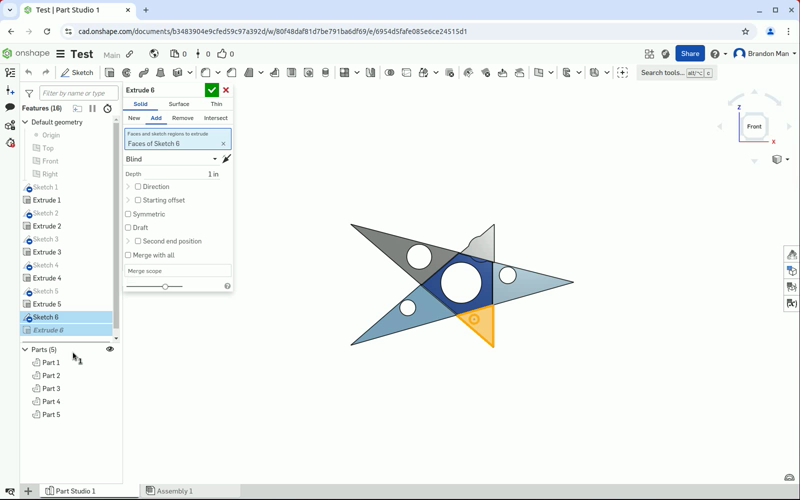
mouse_move(143, 106)
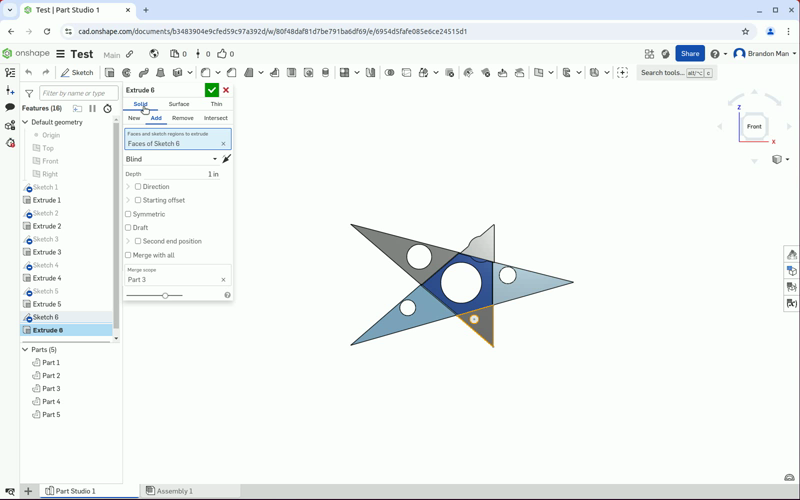
click(143, 106)
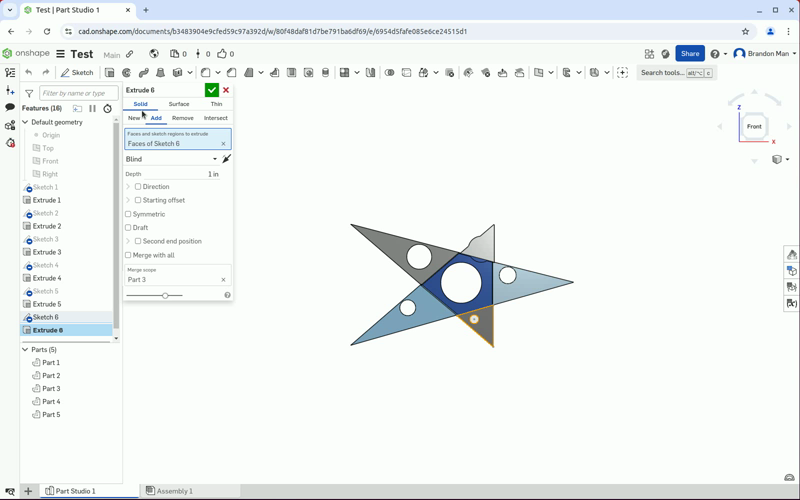
mouse_move(137, 120)
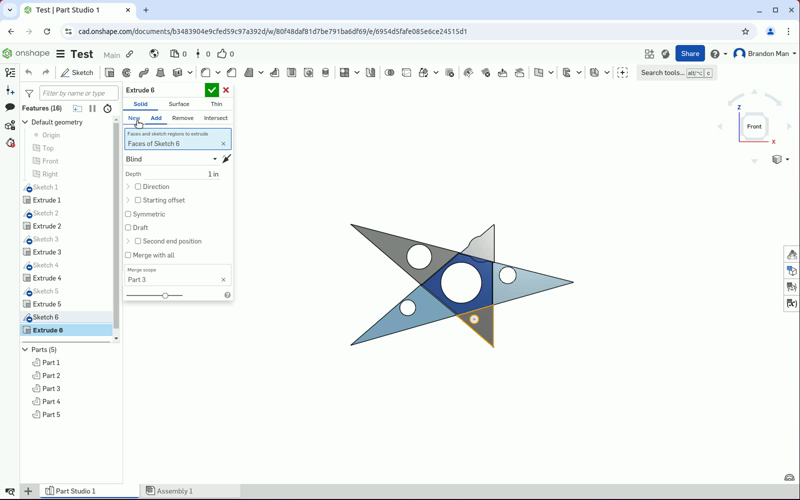
click(137, 120)
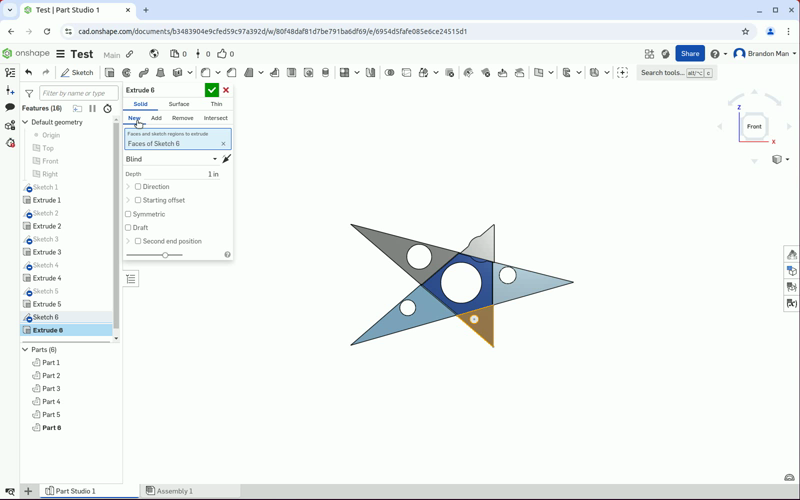
key(tab, 4)
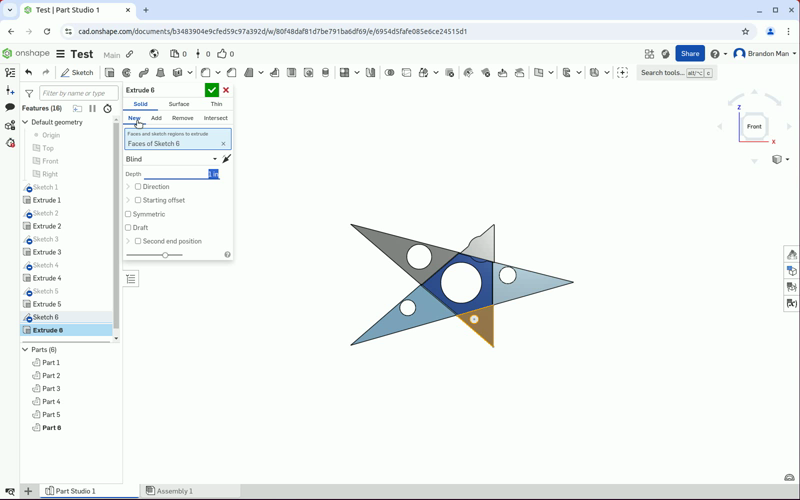
text(5.296)
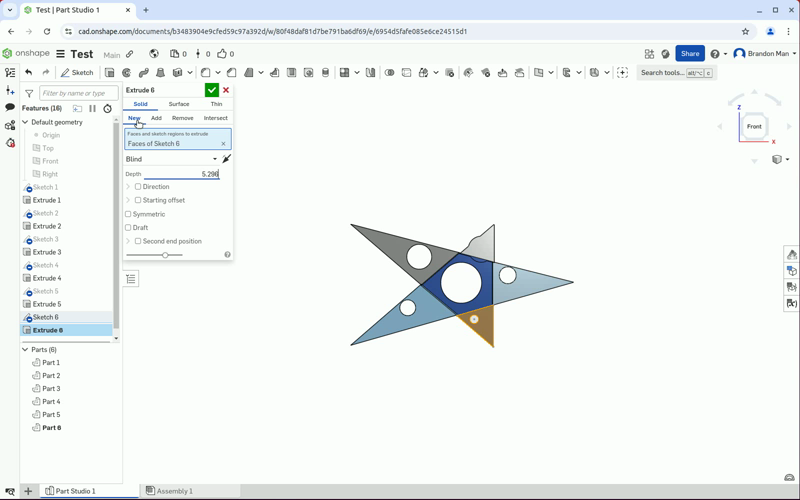
key(enter)
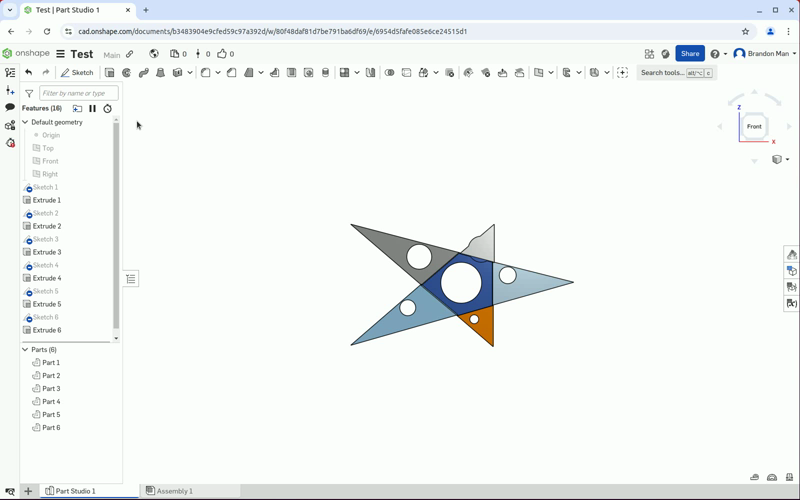
key(shift+h)
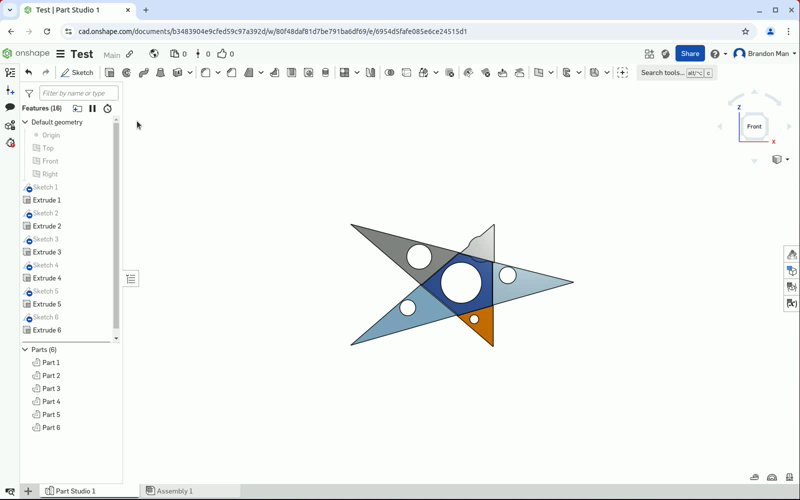
key(shift+h)
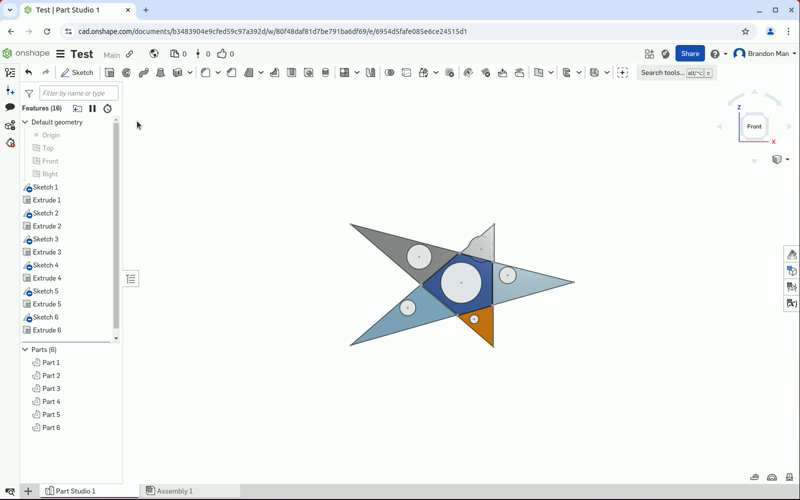
key(shift+7)
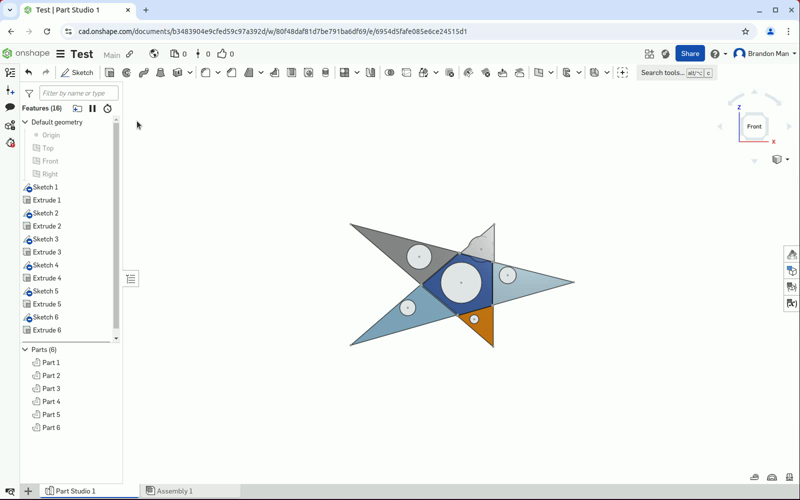
key(left, 2)
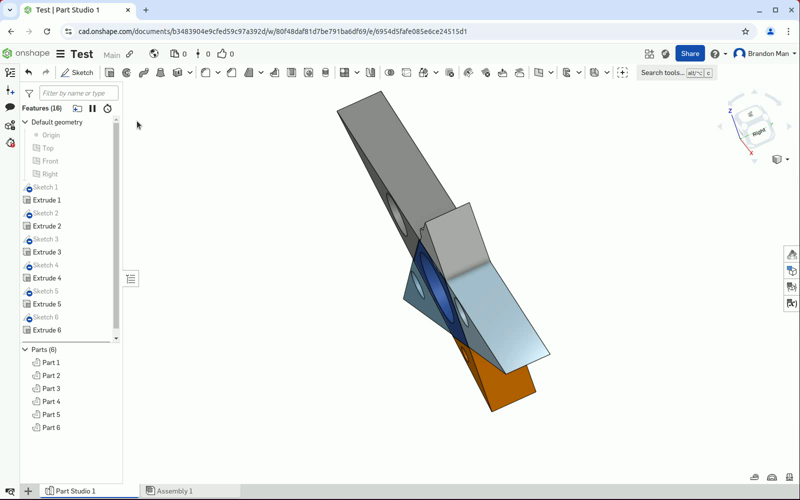
key(down, 2)
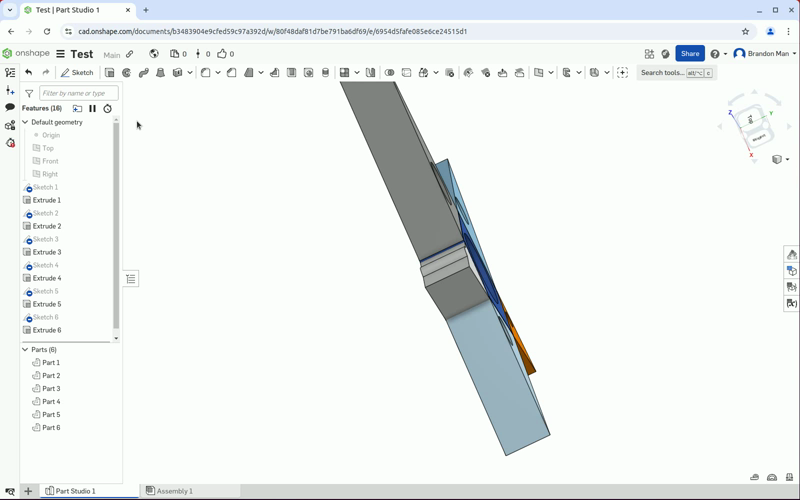
key(up, 2)
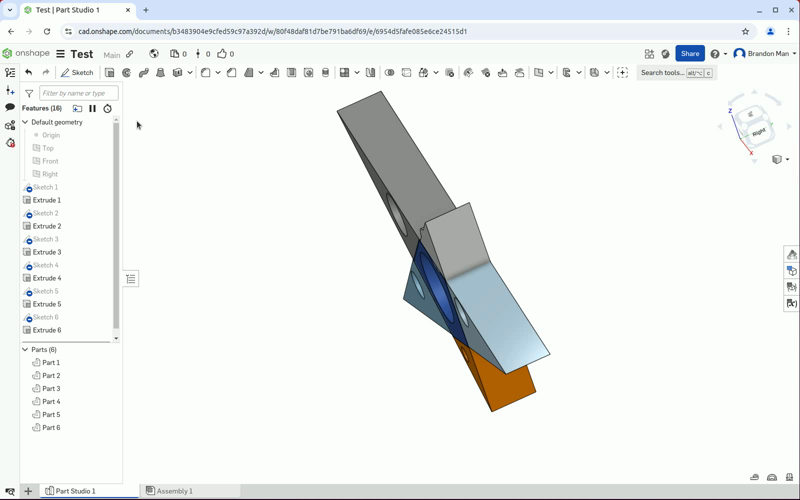
key(right, 2)
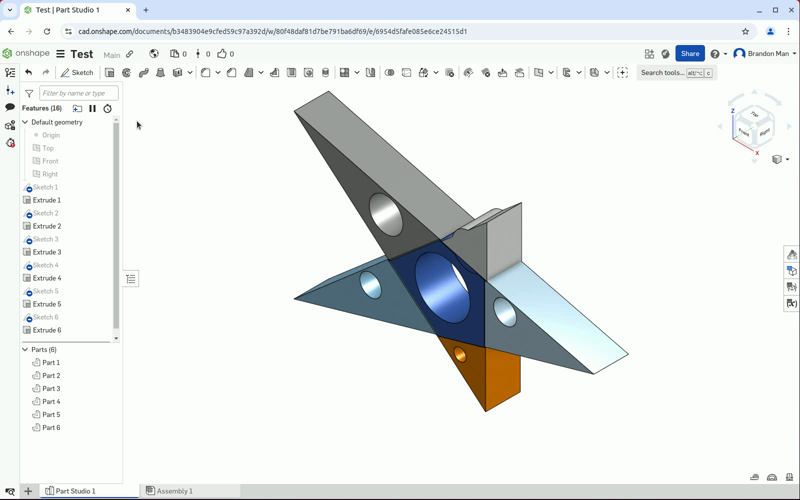
mouse_move(69, 189)
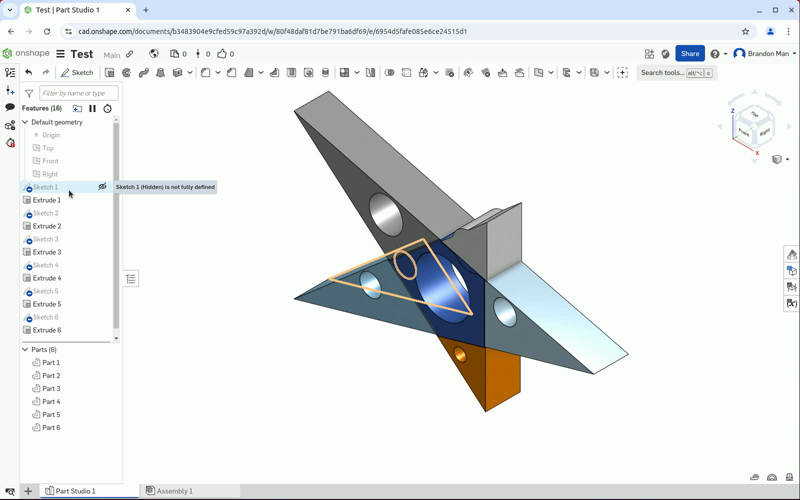
click(69, 189)